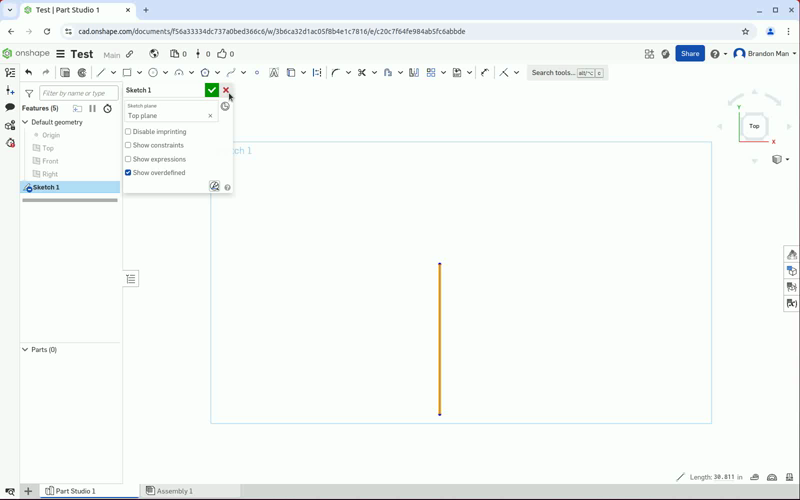
key(shift+h)
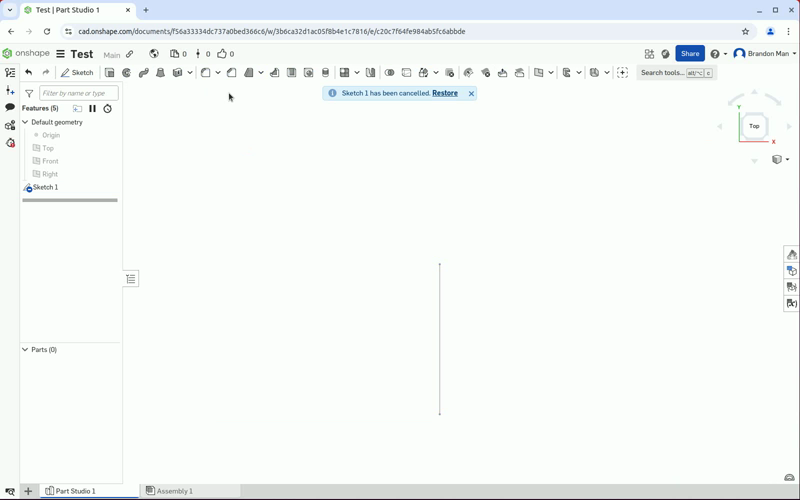
key(shift+s)
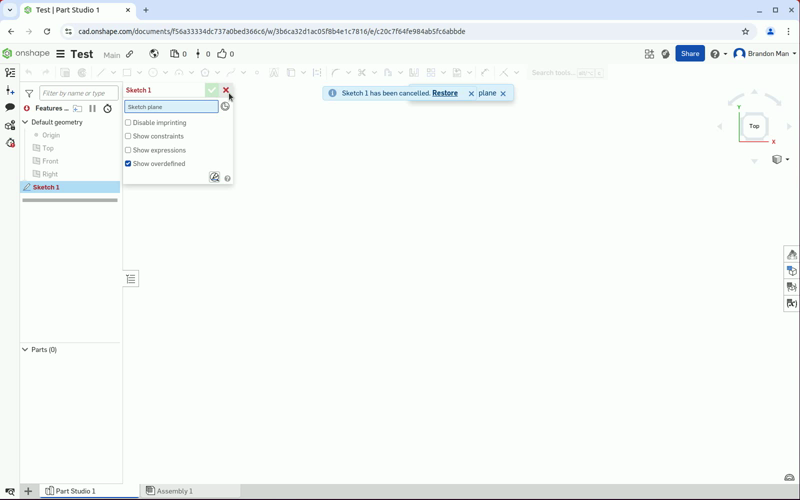
mouse_move(73, 150)
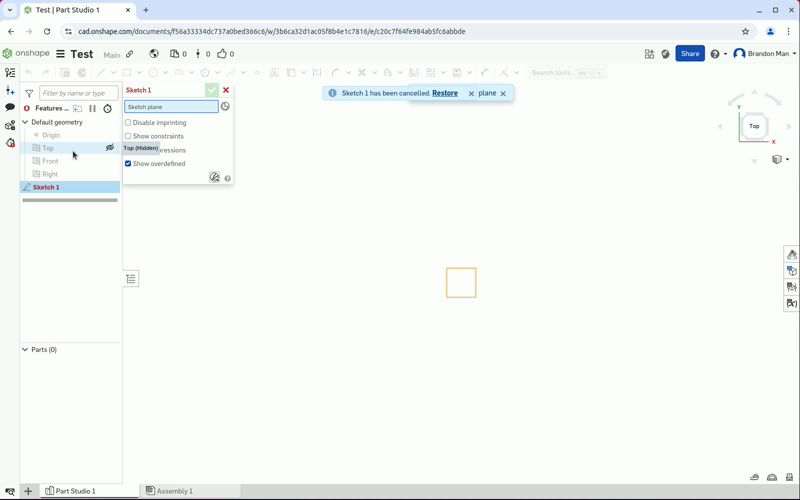
click(73, 150)
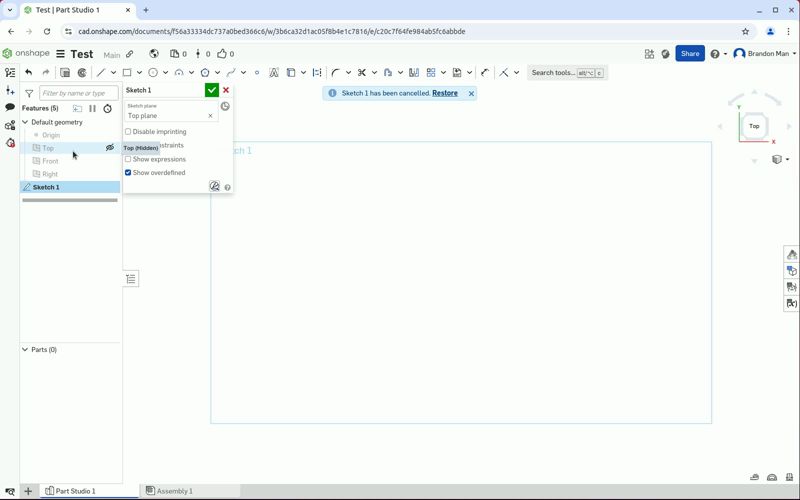
mouse_move(73, 352)
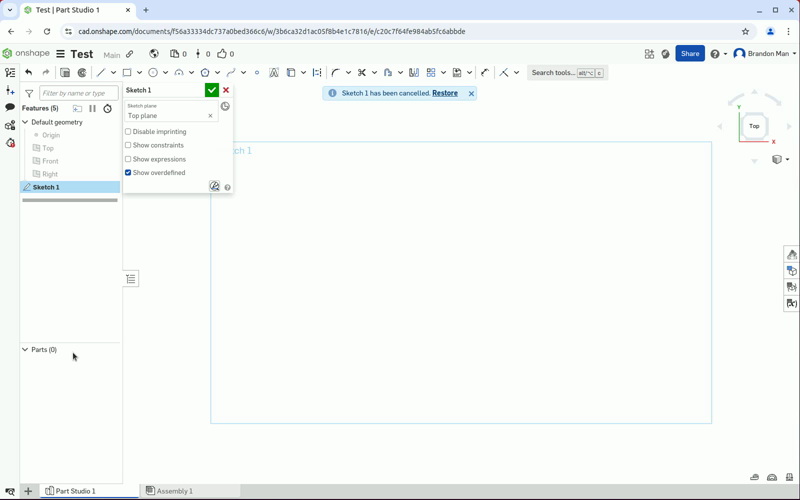
key(y)
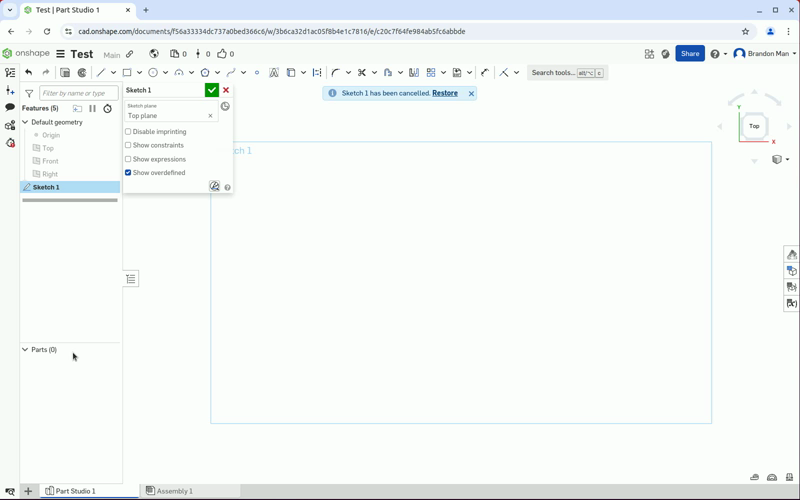
key(l)
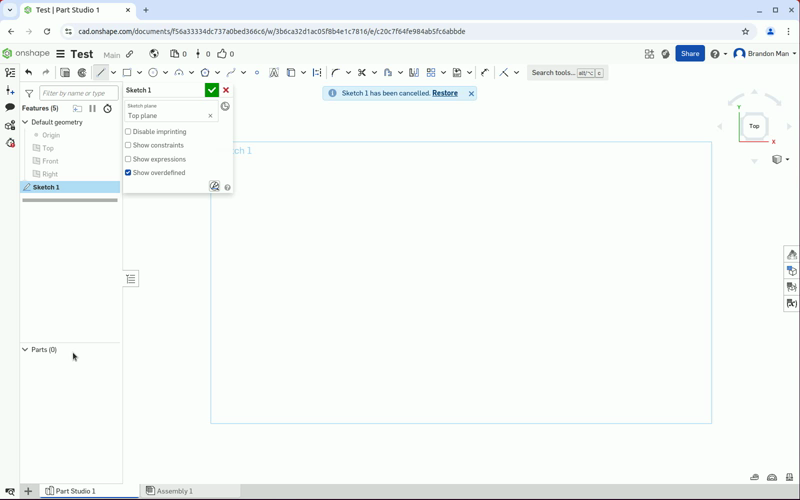
key_down(shift)
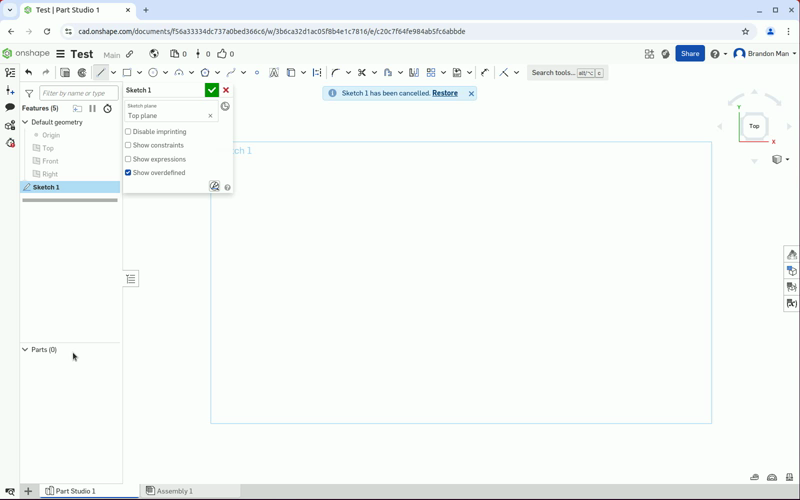
mouse_move(351, 335)
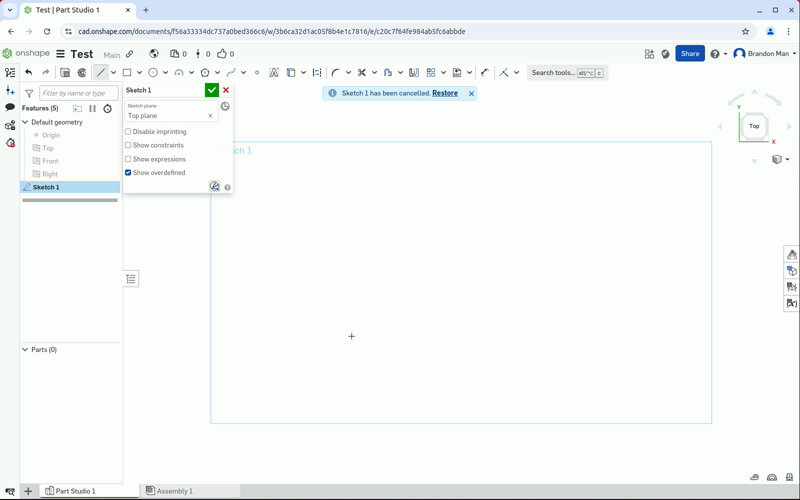
click(351, 335)
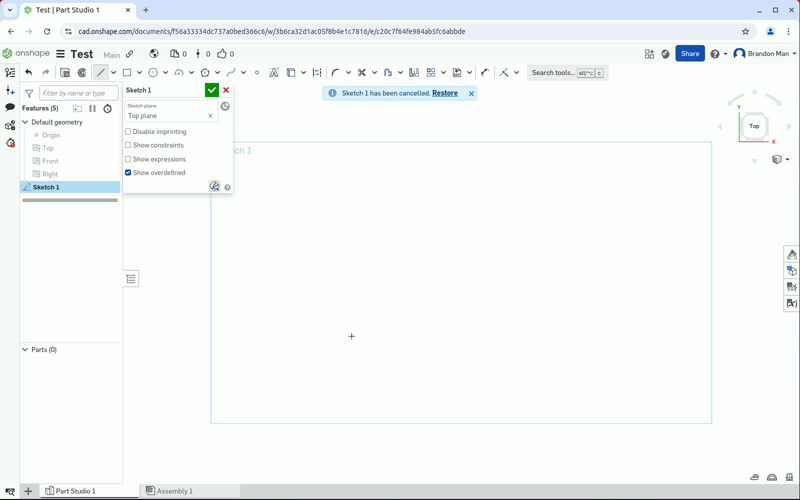
key_up(shift)
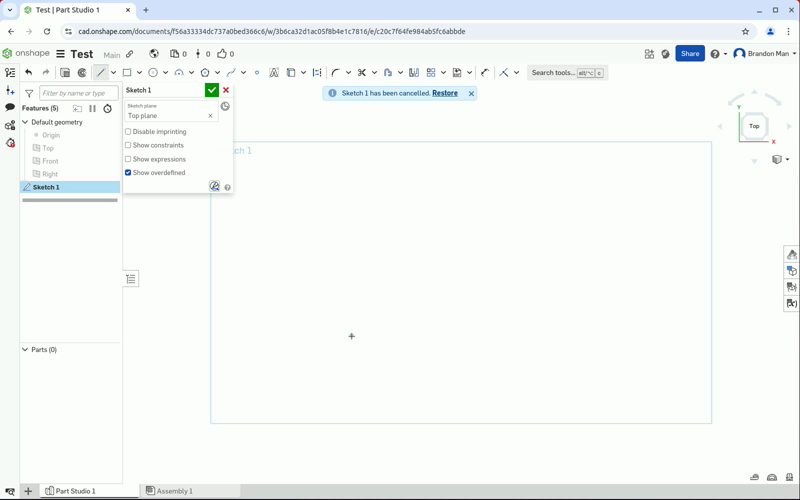
key_down(shift)
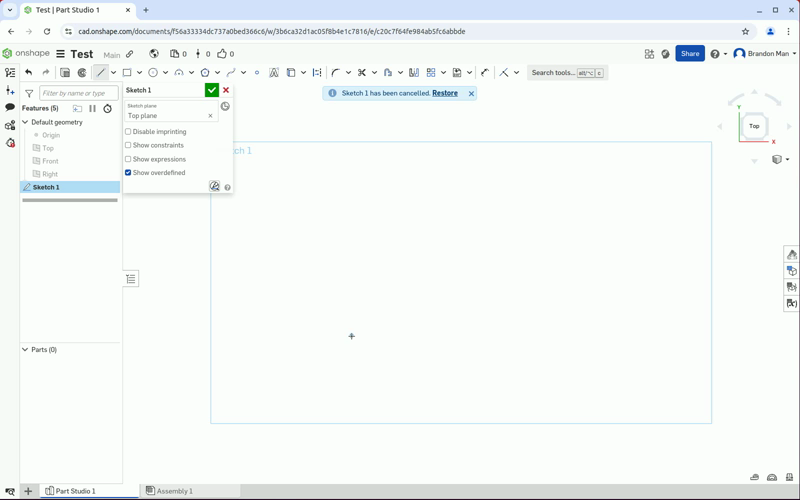
mouse_move(569, 335)
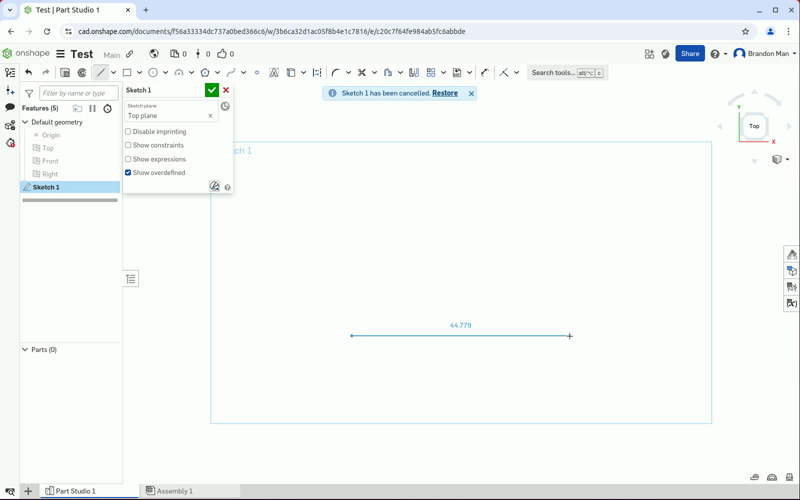
click(569, 335)
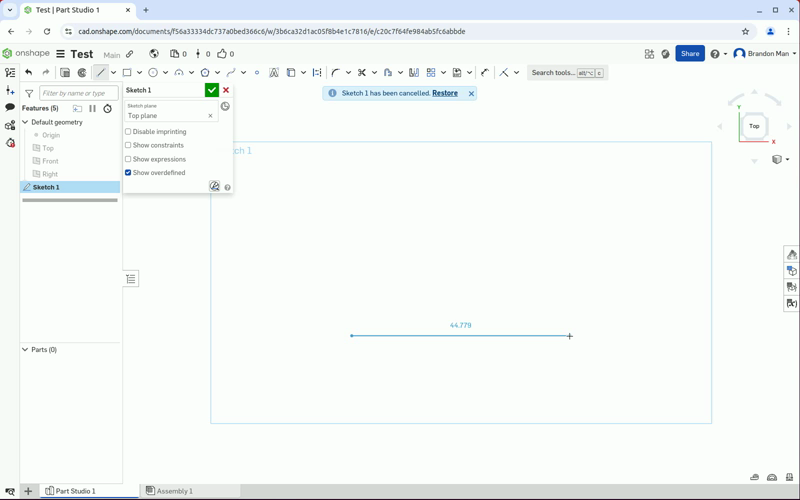
key_up(shift)
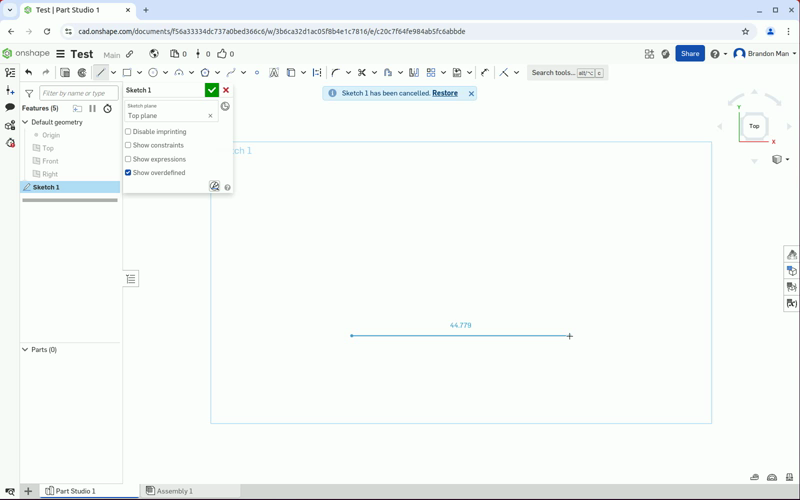
key_down(shift)
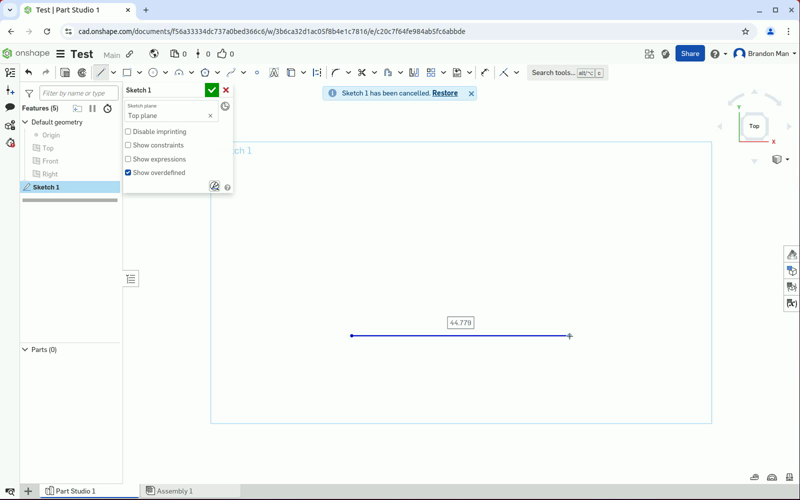
mouse_move(569, 230)
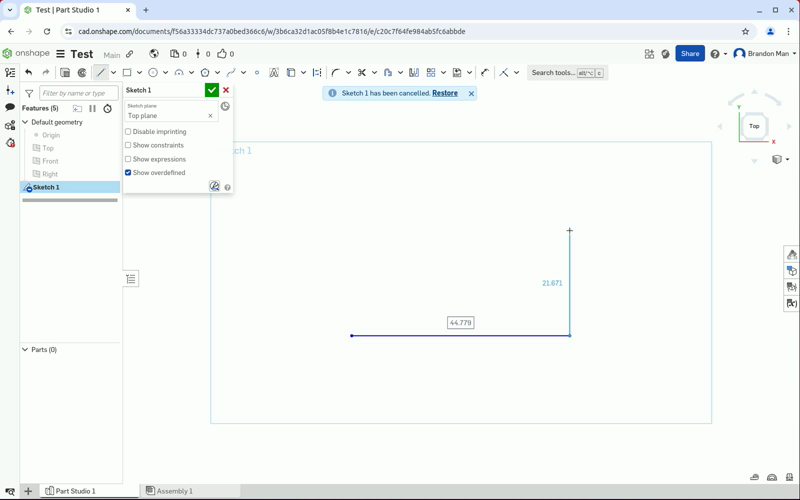
click(569, 230)
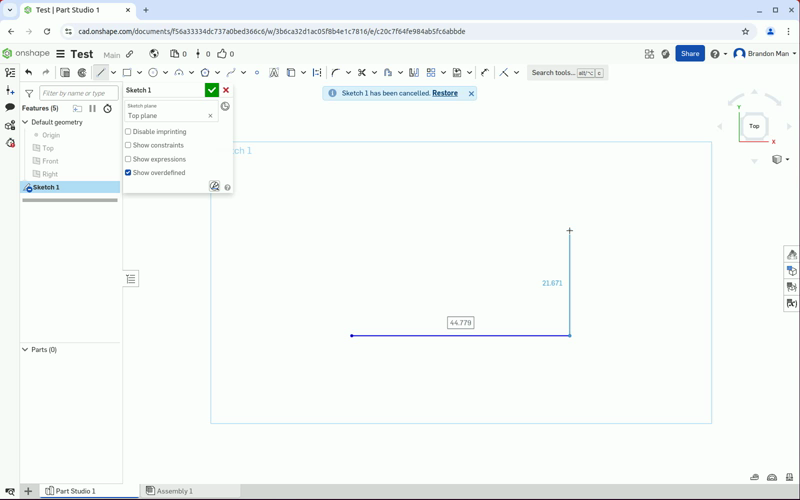
key_up(shift)
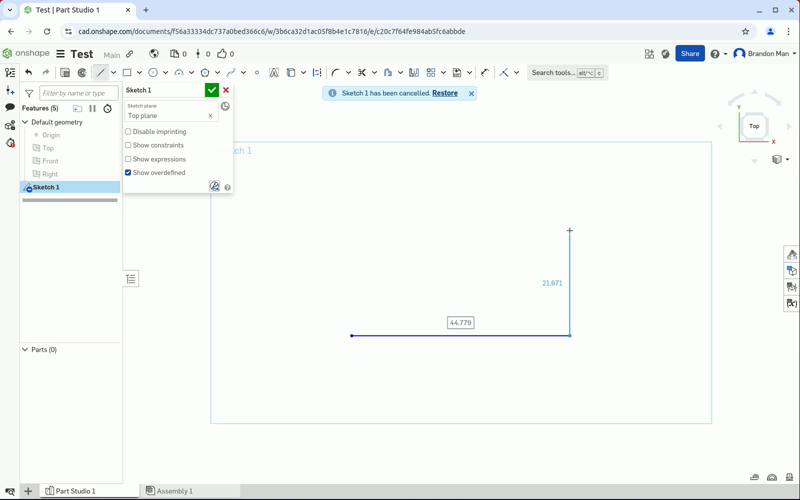
key_down(shift)
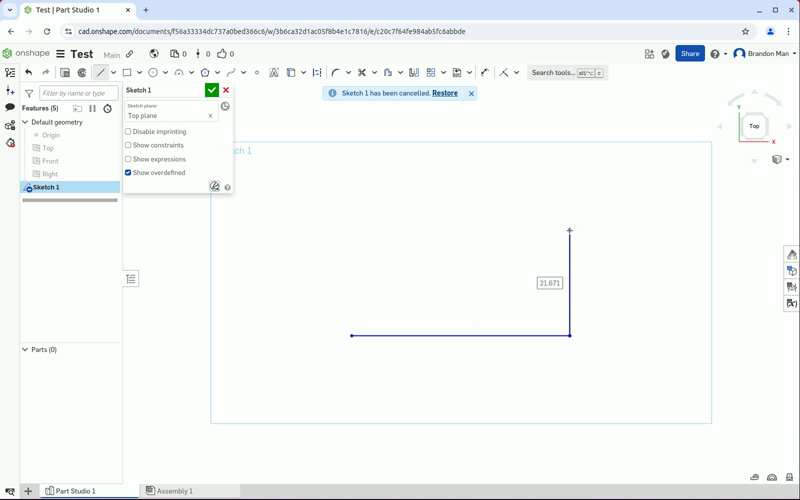
mouse_move(351, 230)
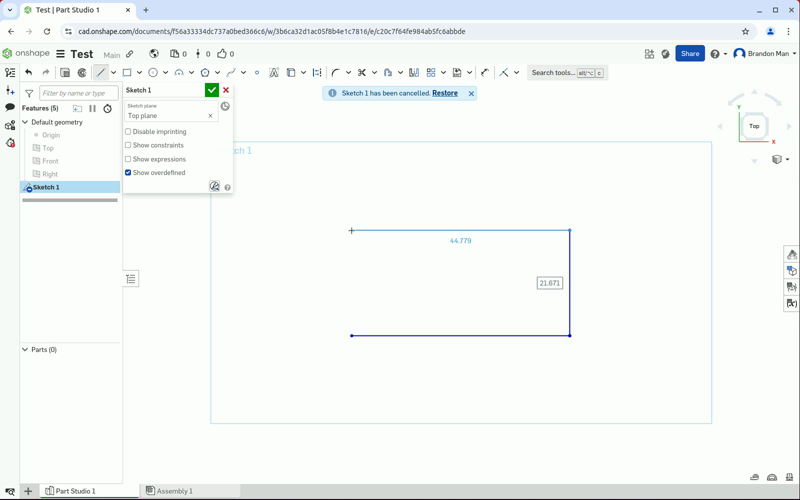
click(351, 230)
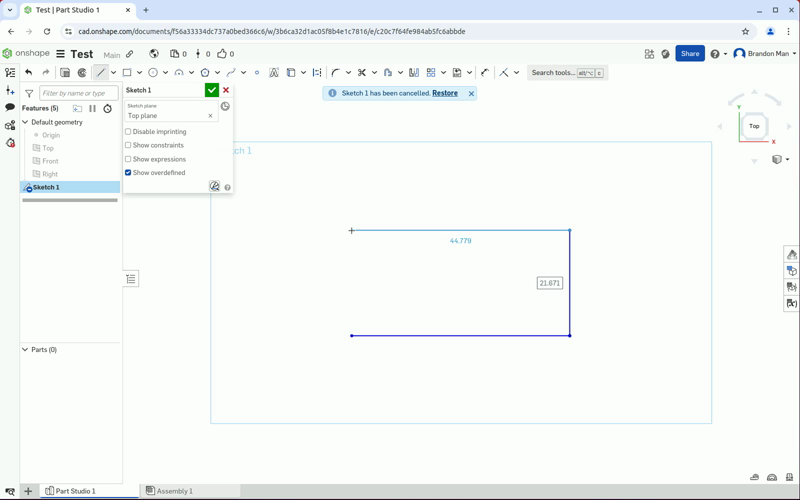
key_up(shift)
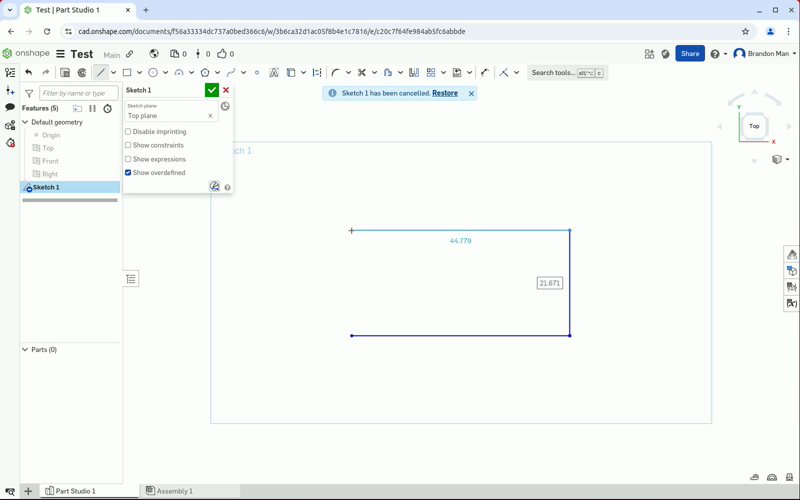
key_down(shift)
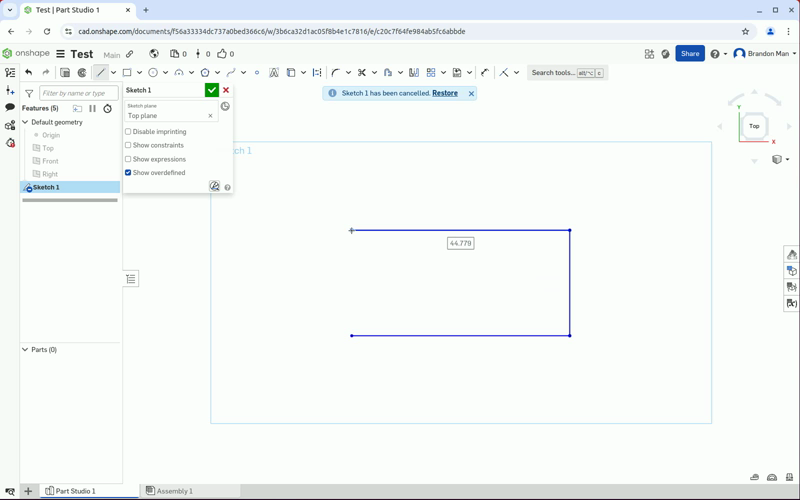
mouse_move(351, 335)
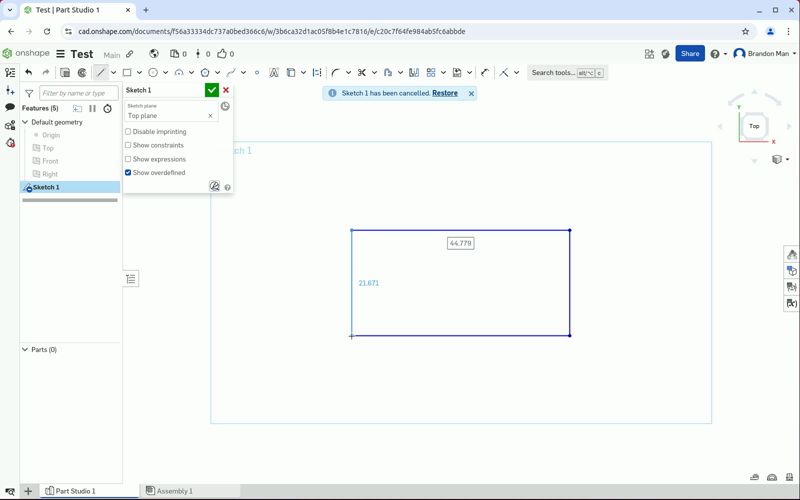
key_up(shift)
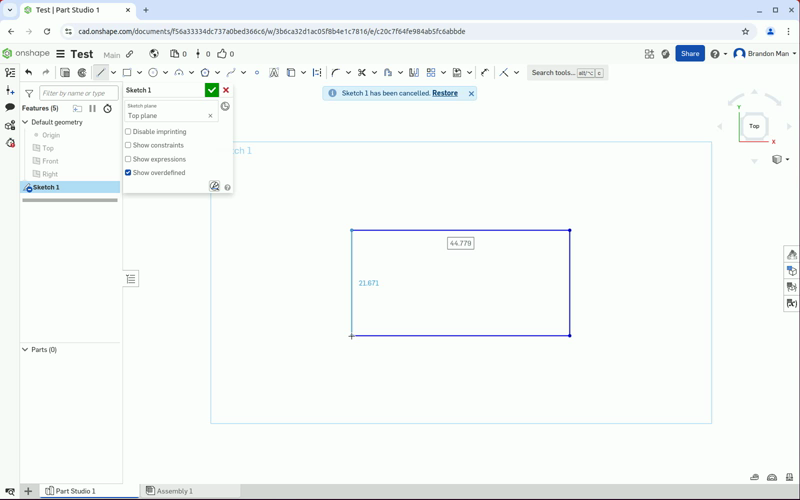
click(351, 335)
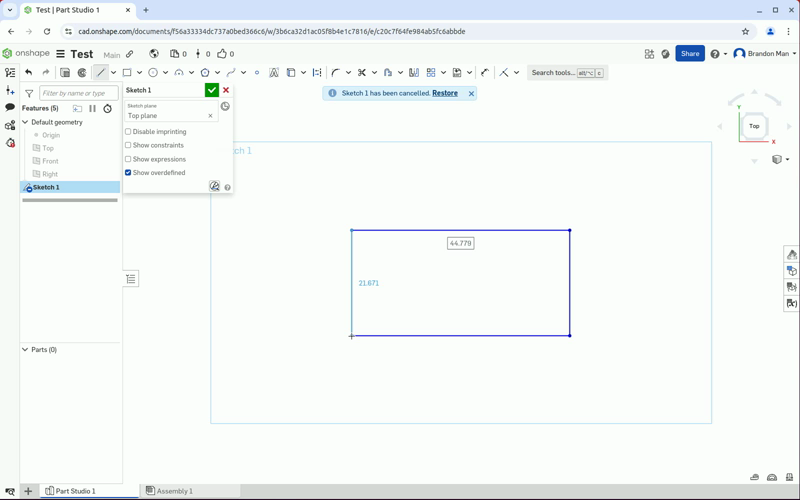
key(esc)
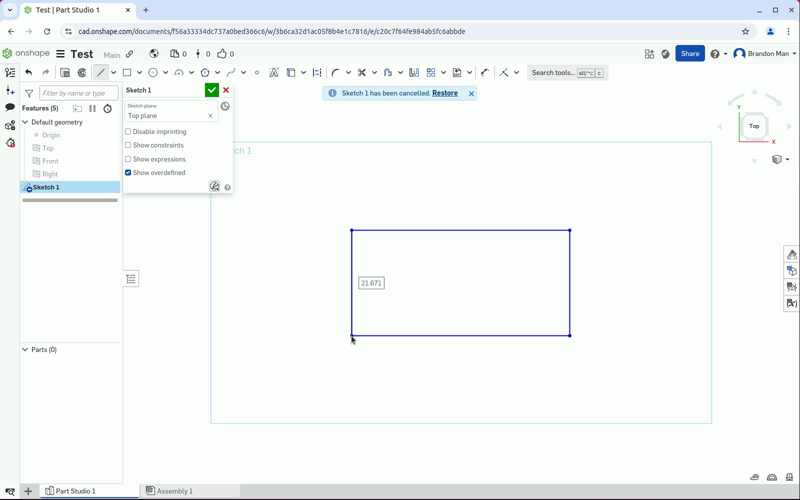
mouse_move(490, 305)
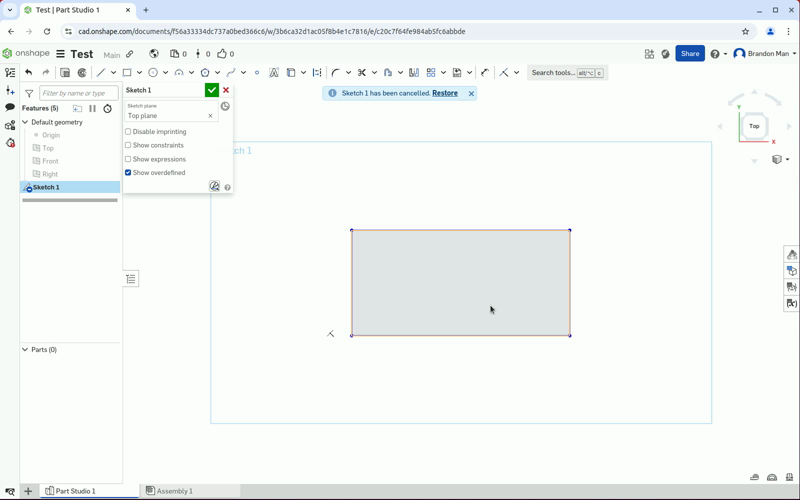
click(490, 305)
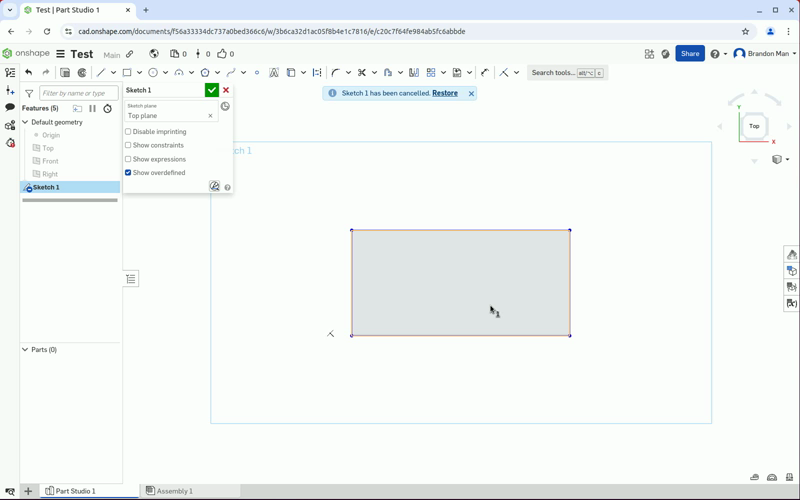
mouse_move(73, 352)
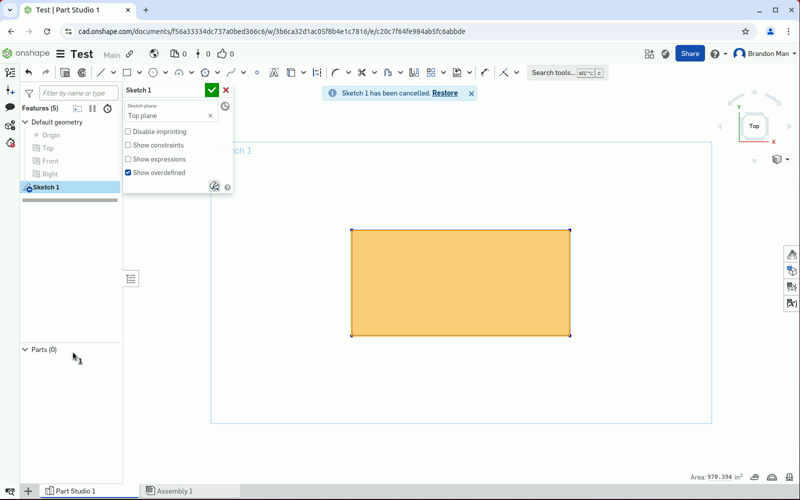
key(shift+y)
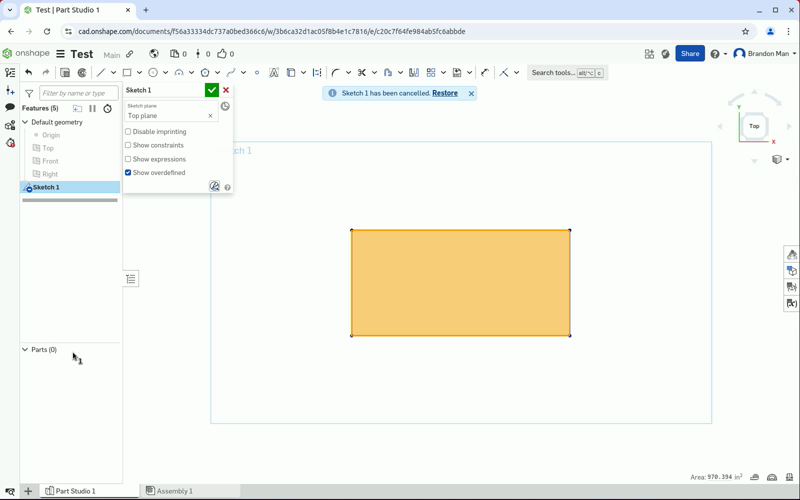
key(shift+e)
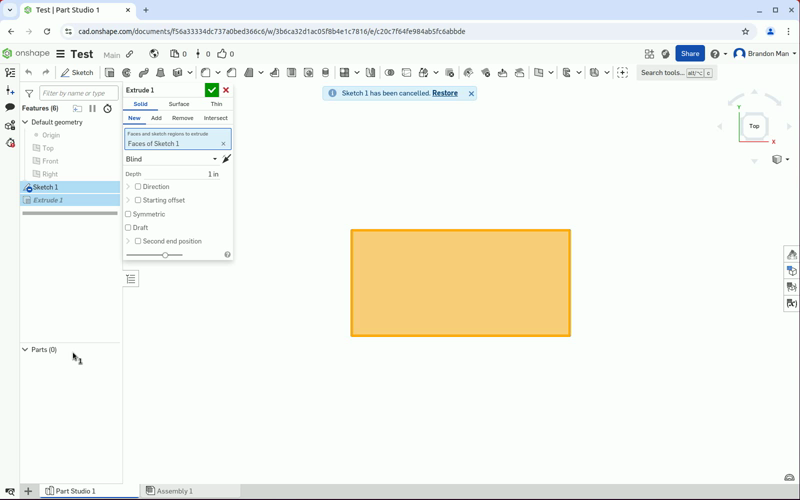
mouse_move(143, 106)
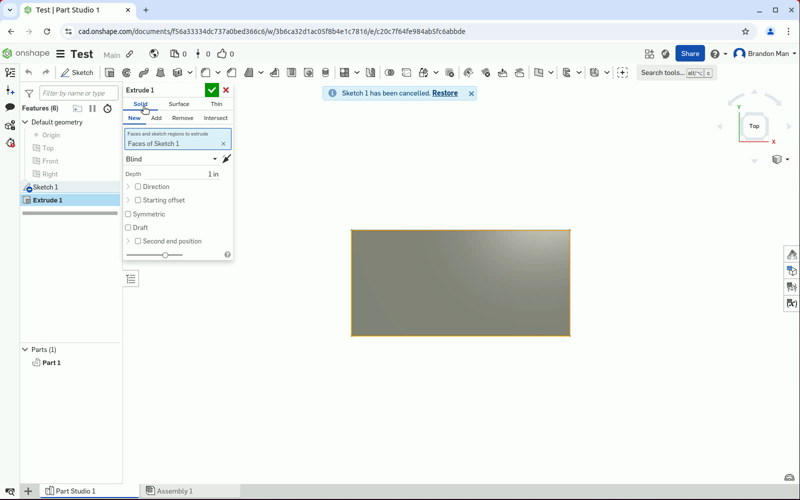
click(143, 106)
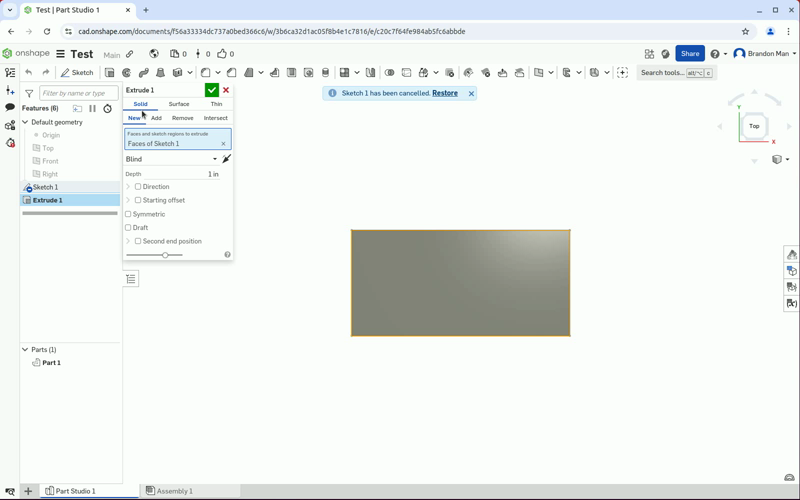
mouse_move(137, 120)
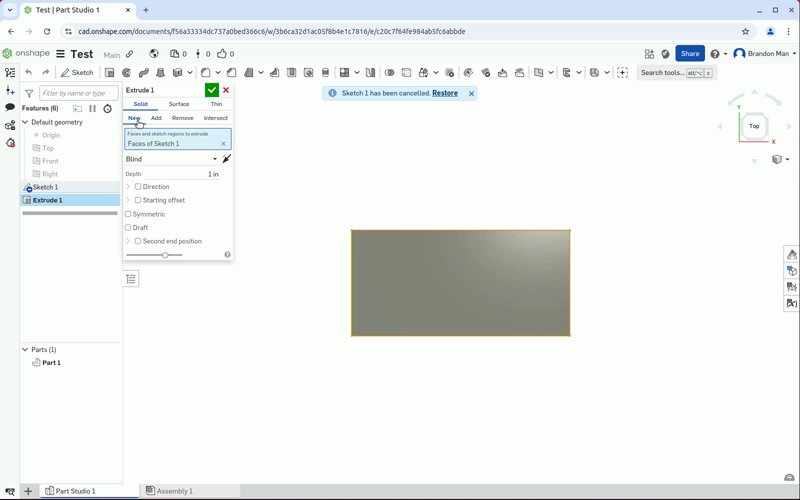
click(137, 120)
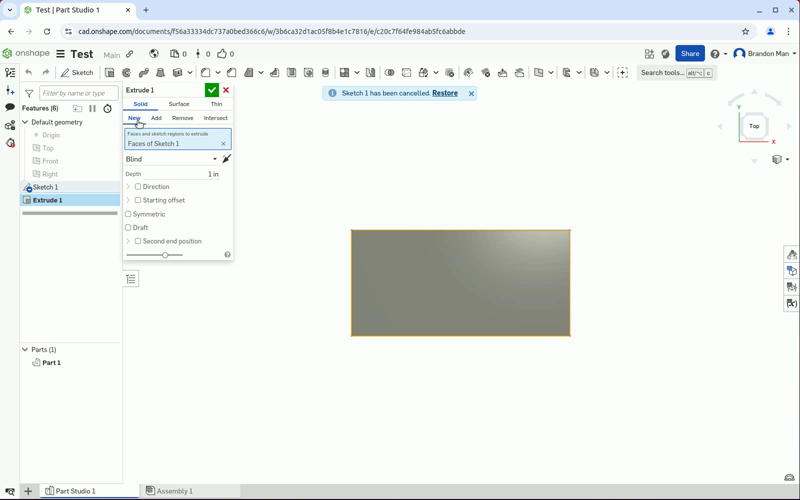
key(tab, 4)
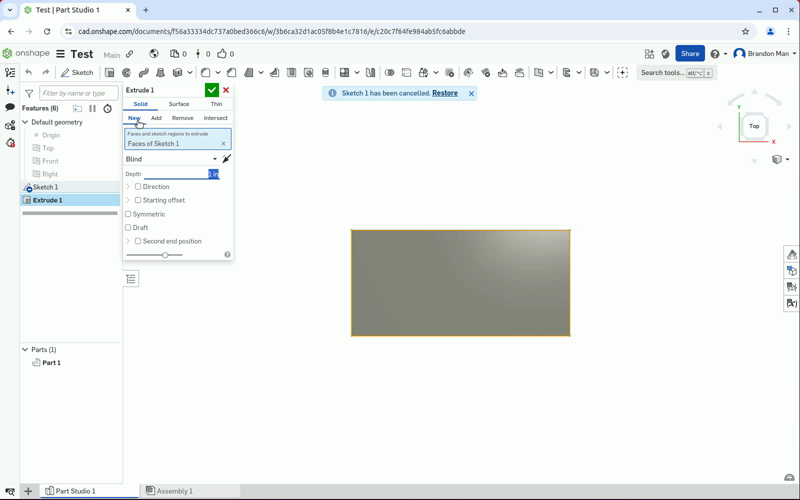
text(4.574)
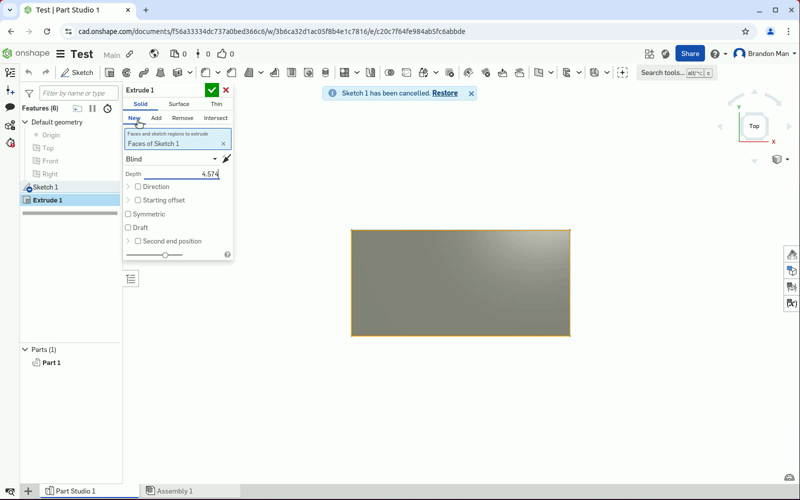
key(enter)
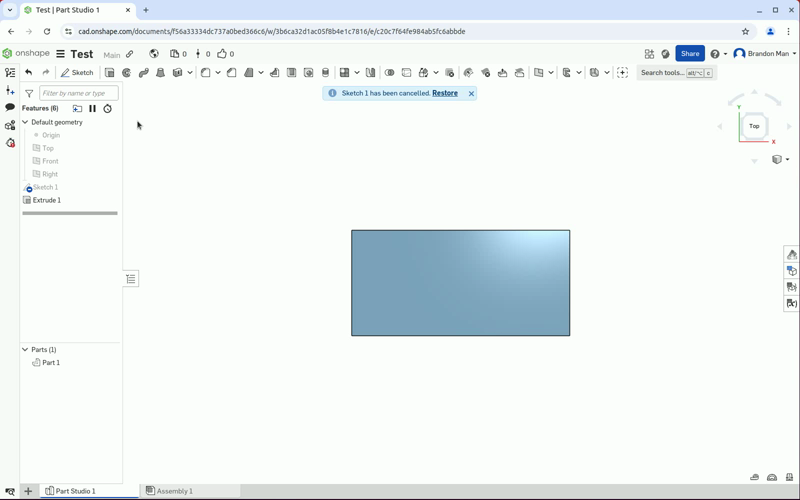
key(shift+h)
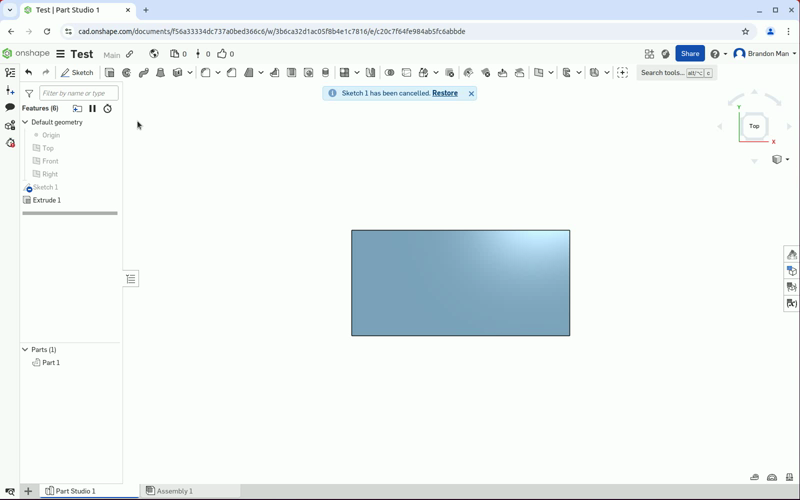
key(shift+h)
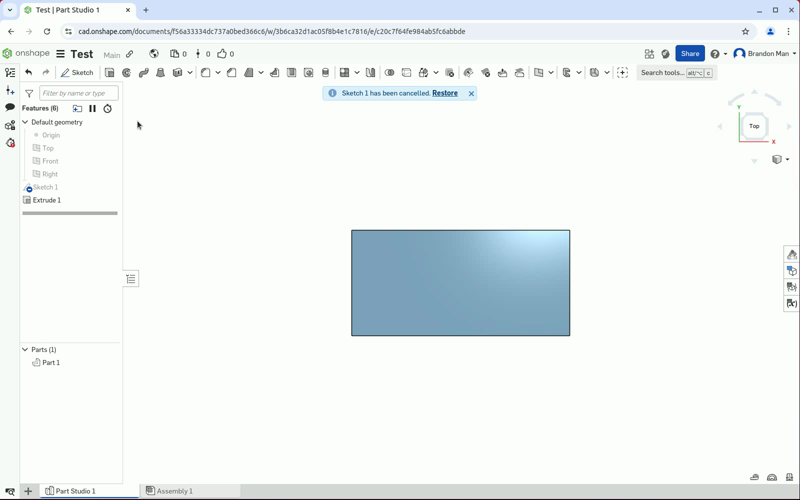
mouse_move(73, 189)
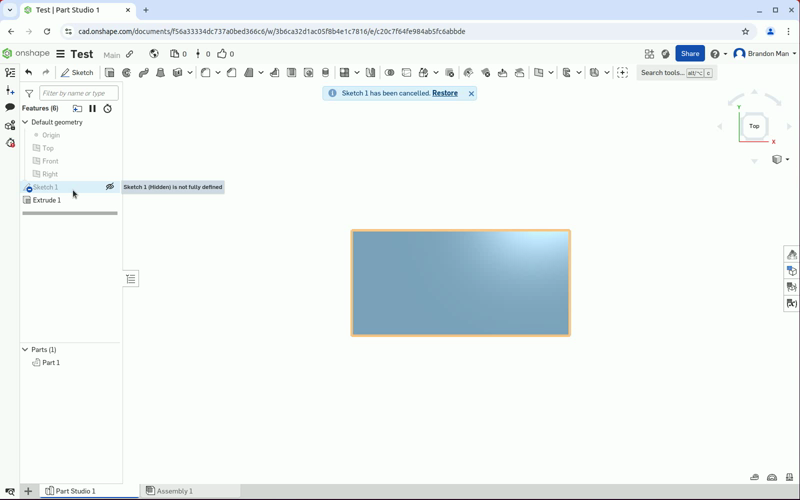
click(73, 189)
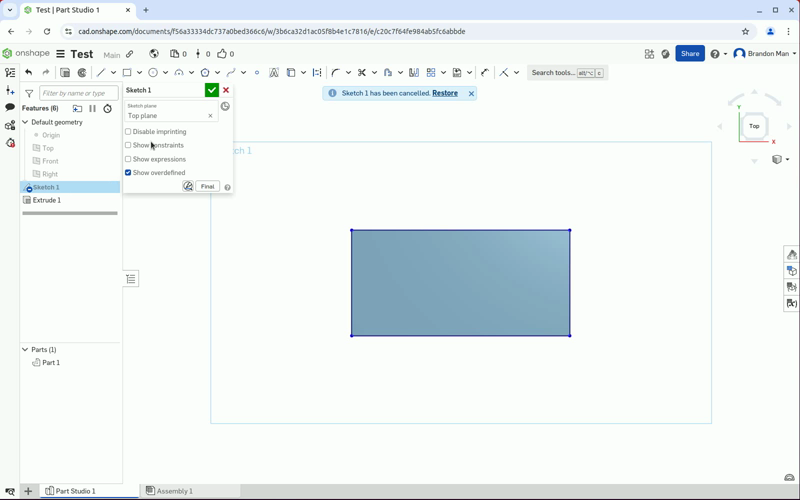
mouse_move(229, 92)
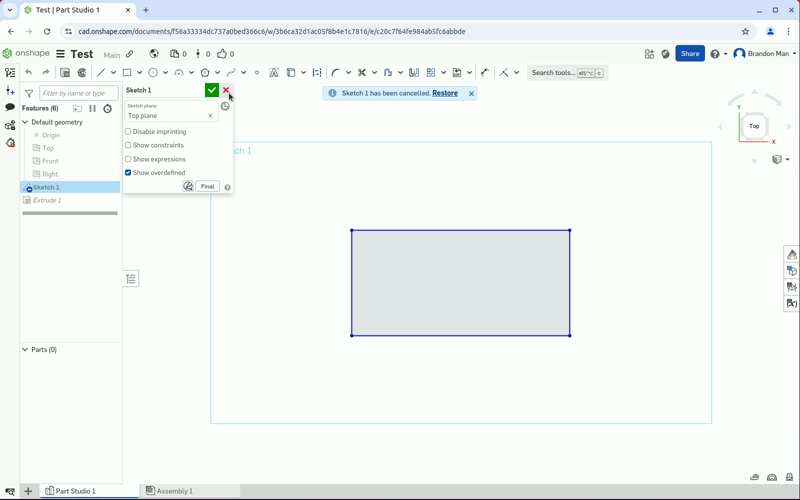
click(229, 92)
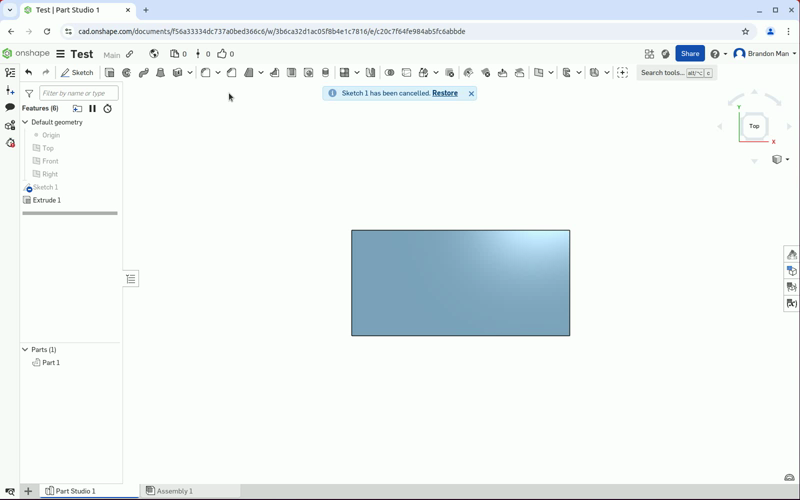
mouse_move(73, 352)
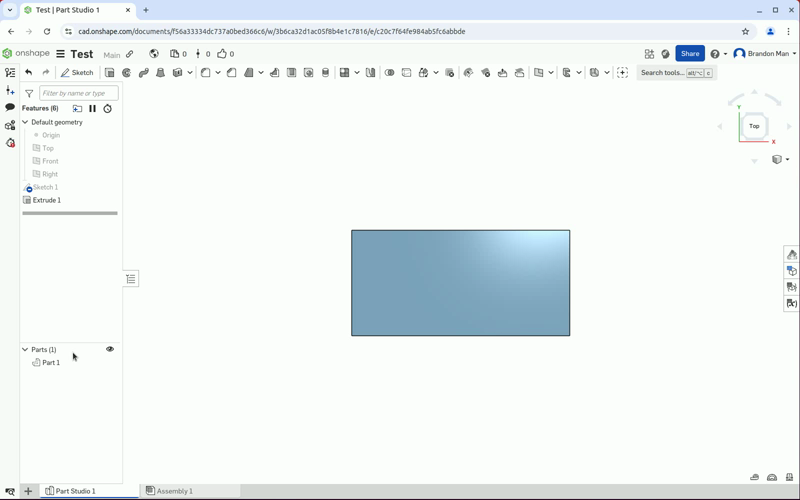
key(y)
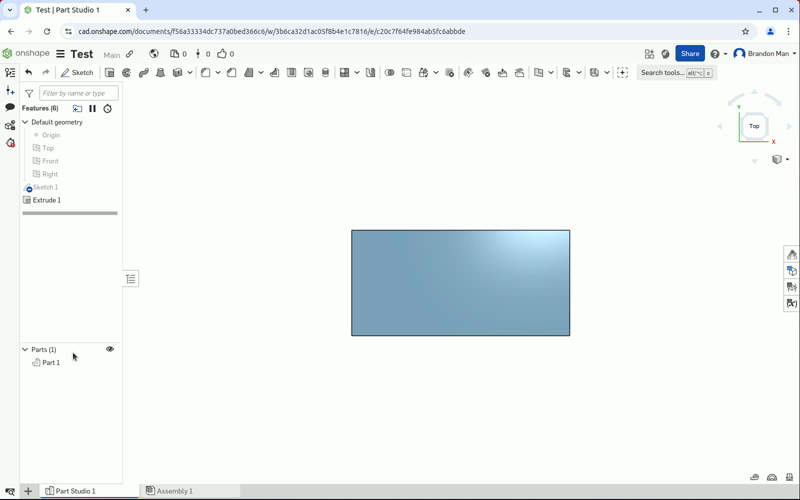
key(shift+p)
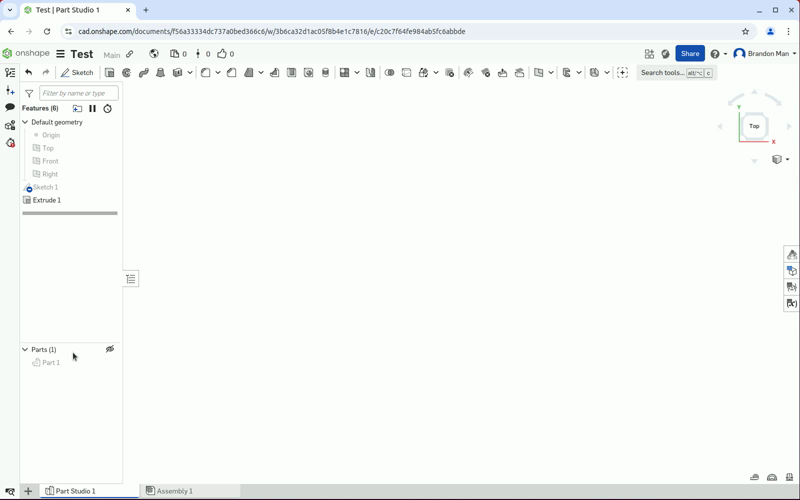
key(space)
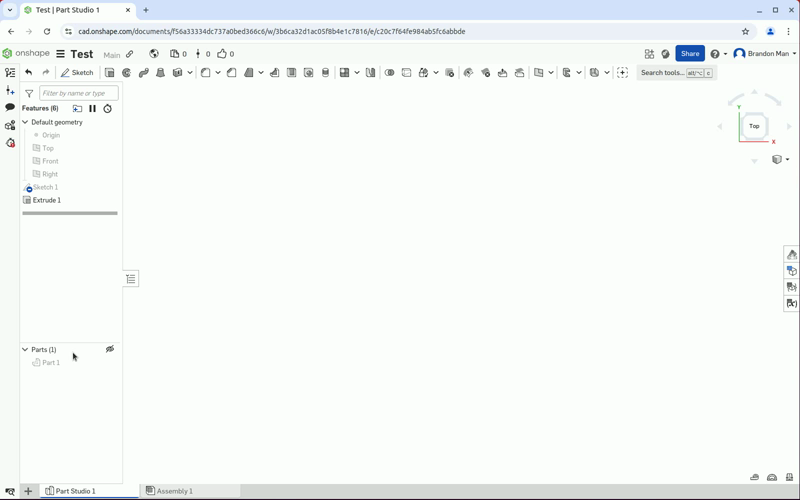
key_down(shift)
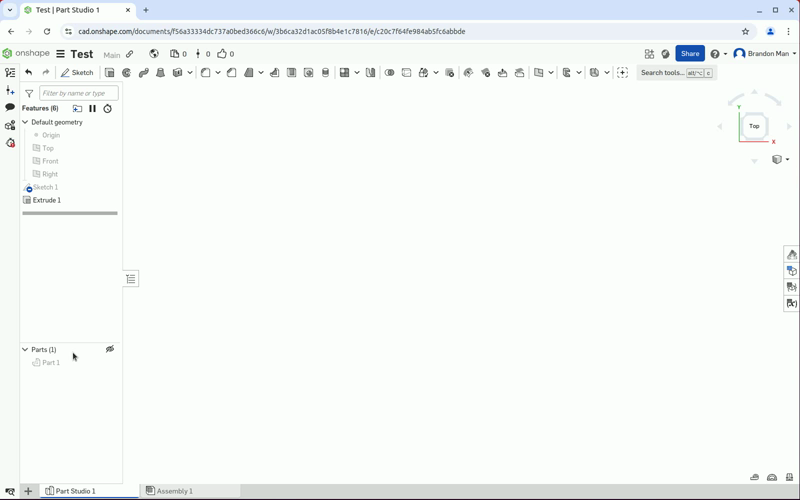
key(up)
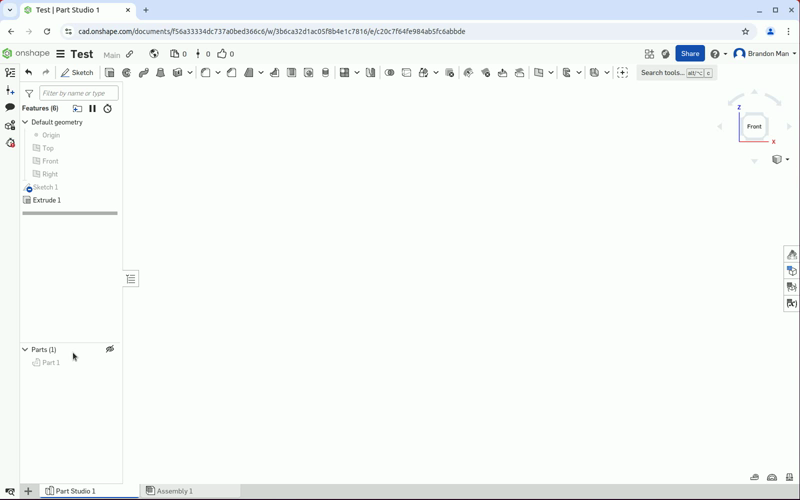
key_up(shift)
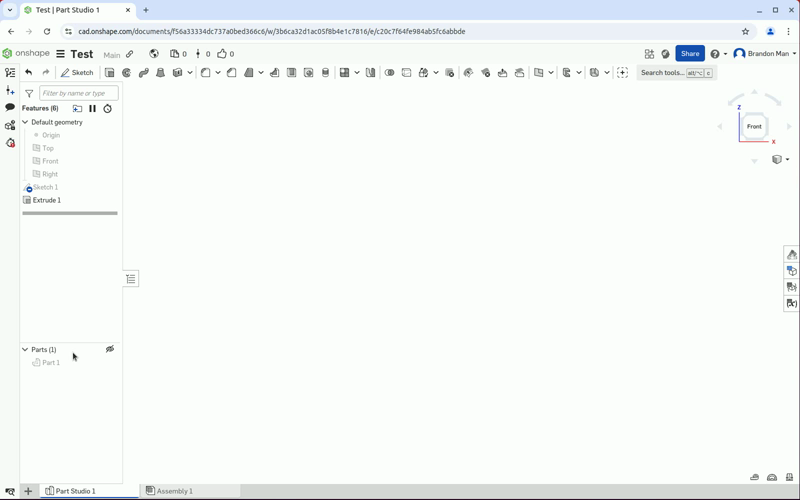
key(space)
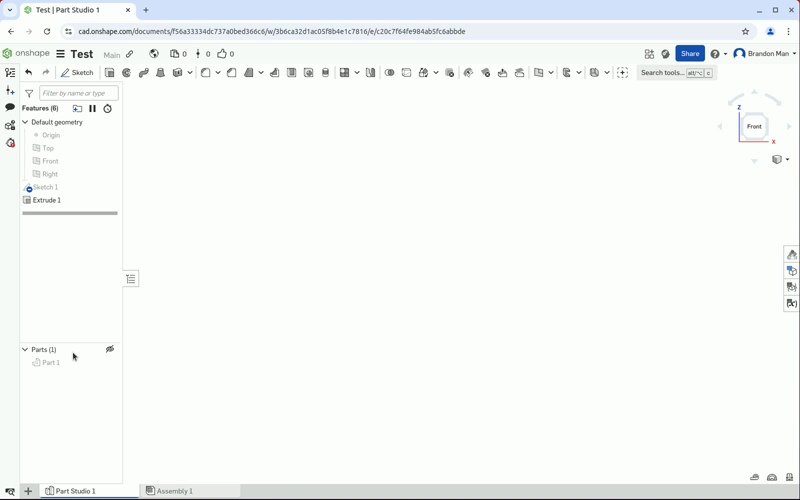
key_down(shift)
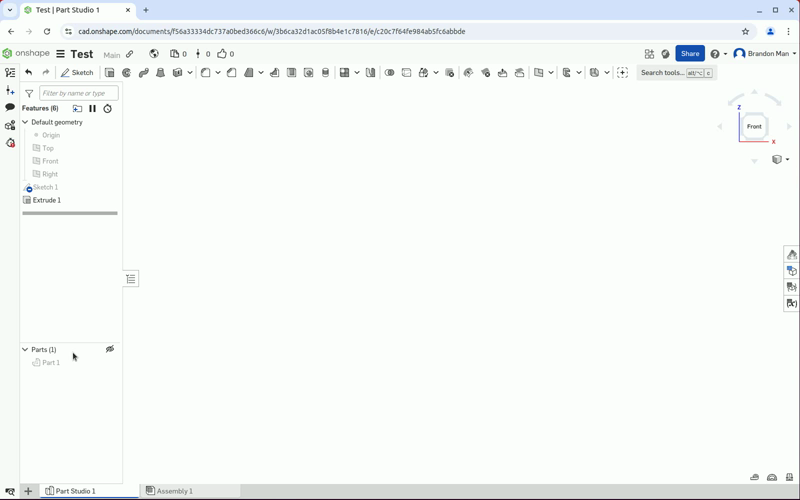
key(left)
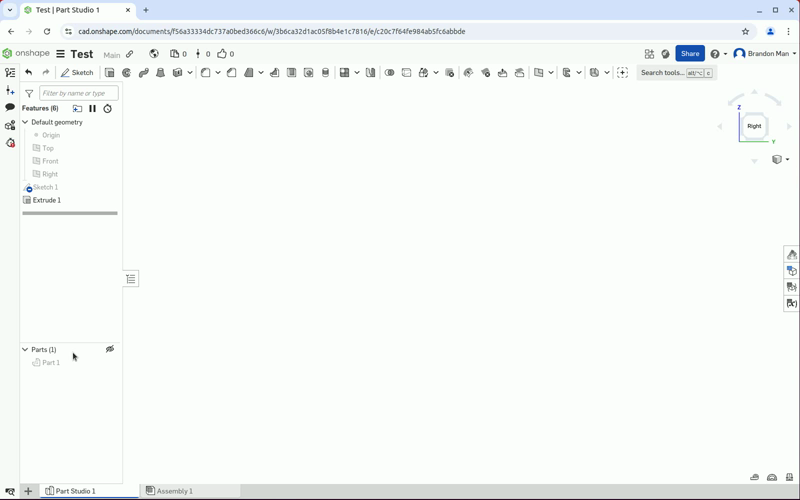
key_up(shift)
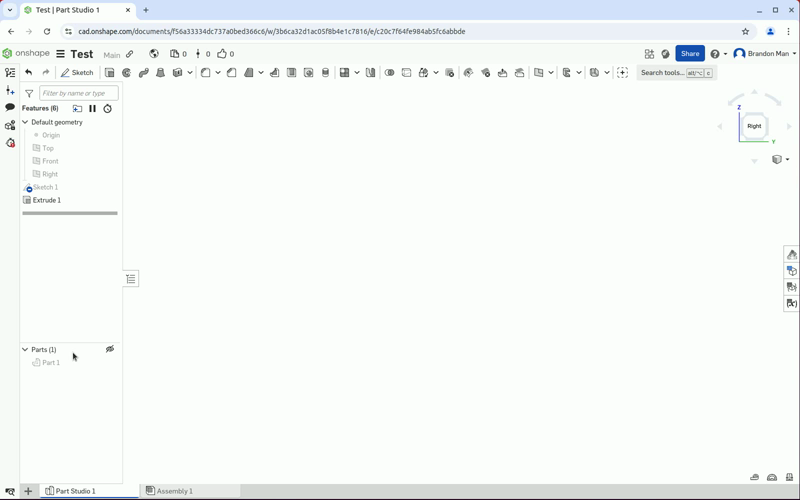
mouse_move(73, 352)
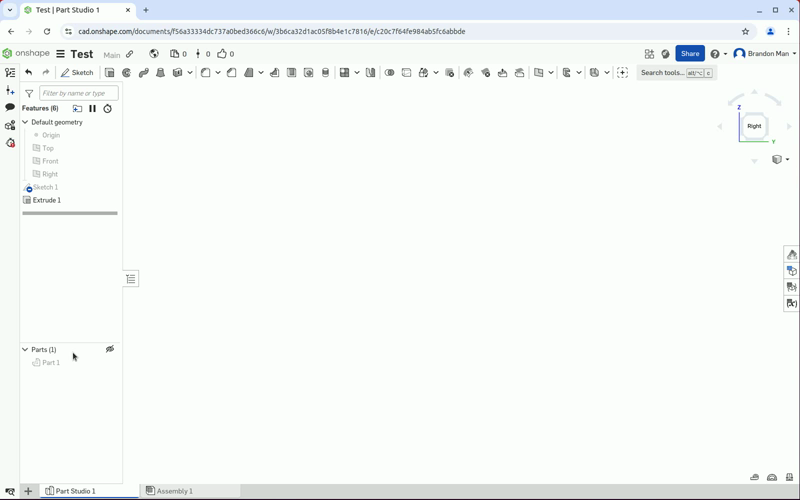
key(shift+y)
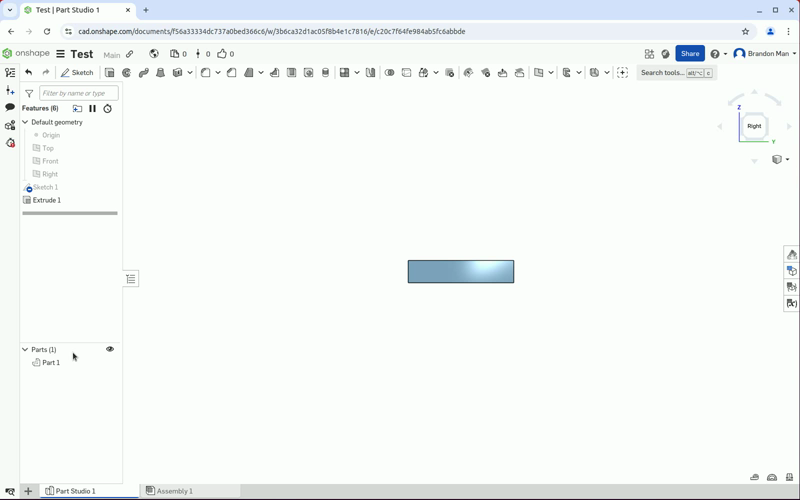
mouse_move(541, 75)
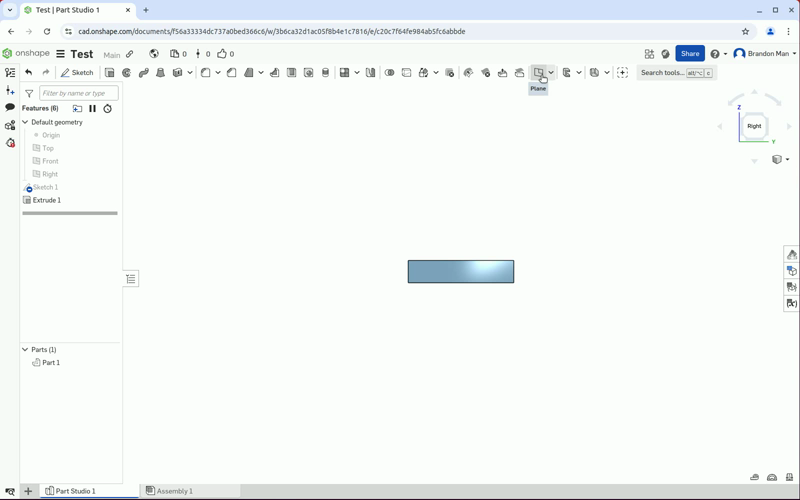
click(541, 75)
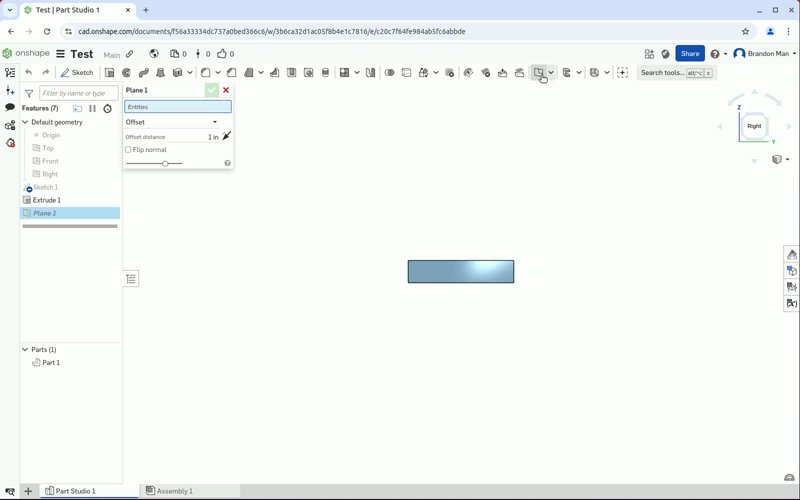
mouse_move(73, 176)
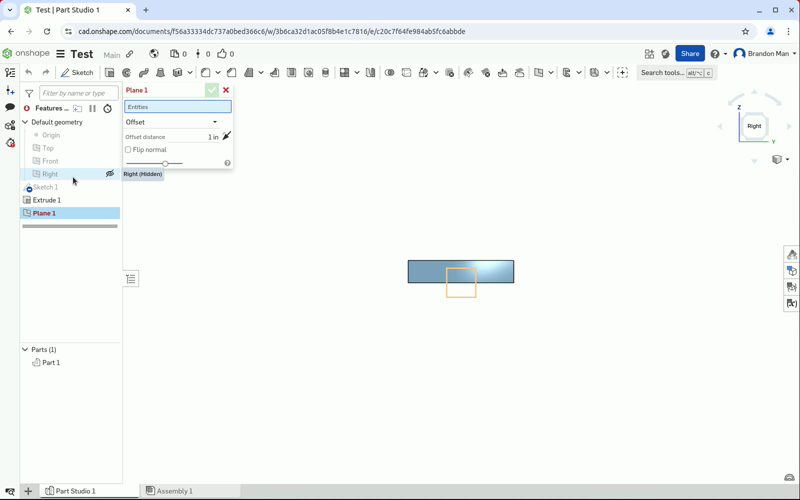
click(73, 176)
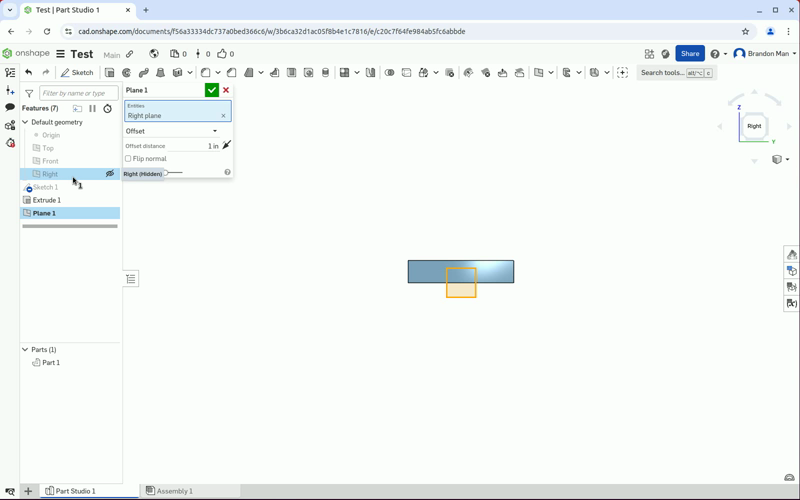
key(tab, 2)
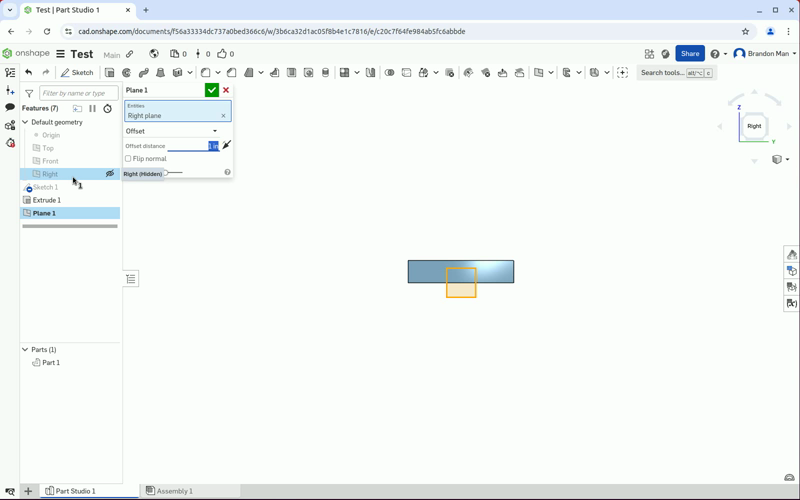
text(22.4)
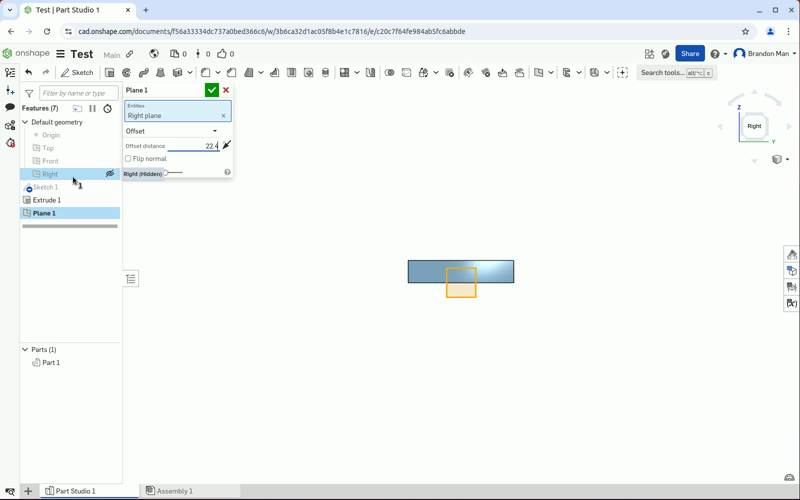
key(enter, 2)
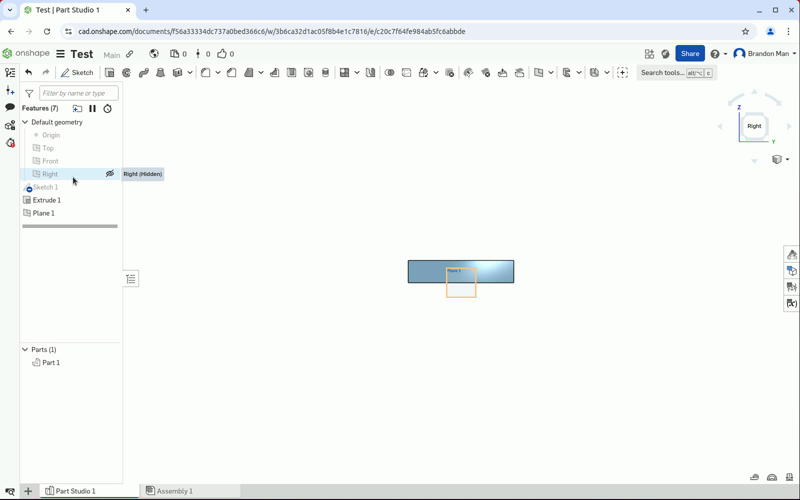
key(shift+s)
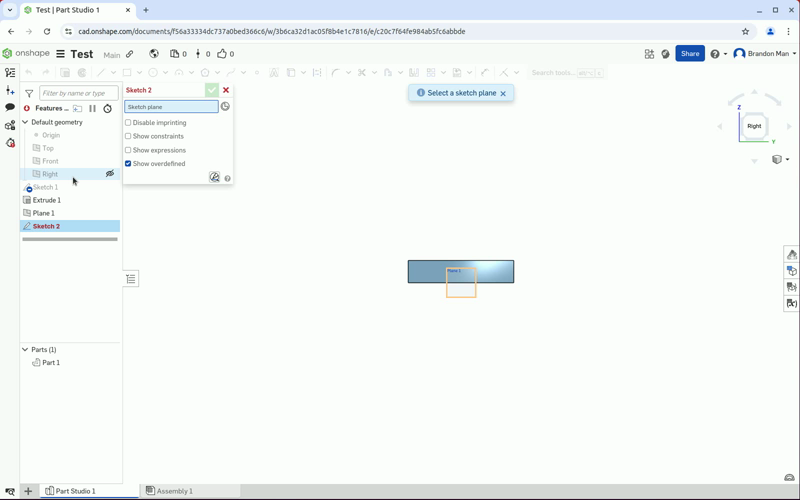
mouse_move(73, 215)
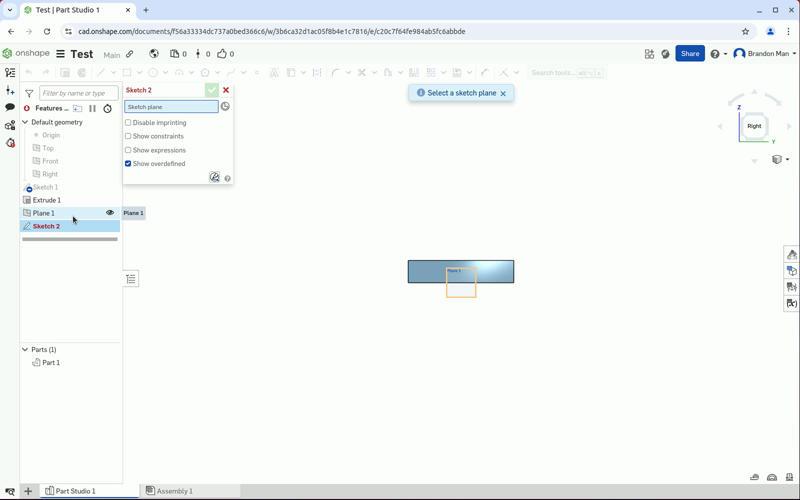
click(73, 215)
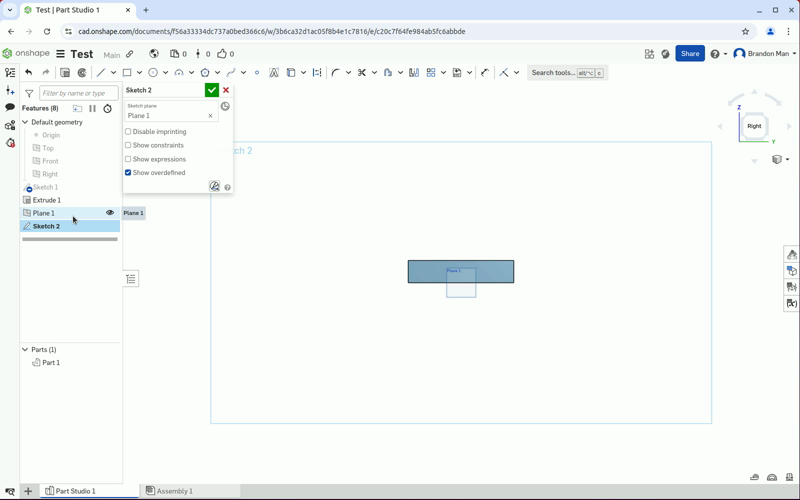
mouse_move(73, 352)
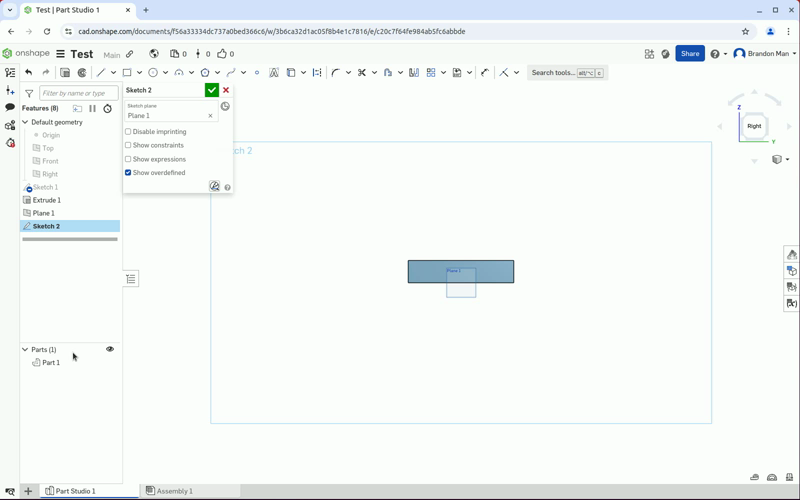
key(y)
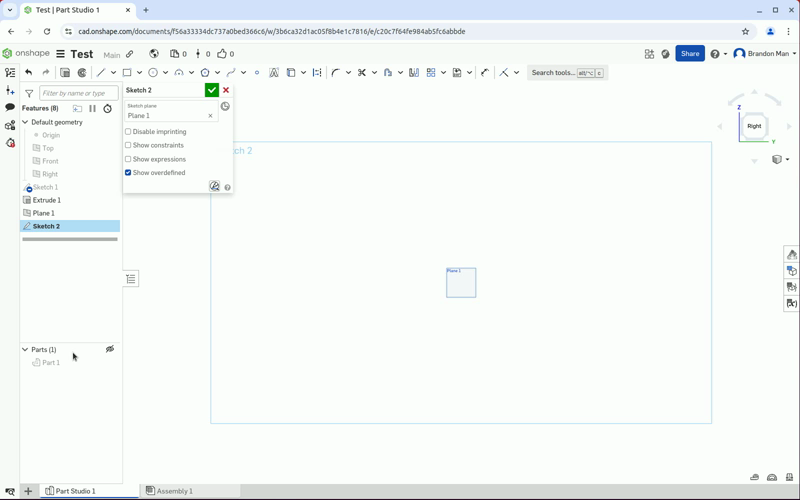
key(l)
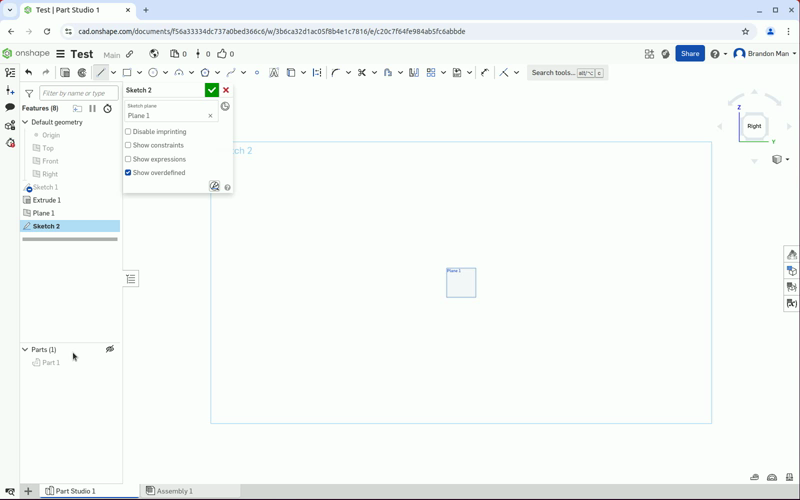
key_down(shift)
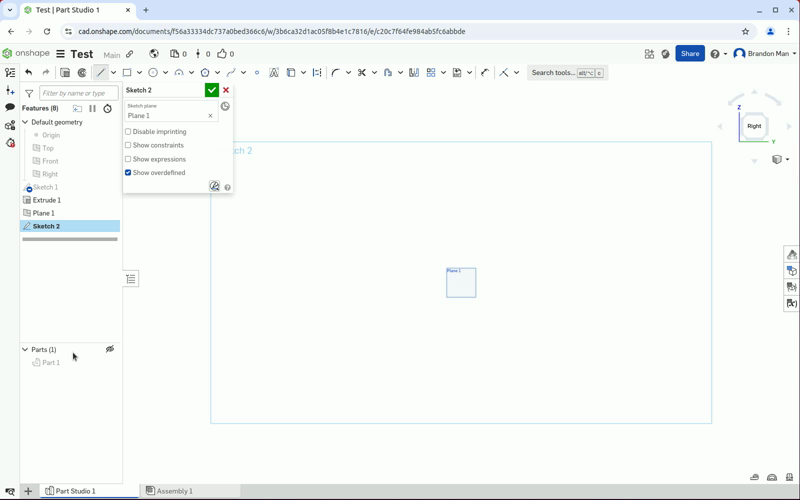
mouse_move(407, 282)
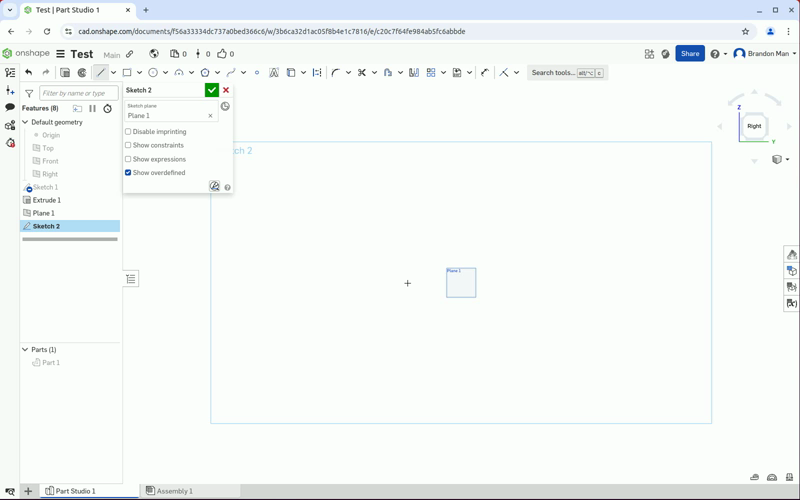
click(407, 282)
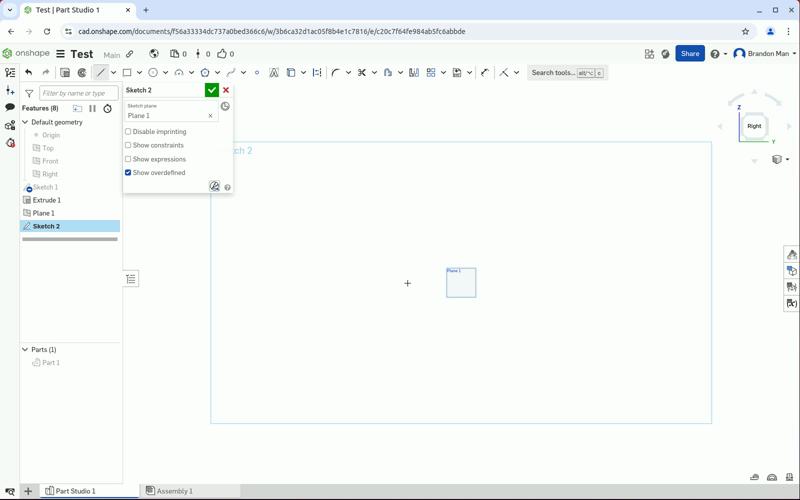
key_up(shift)
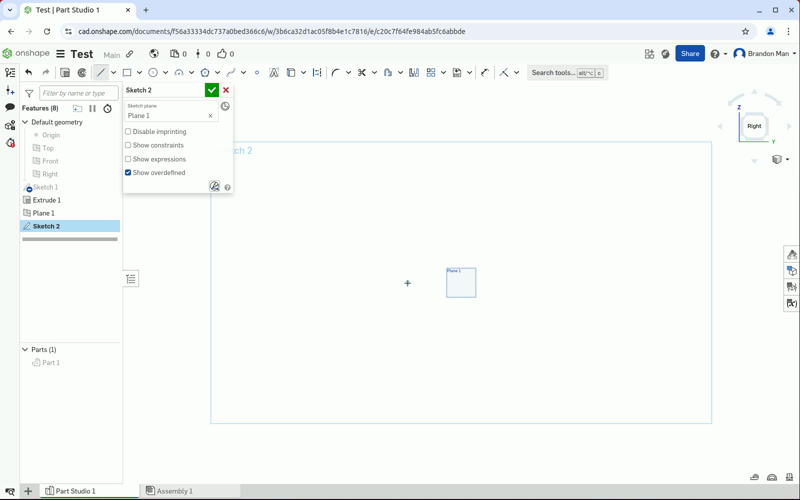
key_down(shift)
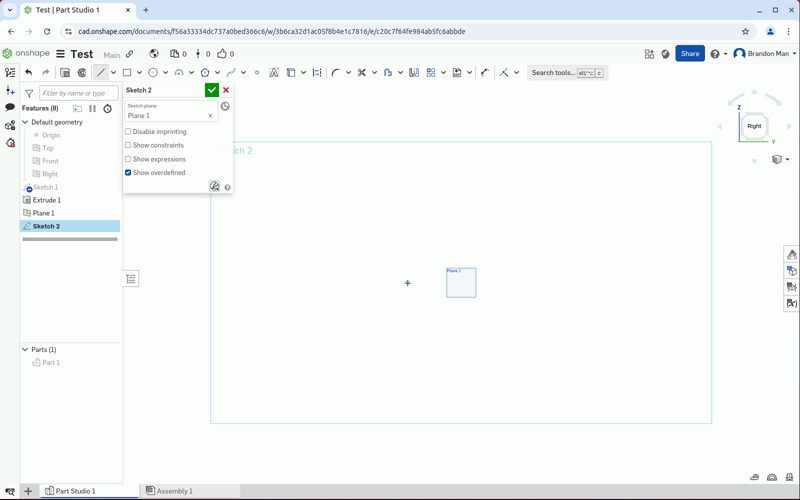
mouse_move(513, 282)
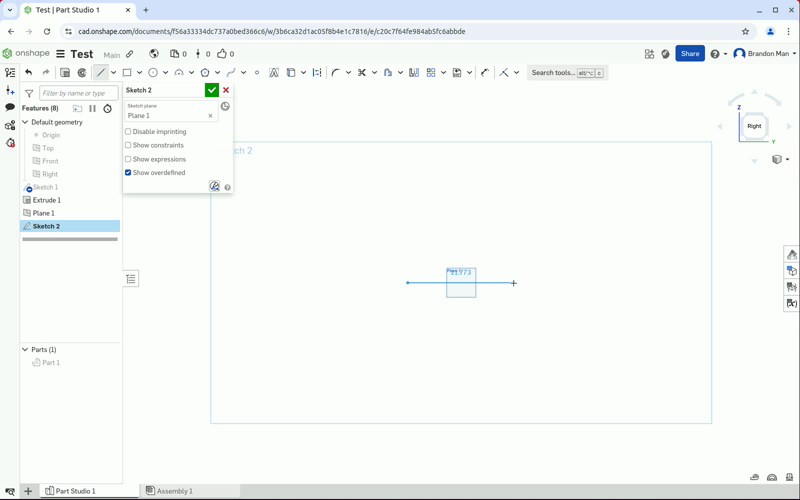
click(513, 282)
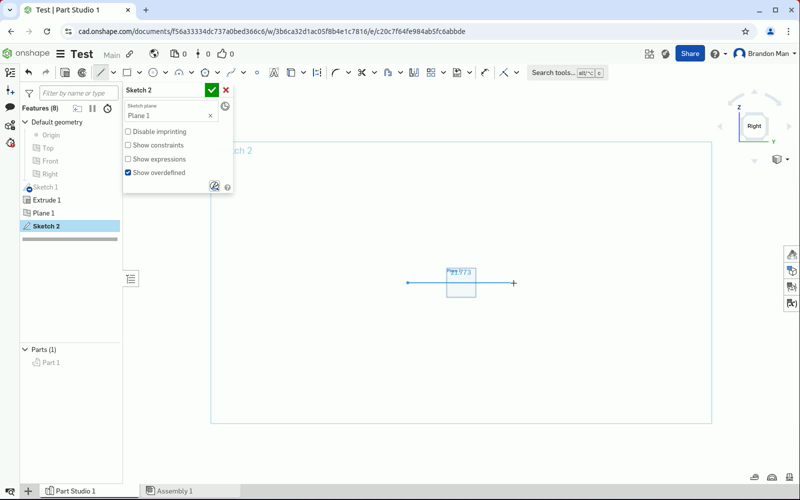
key_up(shift)
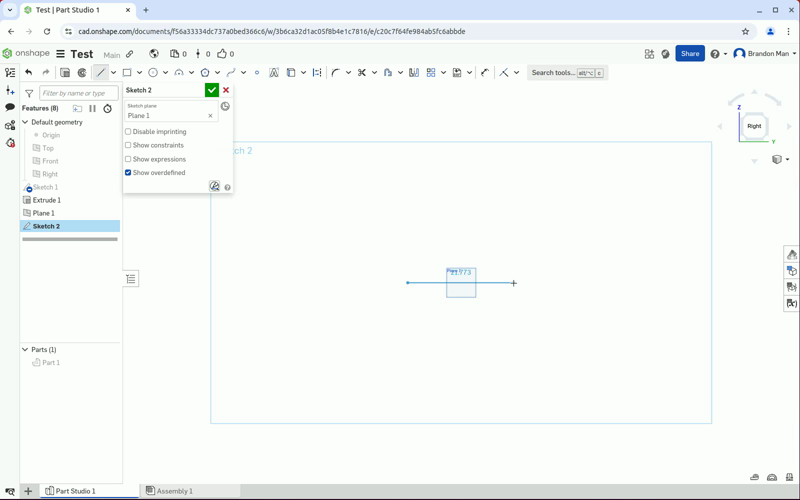
key_down(shift)
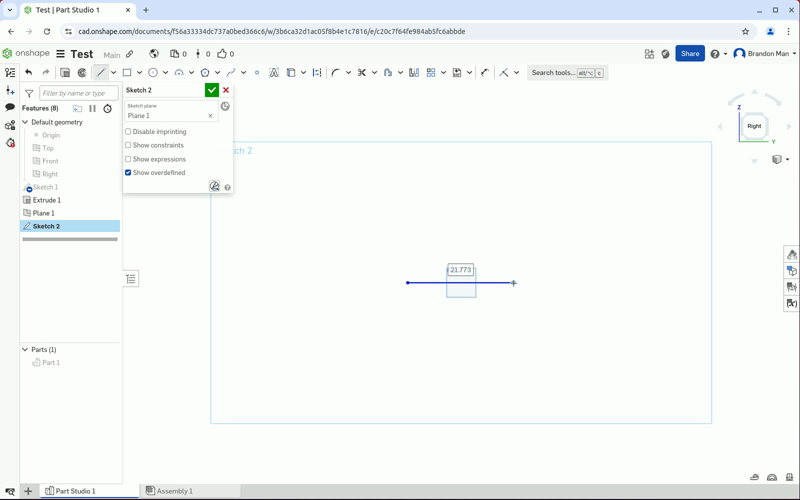
mouse_move(543, 282)
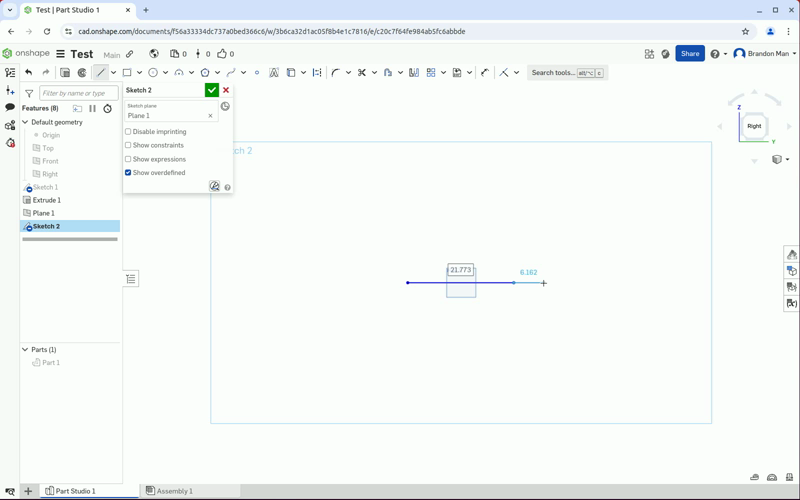
mouse_move(513, 260)
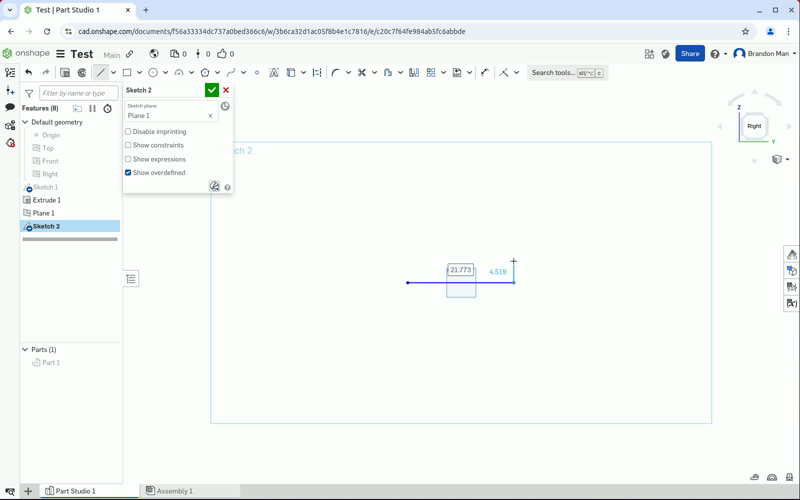
click(513, 260)
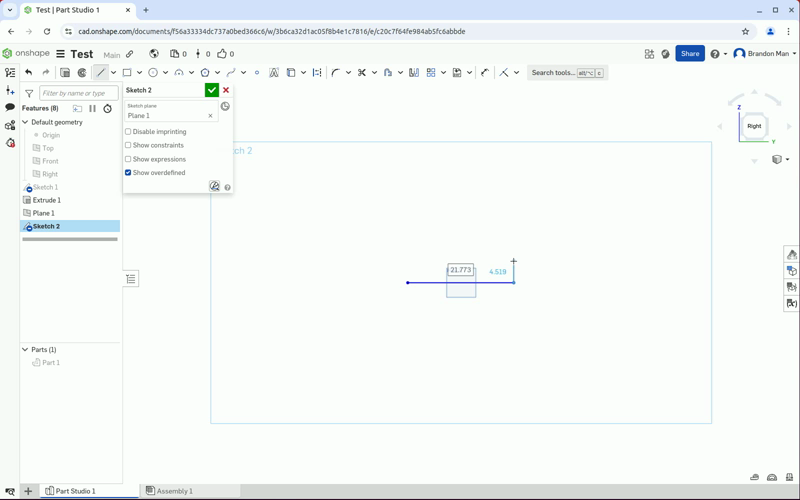
key_up(shift)
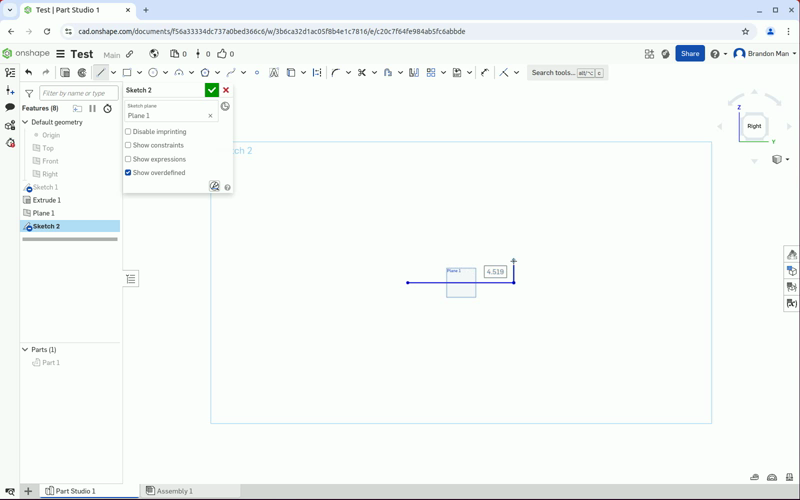
key_down(shift)
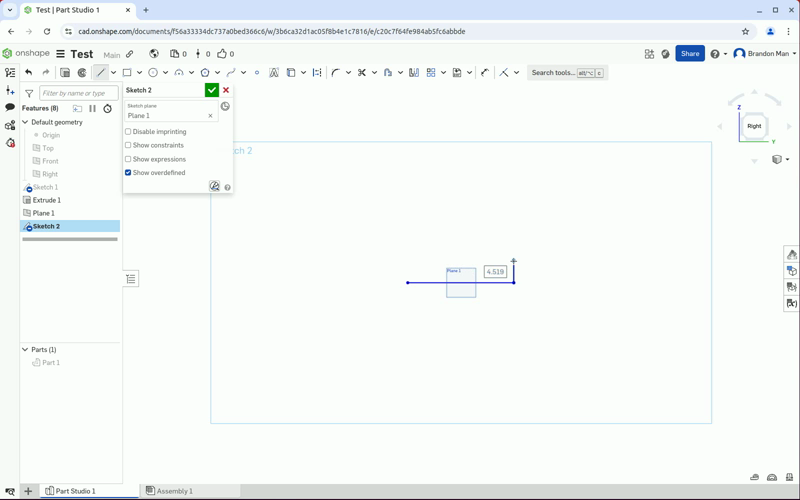
mouse_move(407, 260)
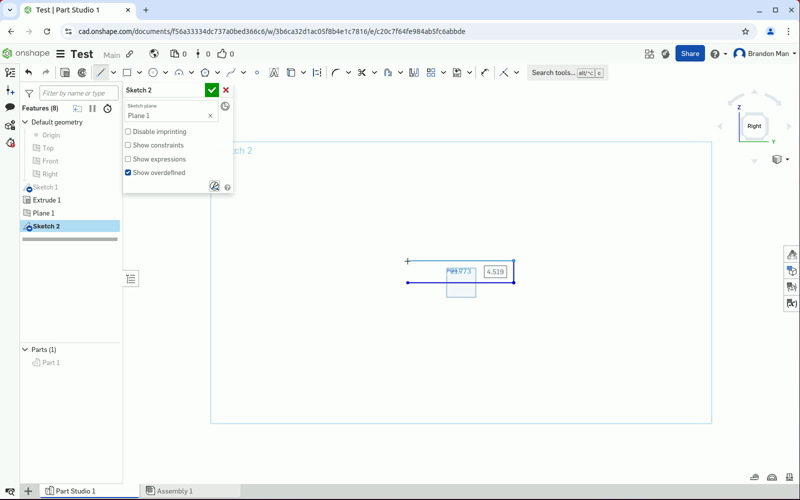
click(407, 260)
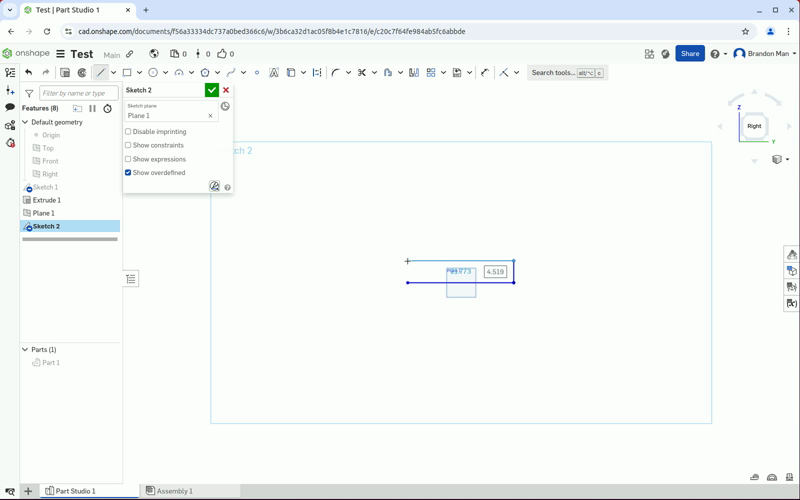
key_up(shift)
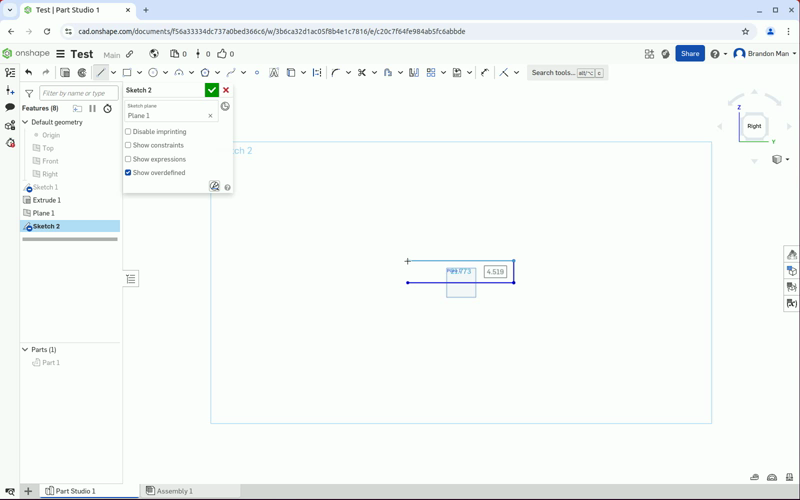
mouse_move(437, 260)
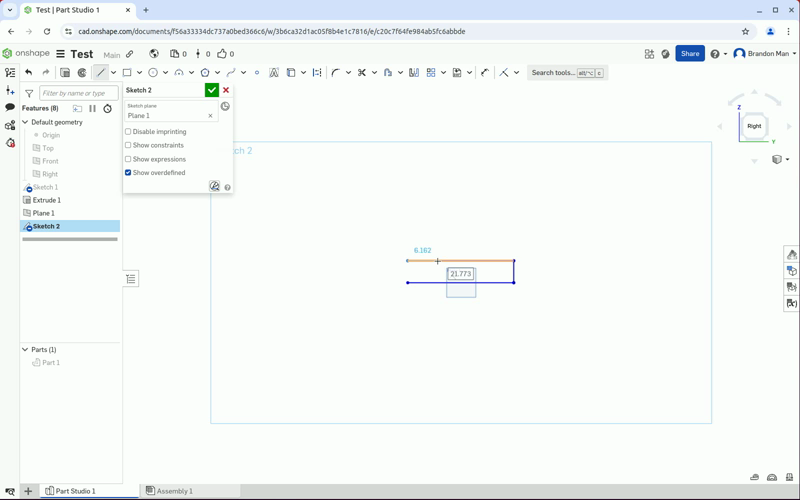
key_down(shift)
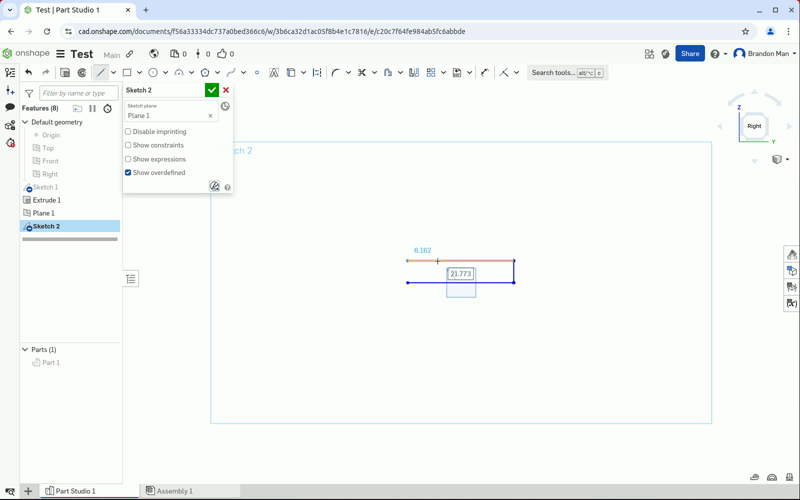
mouse_move(407, 282)
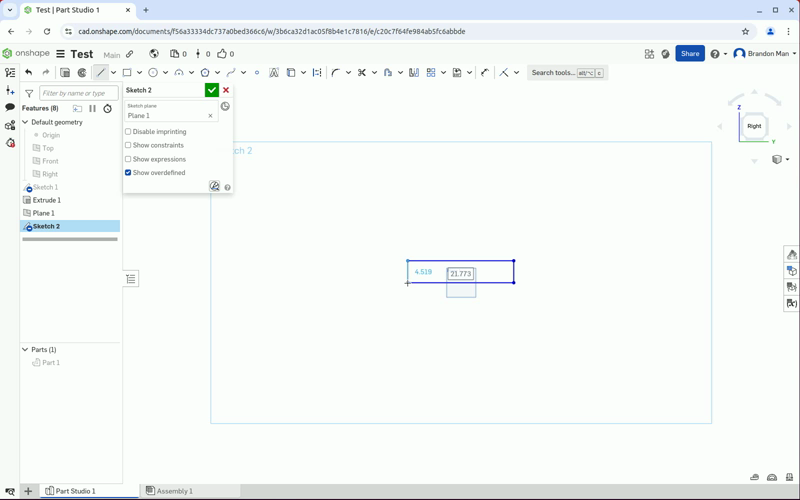
key_up(shift)
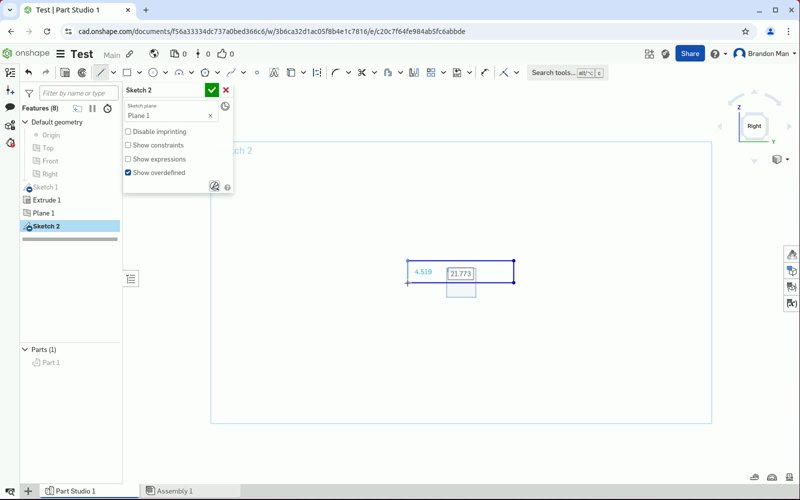
click(407, 282)
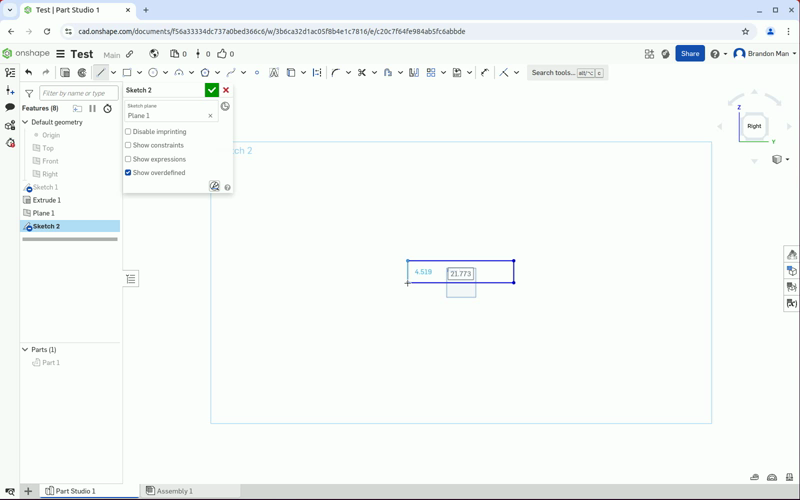
key(esc)
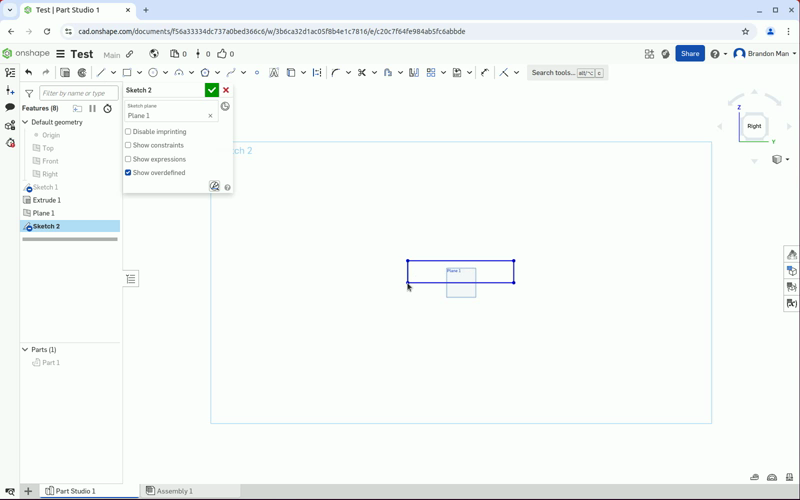
mouse_move(505, 274)
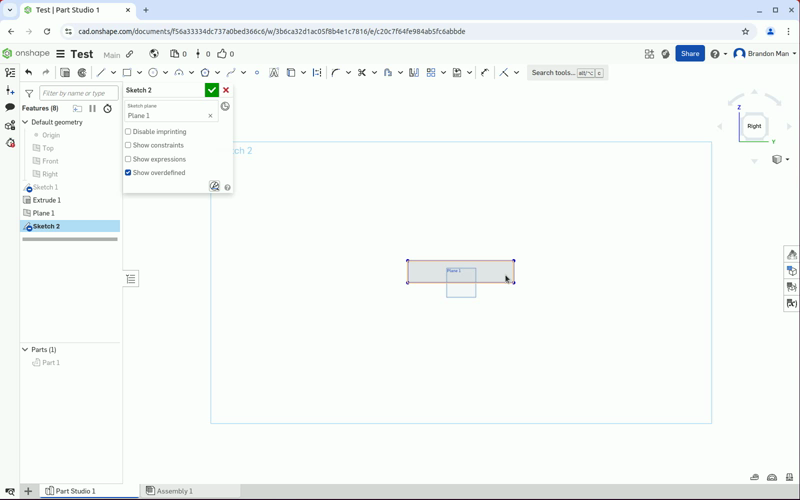
click(505, 274)
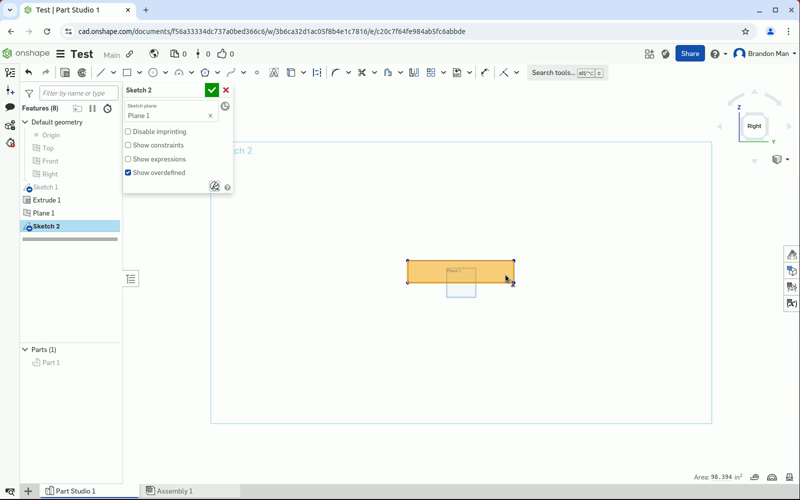
mouse_move(73, 352)
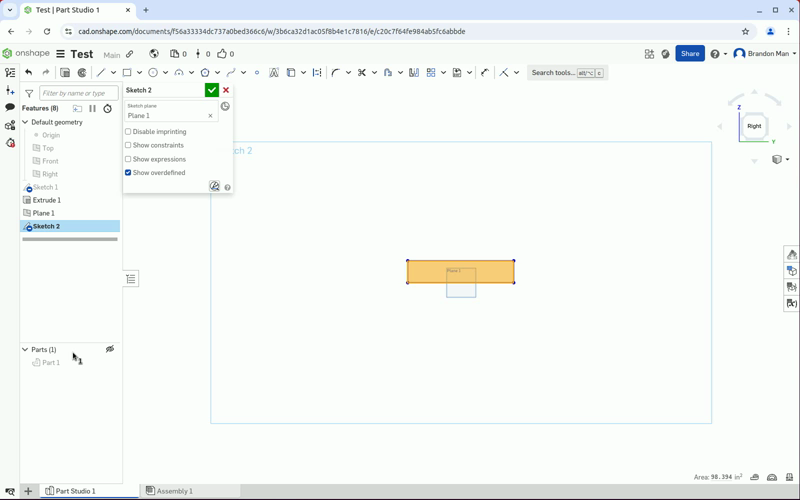
key(shift+y)
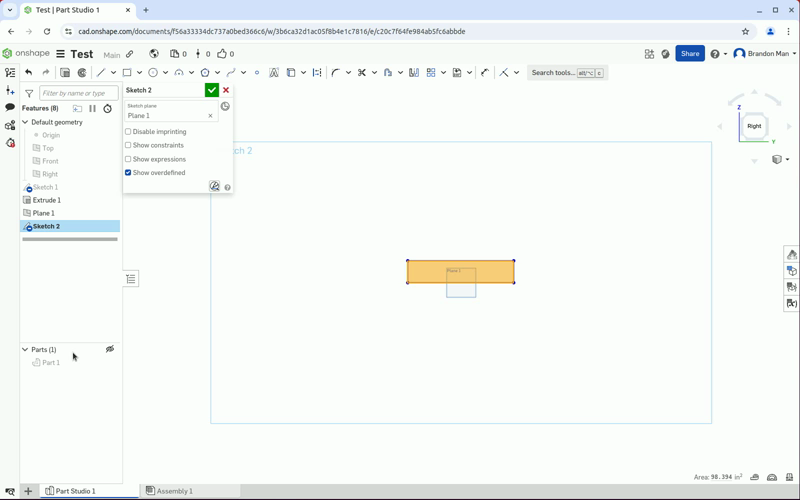
key(shift+e)
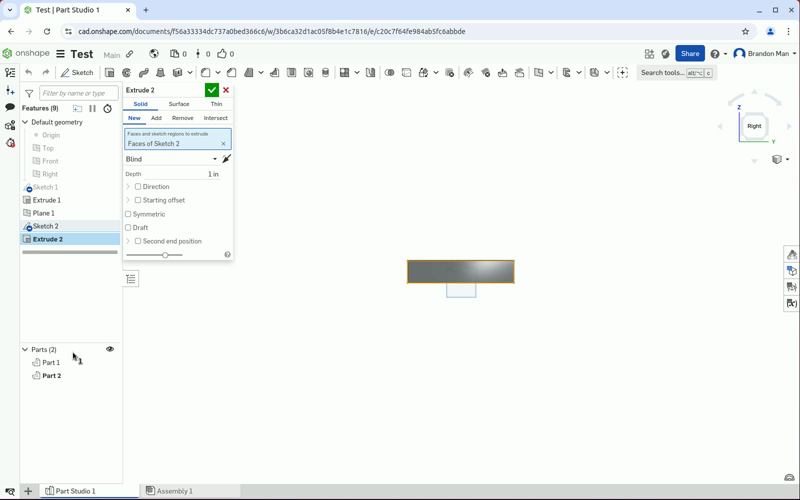
mouse_move(143, 106)
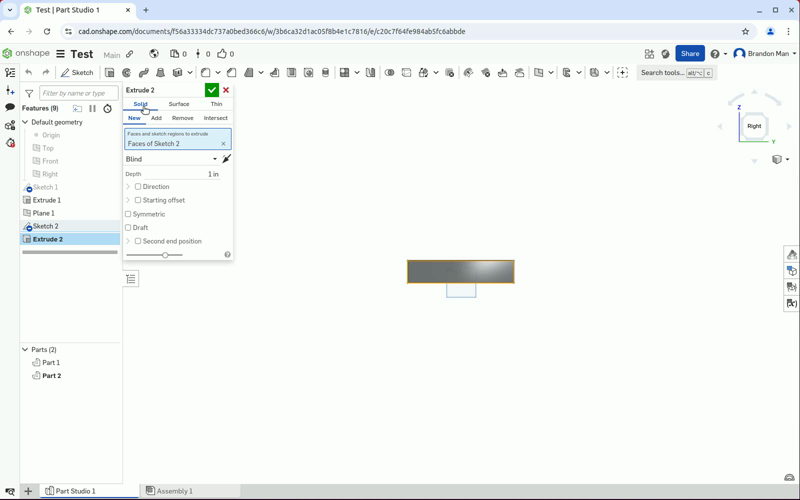
click(143, 106)
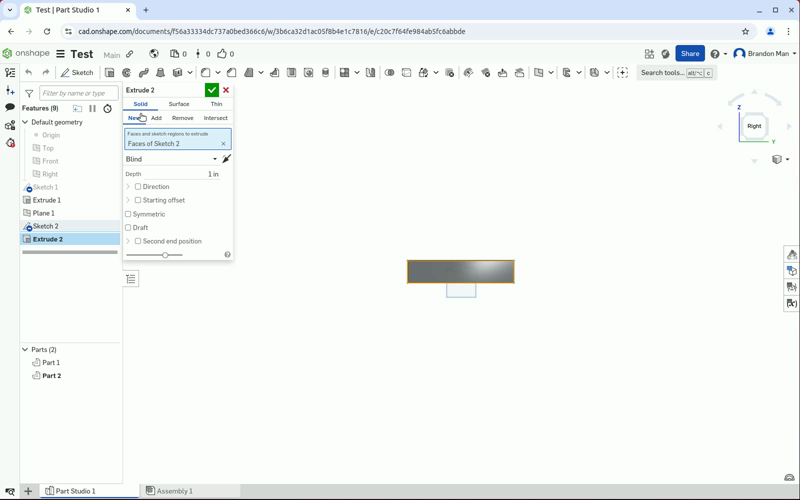
mouse_move(137, 120)
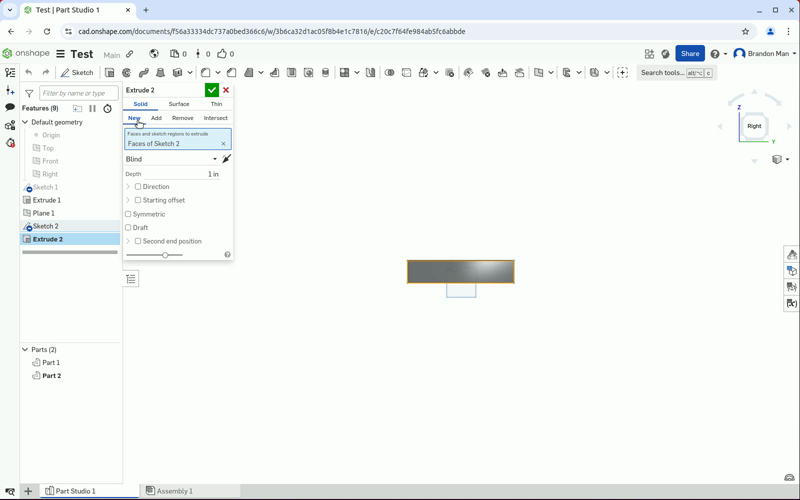
click(137, 120)
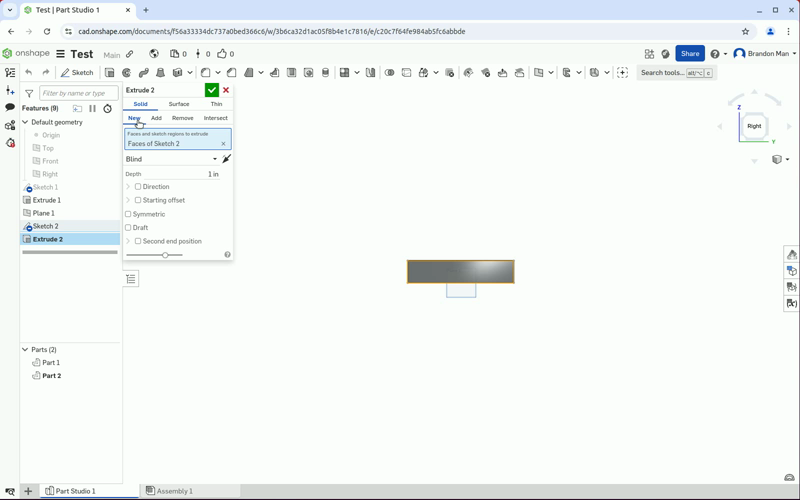
key(tab, 4)
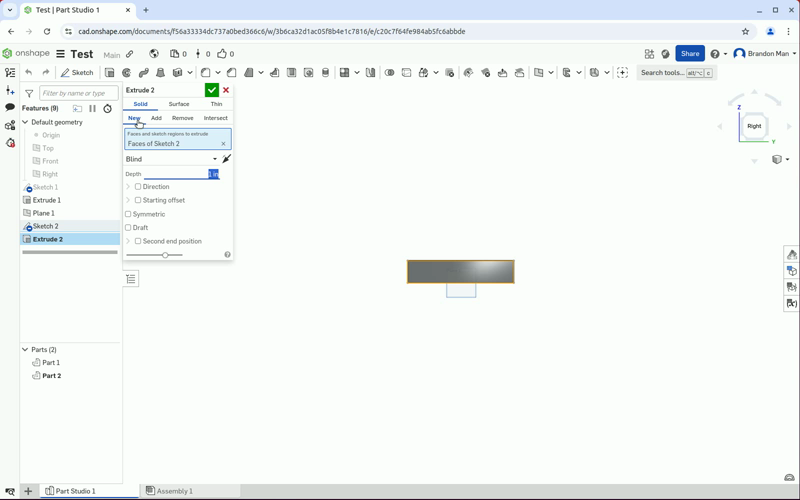
text(0.722)
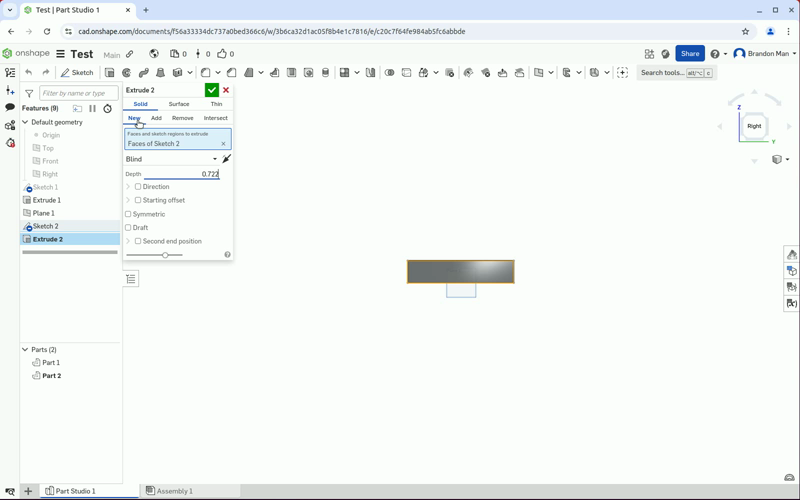
key(enter)
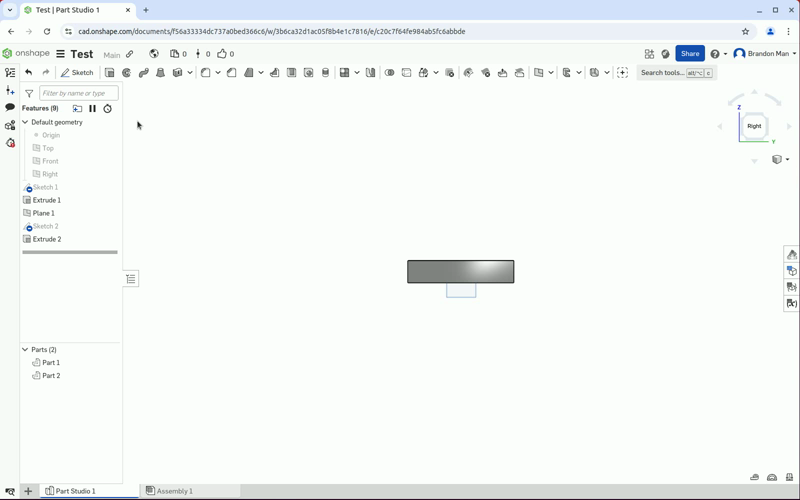
key(shift+h)
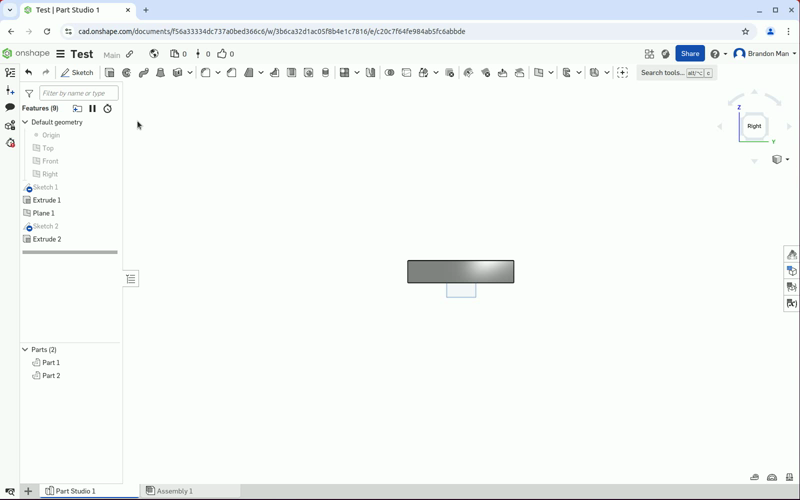
key(shift+h)
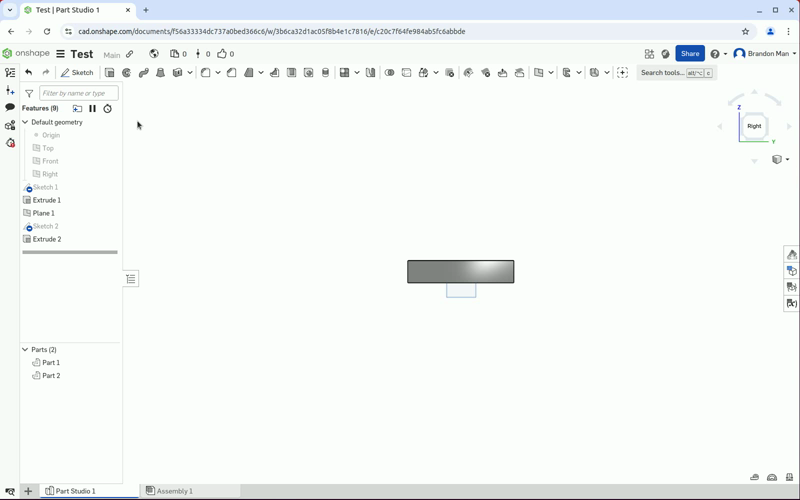
mouse_move(73, 189)
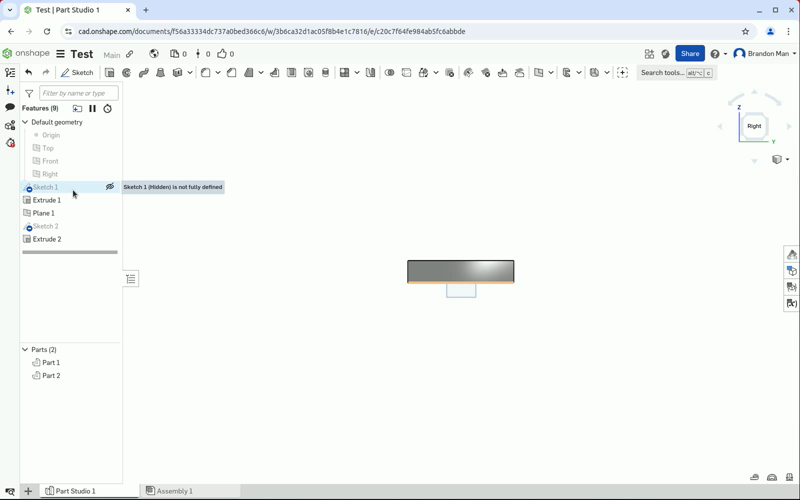
click(73, 189)
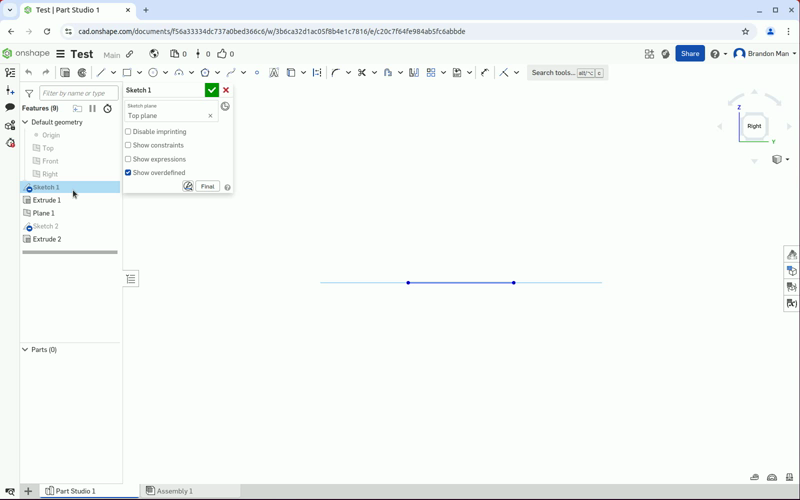
mouse_move(229, 92)
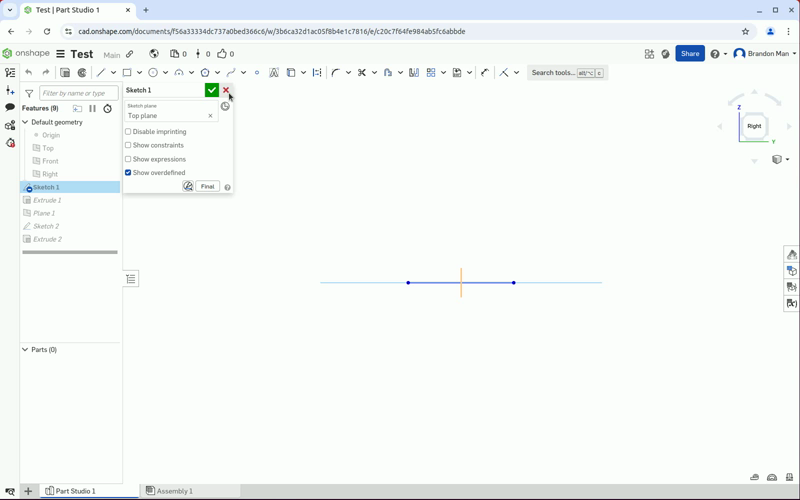
click(229, 92)
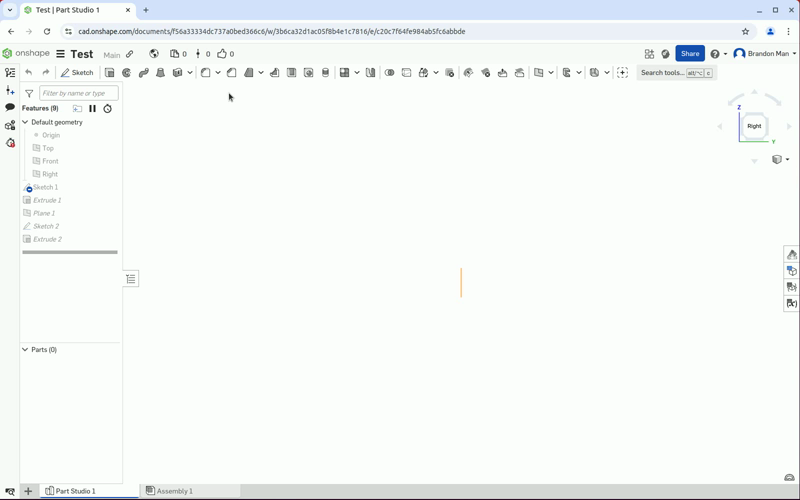
key(shift+s)
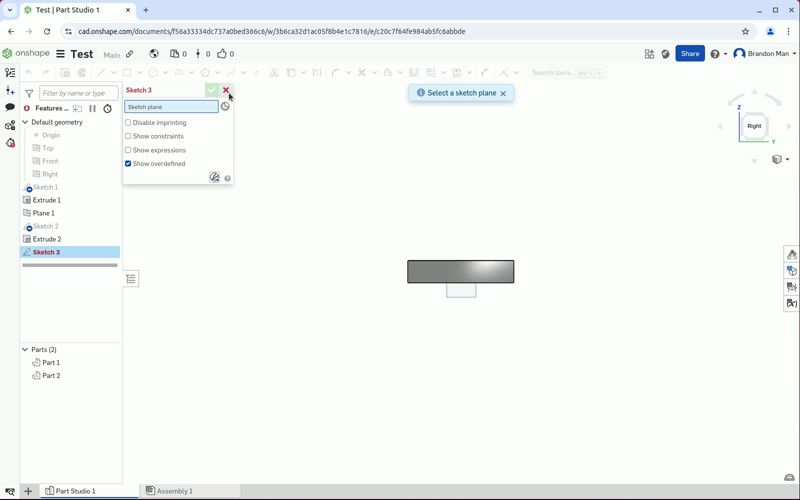
mouse_move(73, 215)
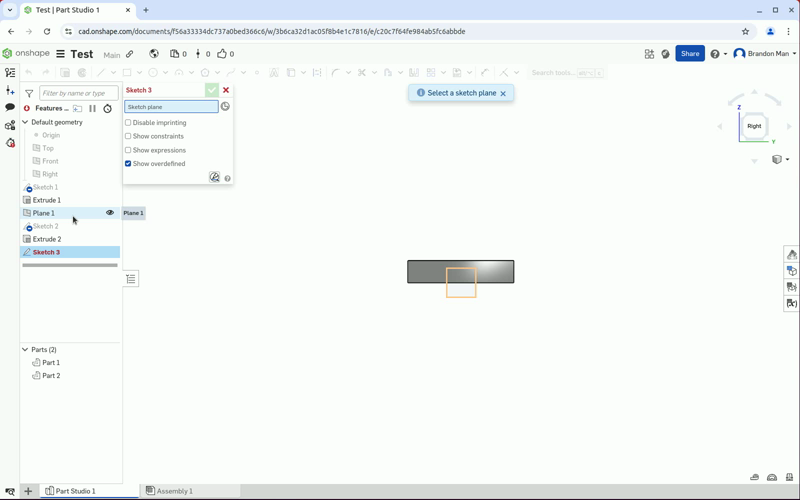
click(73, 215)
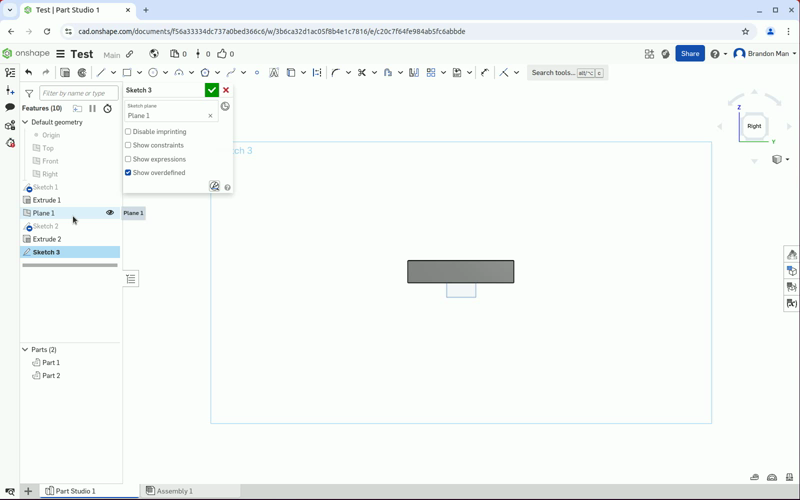
mouse_move(73, 352)
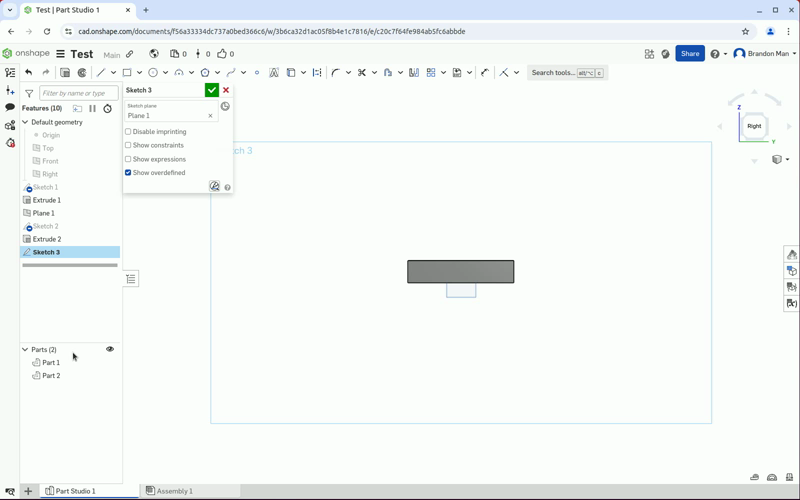
key(y)
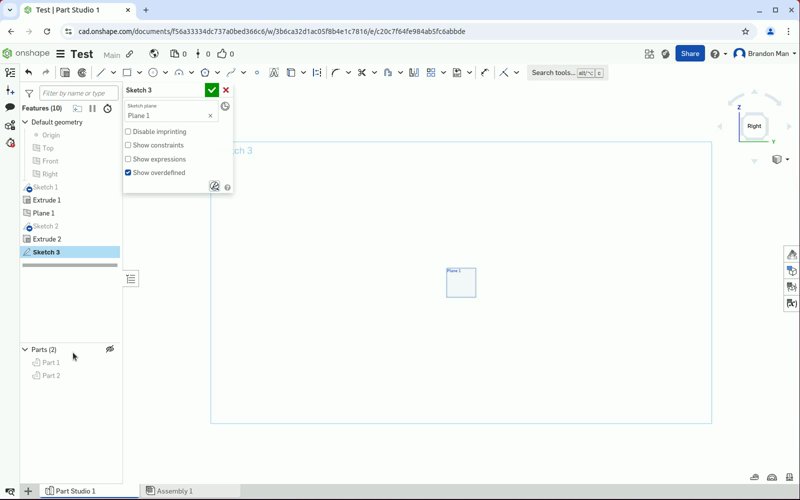
key(l)
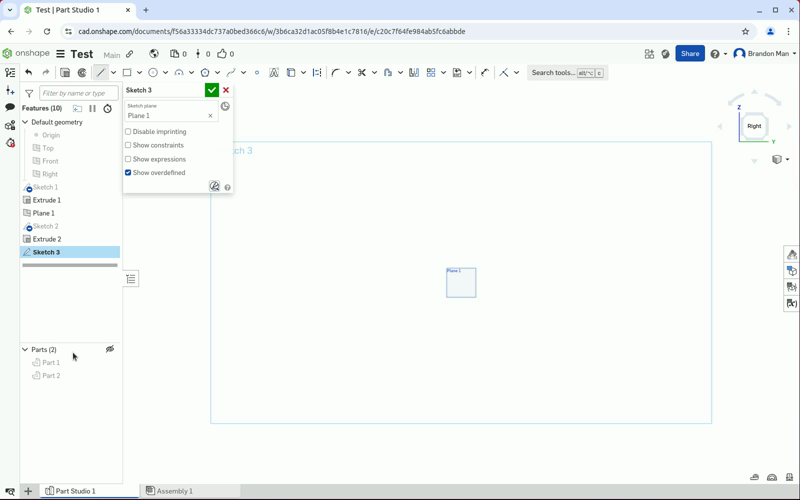
key_down(shift)
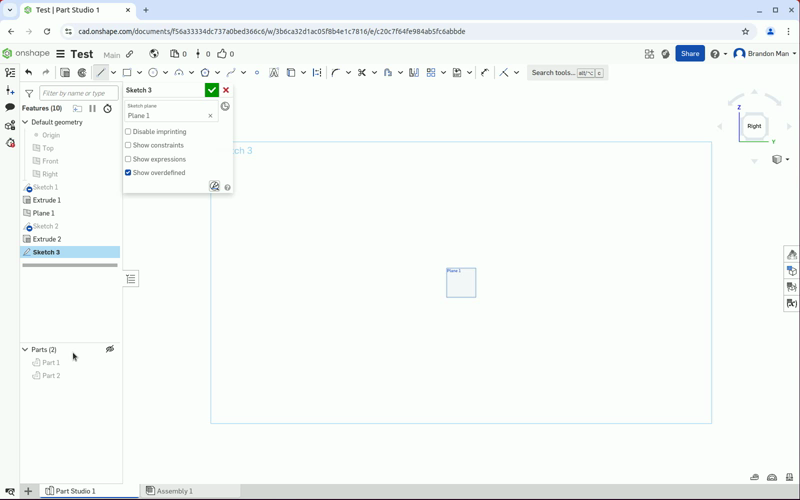
mouse_move(407, 260)
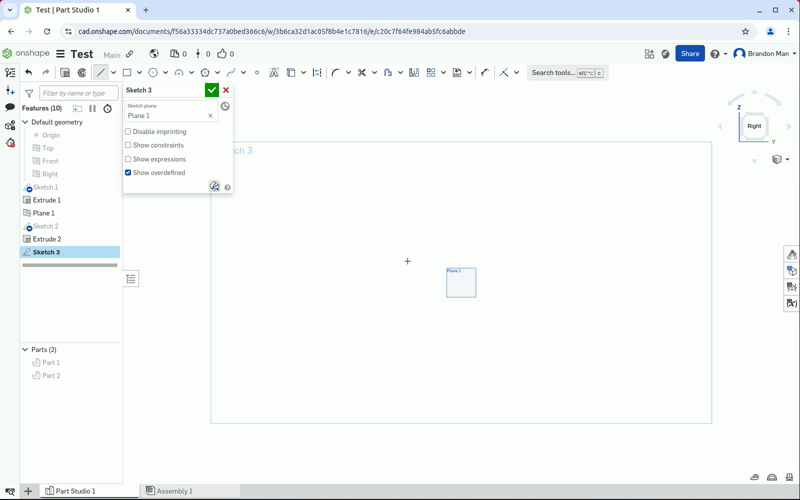
click(407, 260)
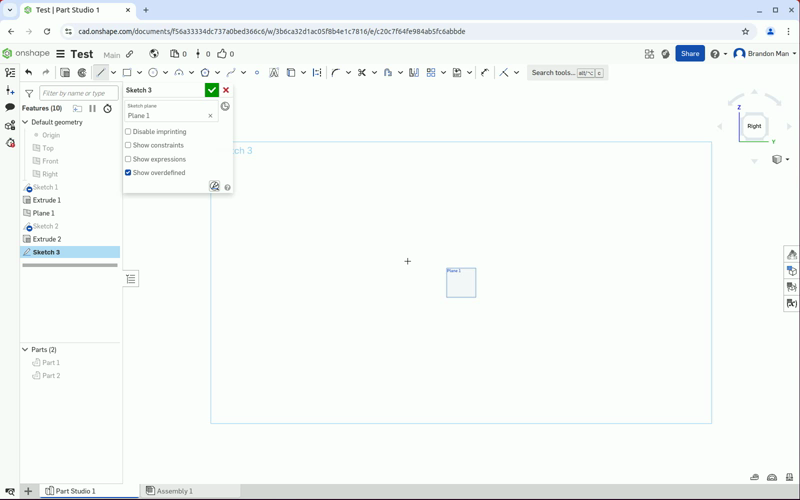
key_up(shift)
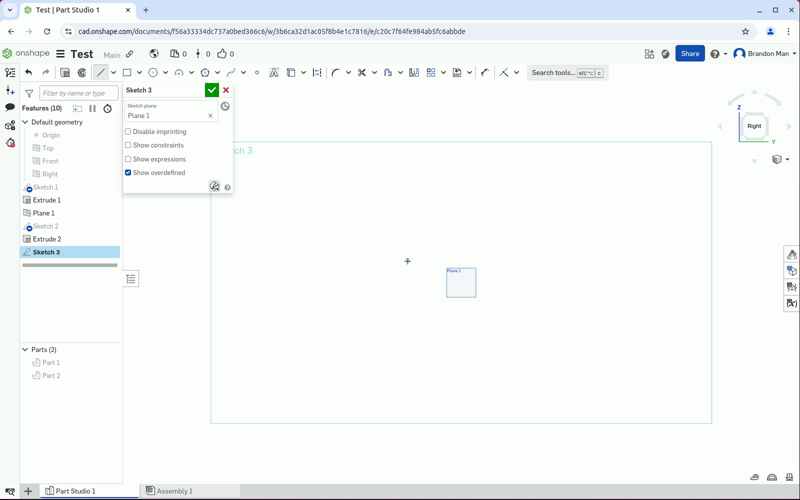
key_down(shift)
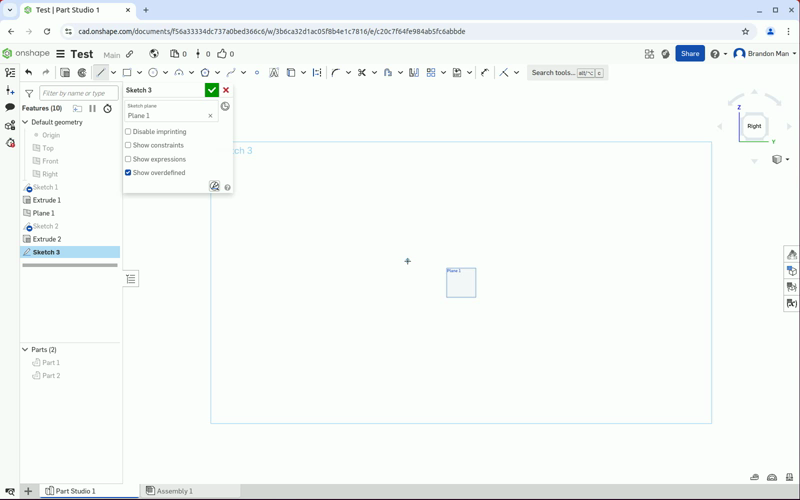
mouse_move(513, 260)
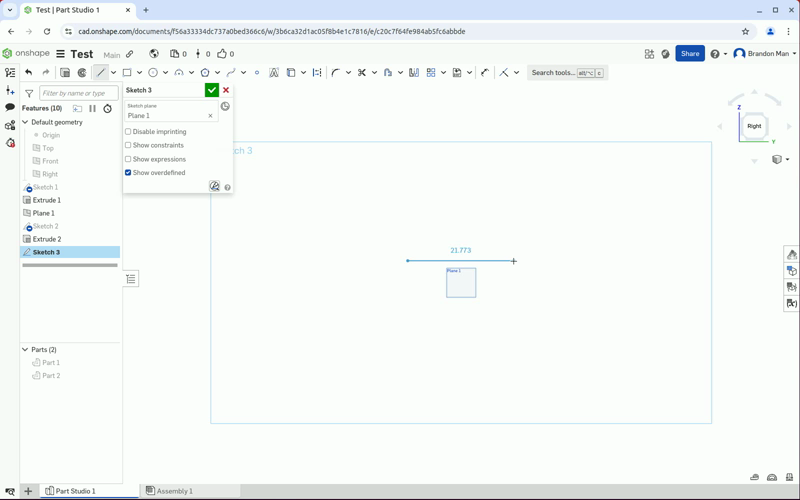
click(513, 260)
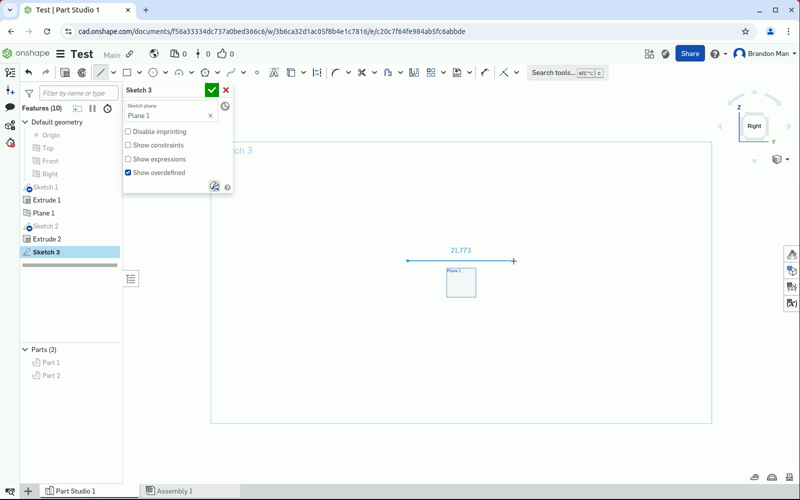
key_up(shift)
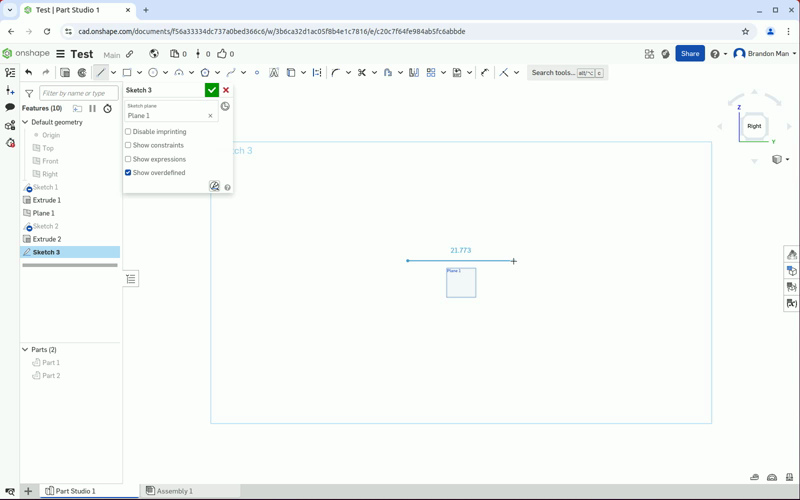
key_down(shift)
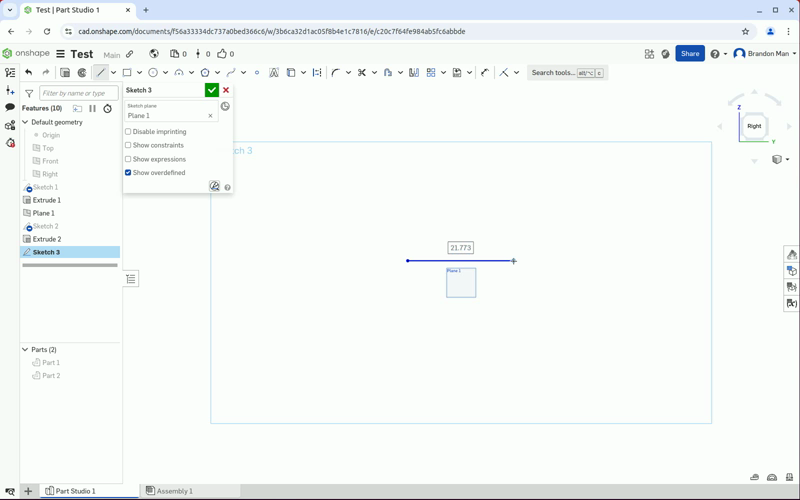
mouse_move(543, 260)
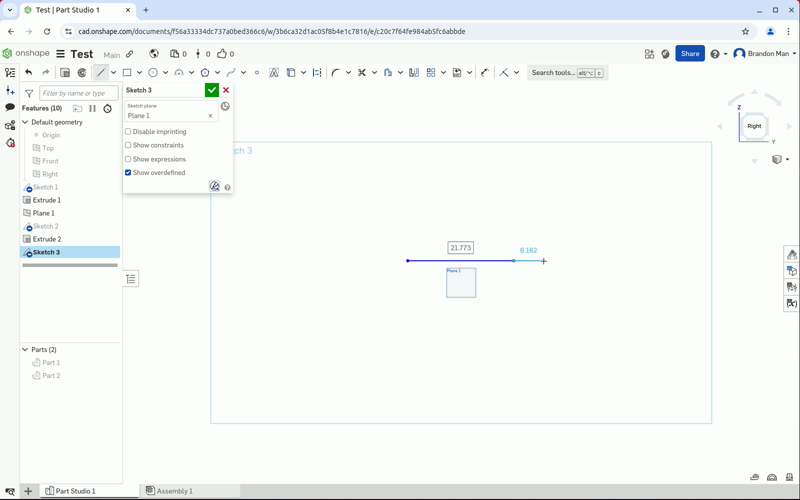
mouse_move(513, 257)
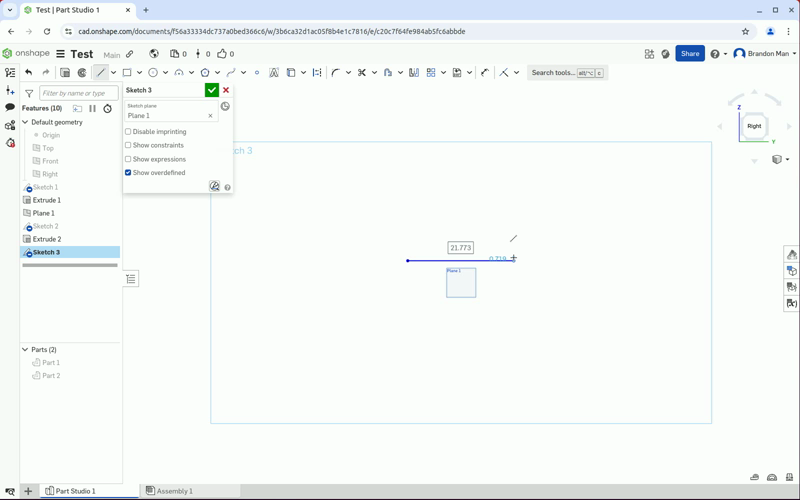
scroll(6)
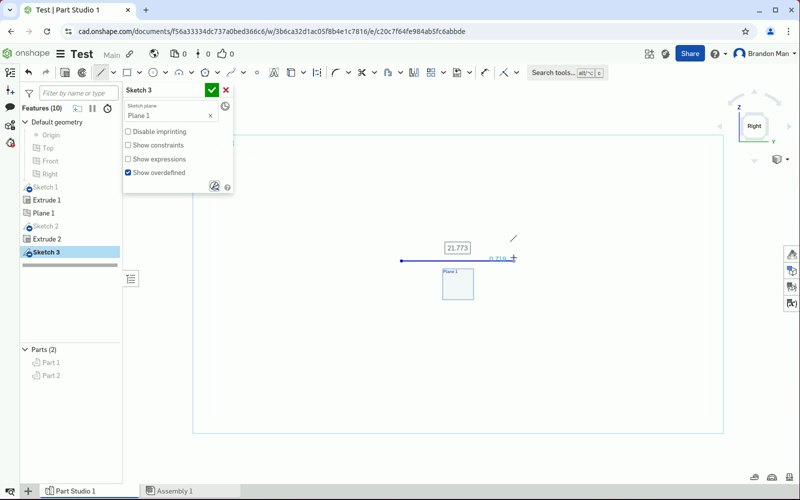
scroll(6)
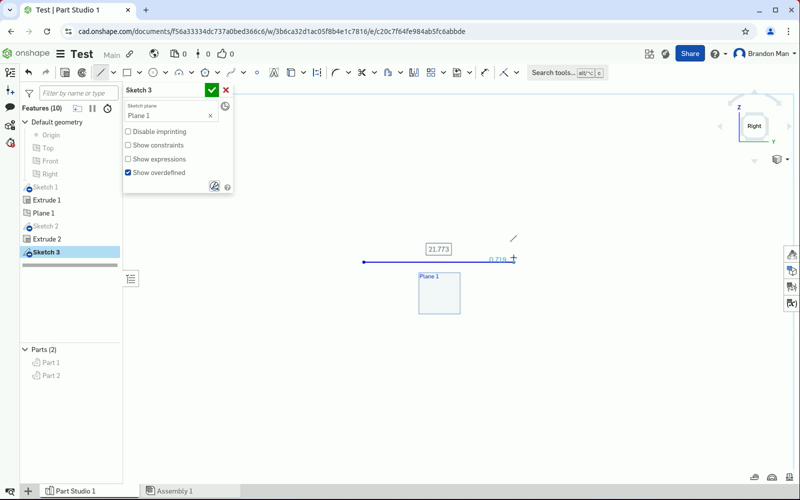
scroll(6)
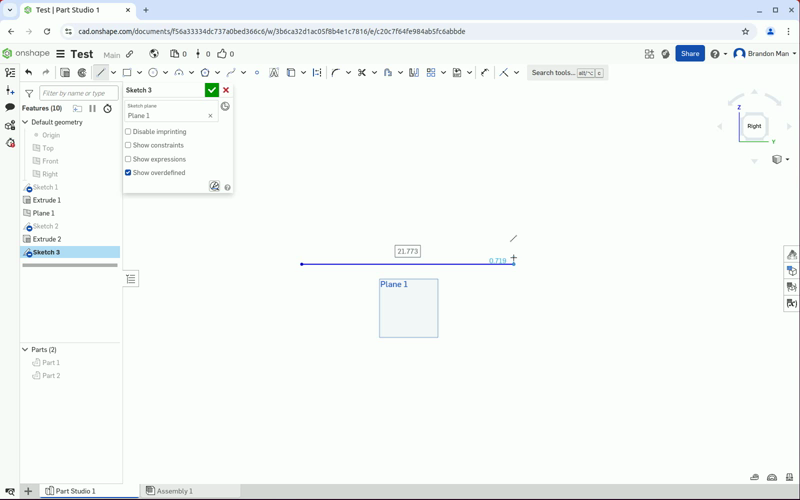
scroll(6)
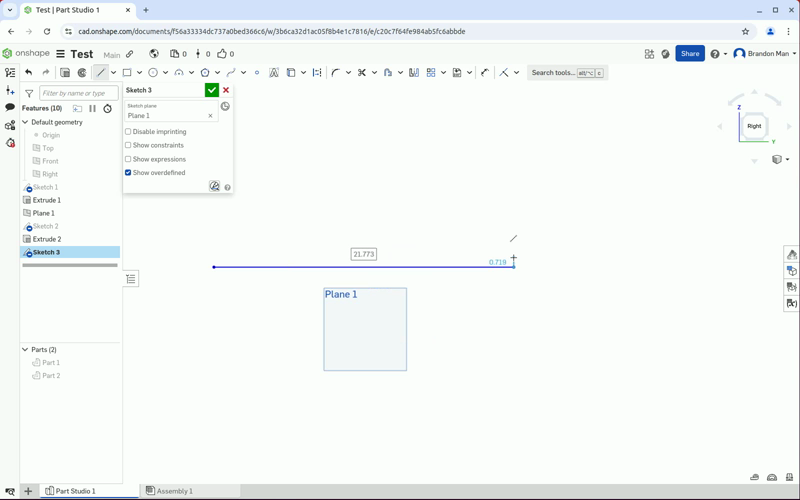
scroll(6)
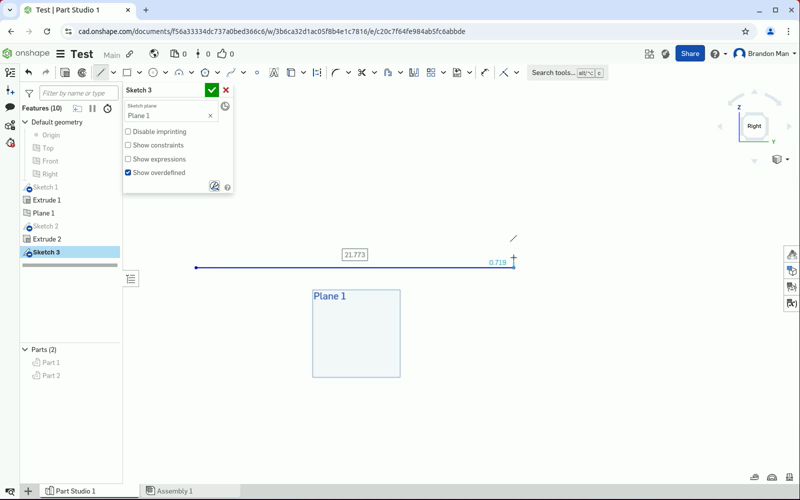
scroll(6)
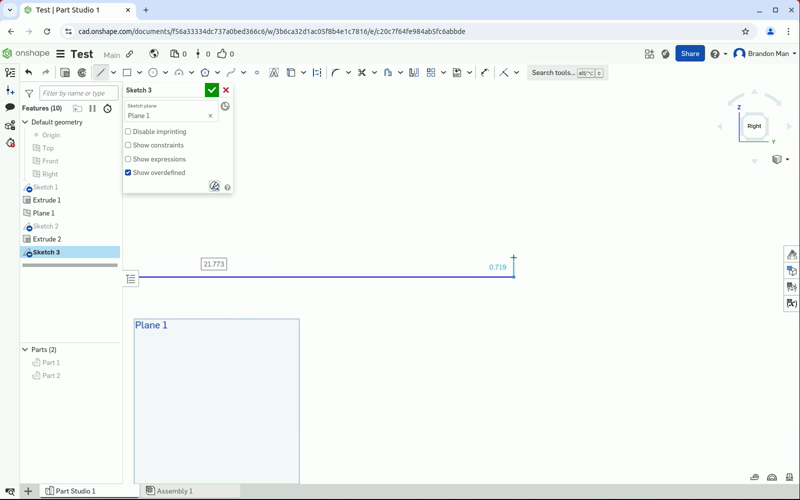
scroll(6)
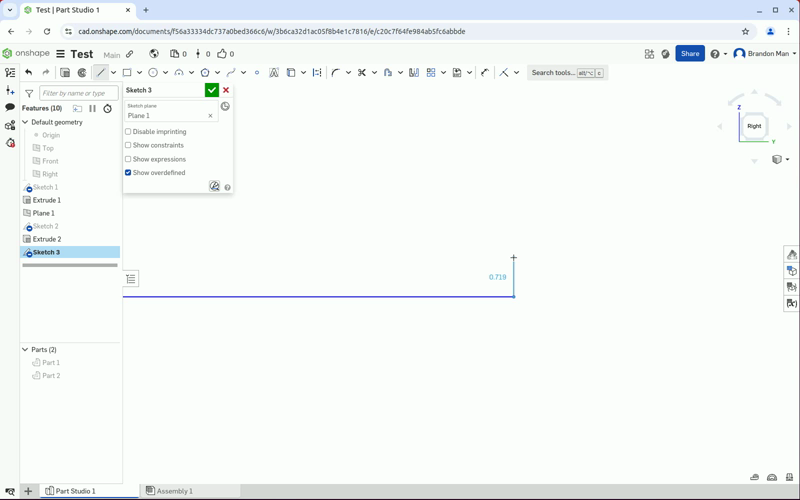
click(513, 257)
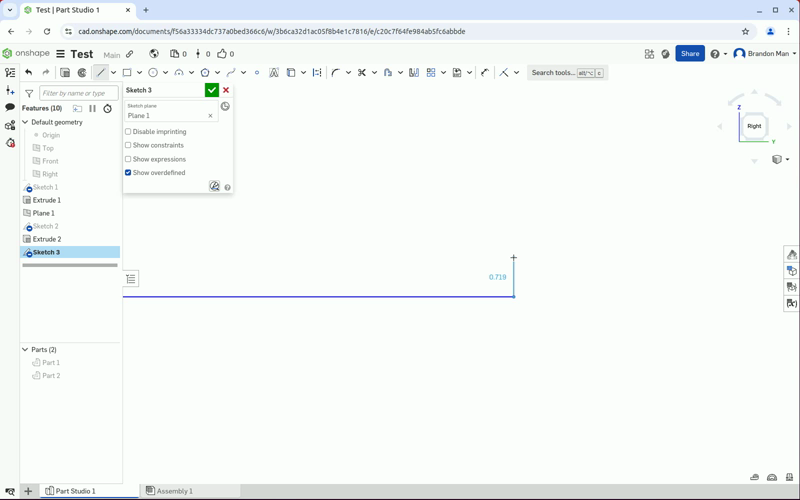
scroll(-6)
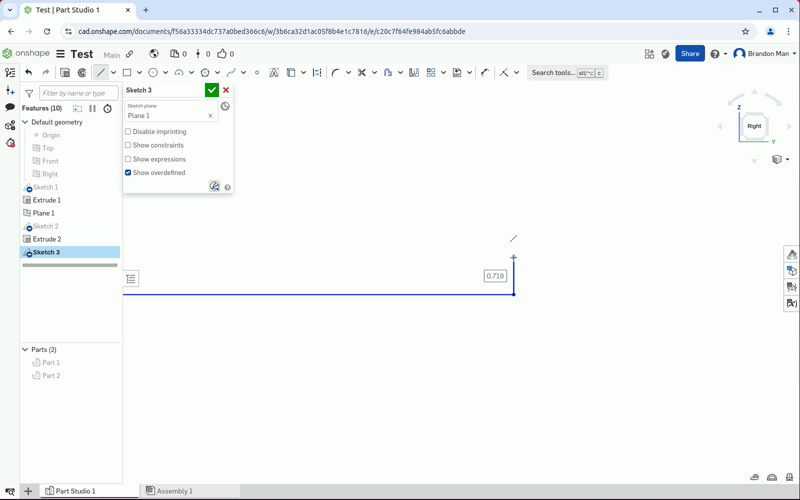
scroll(-6)
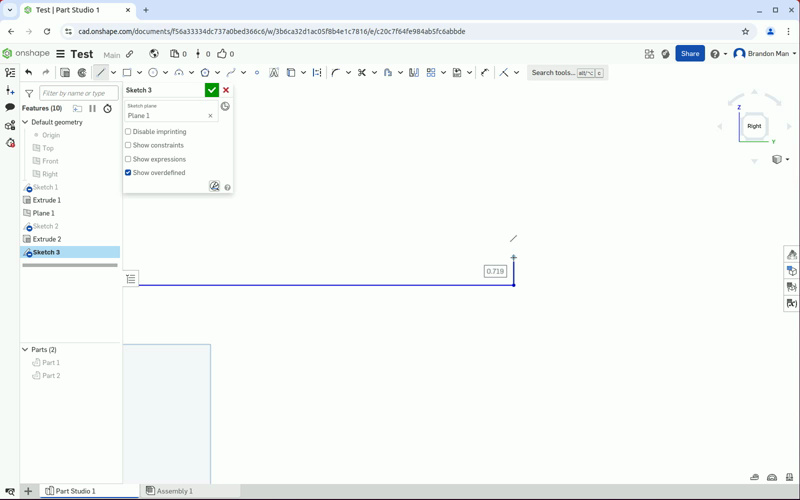
scroll(-6)
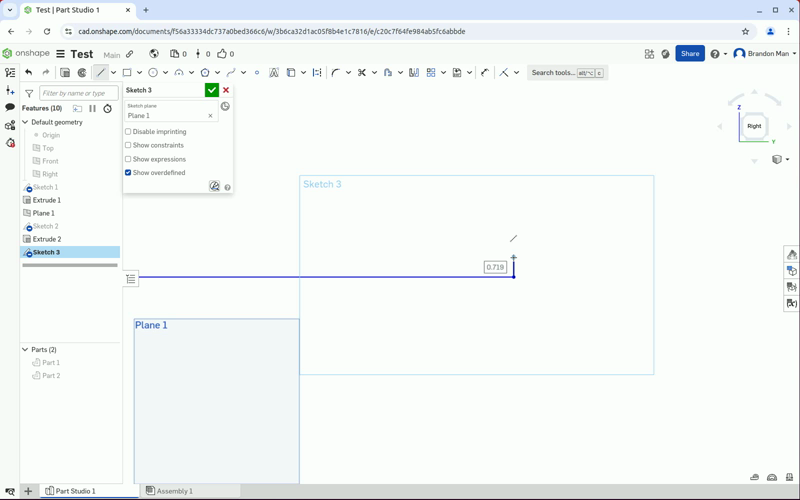
scroll(-6)
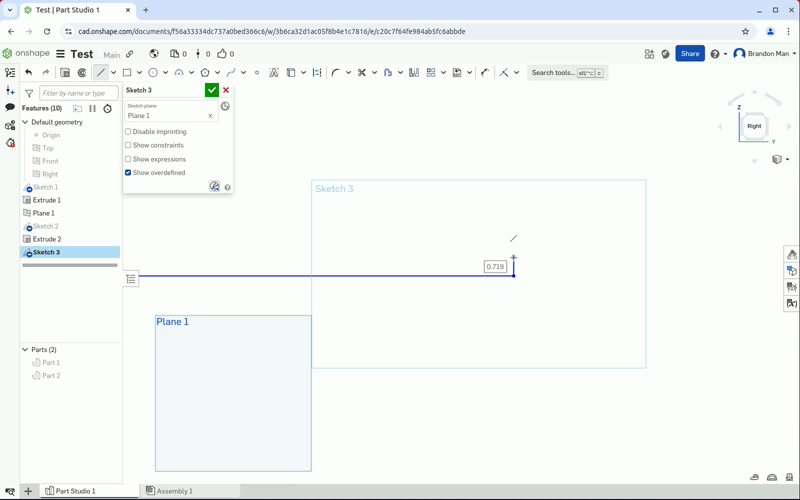
scroll(-6)
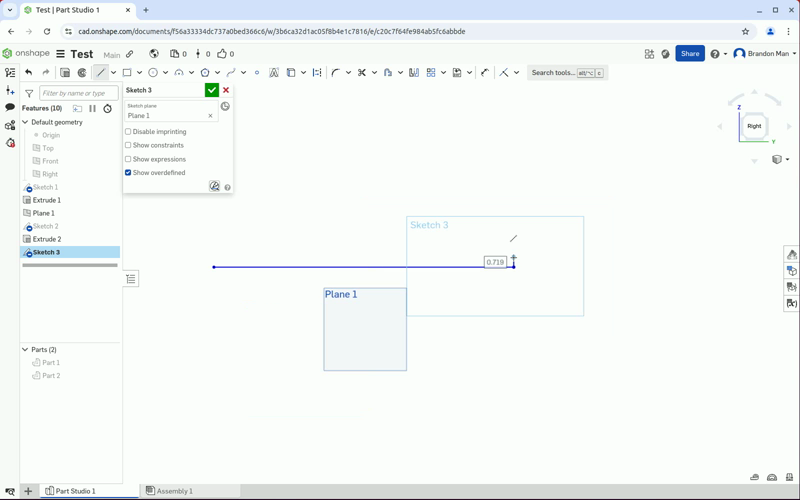
scroll(-6)
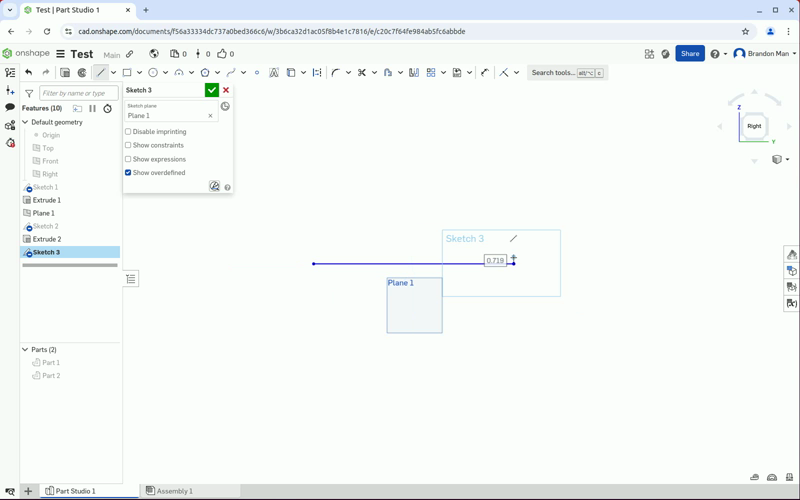
scroll(-6)
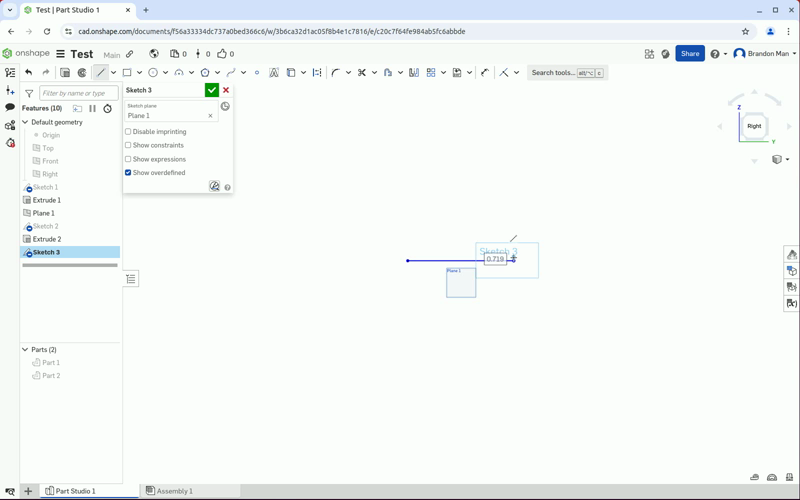
key_up(shift)
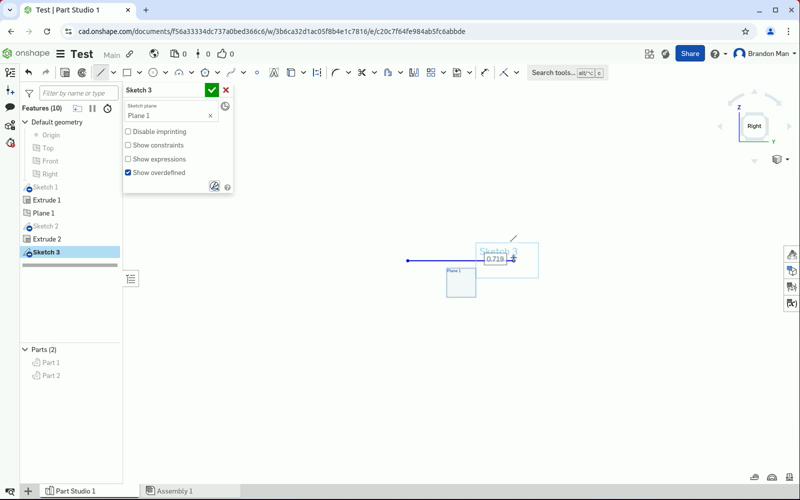
key_down(shift)
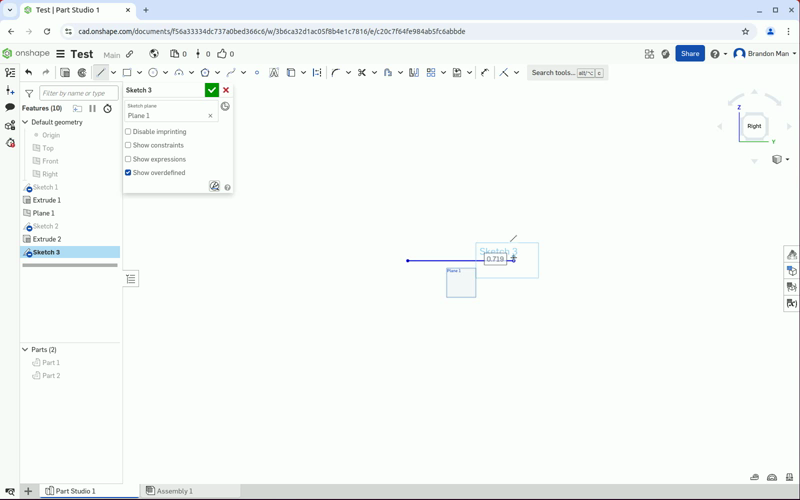
mouse_move(407, 257)
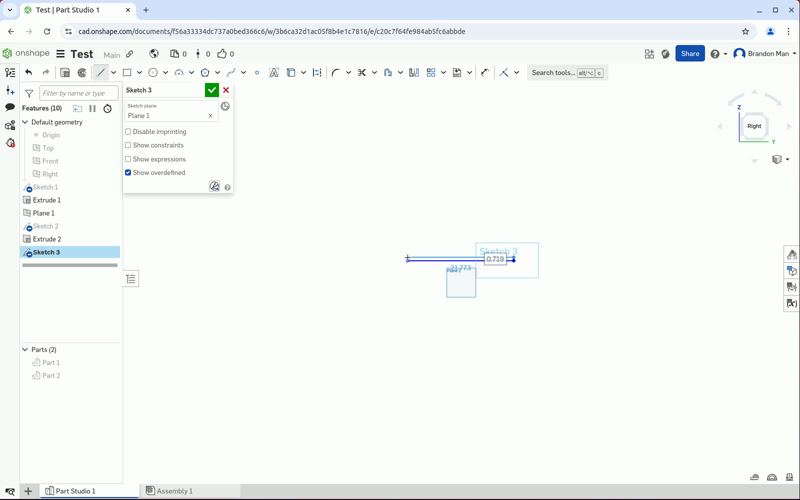
scroll(6)
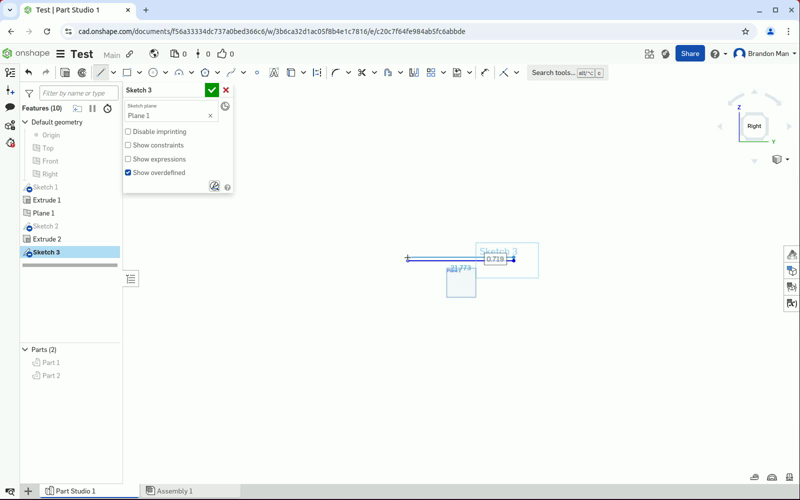
scroll(6)
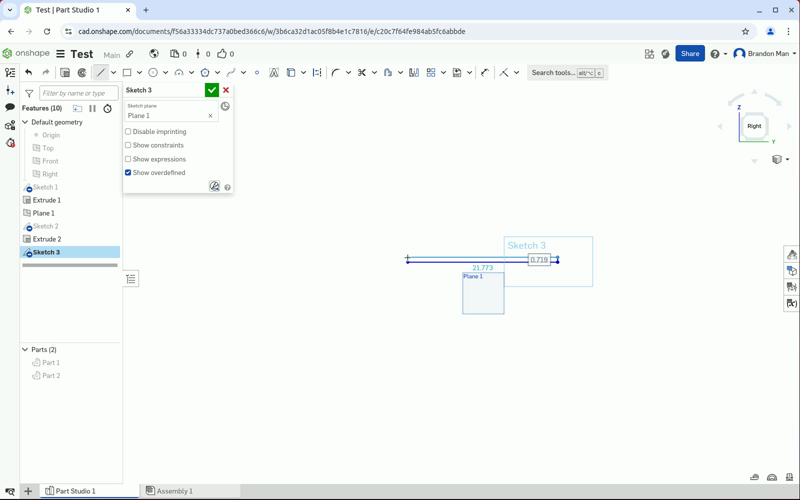
scroll(6)
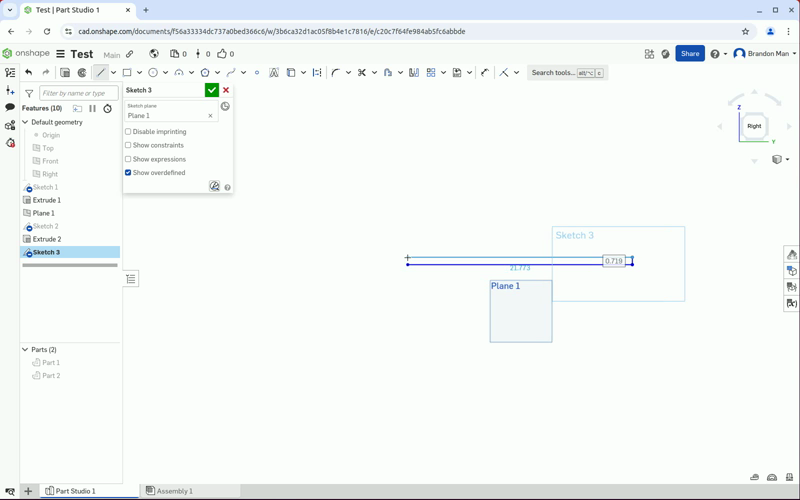
scroll(6)
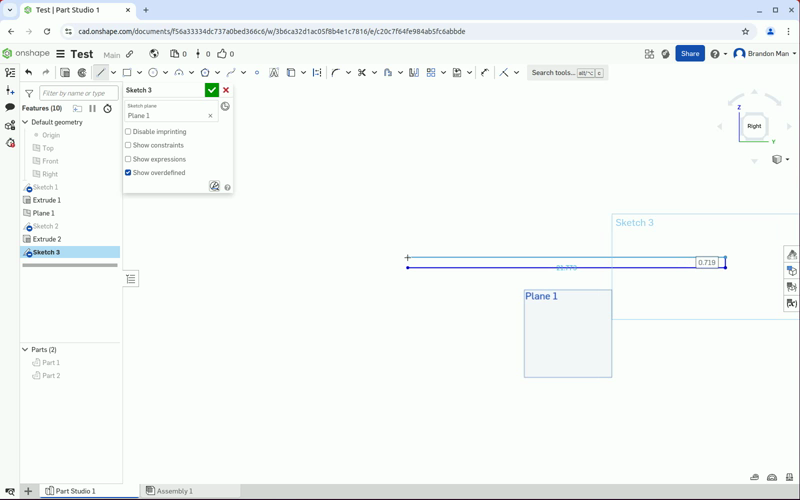
scroll(6)
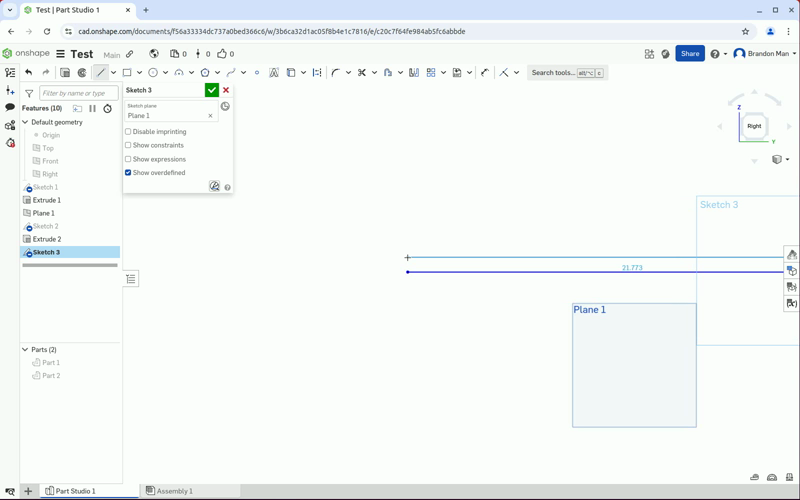
scroll(6)
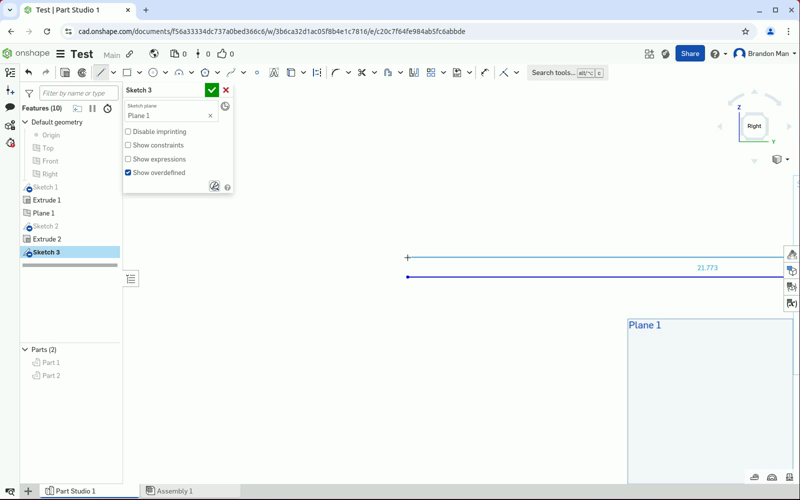
scroll(6)
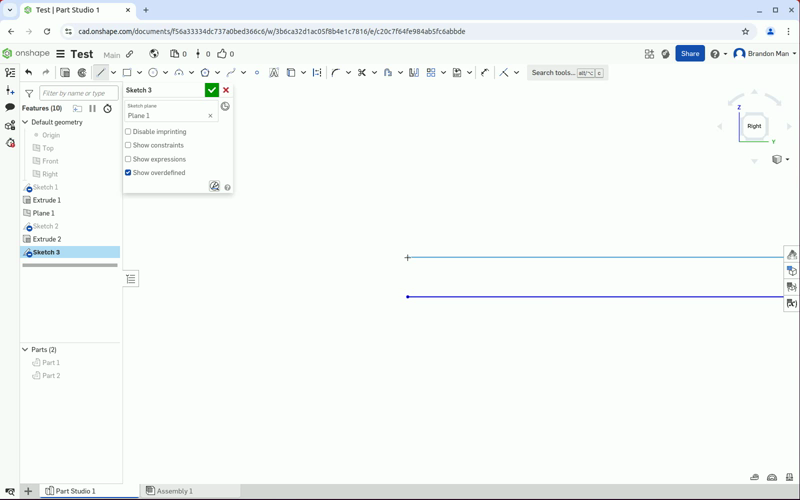
click(407, 257)
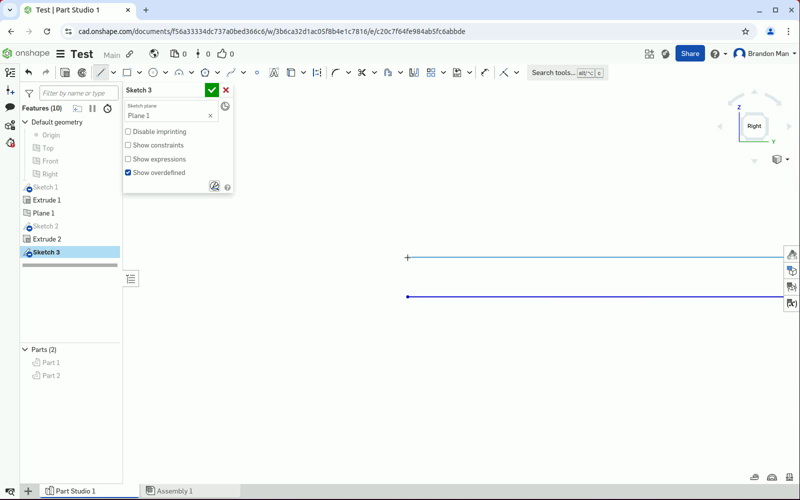
scroll(-6)
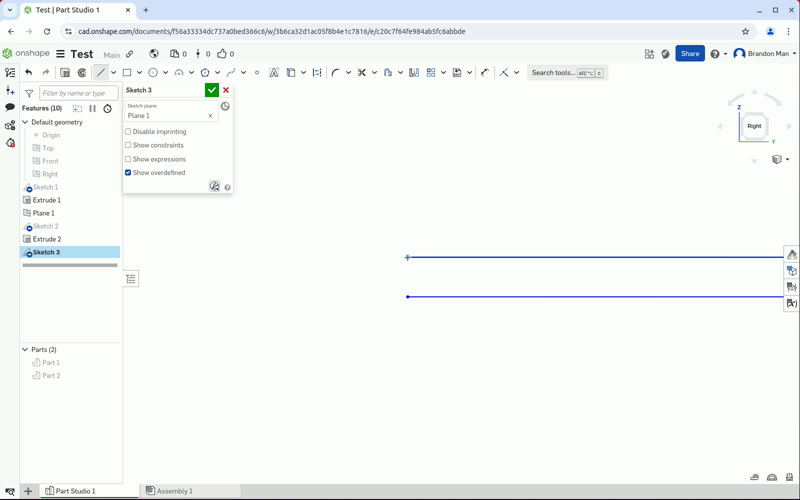
scroll(-6)
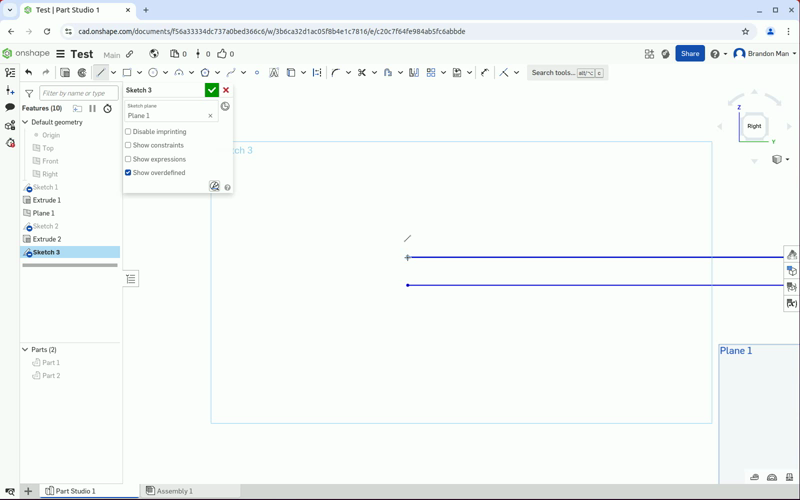
scroll(-6)
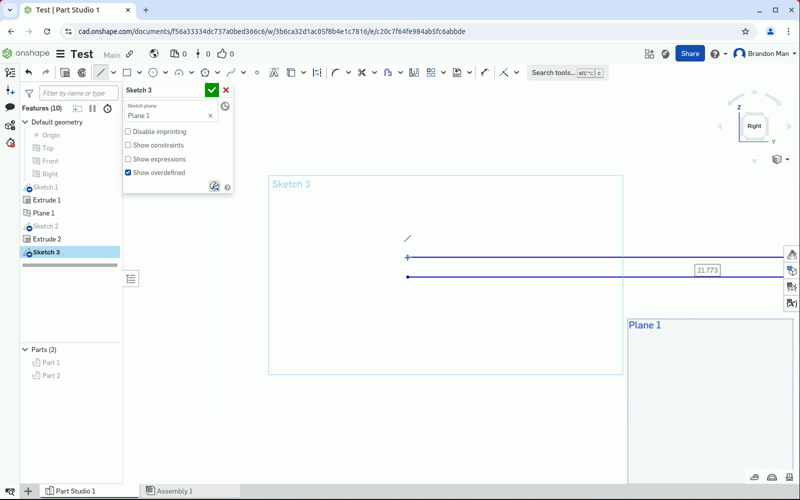
scroll(-6)
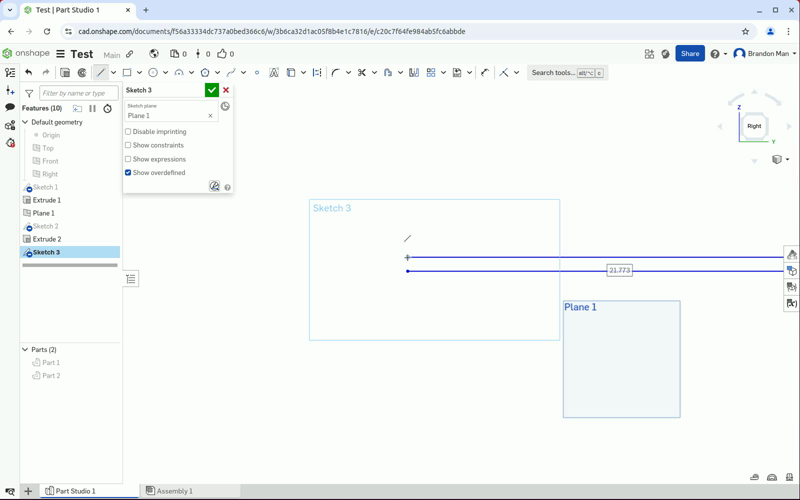
scroll(-6)
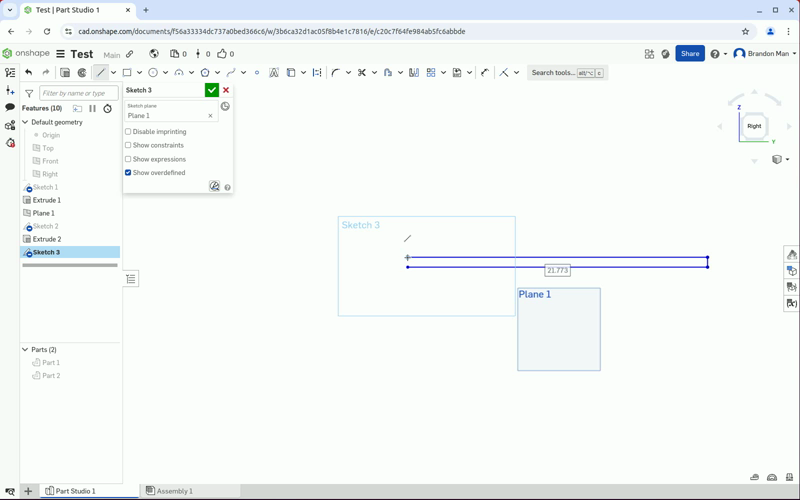
scroll(-6)
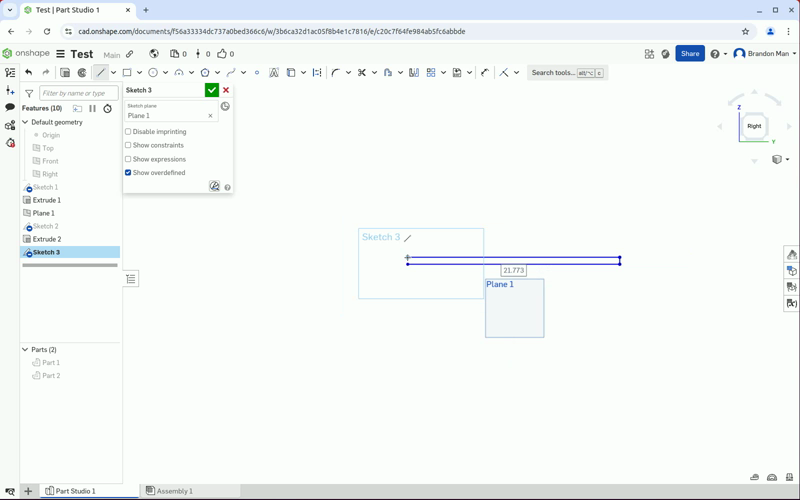
scroll(-6)
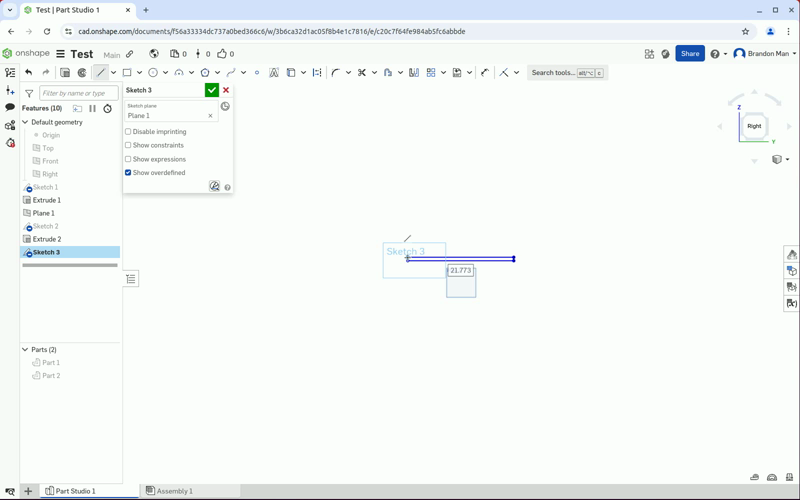
key_up(shift)
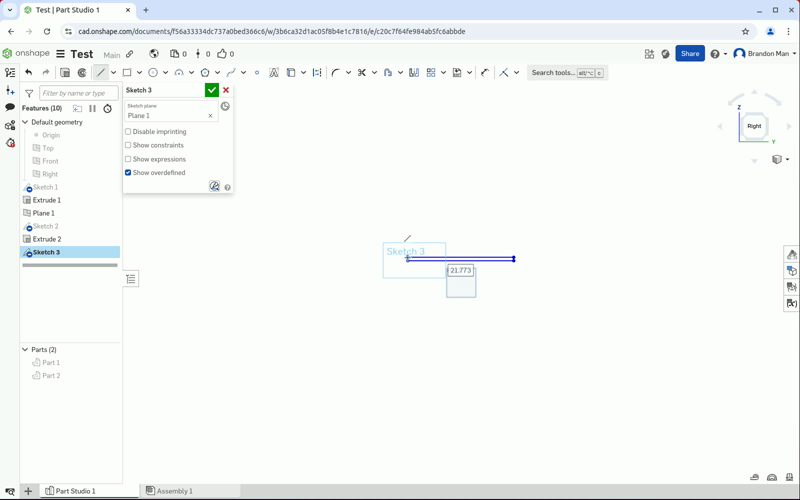
mouse_move(437, 257)
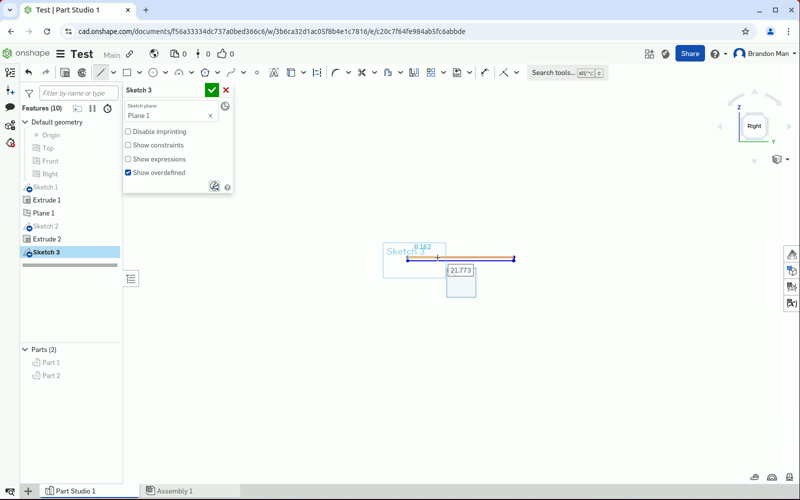
key_down(shift)
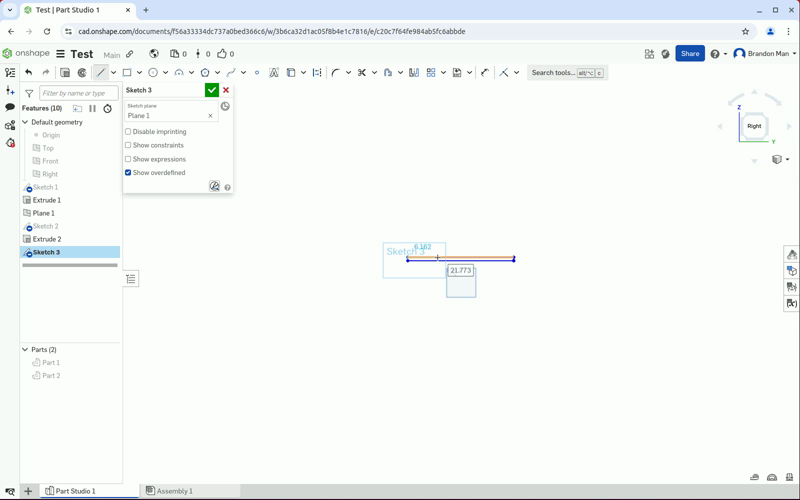
mouse_move(407, 260)
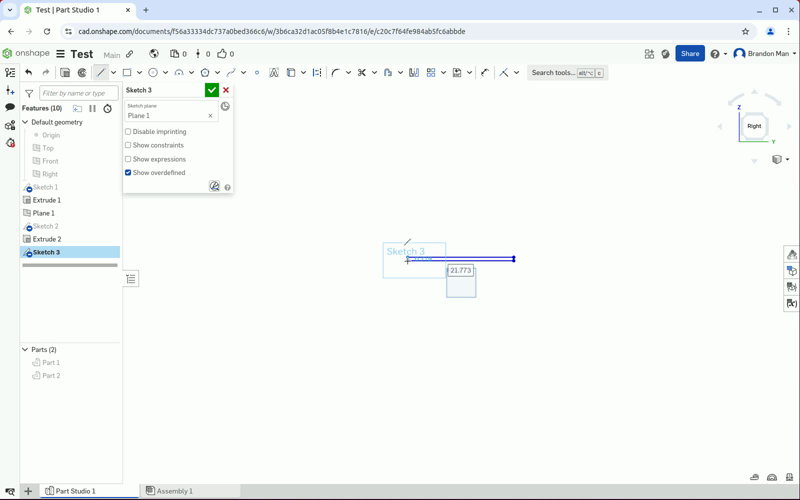
scroll(6)
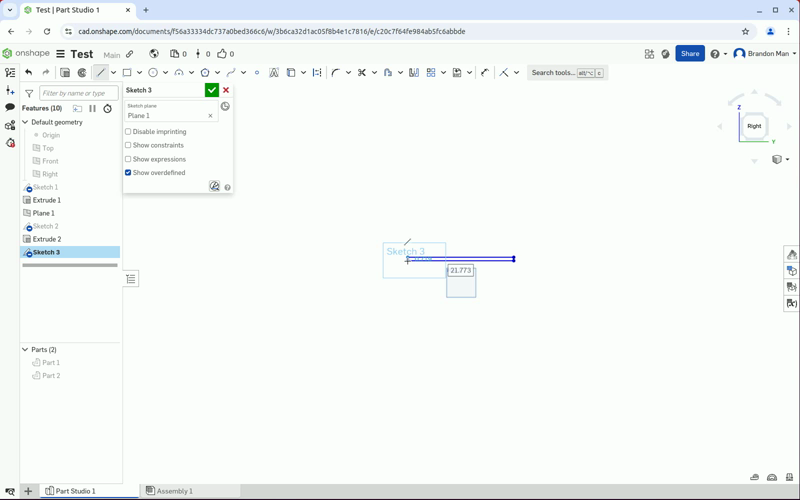
scroll(6)
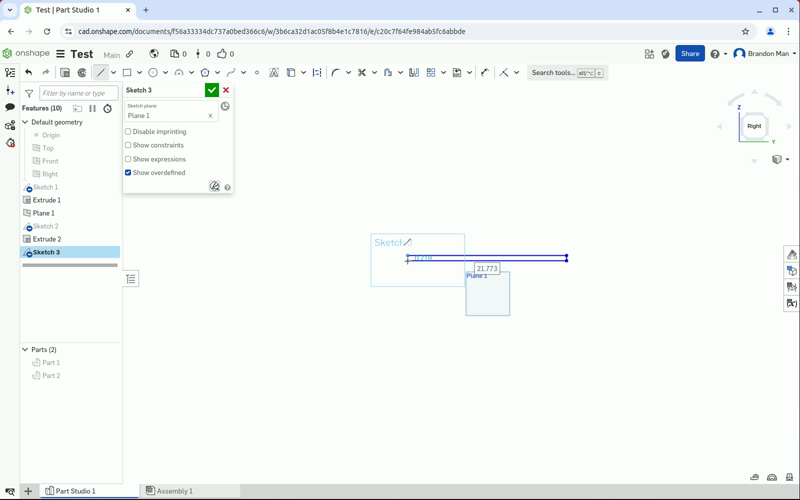
scroll(6)
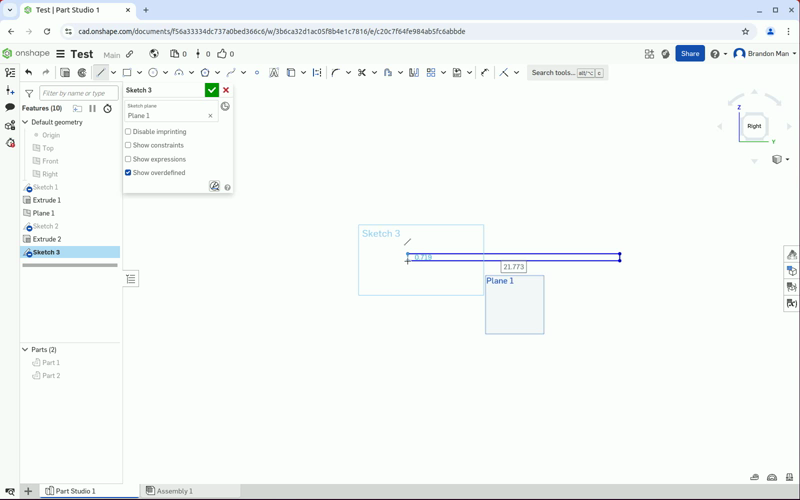
scroll(6)
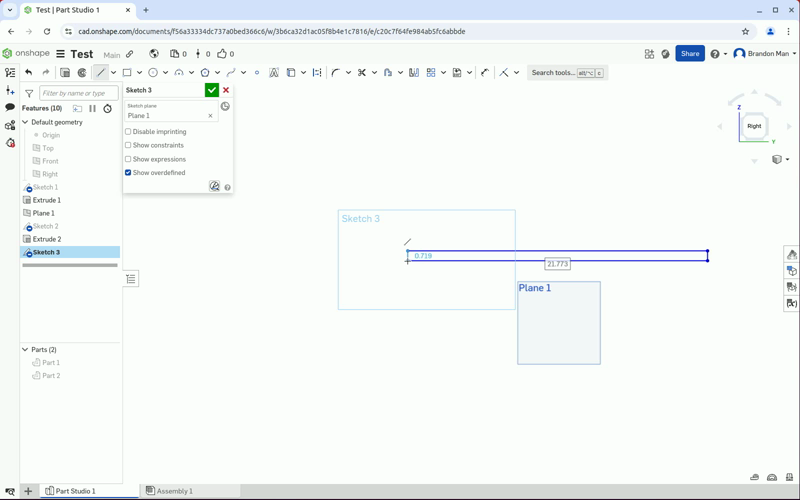
scroll(6)
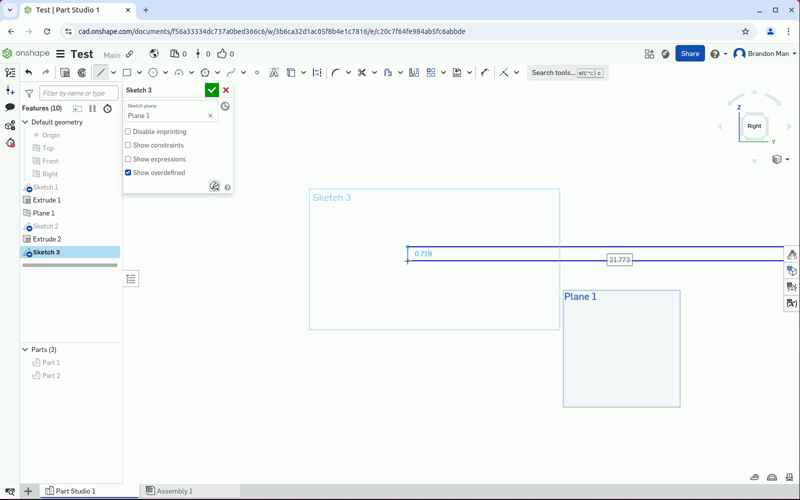
scroll(6)
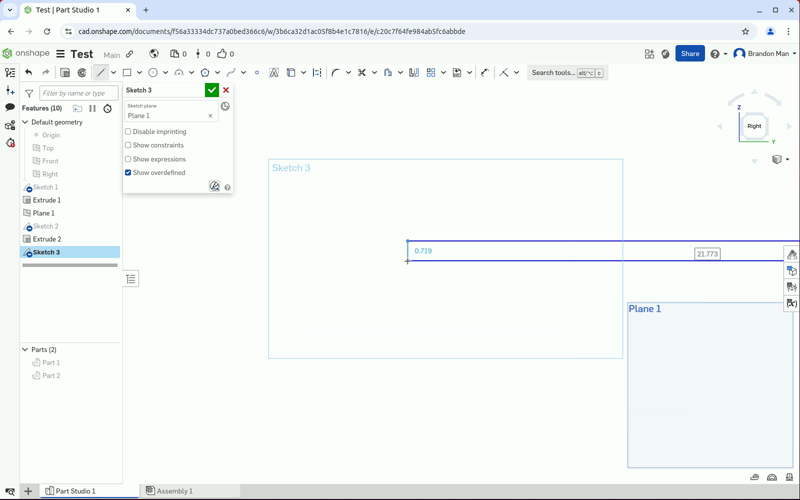
scroll(6)
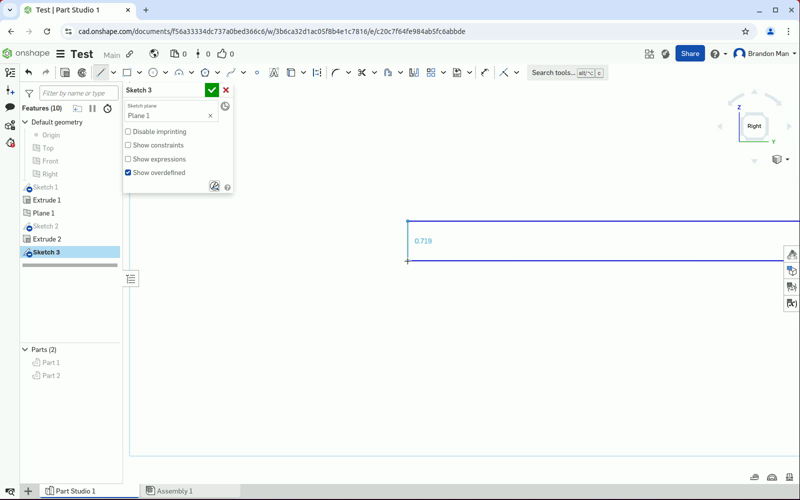
key_up(shift)
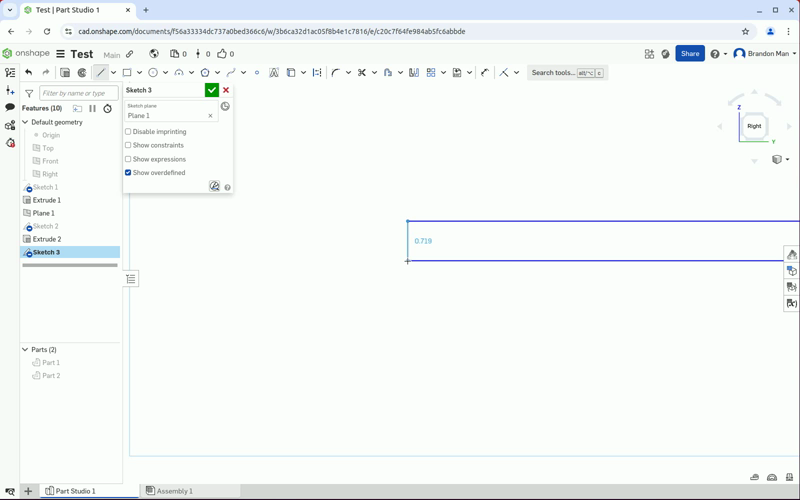
click(407, 260)
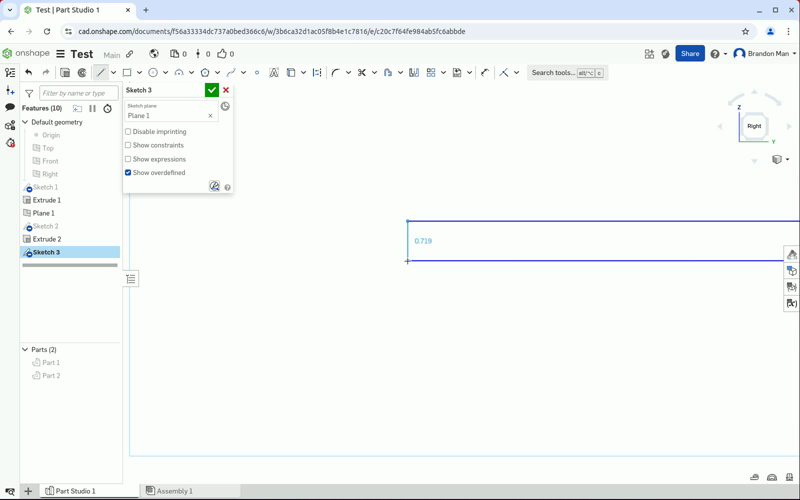
scroll(-6)
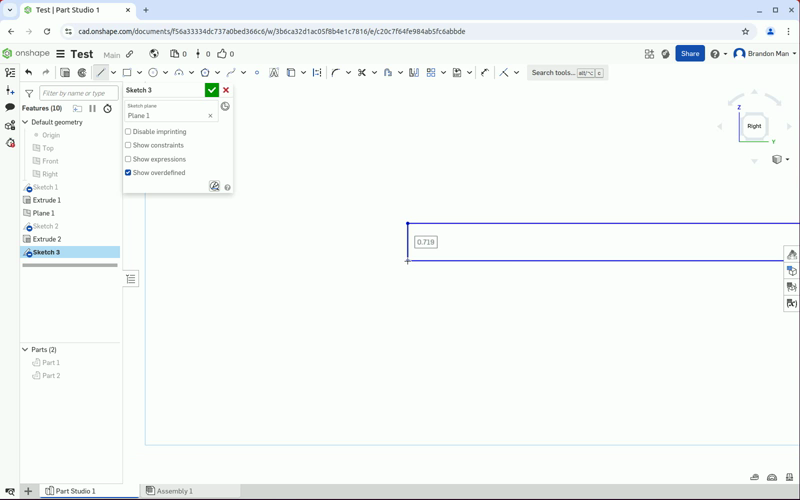
scroll(-6)
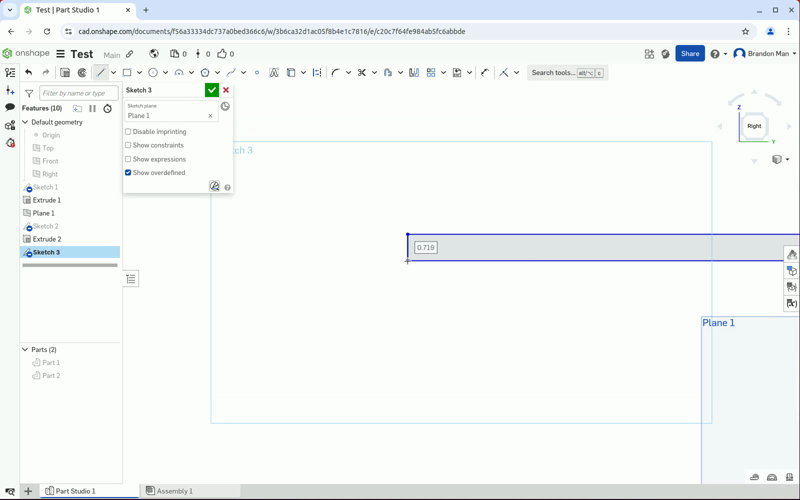
scroll(-6)
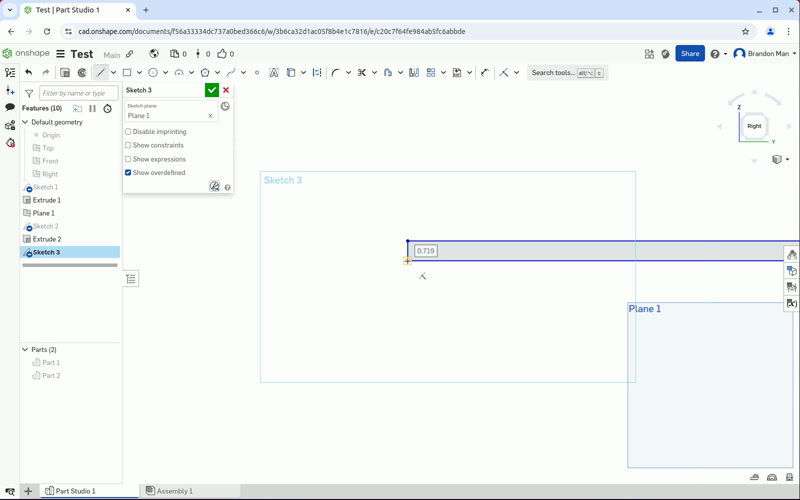
scroll(-6)
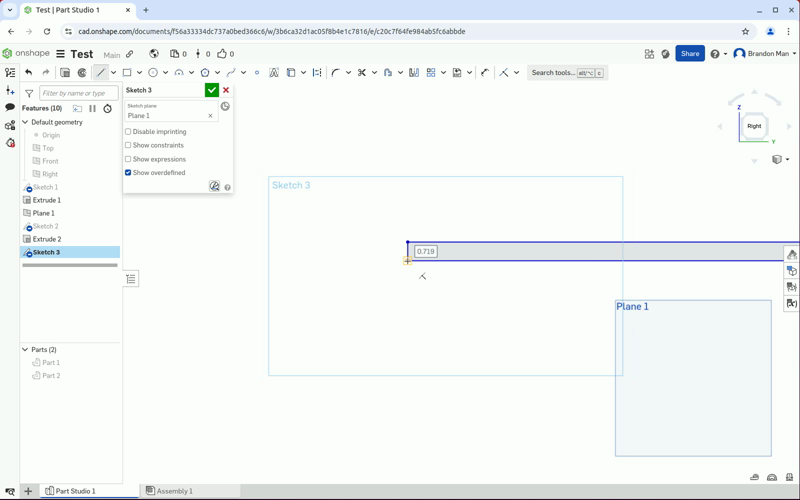
scroll(-6)
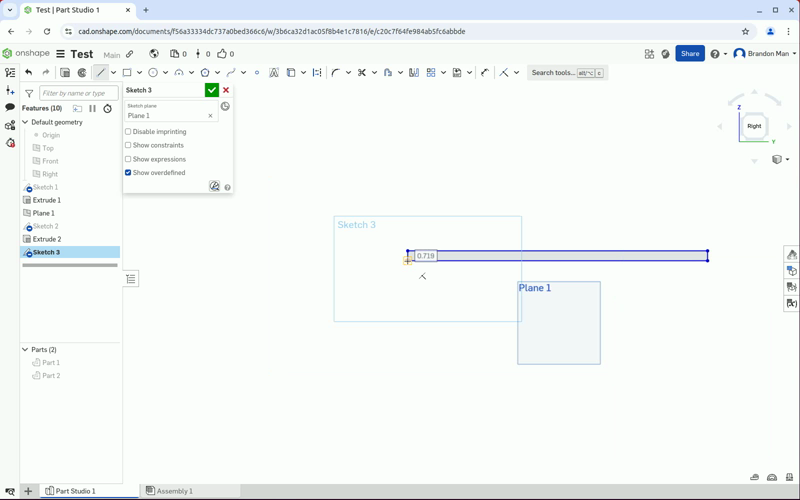
scroll(-6)
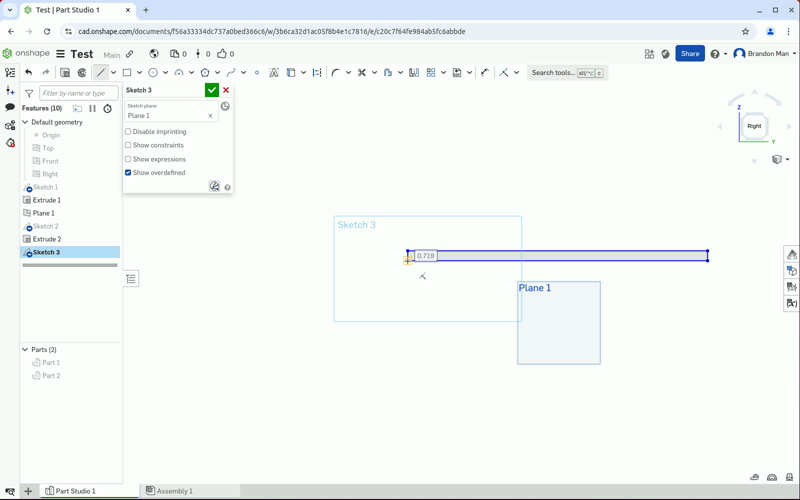
scroll(-6)
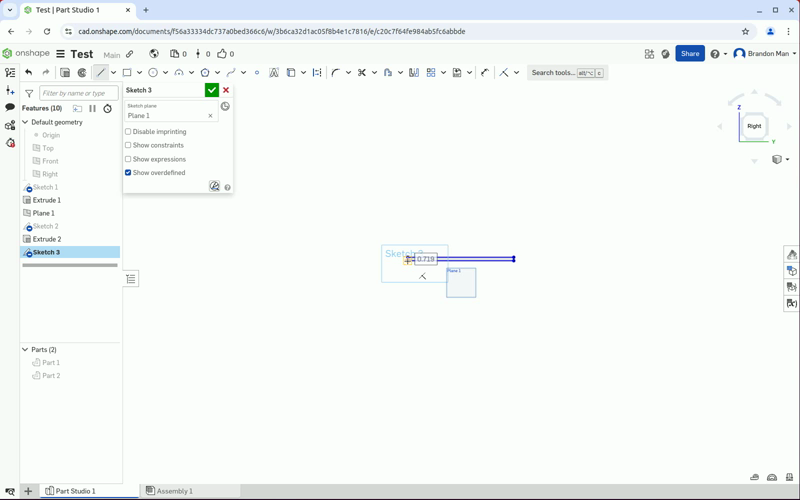
key(esc)
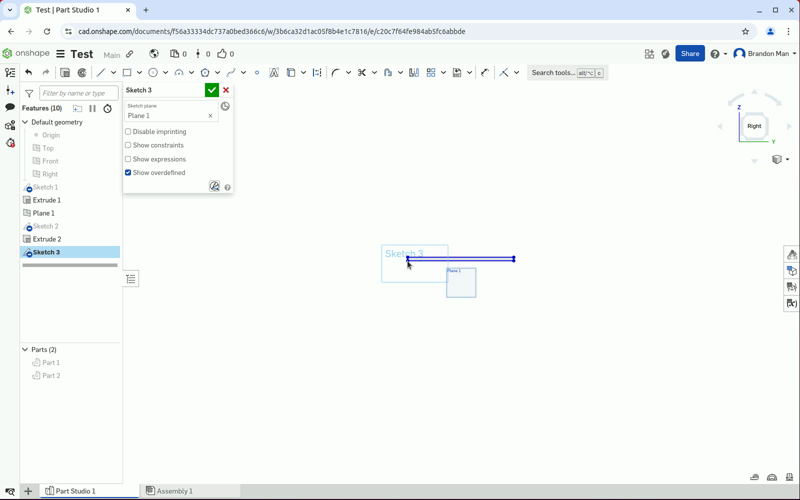
mouse_move(415, 258)
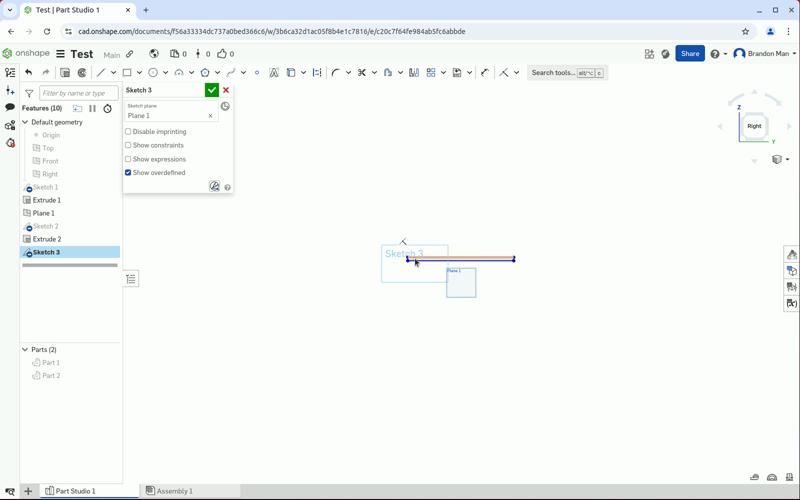
scroll(6)
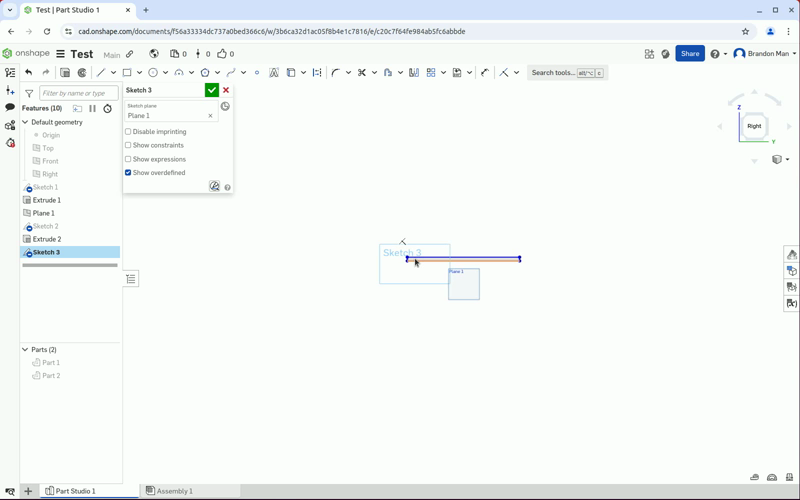
scroll(6)
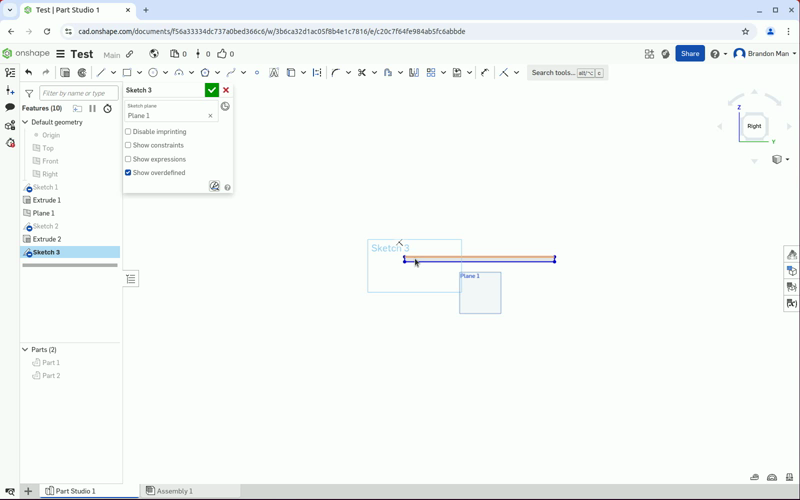
scroll(6)
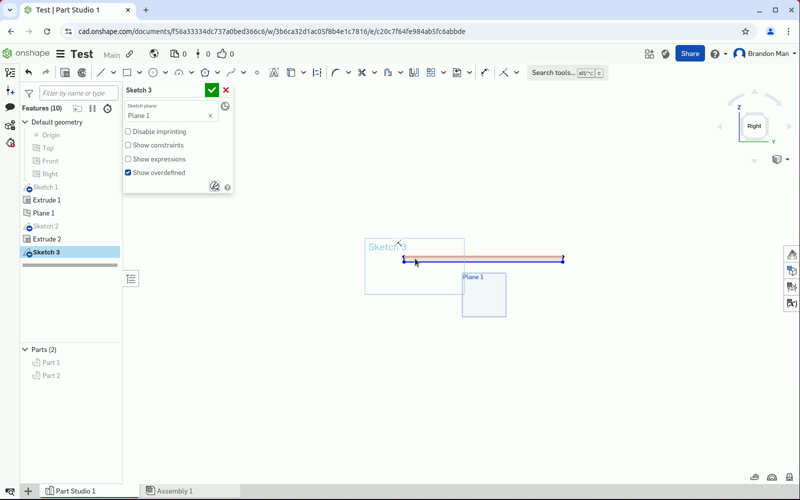
scroll(6)
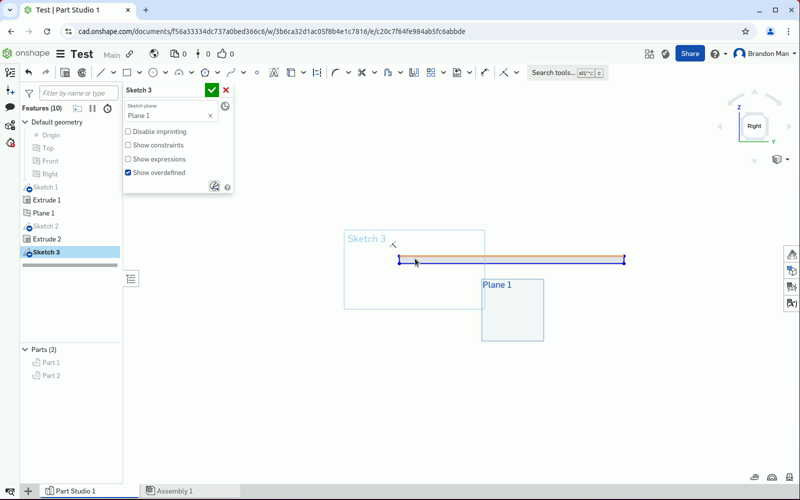
scroll(6)
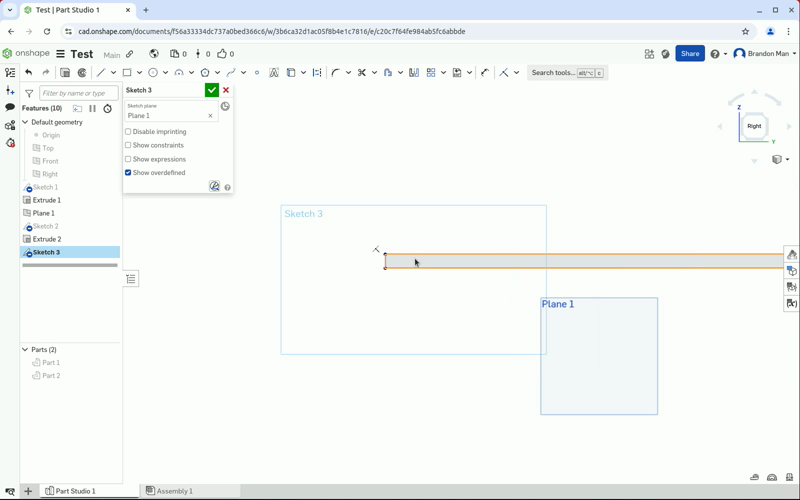
scroll(6)
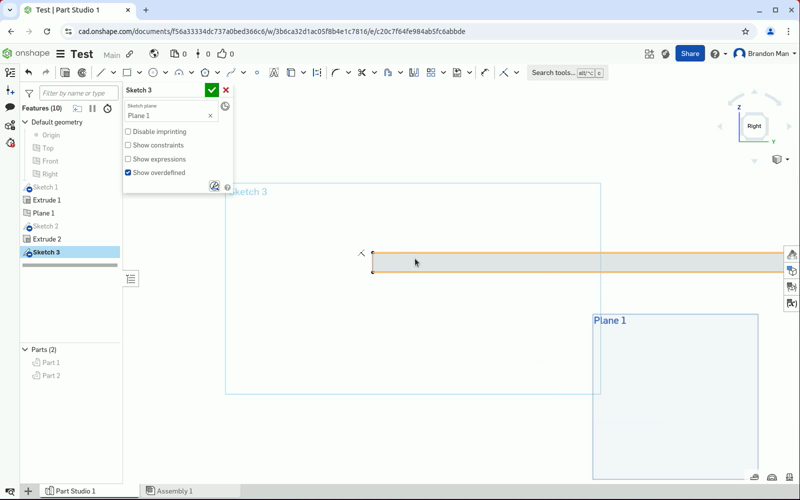
scroll(6)
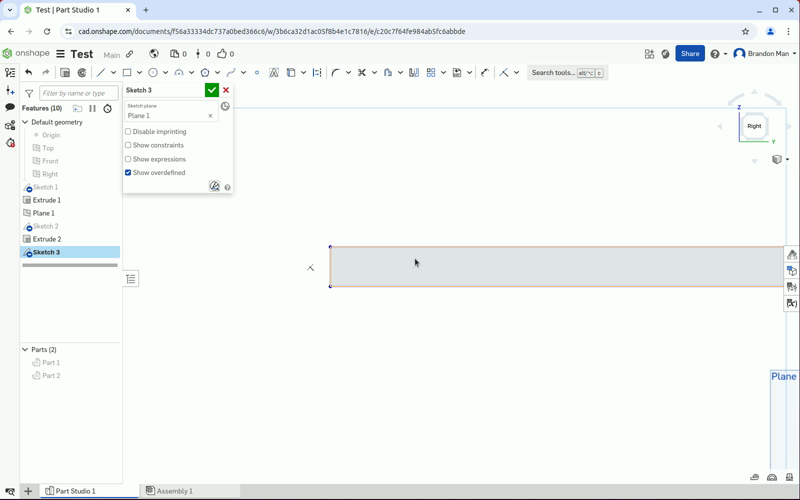
click(415, 258)
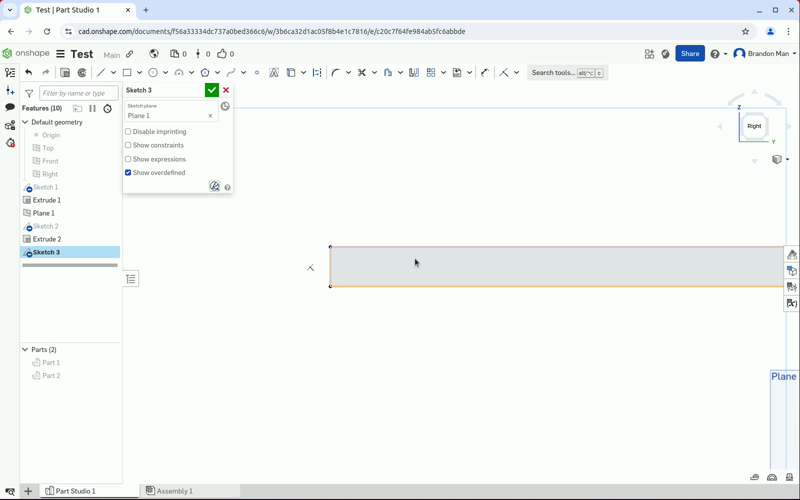
scroll(-6)
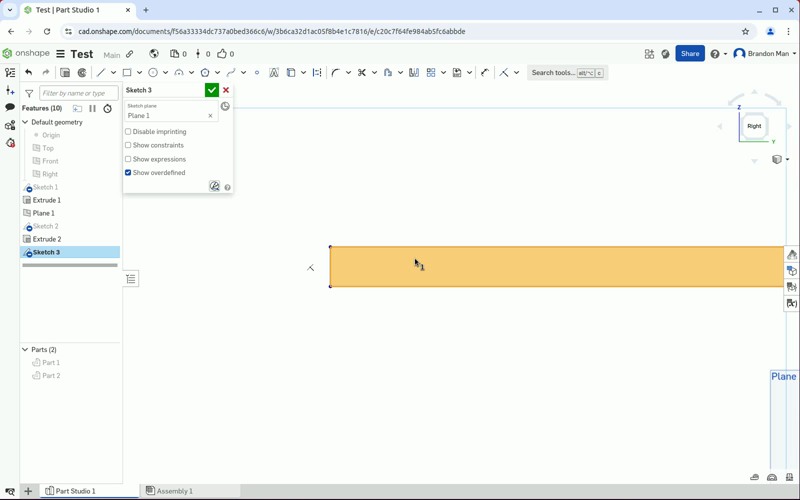
scroll(-6)
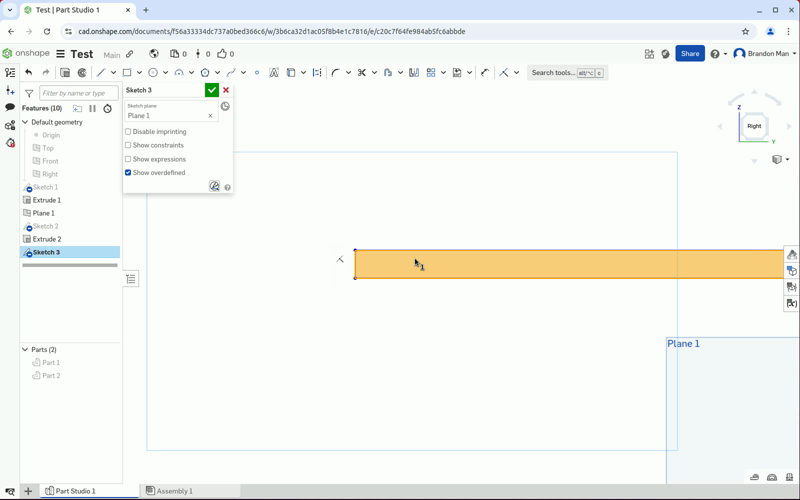
scroll(-6)
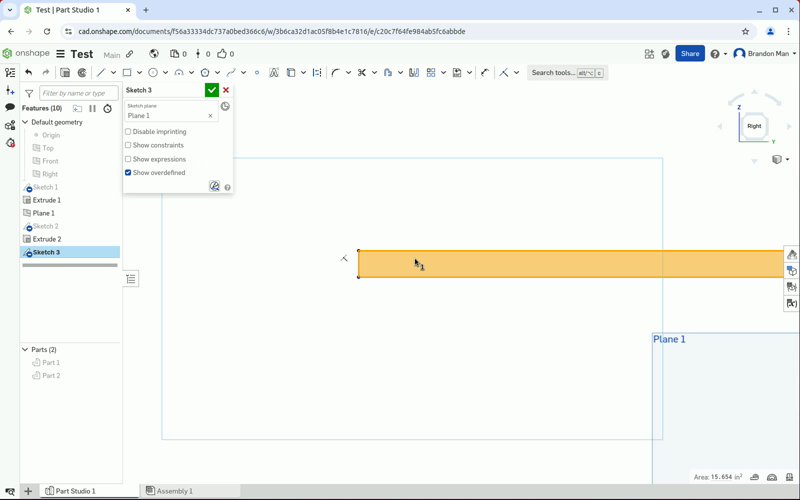
scroll(-6)
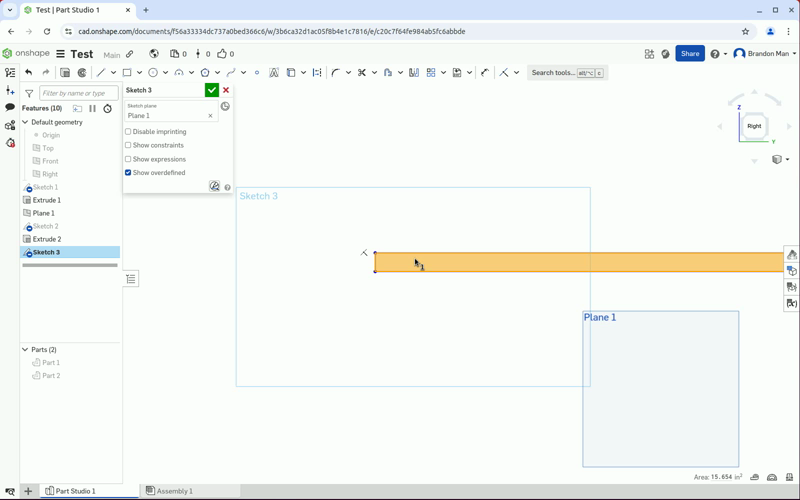
scroll(-6)
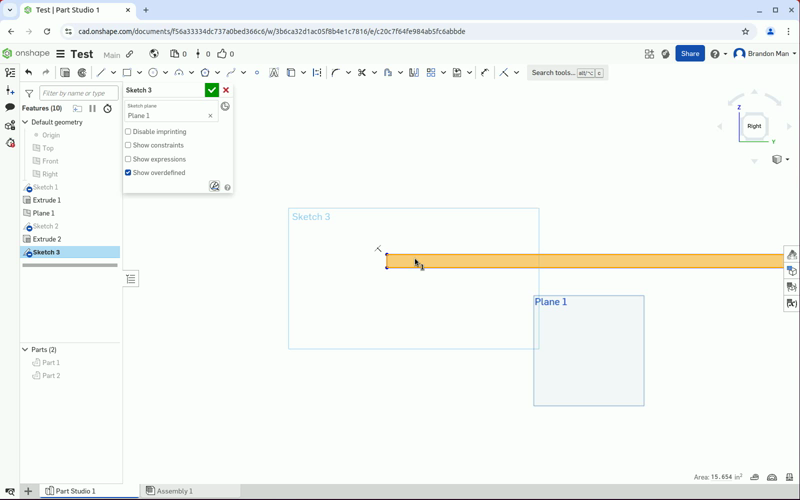
scroll(-6)
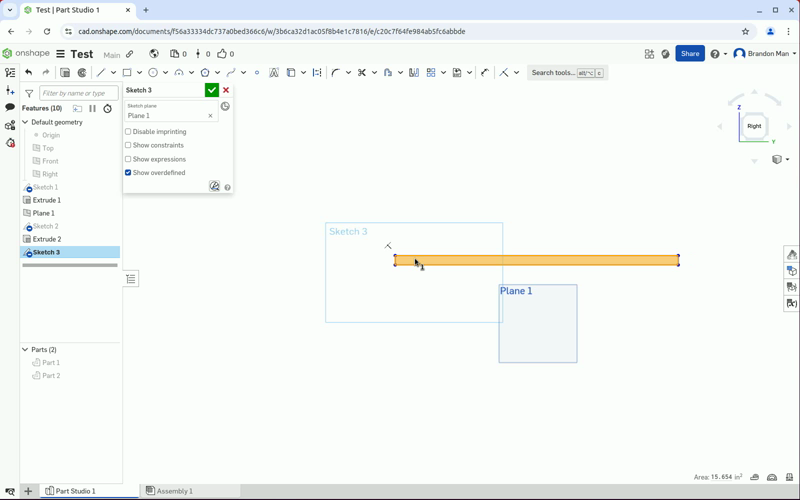
scroll(-6)
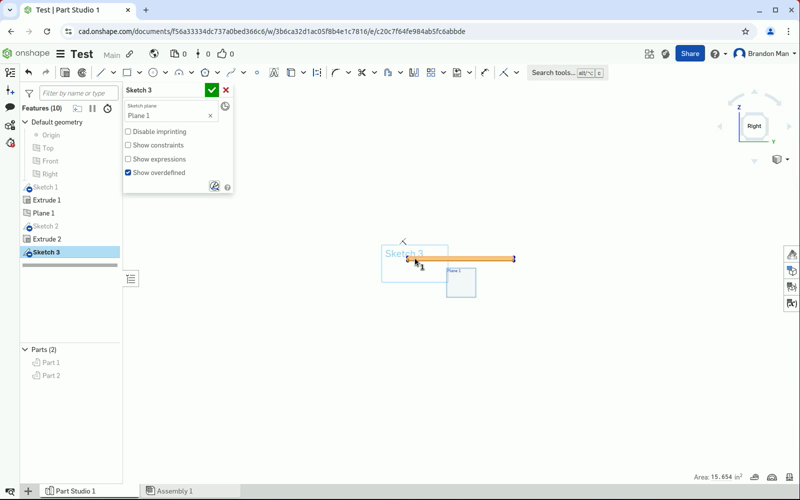
mouse_move(73, 352)
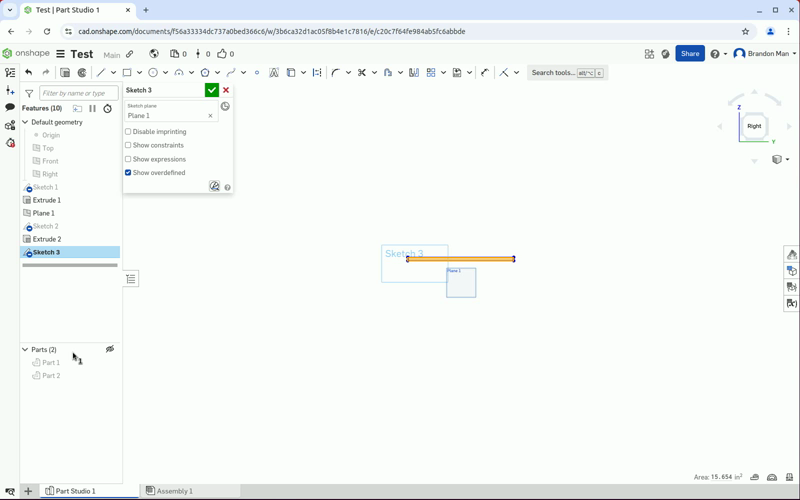
key(shift+y)
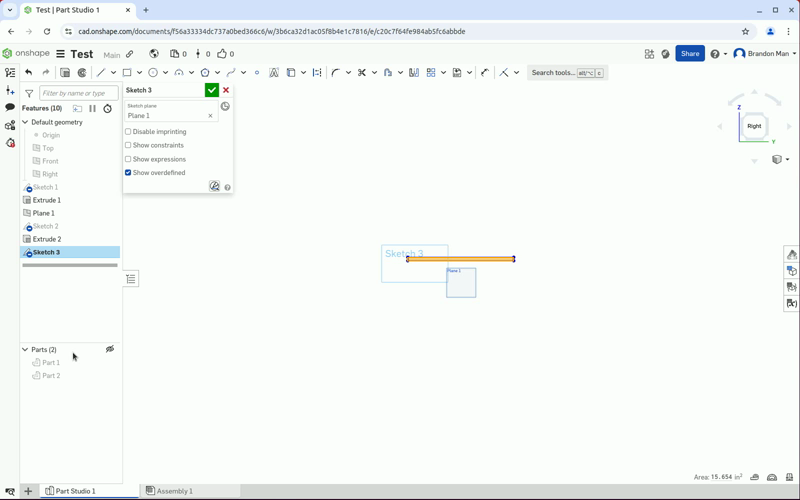
key(shift+e)
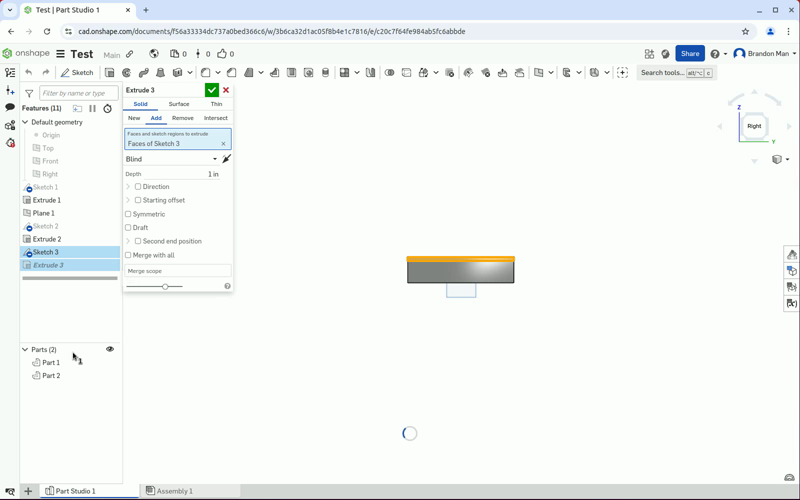
mouse_move(143, 106)
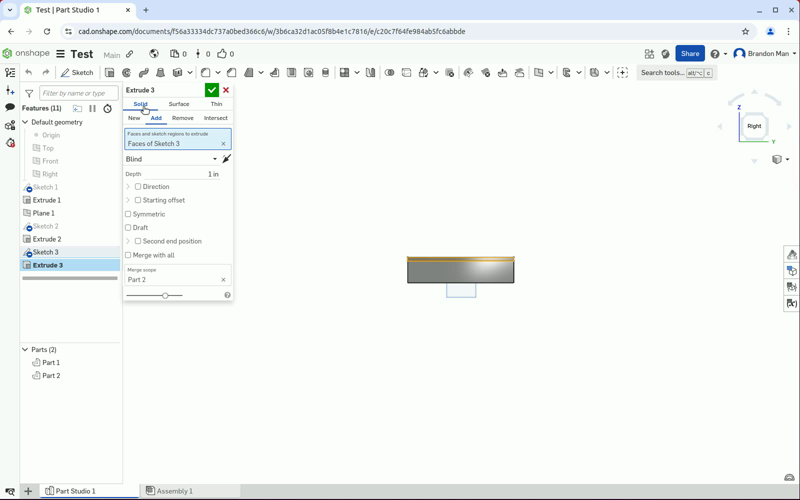
click(143, 106)
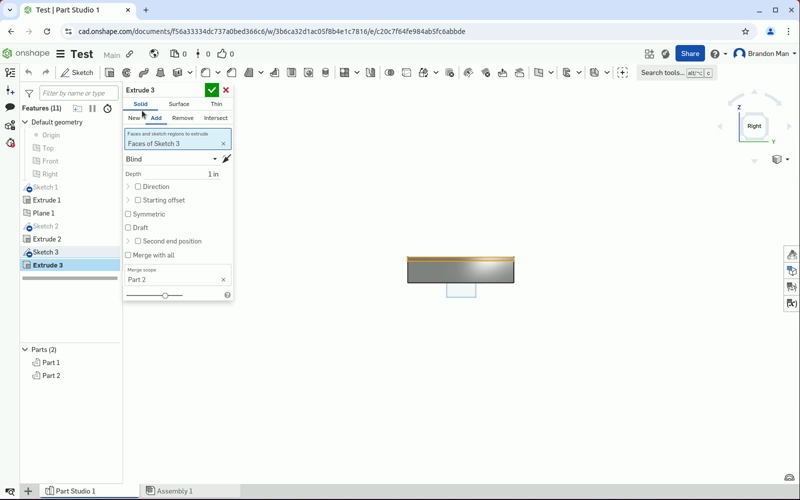
mouse_move(137, 120)
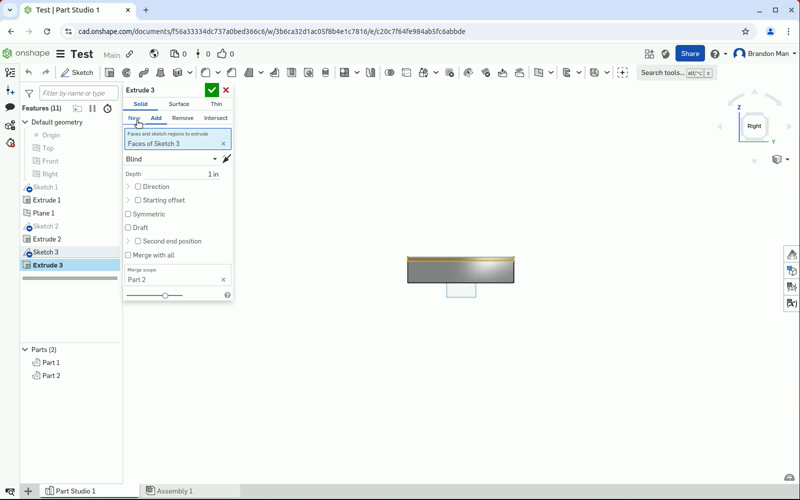
click(137, 120)
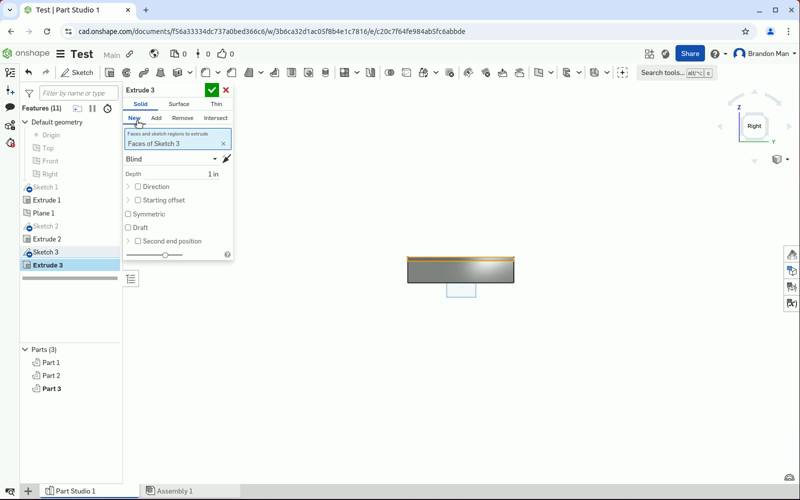
key(tab, 4)
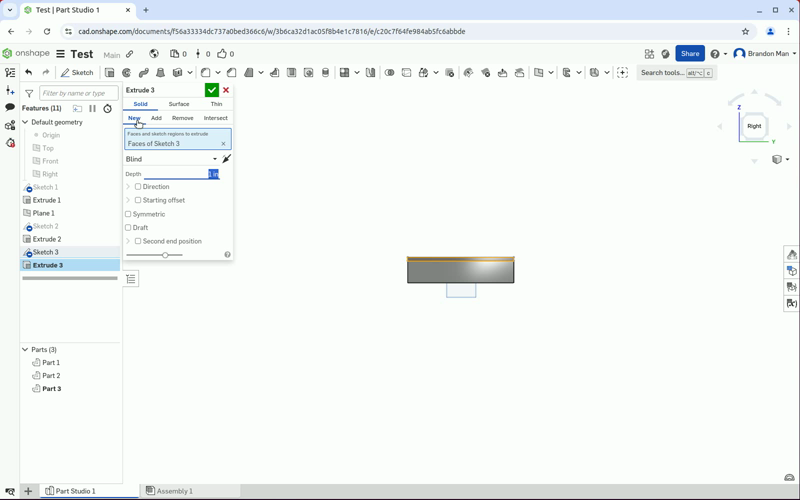
text(0.722)
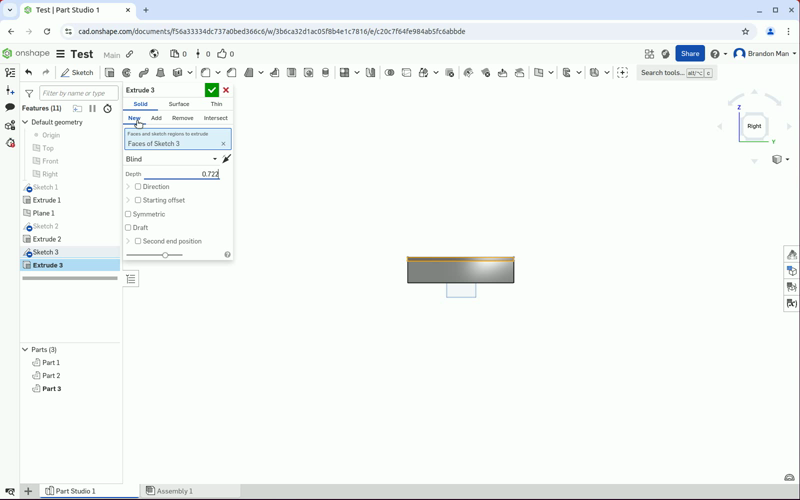
key(enter)
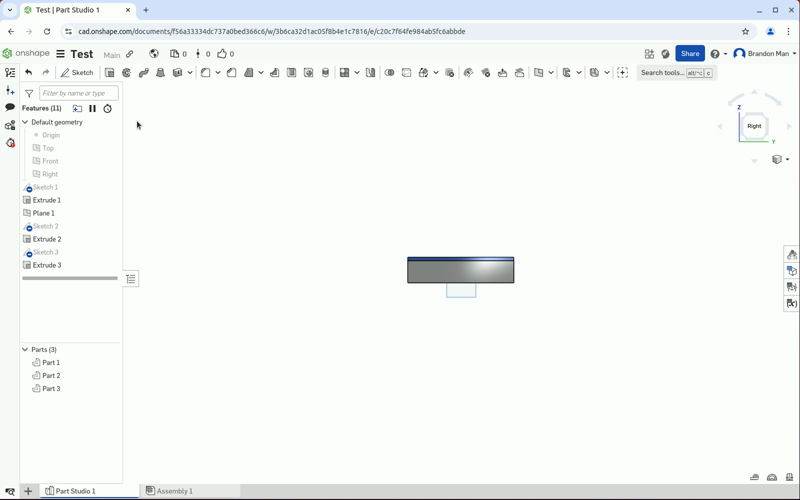
key(shift+h)
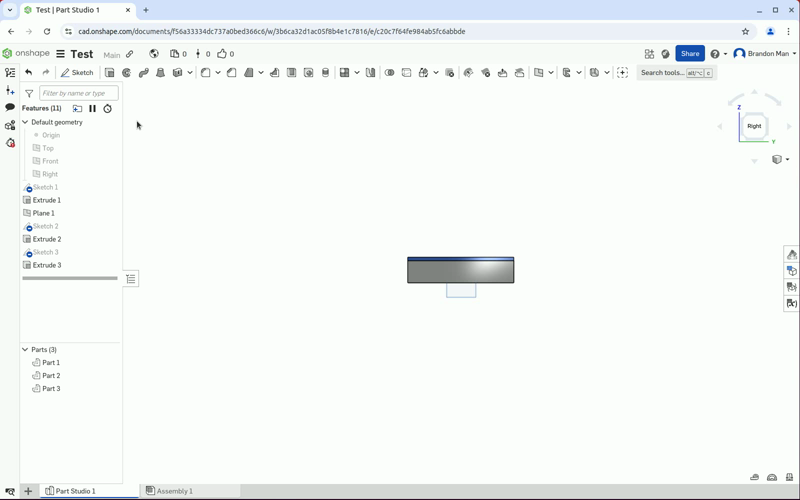
key(shift+h)
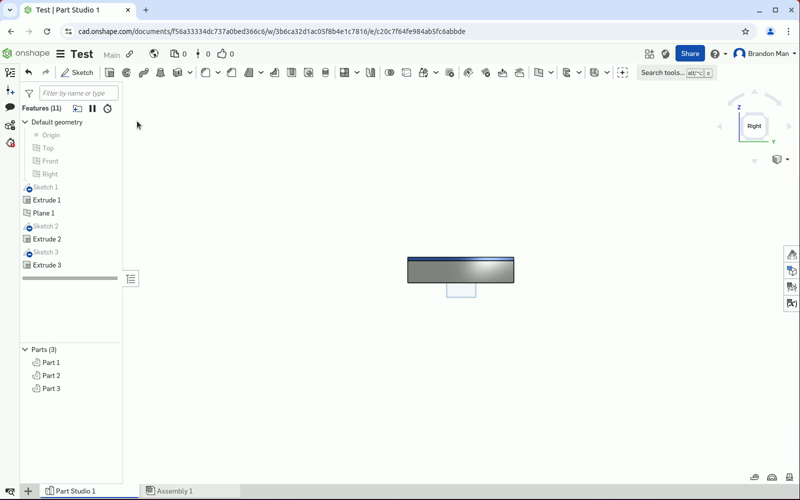
mouse_move(73, 189)
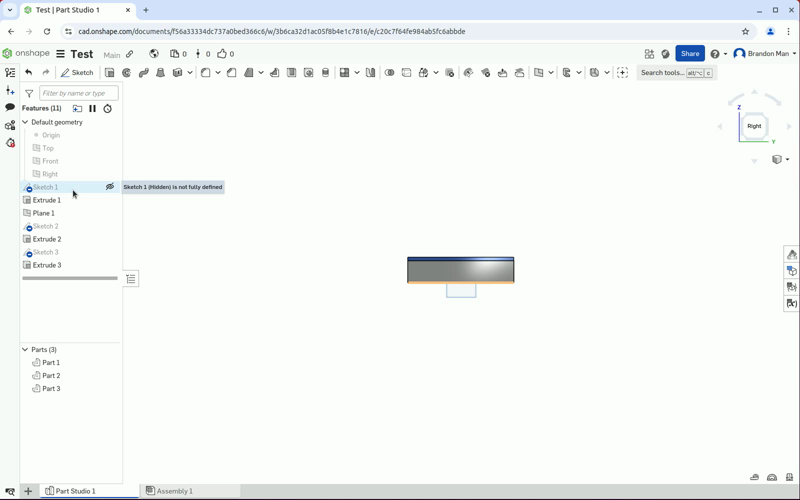
click(73, 189)
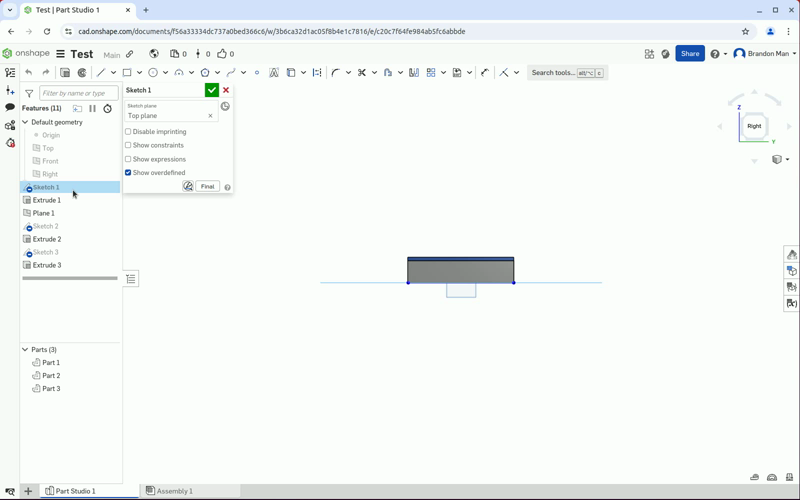
mouse_move(229, 92)
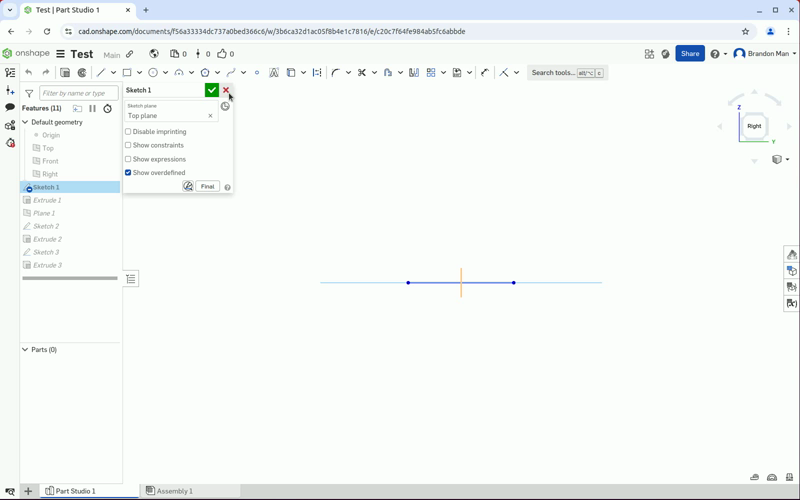
click(229, 92)
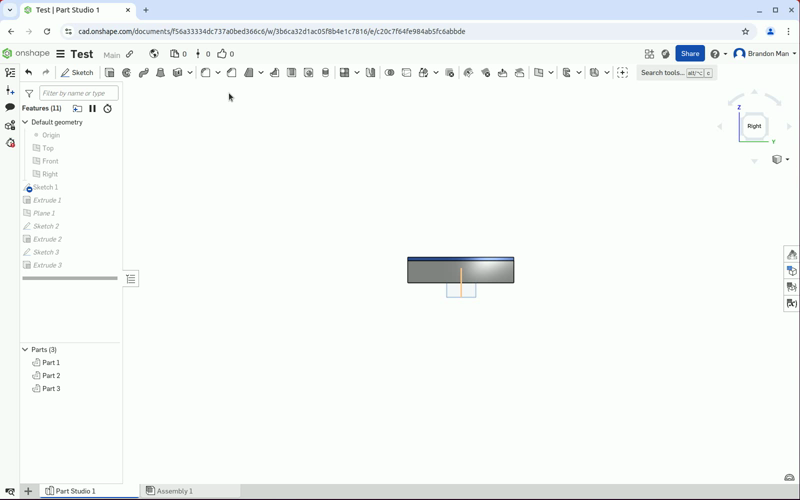
mouse_move(73, 352)
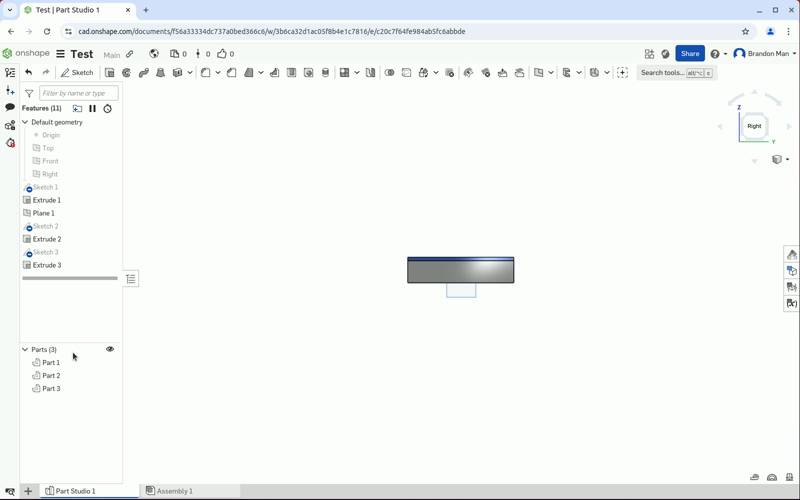
key(y)
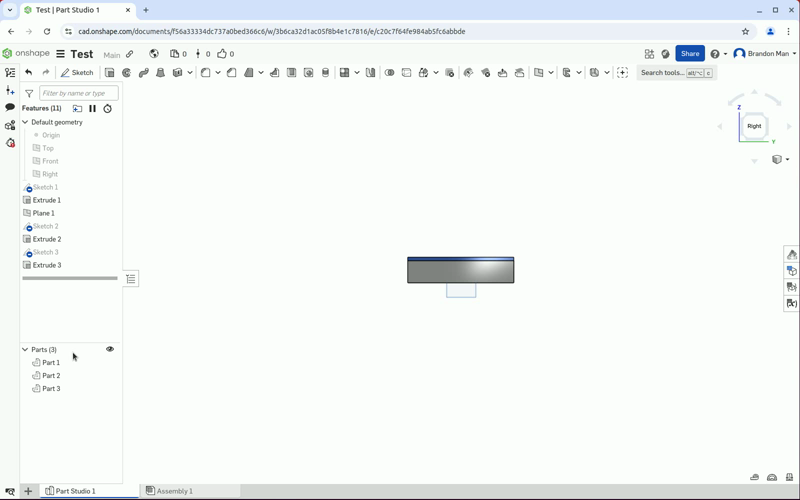
key(shift+p)
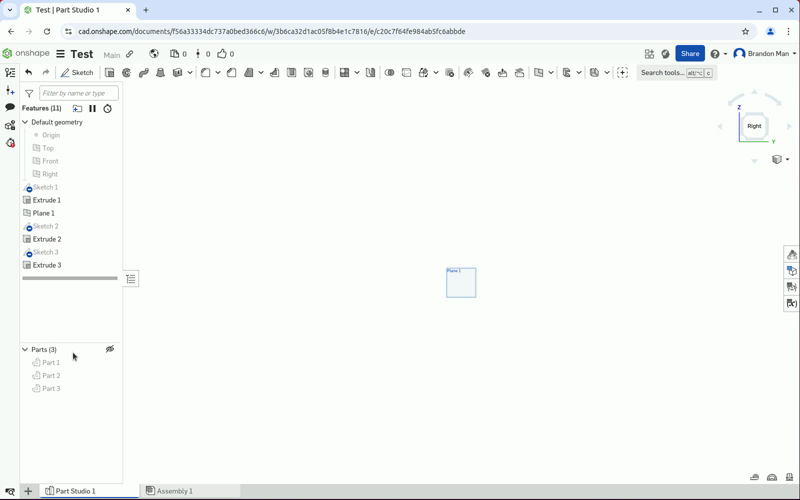
key(space)
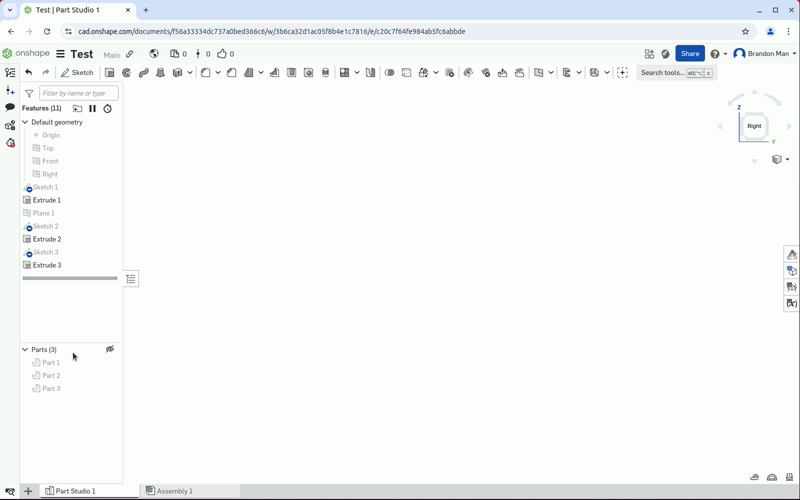
key_down(shift)
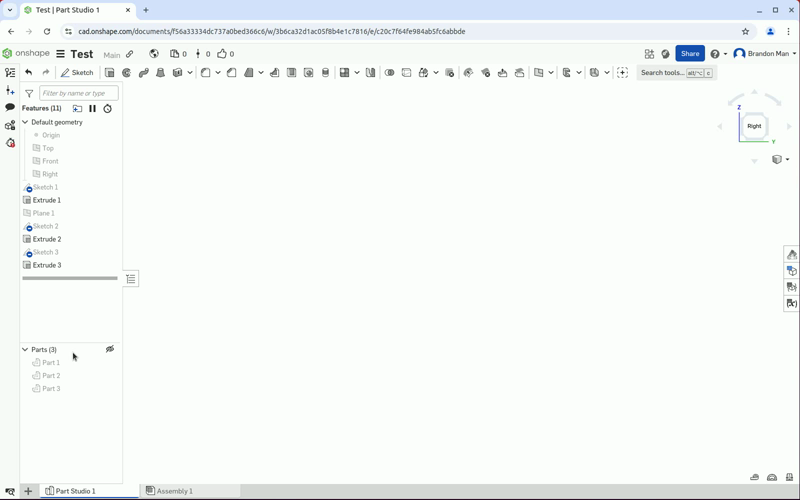
key(right)
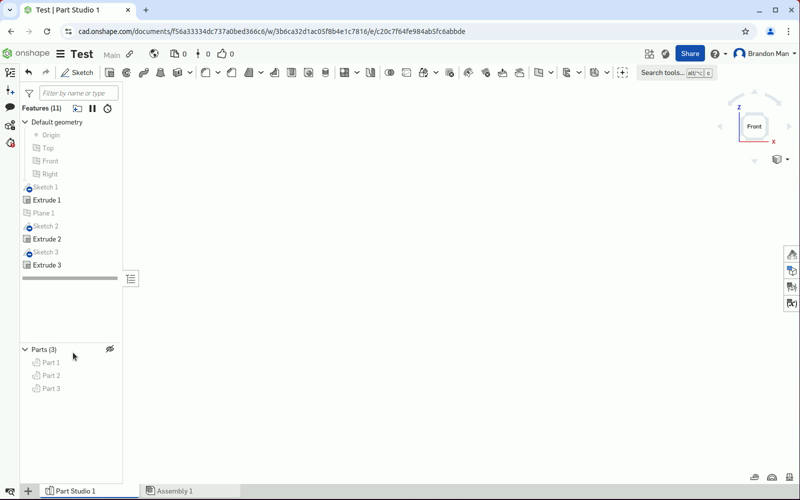
key_up(shift)
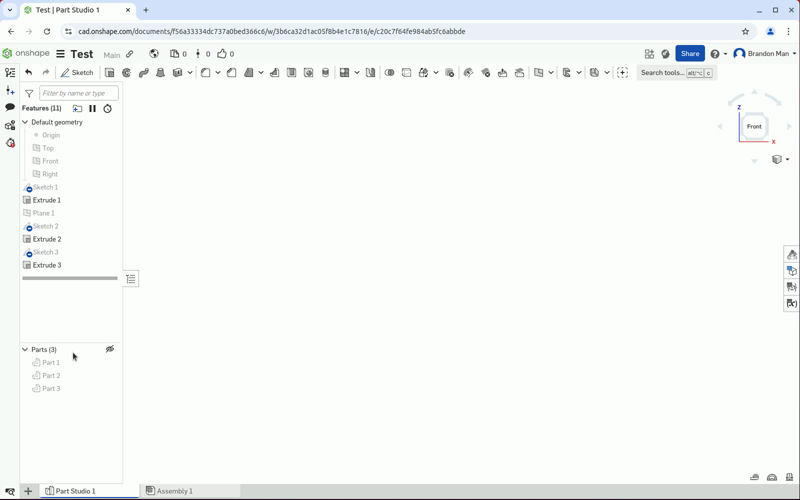
mouse_move(73, 352)
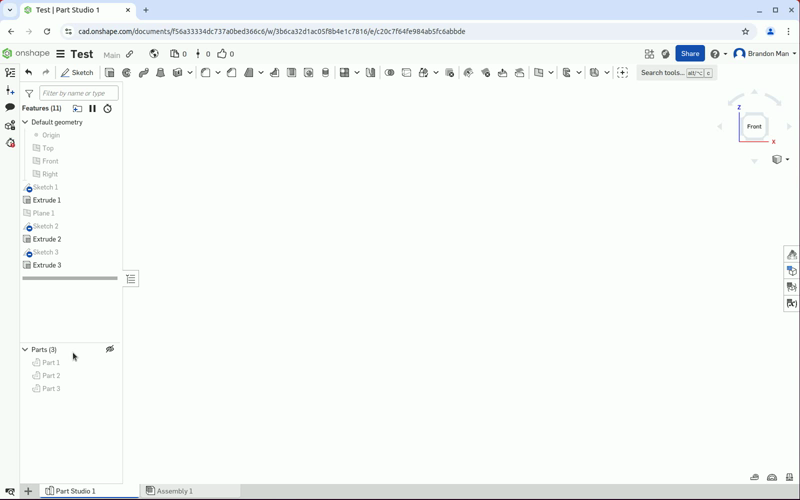
key(shift+y)
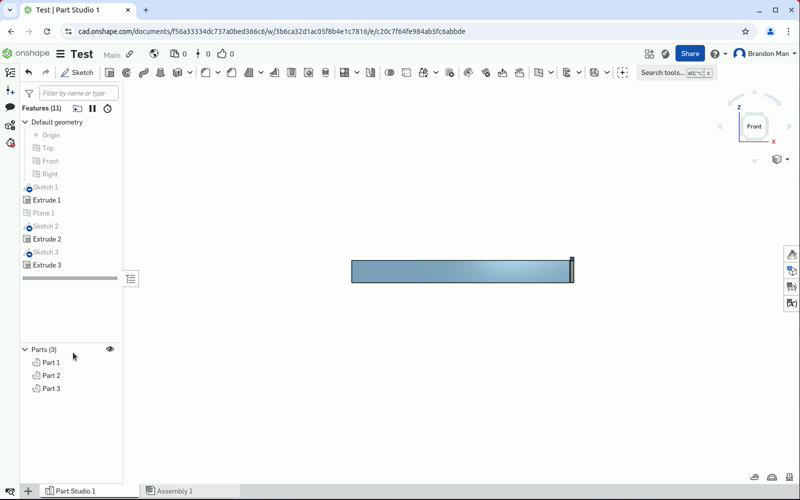
mouse_move(541, 75)
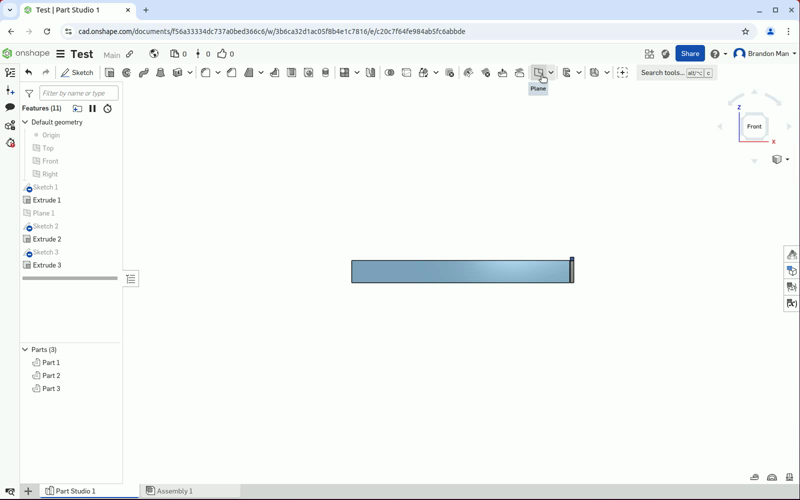
click(541, 75)
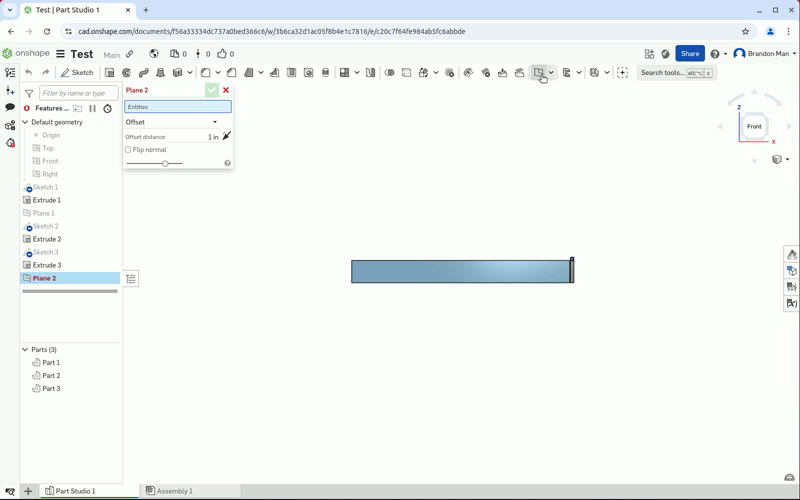
mouse_move(73, 163)
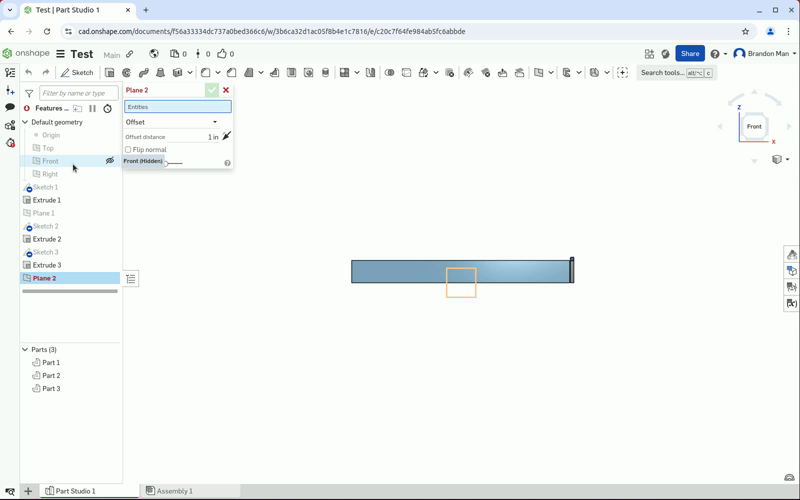
click(73, 163)
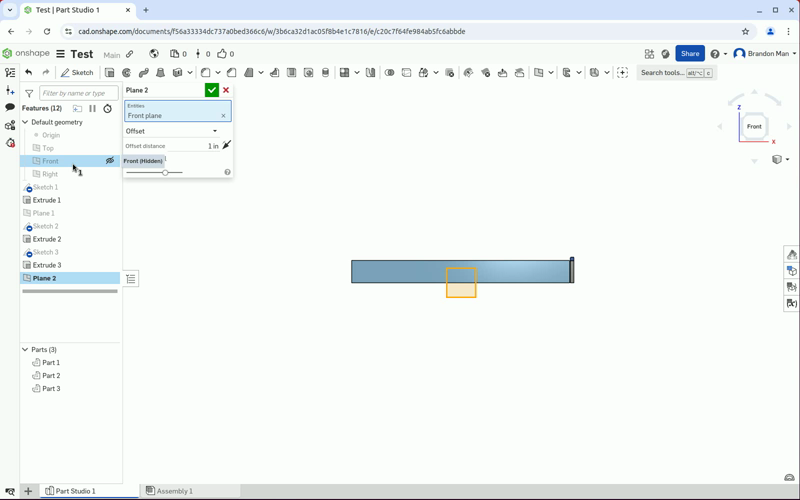
key(tab, 2)
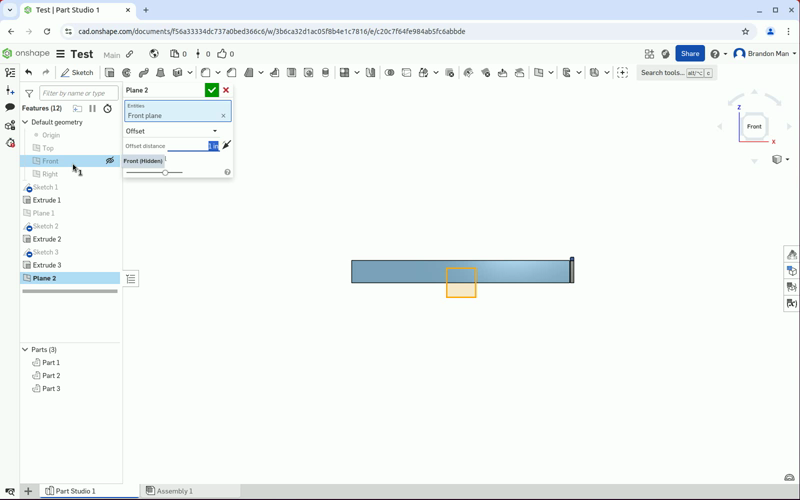
text(10.845)
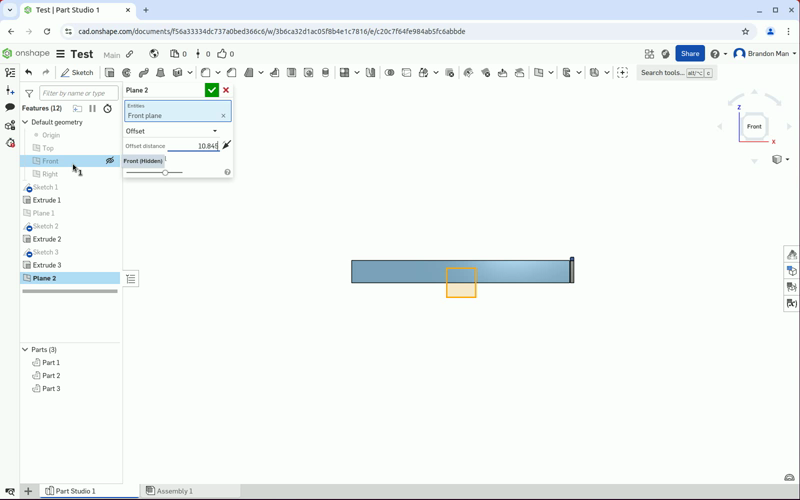
key(enter, 2)
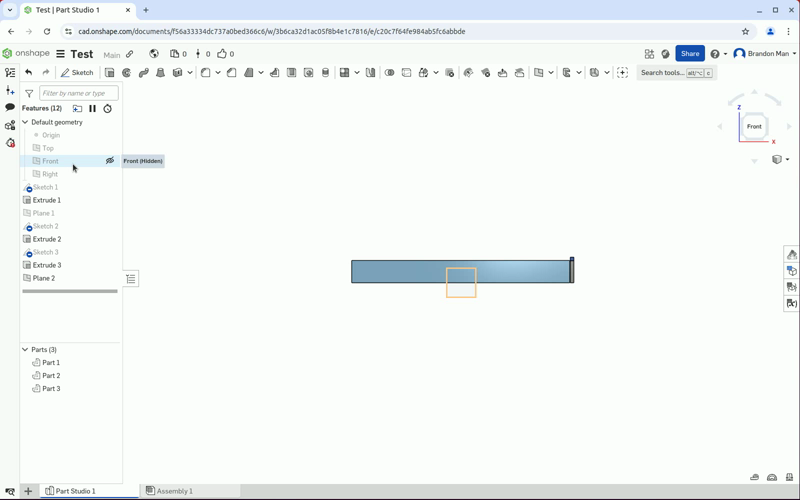
key(shift+s)
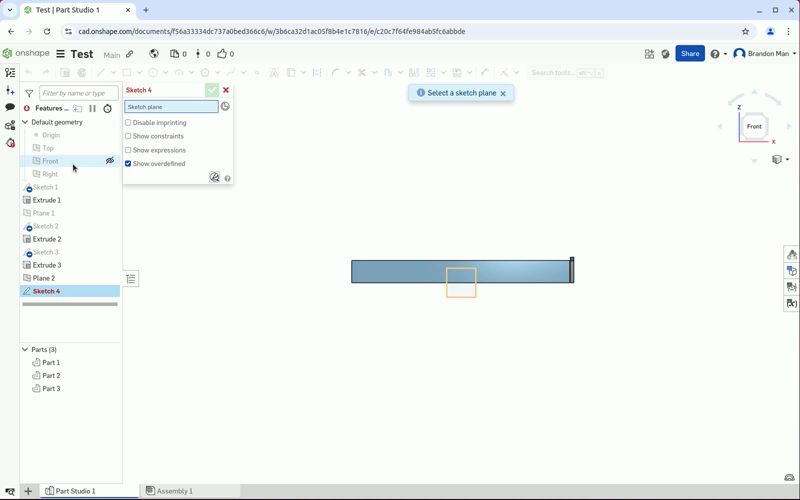
mouse_move(73, 280)
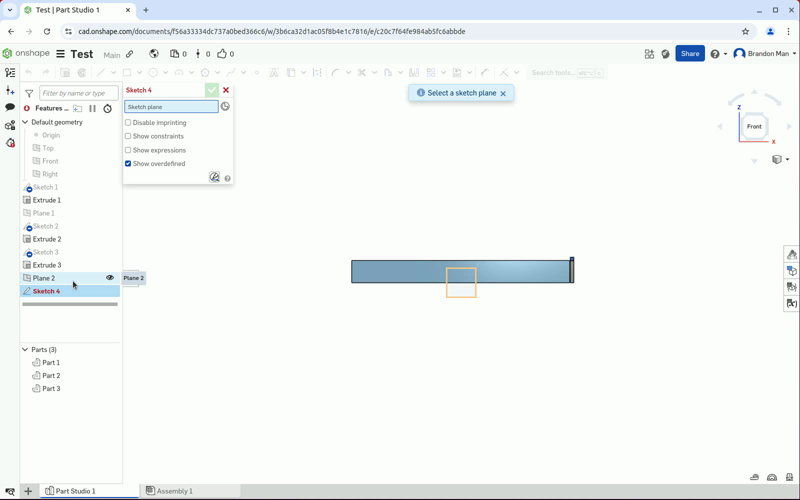
click(73, 280)
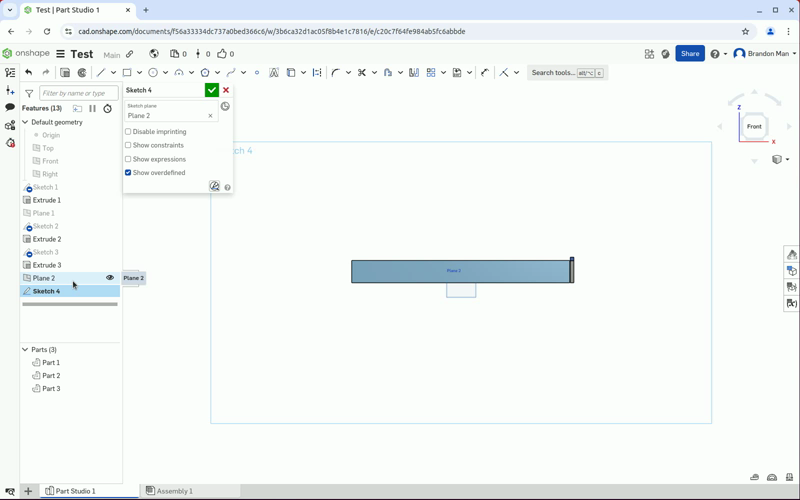
mouse_move(73, 352)
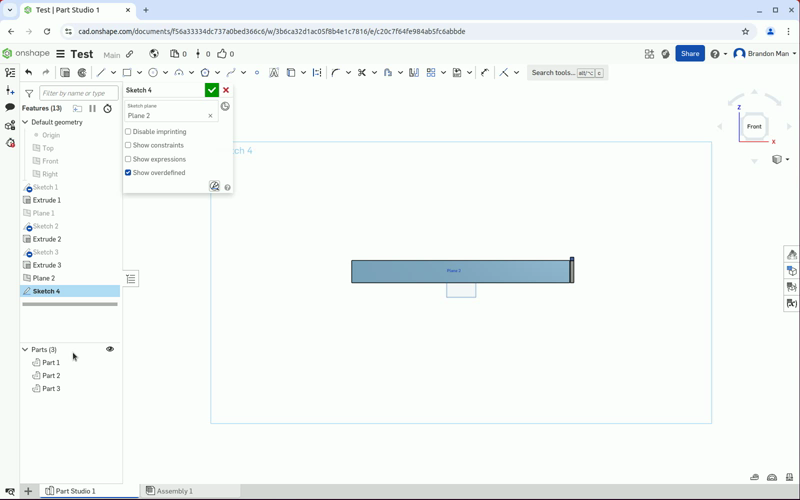
key(y)
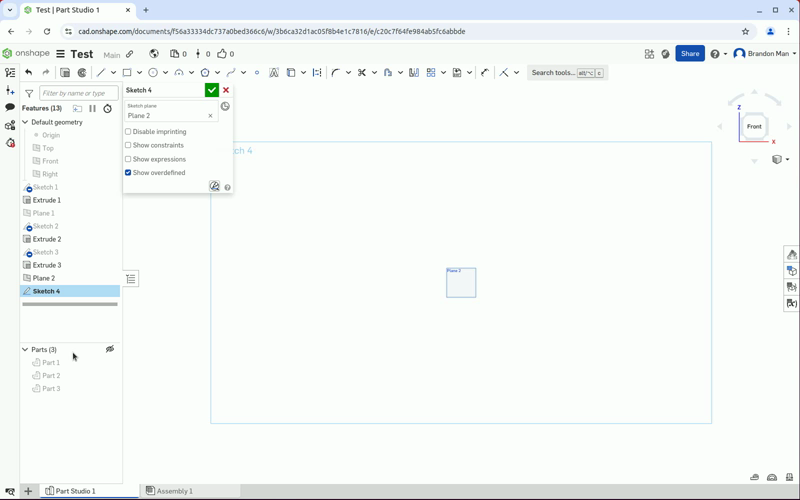
key(l)
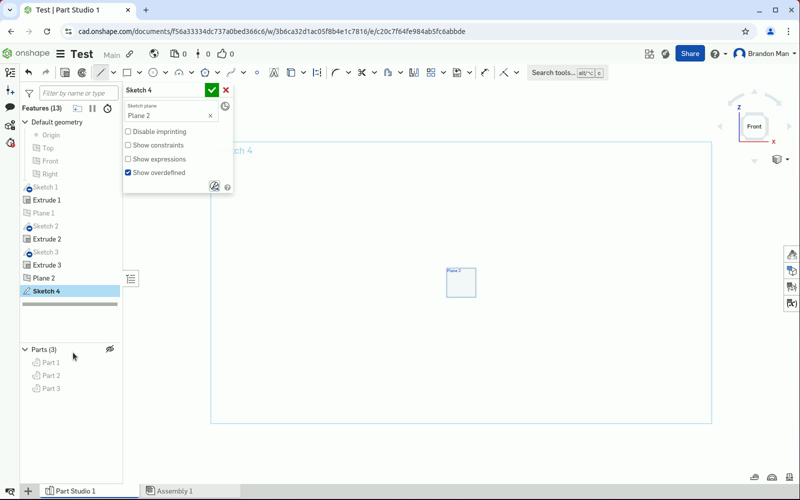
key_down(shift)
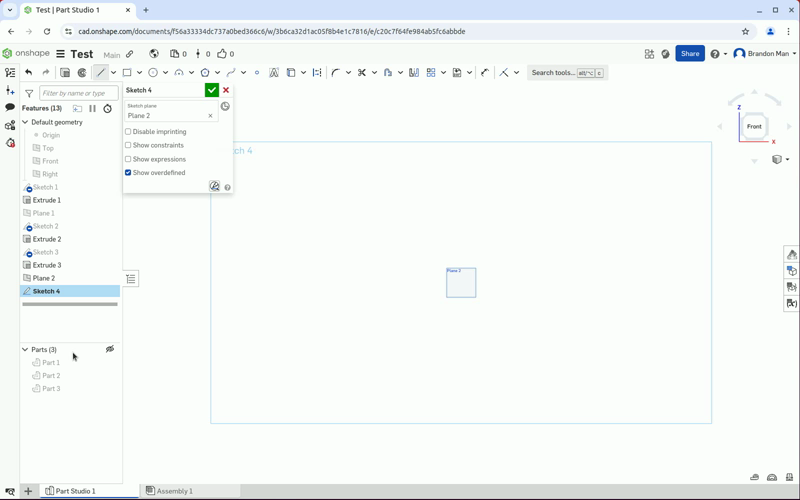
mouse_move(348, 282)
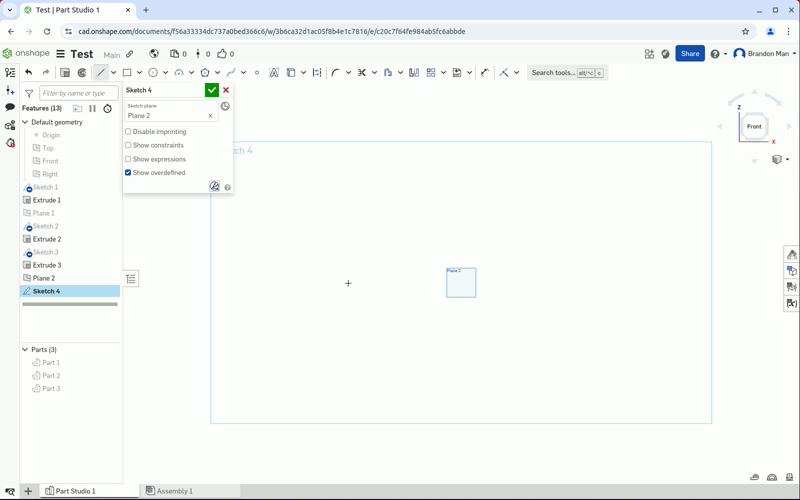
click(348, 282)
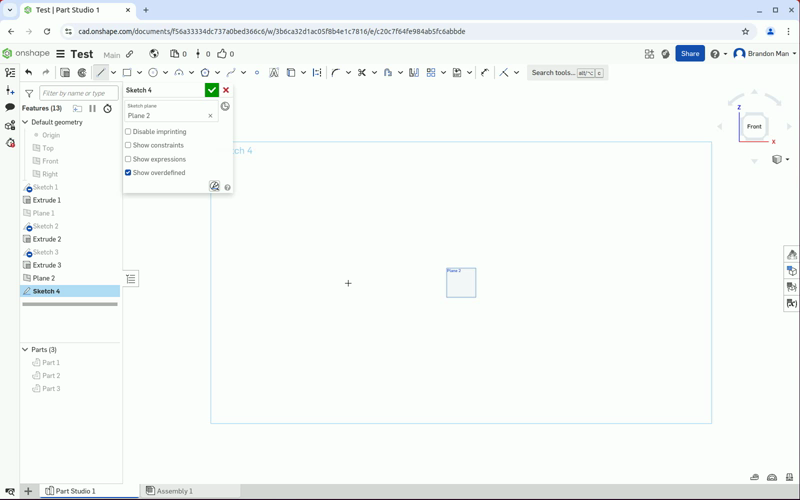
key_up(shift)
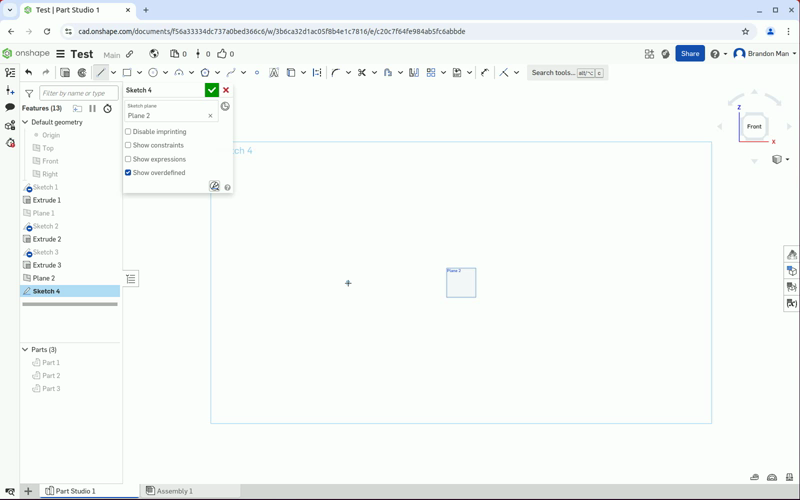
key_down(shift)
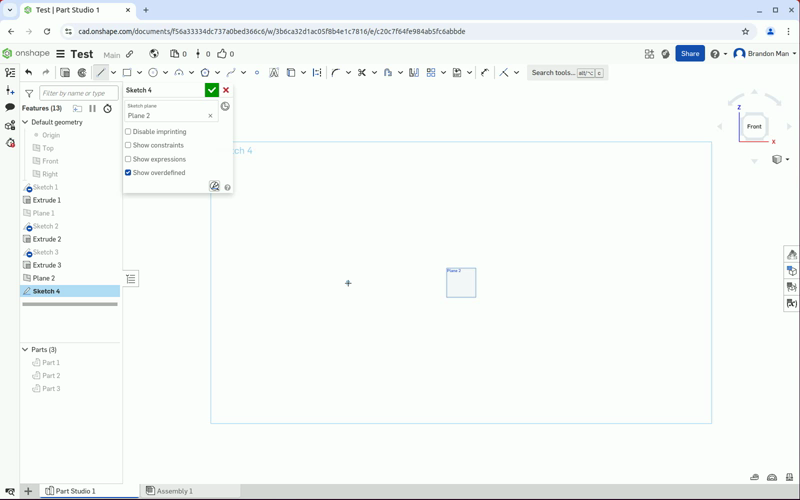
mouse_move(378, 282)
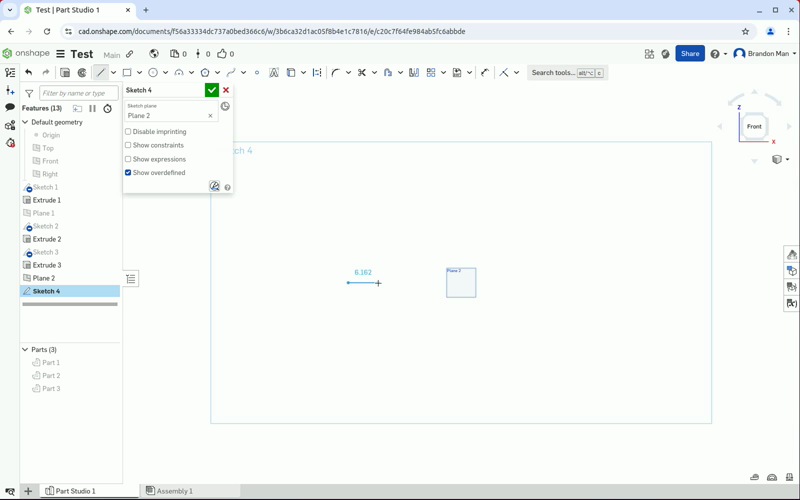
mouse_move(350, 282)
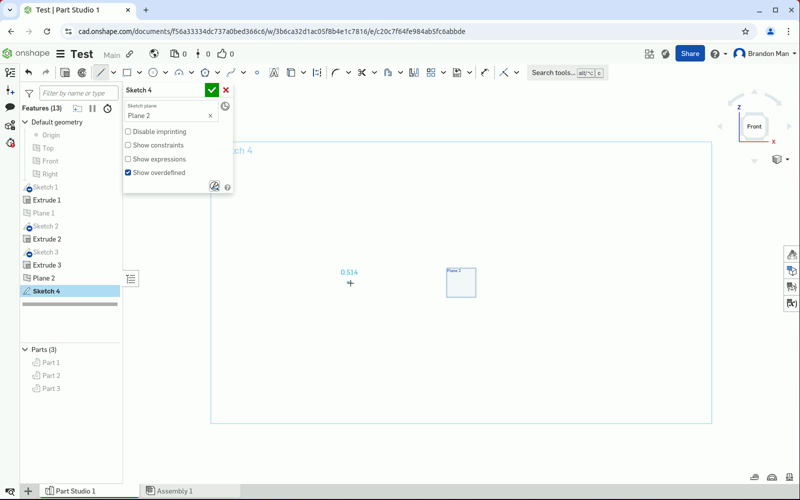
scroll(6)
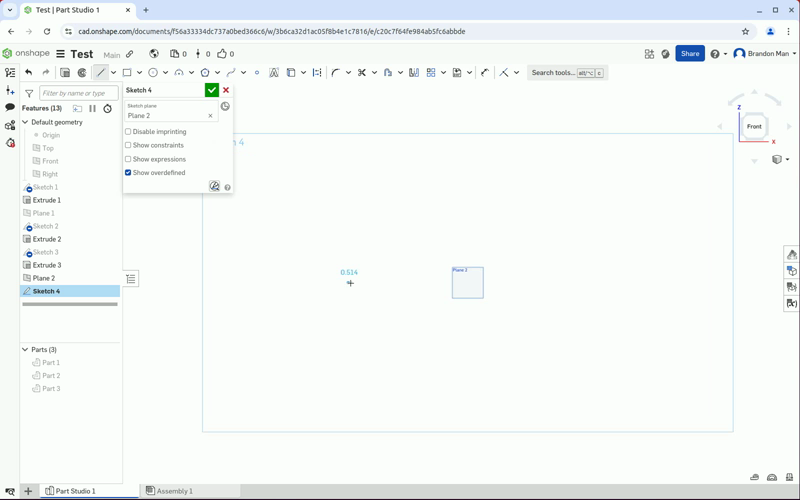
scroll(6)
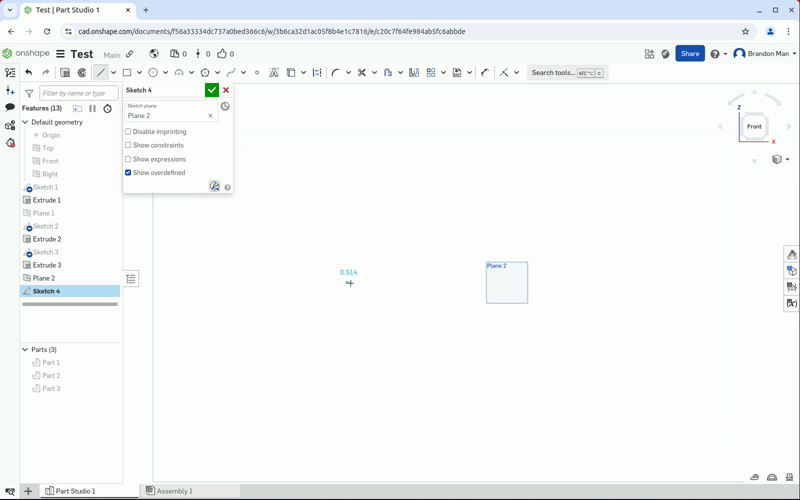
scroll(6)
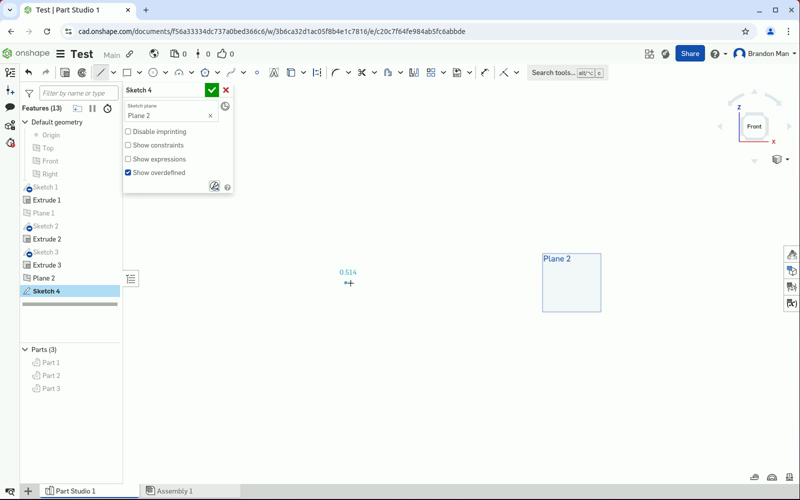
scroll(6)
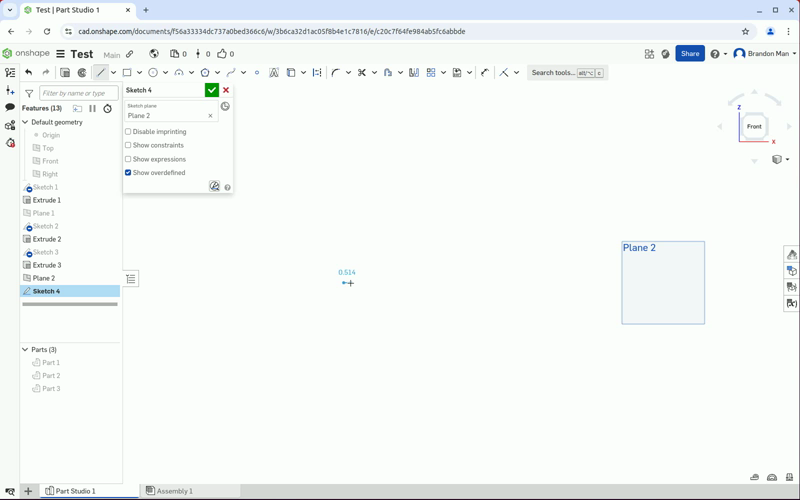
scroll(6)
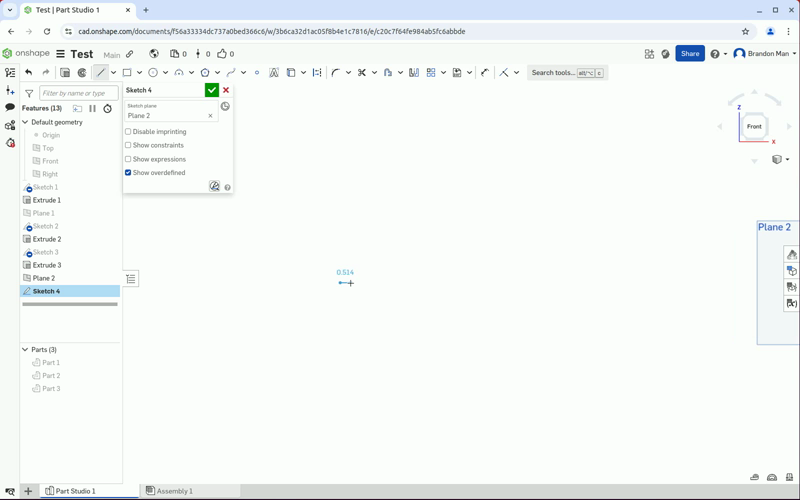
scroll(6)
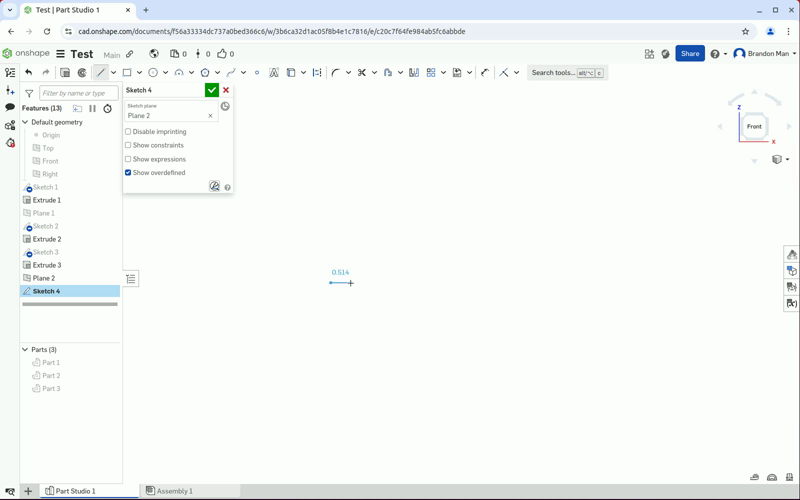
scroll(6)
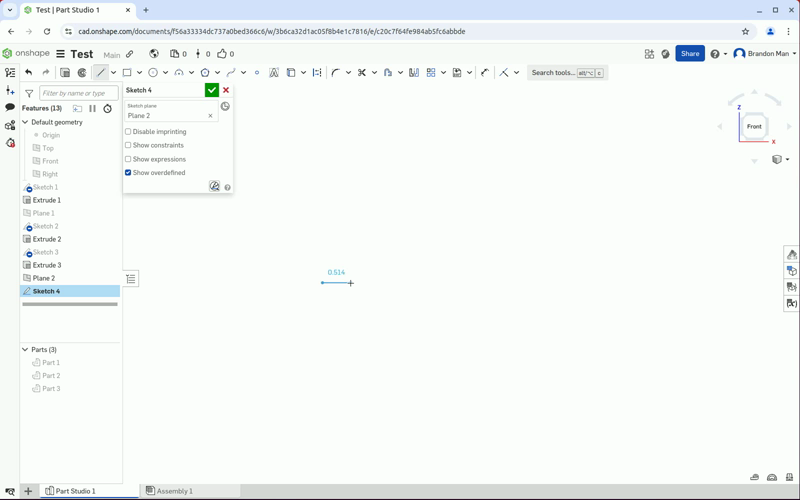
click(350, 282)
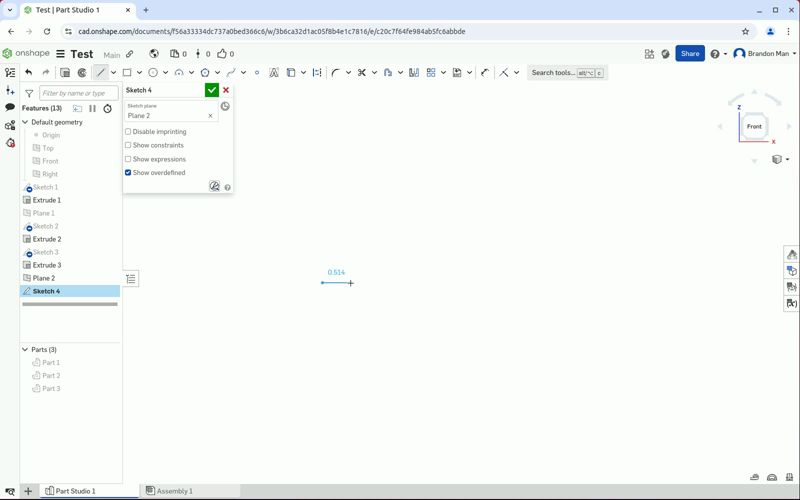
scroll(-6)
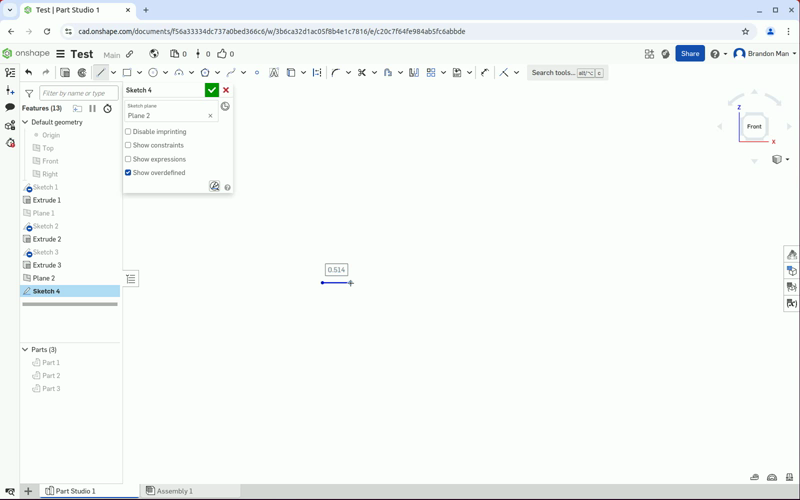
scroll(-6)
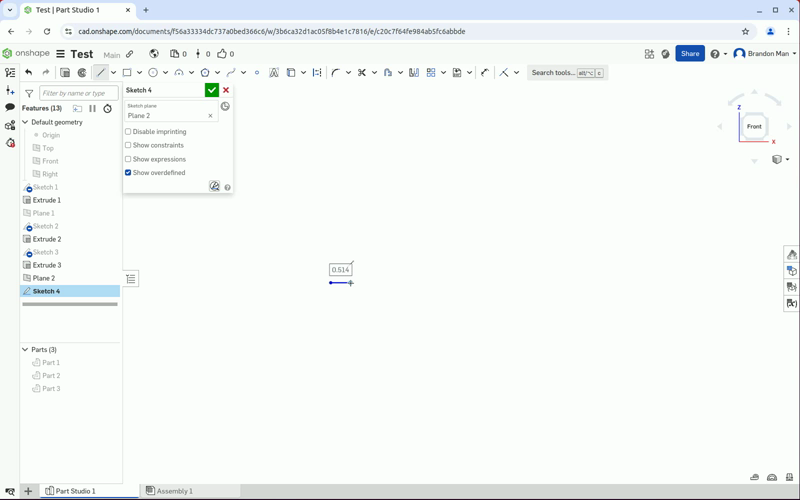
scroll(-6)
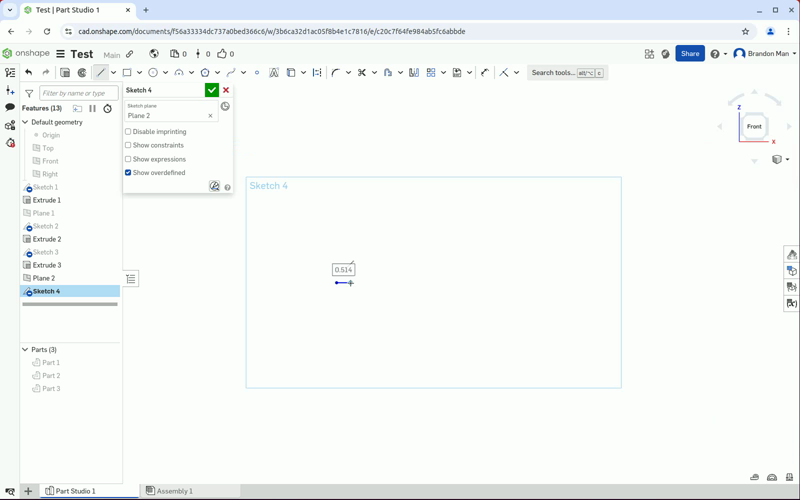
scroll(-6)
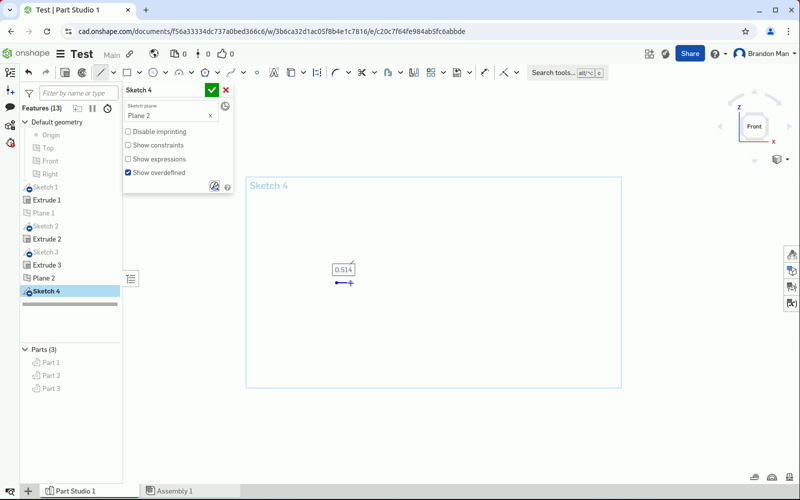
scroll(-6)
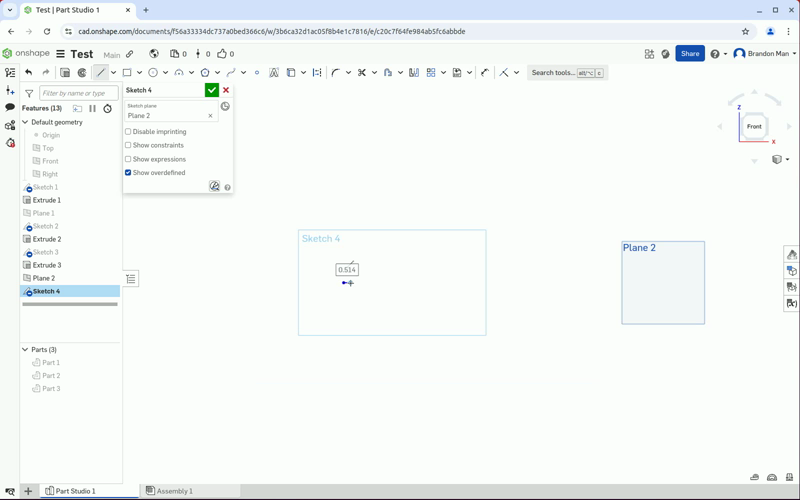
scroll(-6)
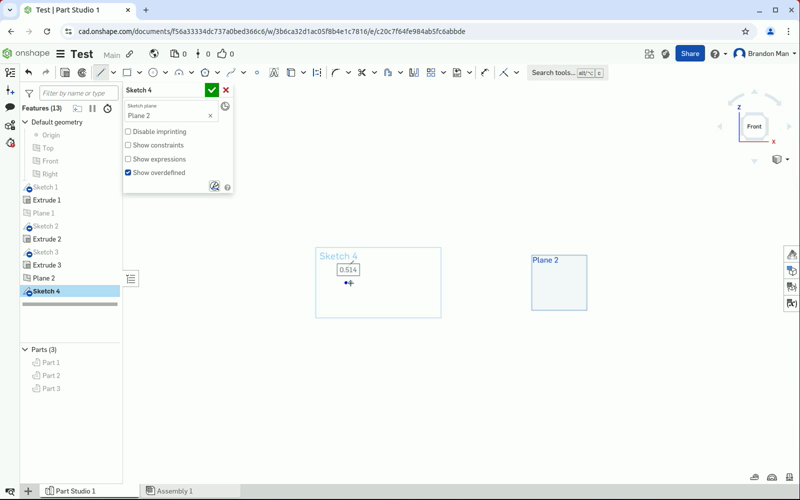
scroll(-6)
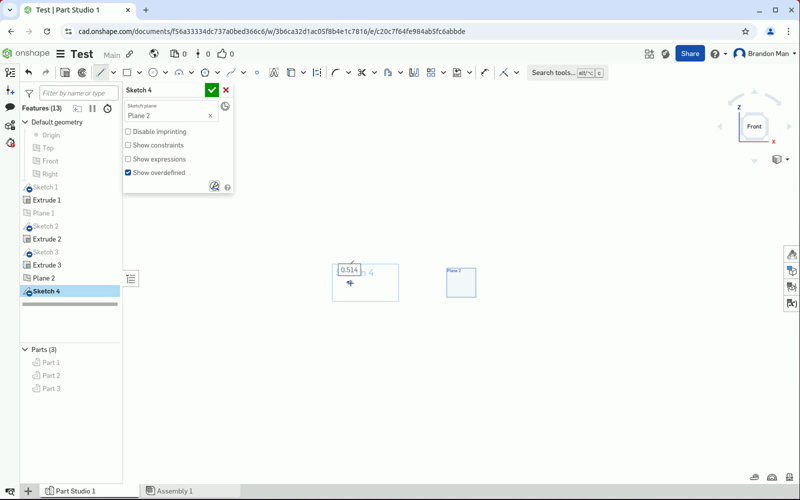
key_up(shift)
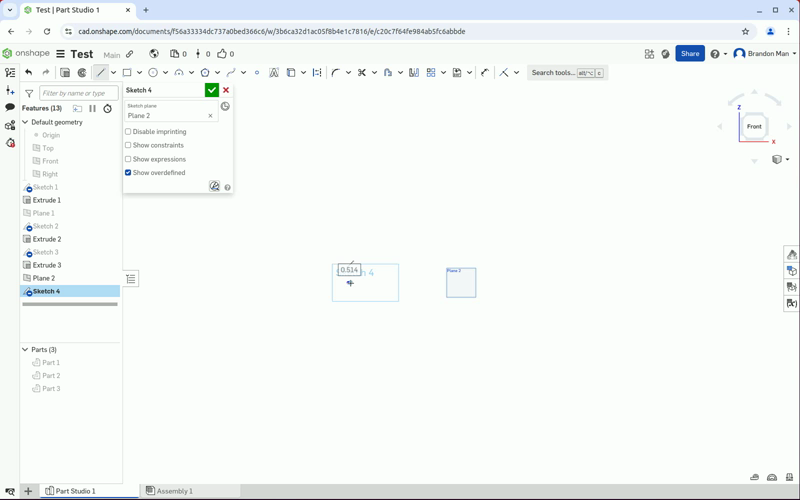
key_down(shift)
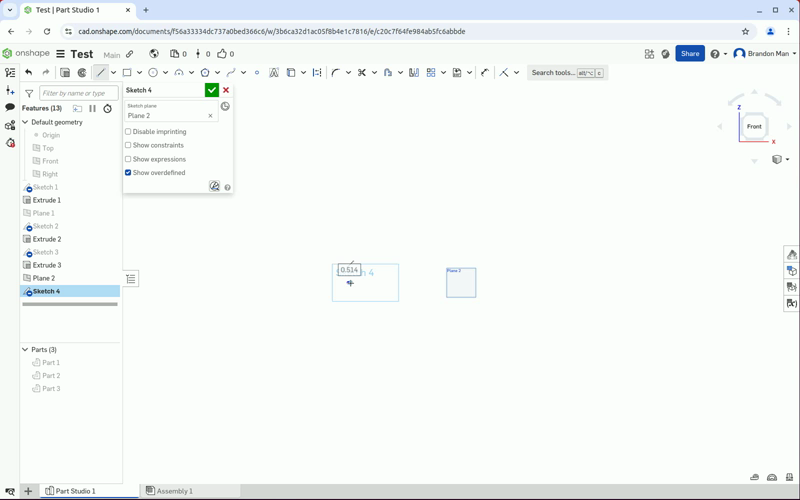
mouse_move(380, 282)
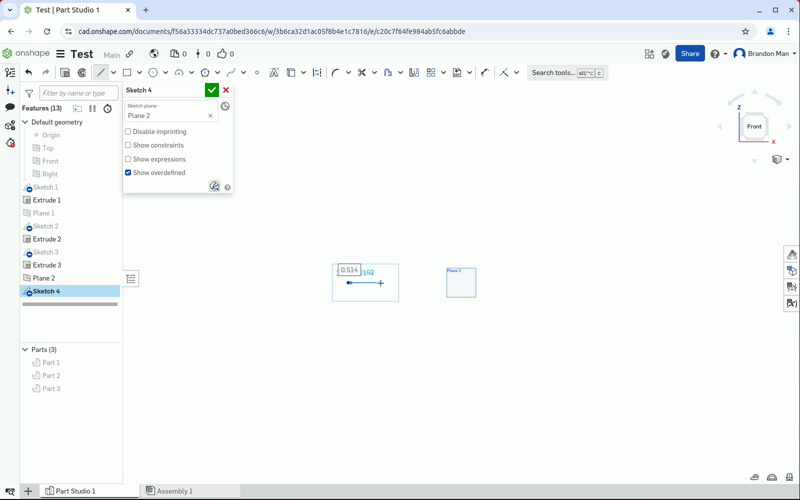
mouse_move(350, 259)
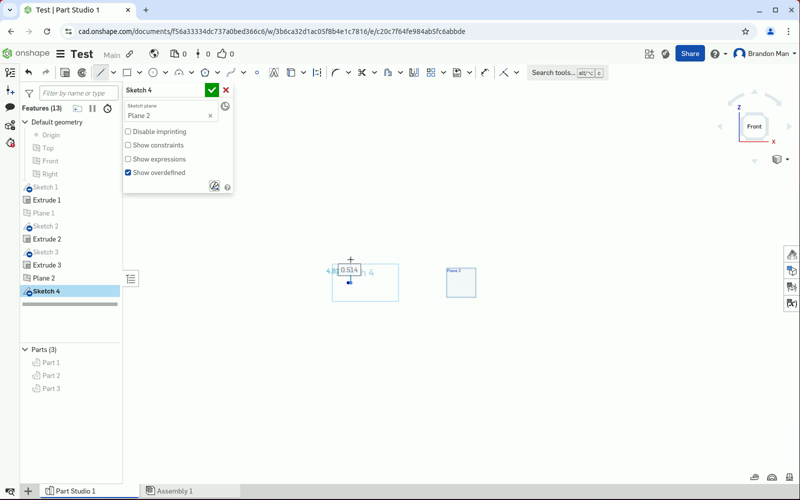
click(350, 259)
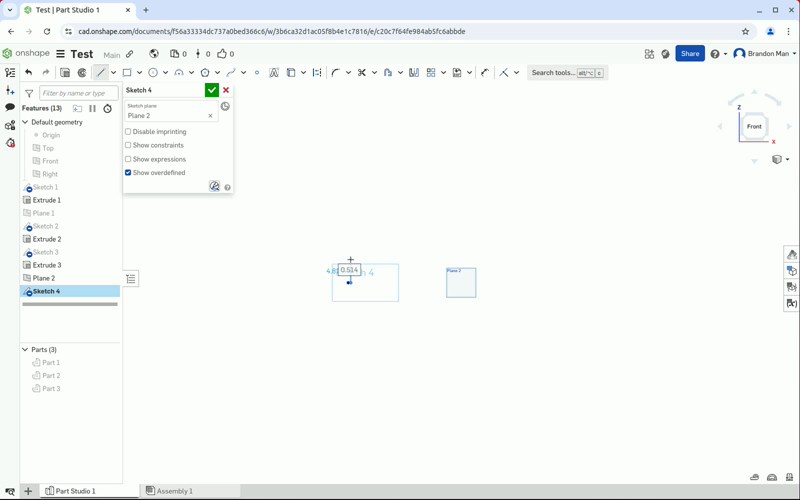
key_up(shift)
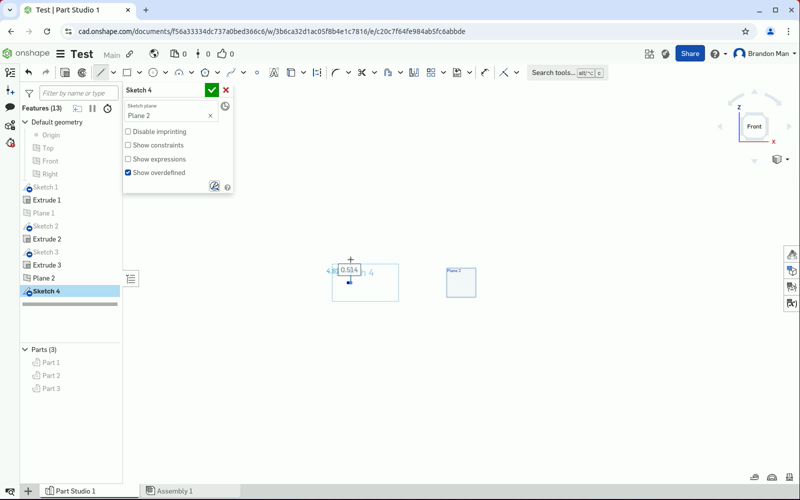
key_down(shift)
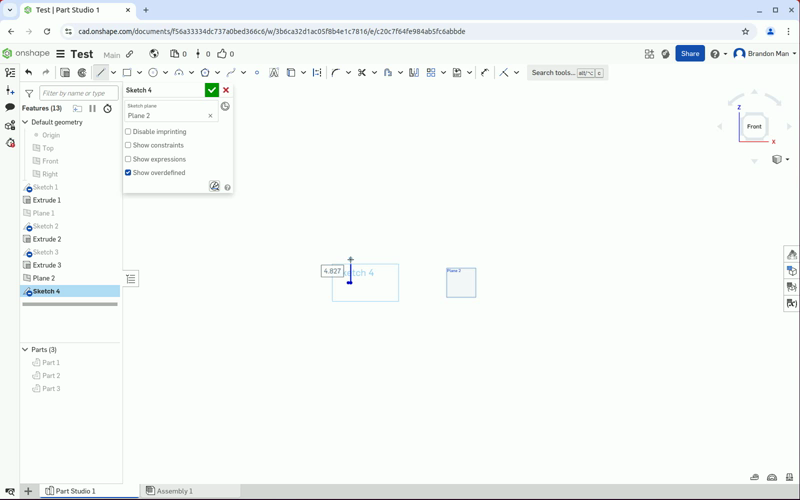
mouse_move(569, 259)
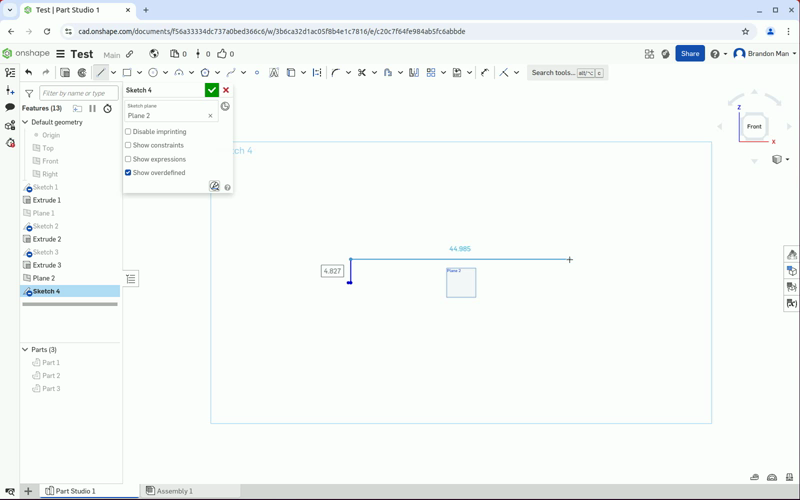
click(569, 259)
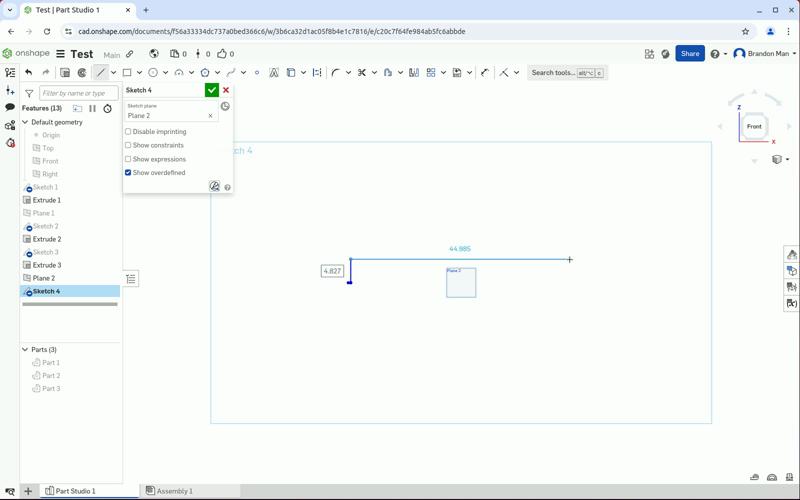
key_up(shift)
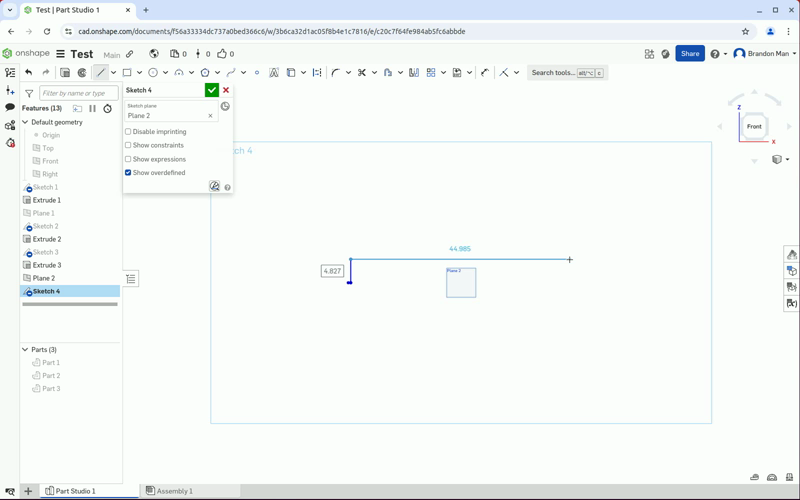
key_down(shift)
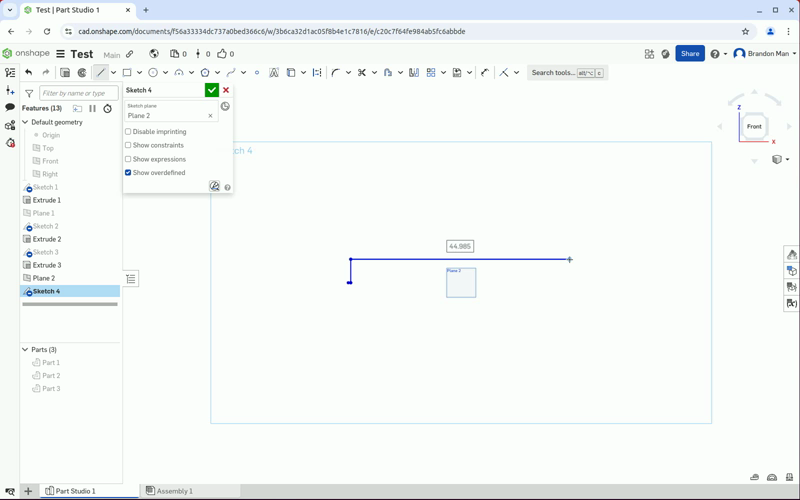
mouse_move(589, 259)
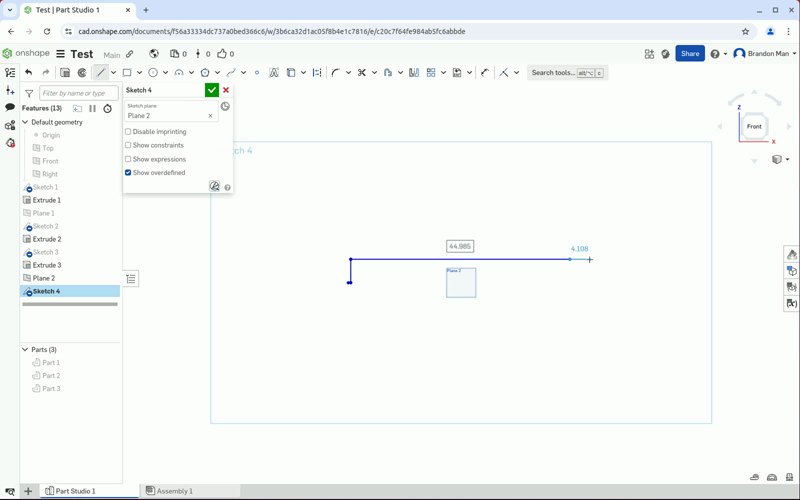
mouse_move(569, 282)
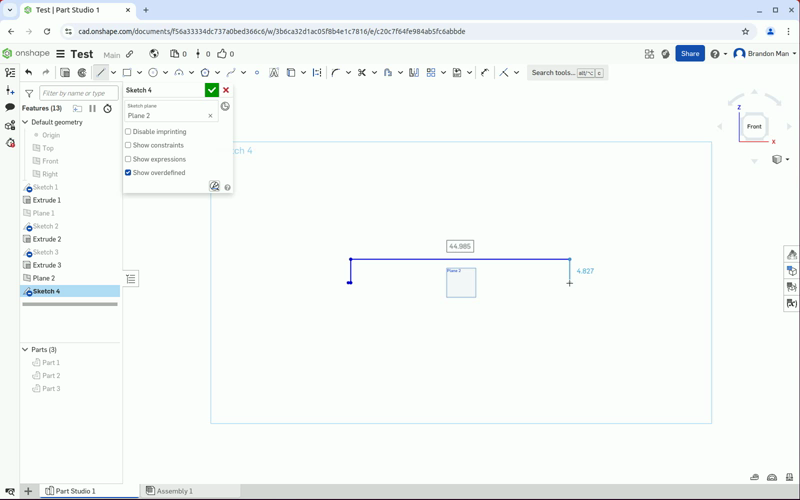
click(569, 282)
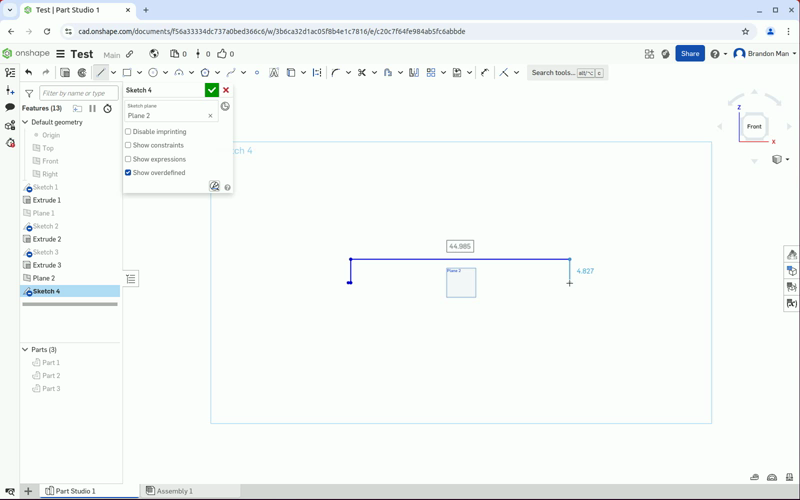
key_up(shift)
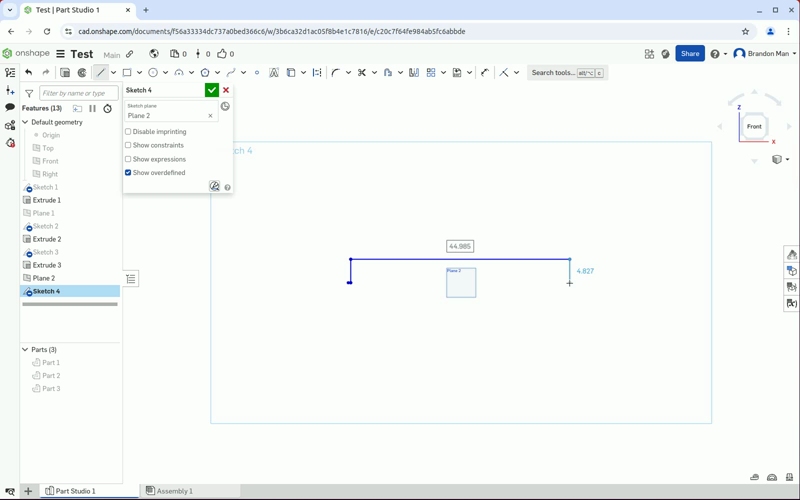
key_down(shift)
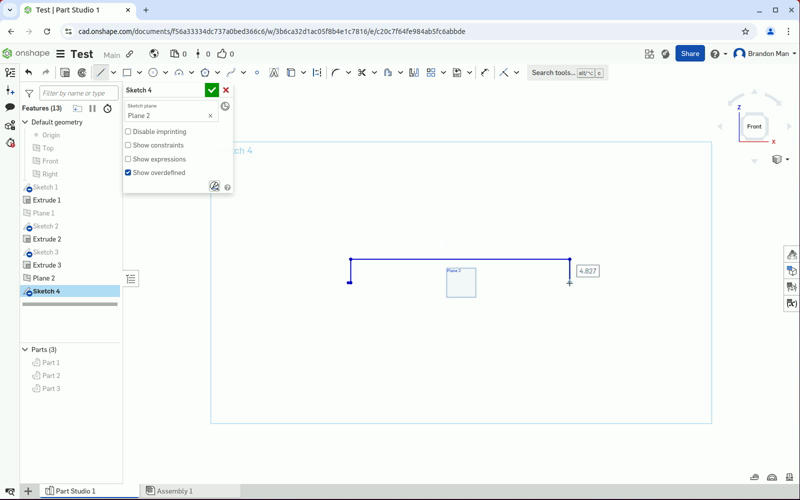
mouse_move(589, 282)
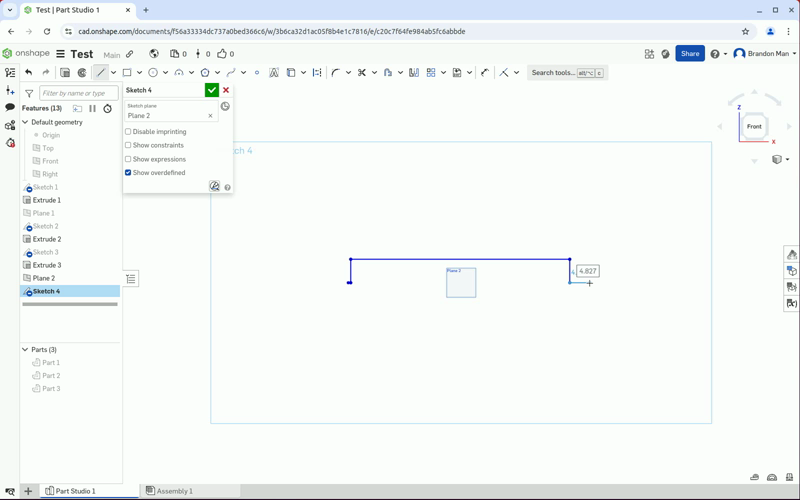
mouse_move(572, 282)
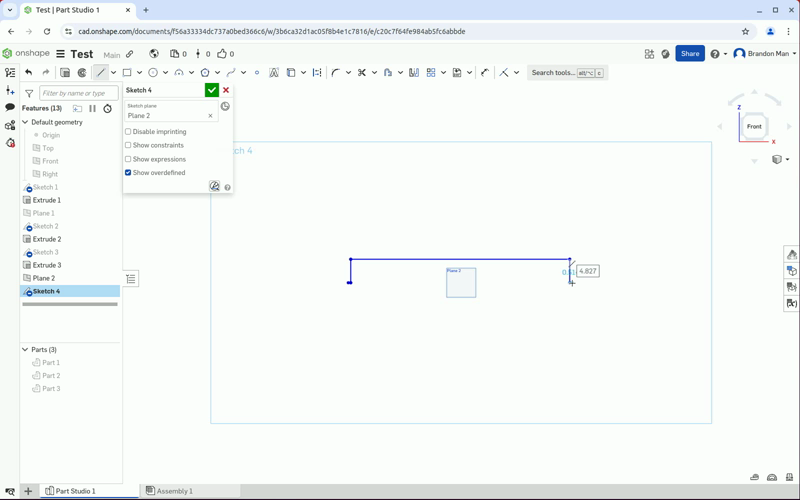
scroll(6)
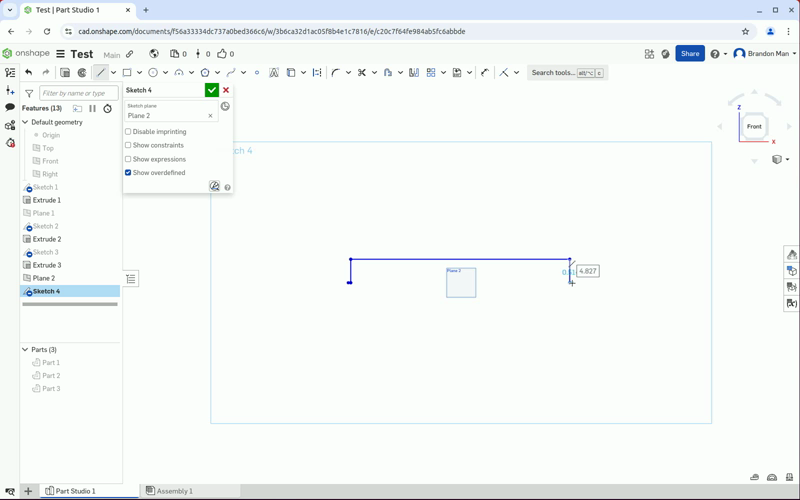
scroll(6)
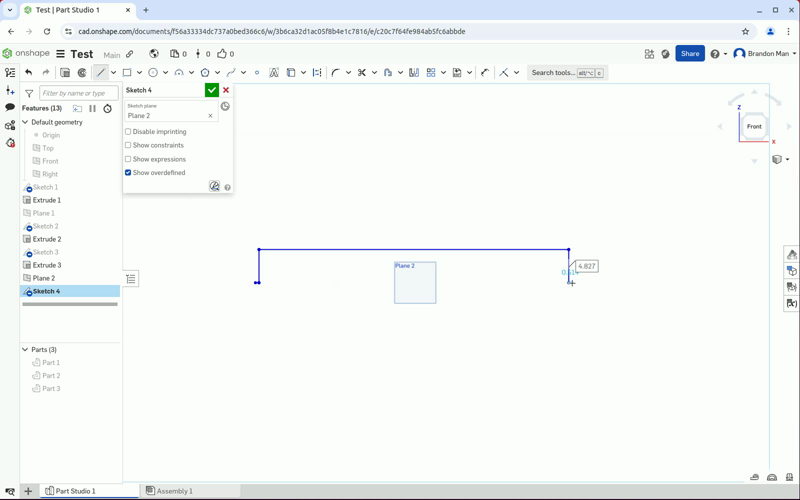
scroll(6)
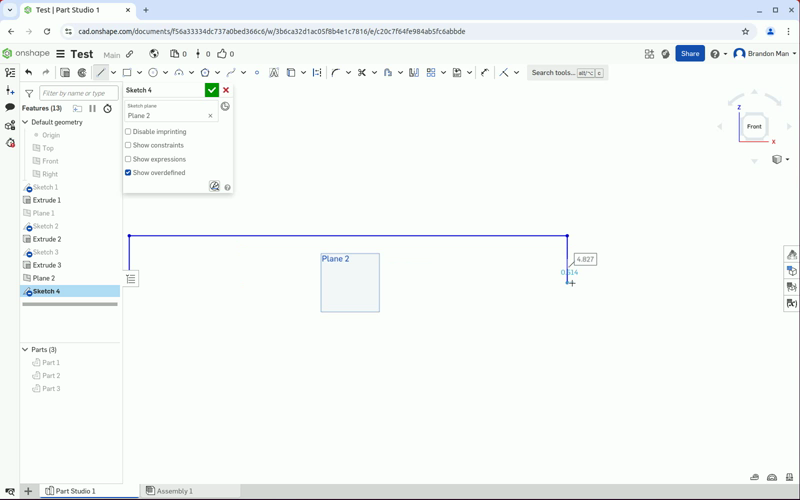
scroll(6)
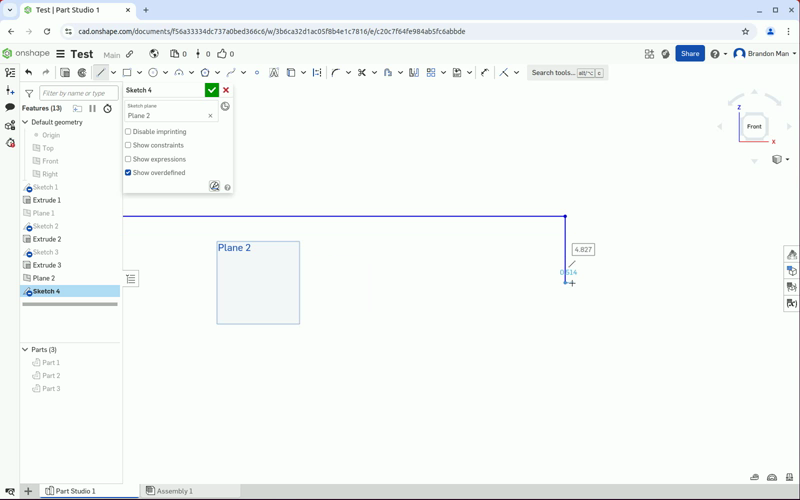
scroll(6)
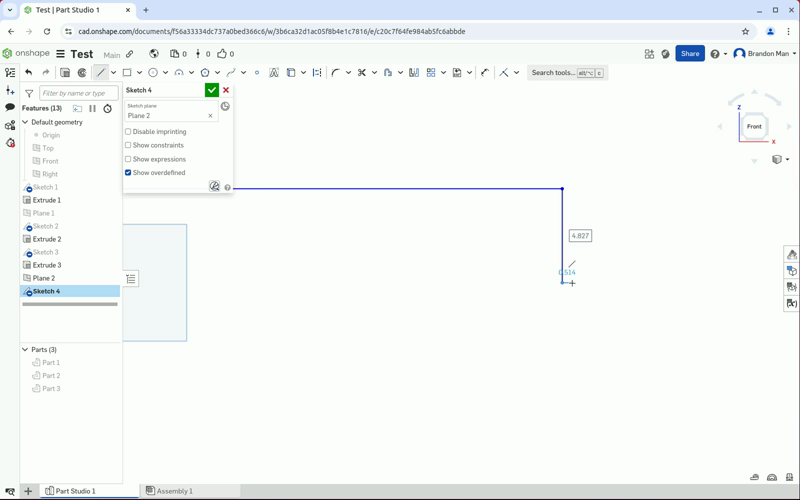
scroll(6)
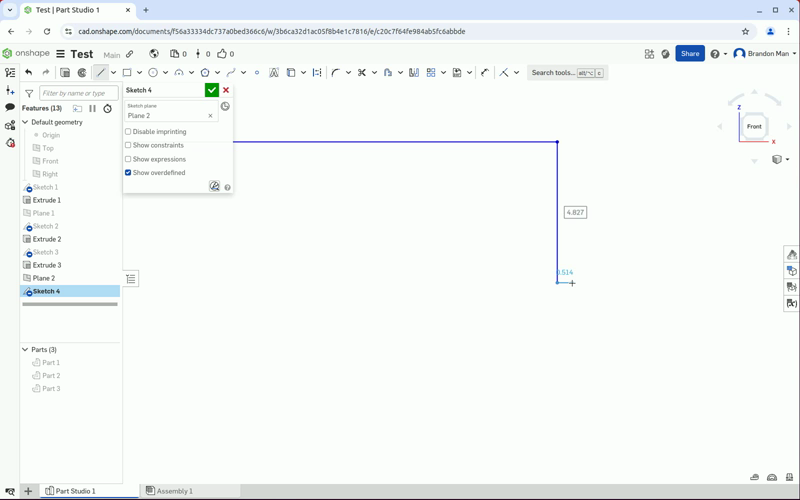
scroll(6)
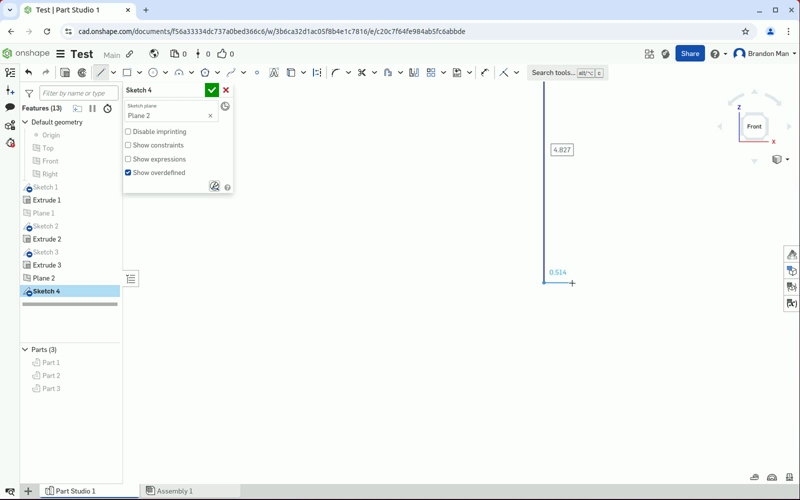
click(572, 282)
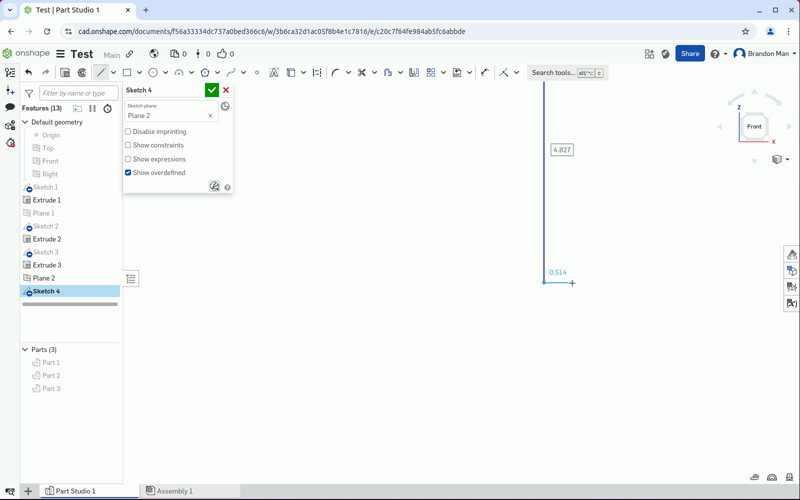
scroll(-6)
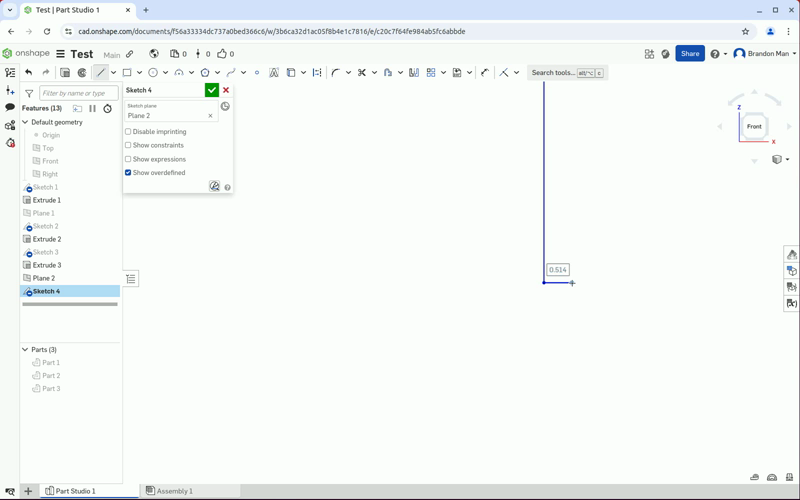
scroll(-6)
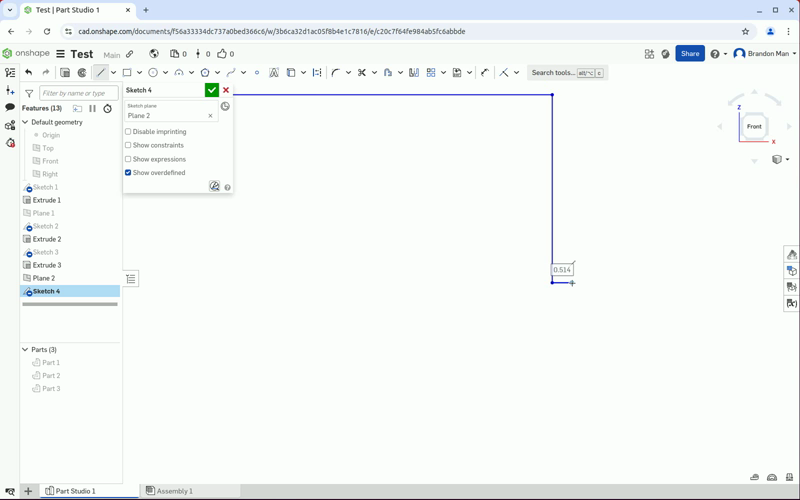
scroll(-6)
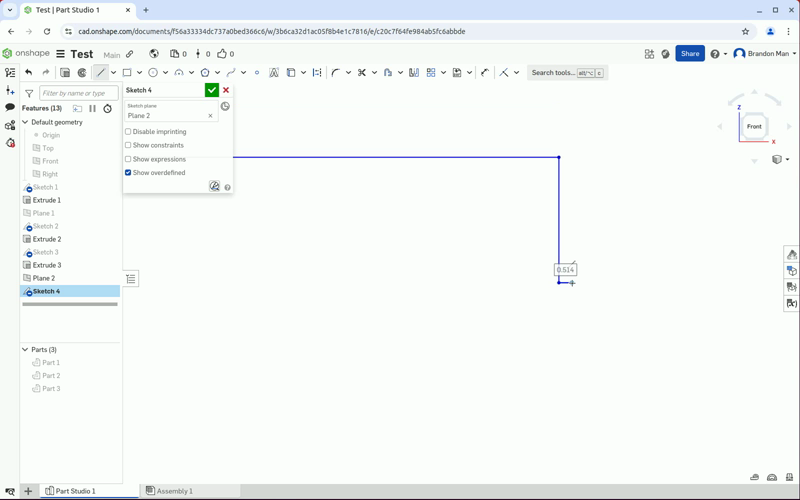
scroll(-6)
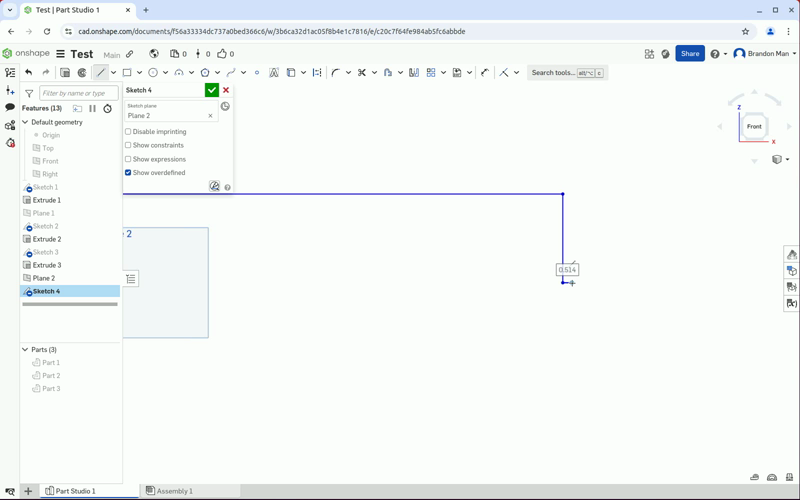
scroll(-6)
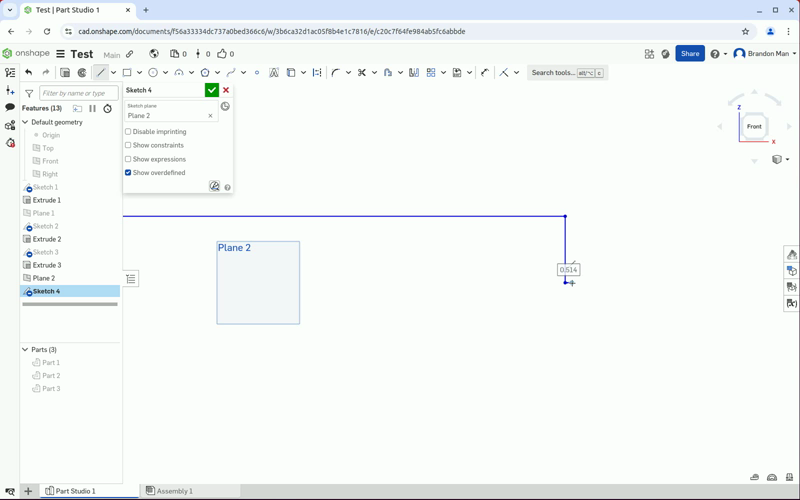
scroll(-6)
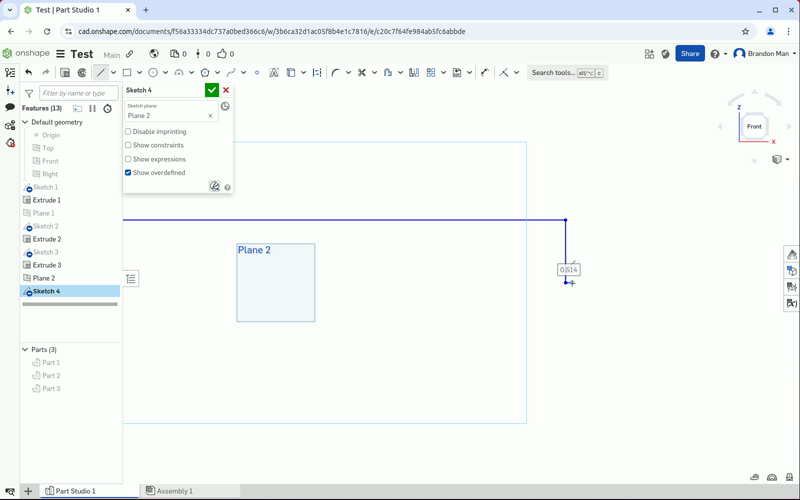
scroll(-6)
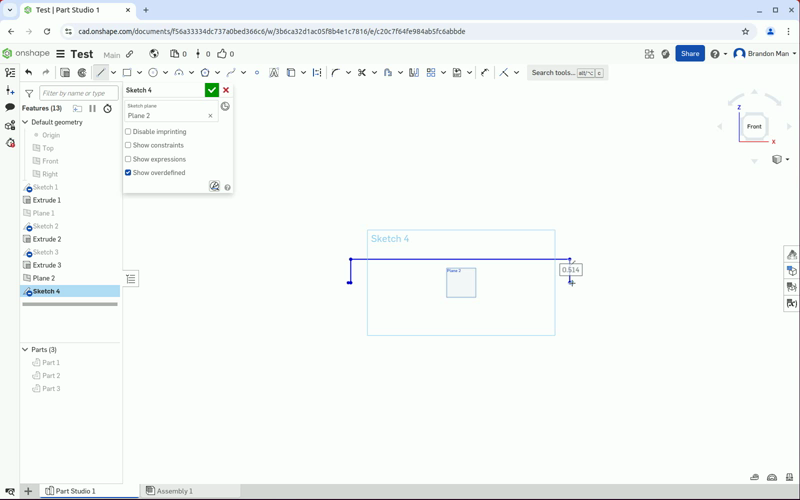
key_up(shift)
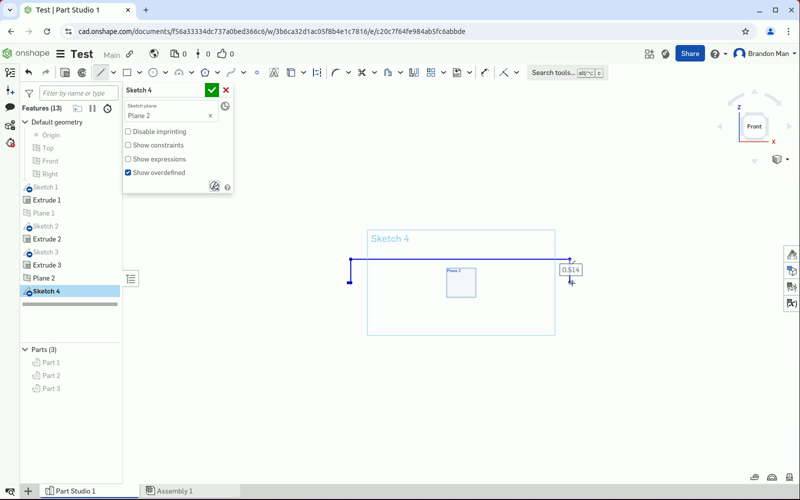
key_down(shift)
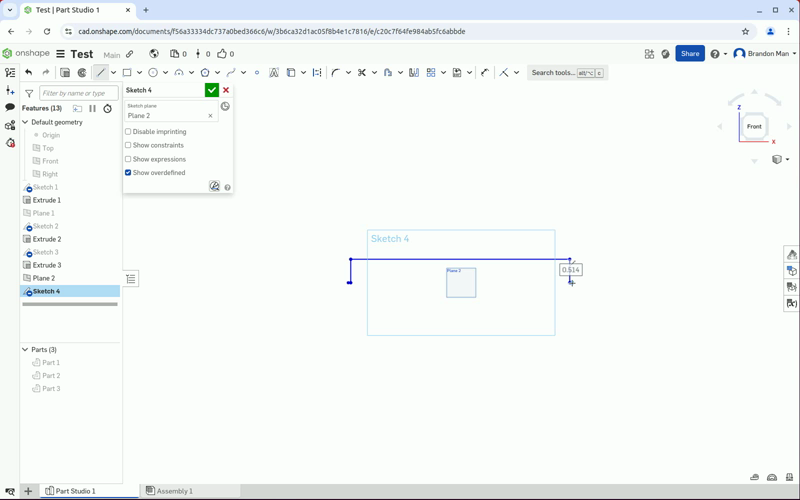
mouse_move(589, 282)
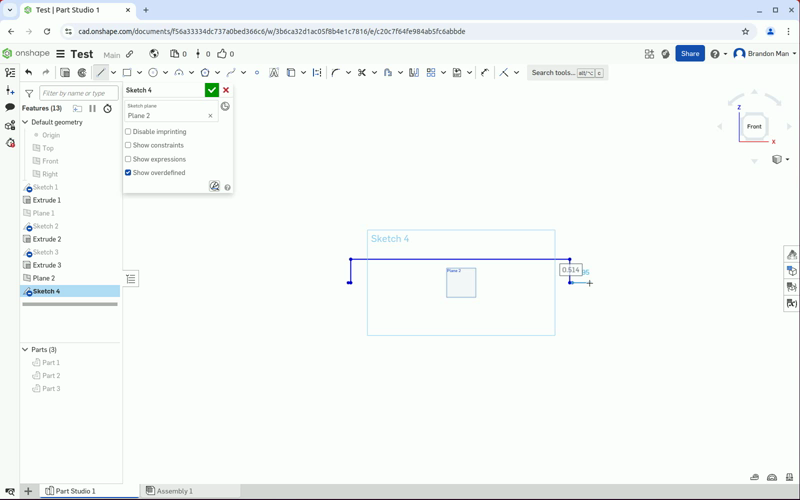
mouse_move(572, 257)
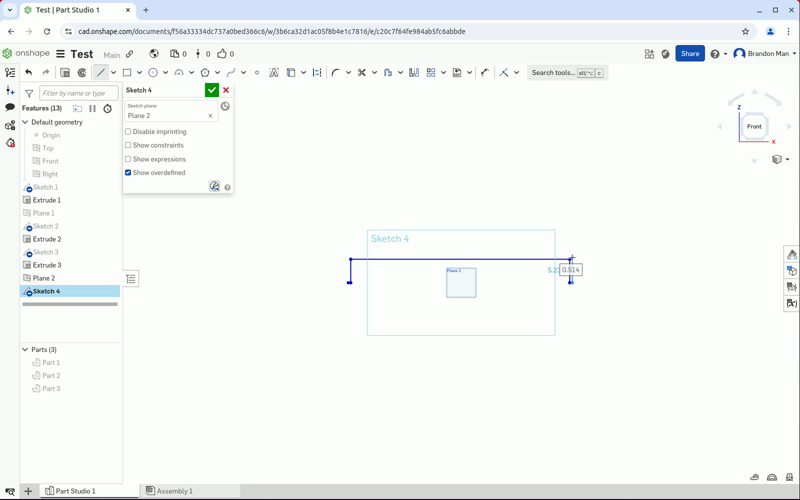
scroll(6)
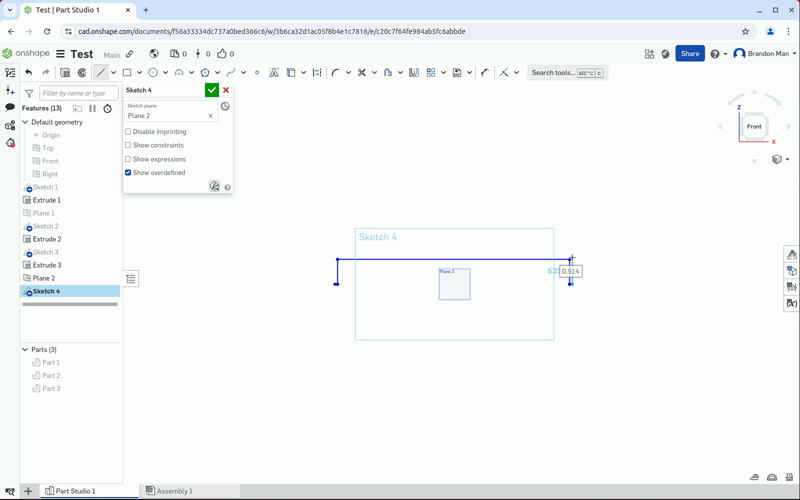
scroll(6)
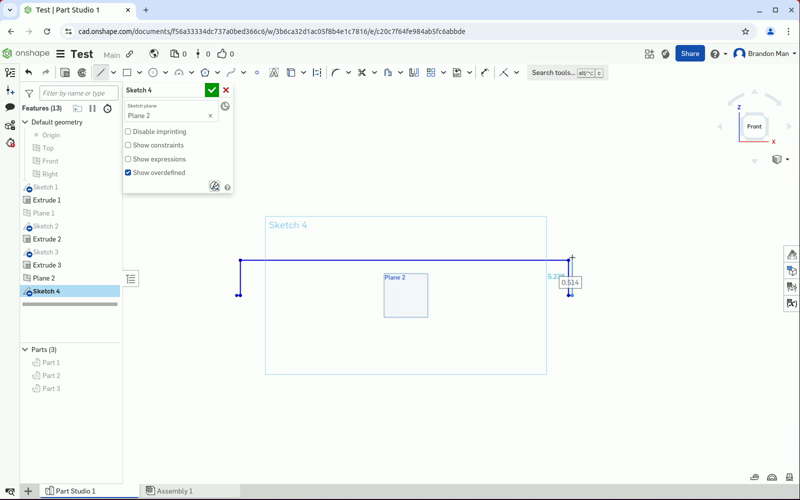
scroll(6)
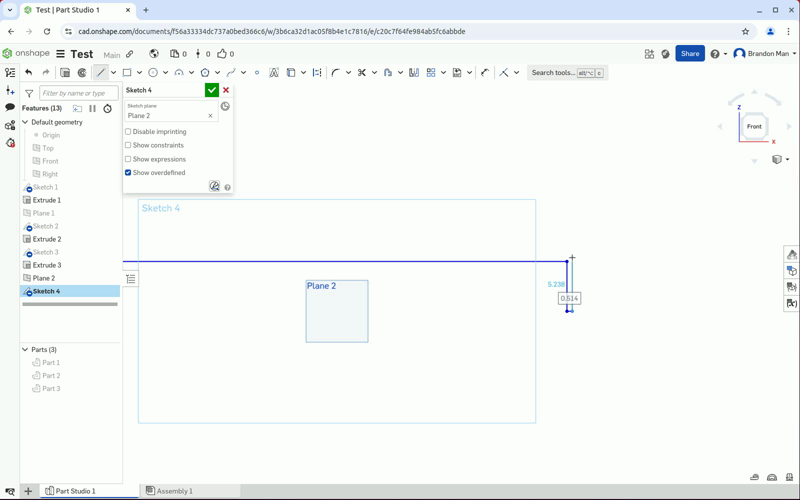
scroll(6)
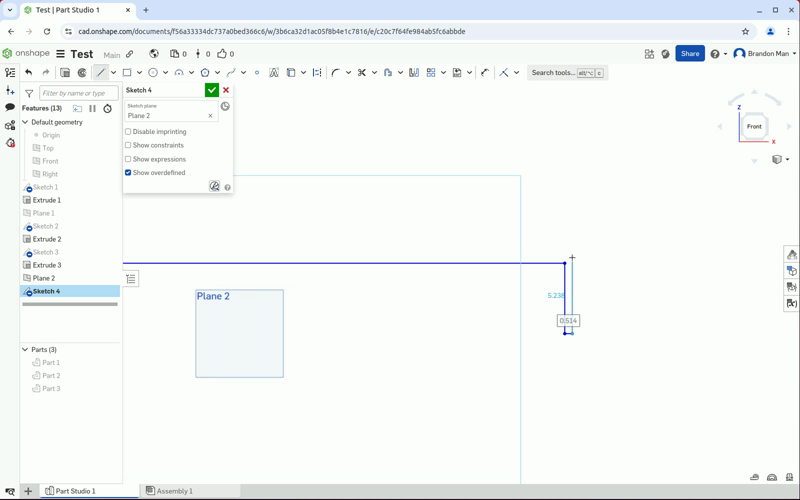
scroll(6)
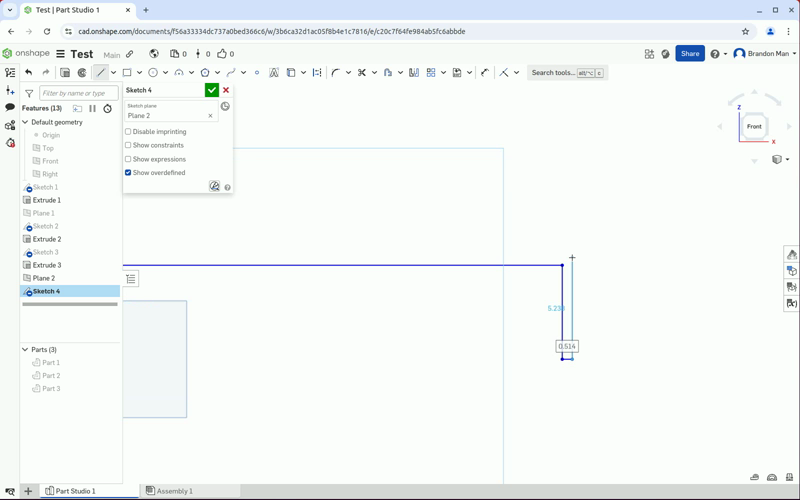
scroll(6)
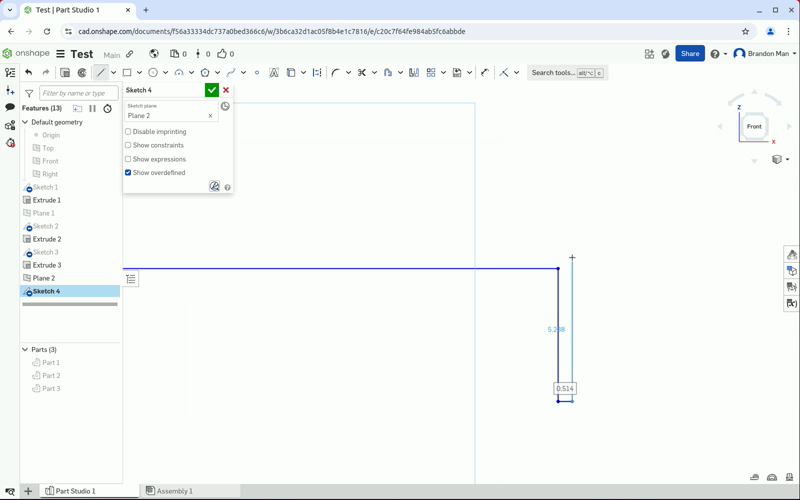
scroll(6)
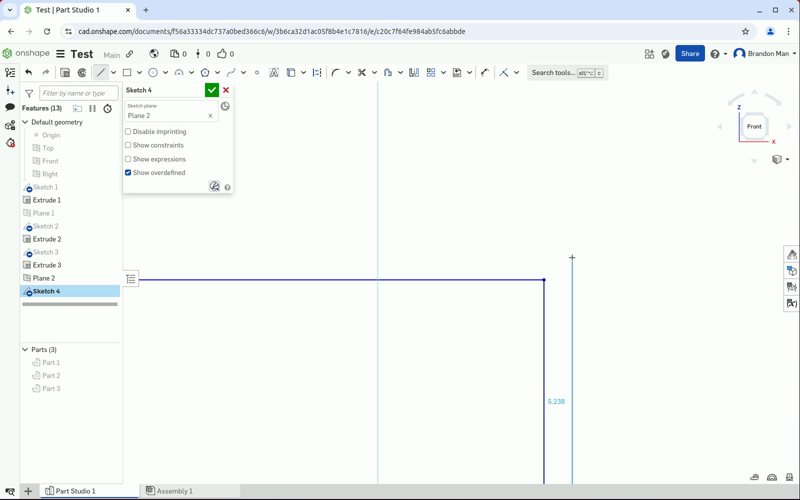
click(572, 257)
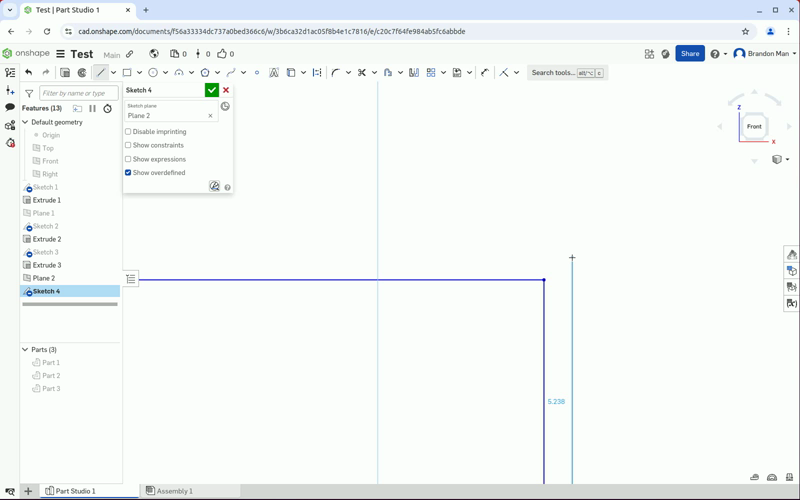
scroll(-6)
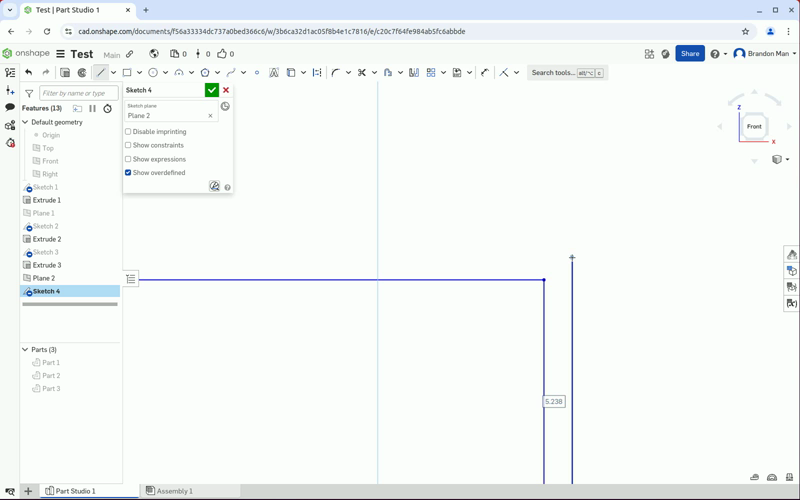
scroll(-6)
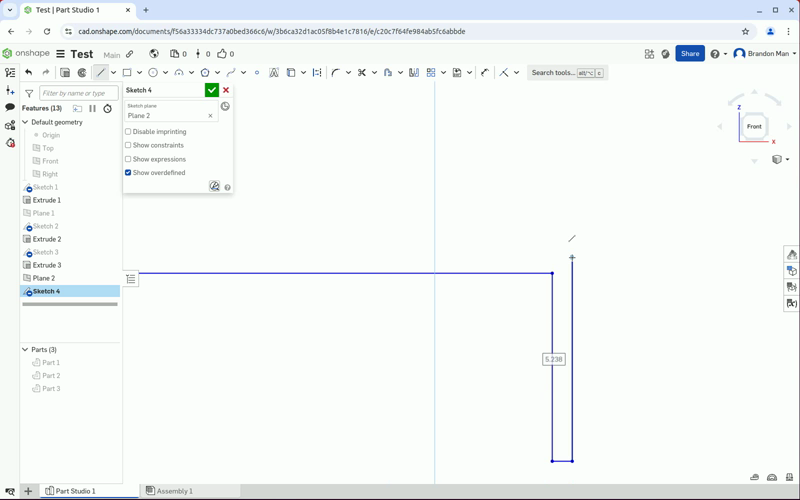
scroll(-6)
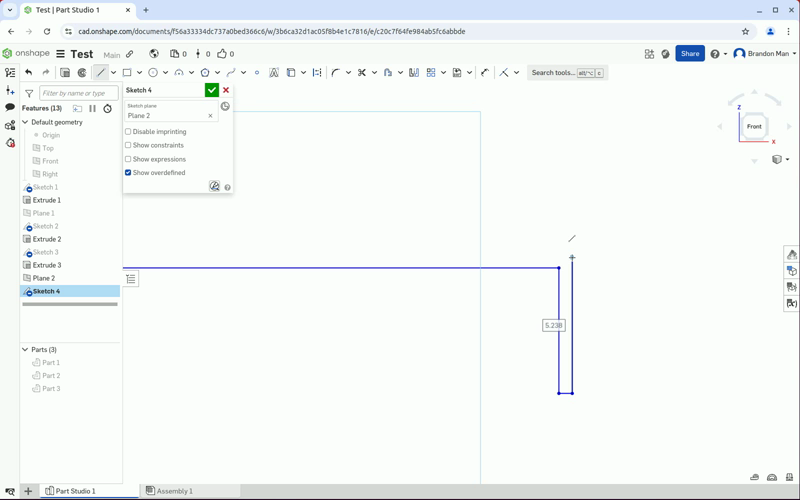
scroll(-6)
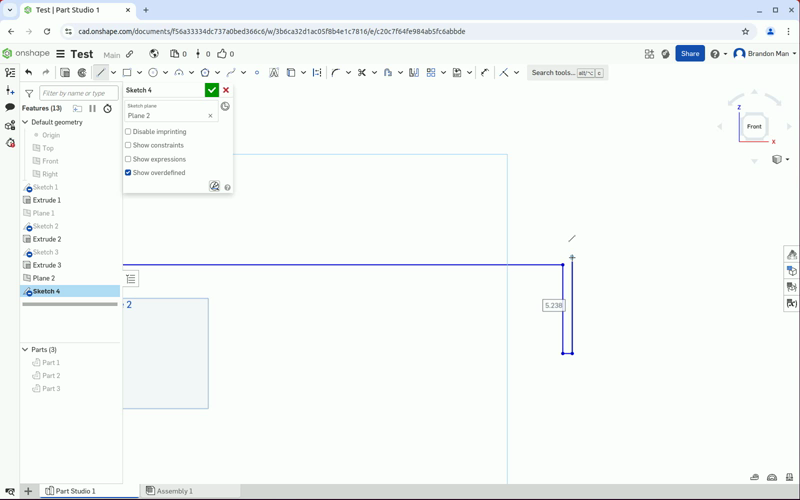
scroll(-6)
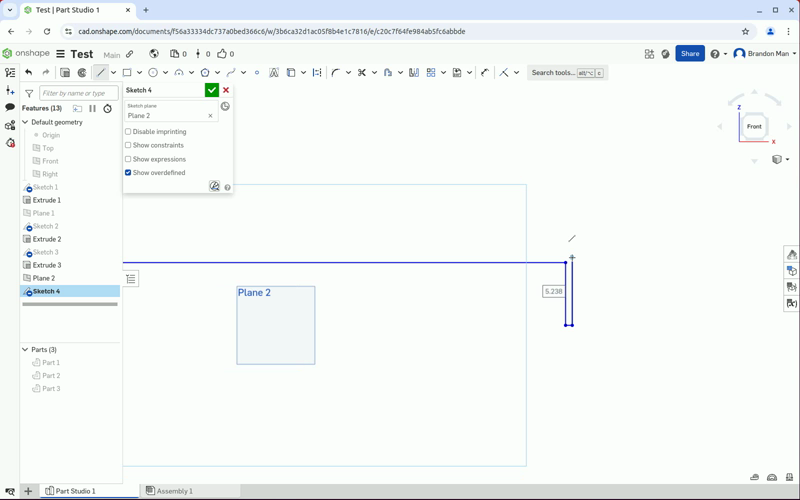
scroll(-6)
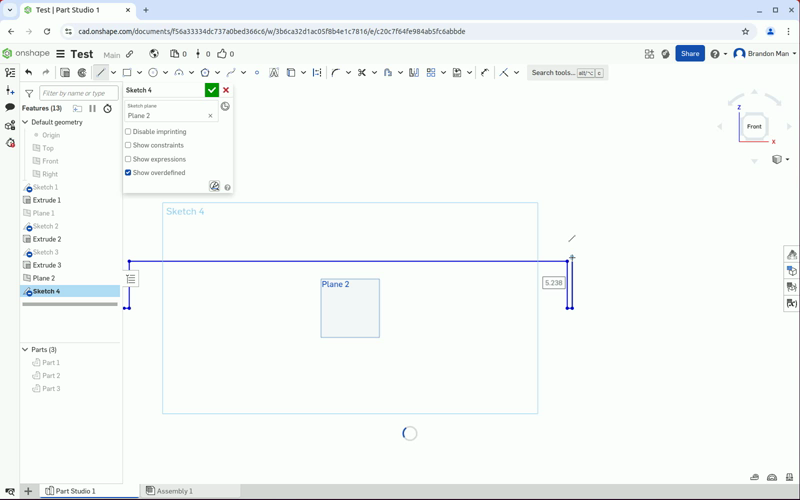
scroll(-6)
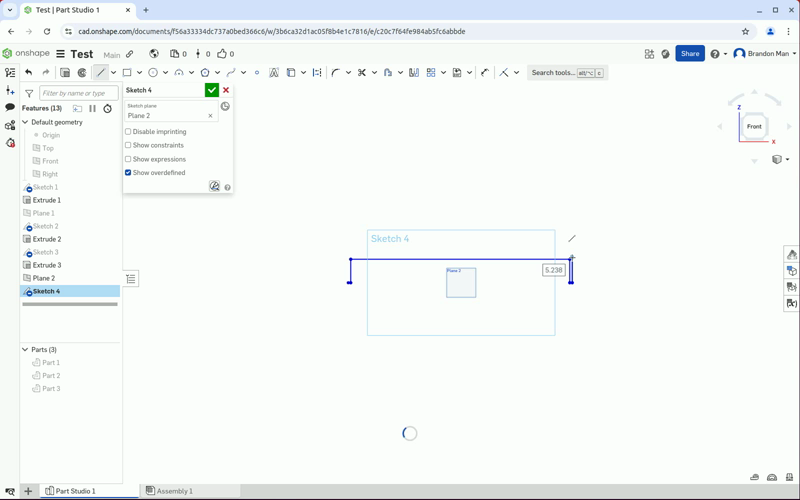
key_up(shift)
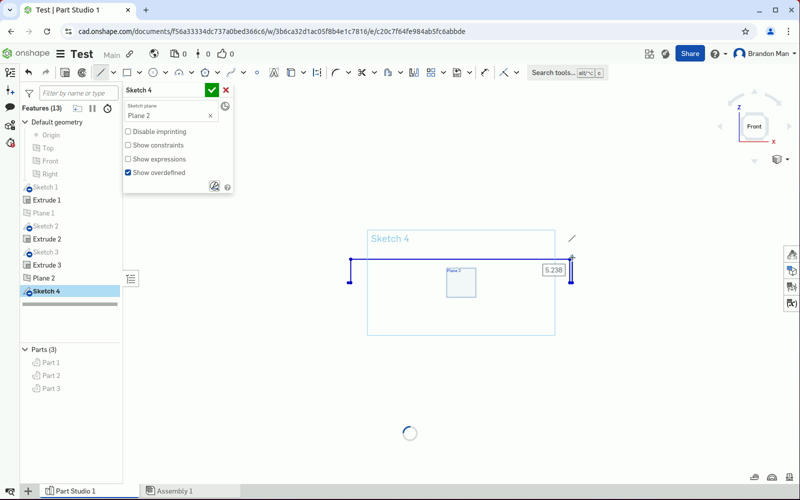
key_down(shift)
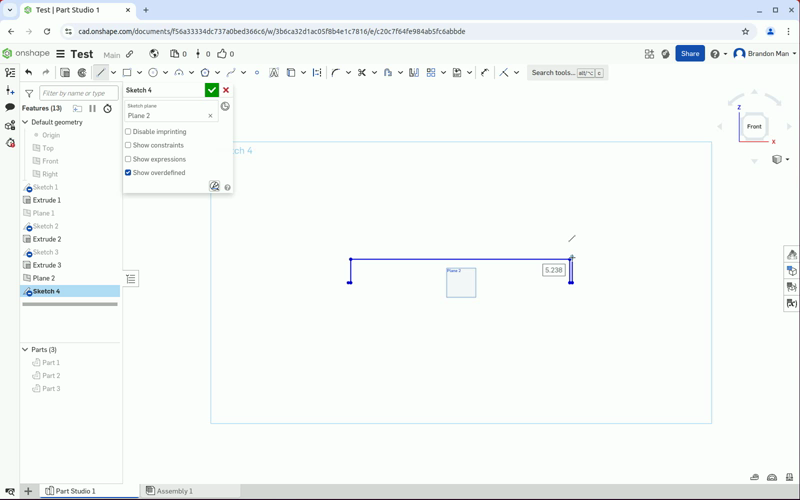
mouse_move(348, 257)
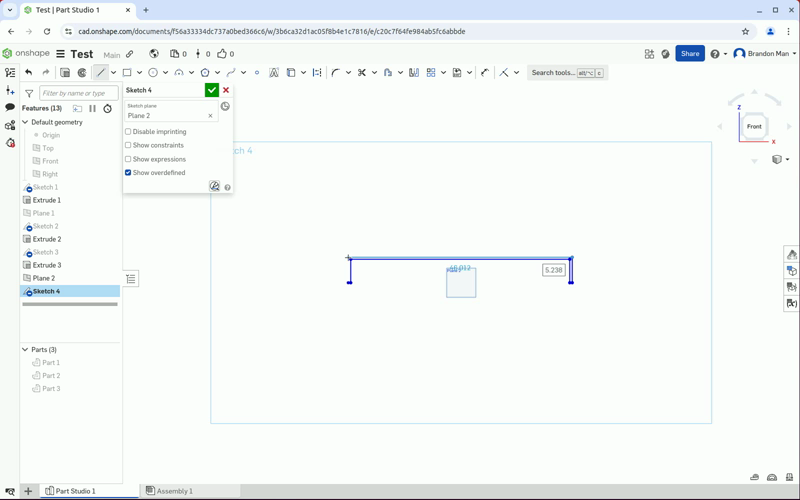
scroll(6)
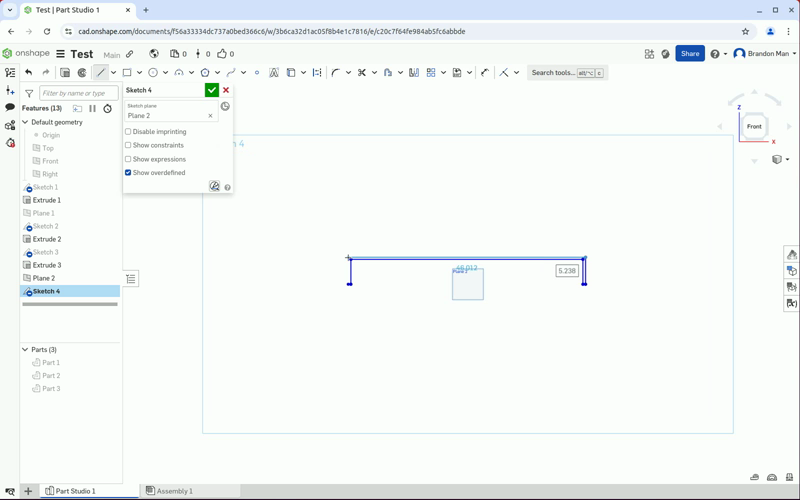
scroll(6)
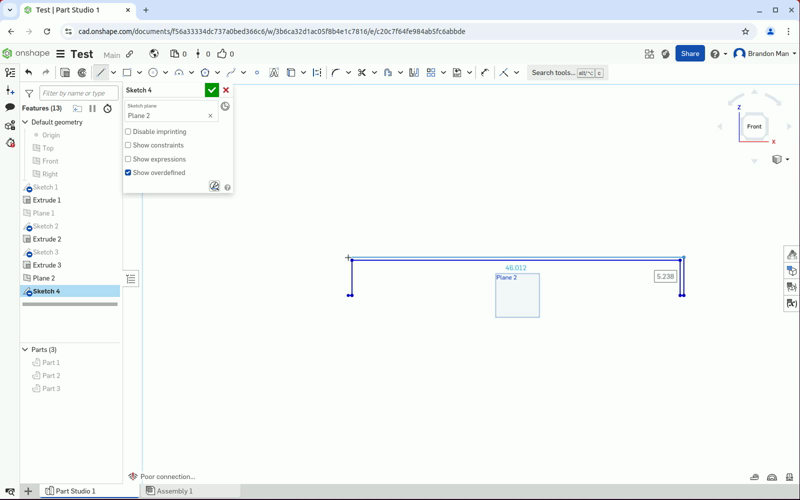
scroll(6)
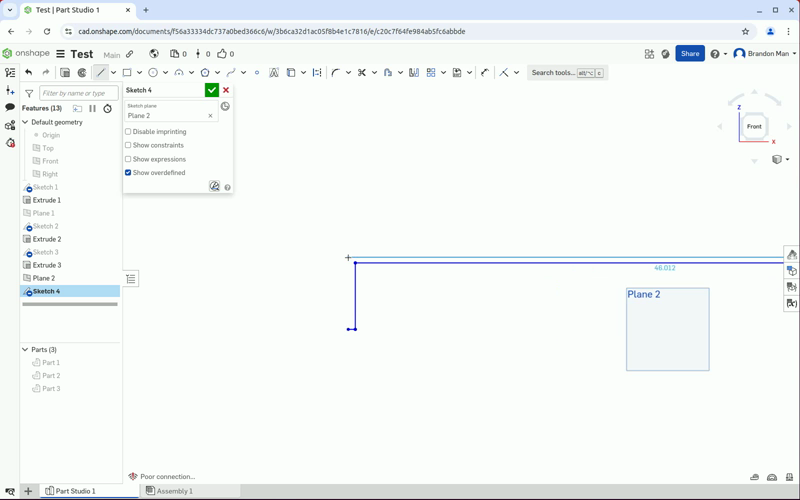
scroll(6)
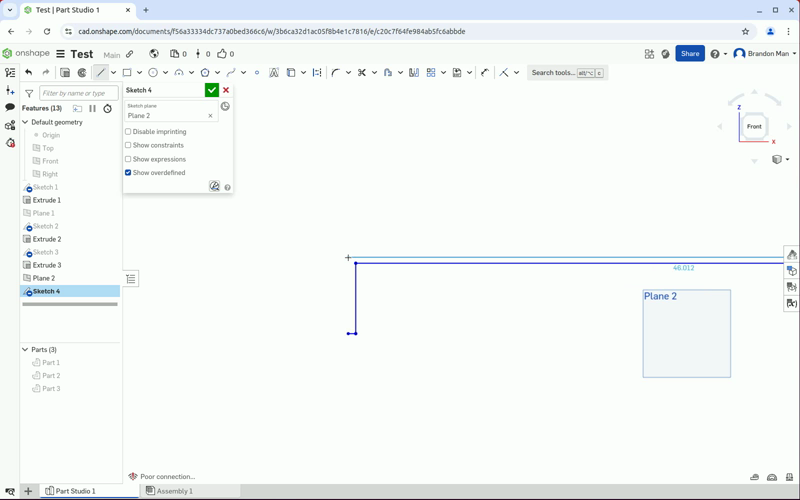
scroll(6)
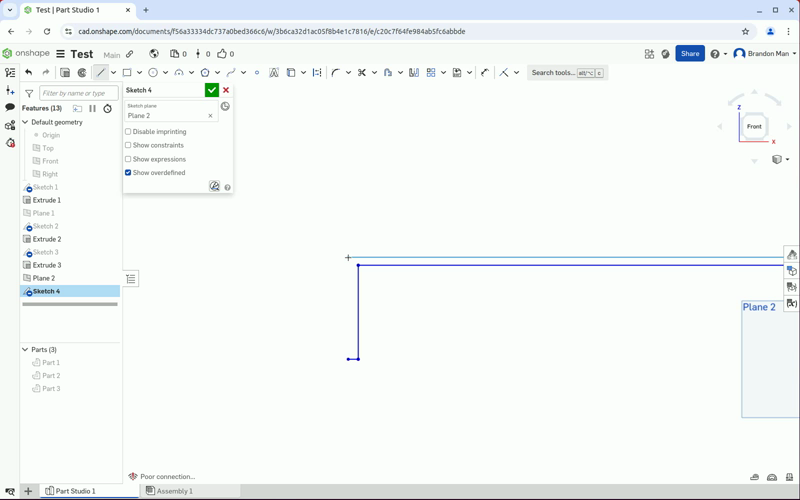
scroll(6)
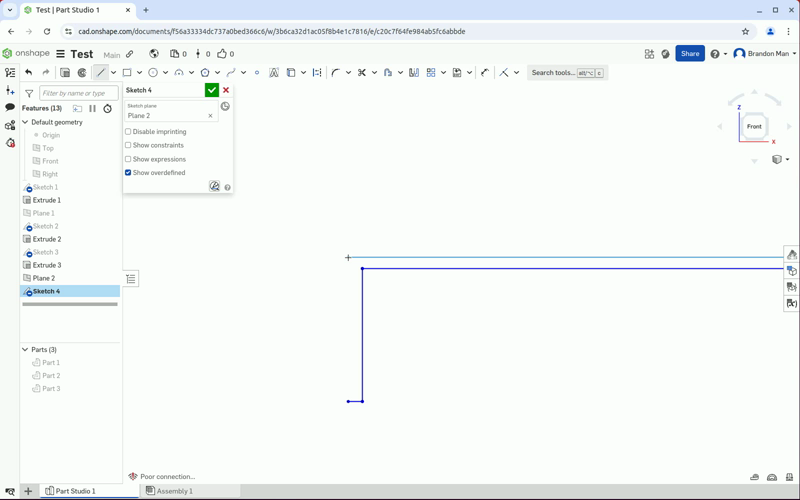
scroll(6)
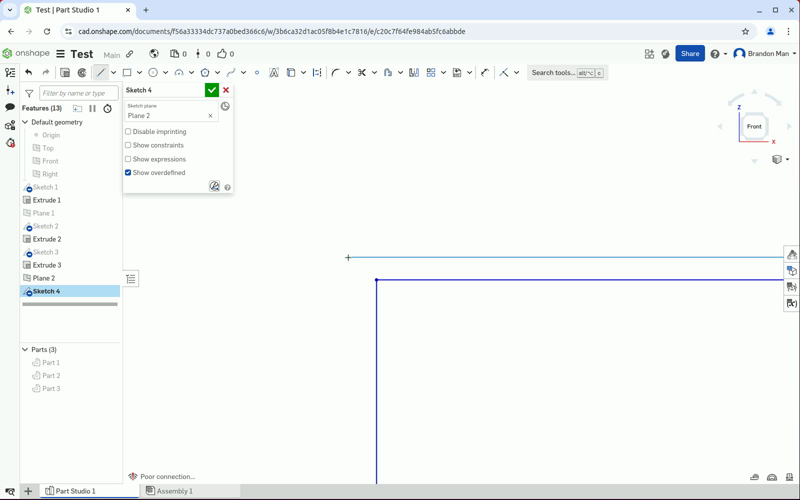
click(348, 257)
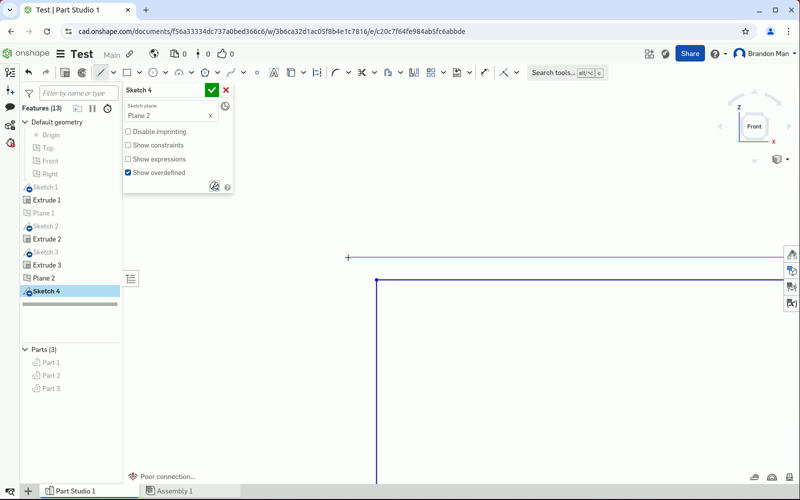
scroll(-6)
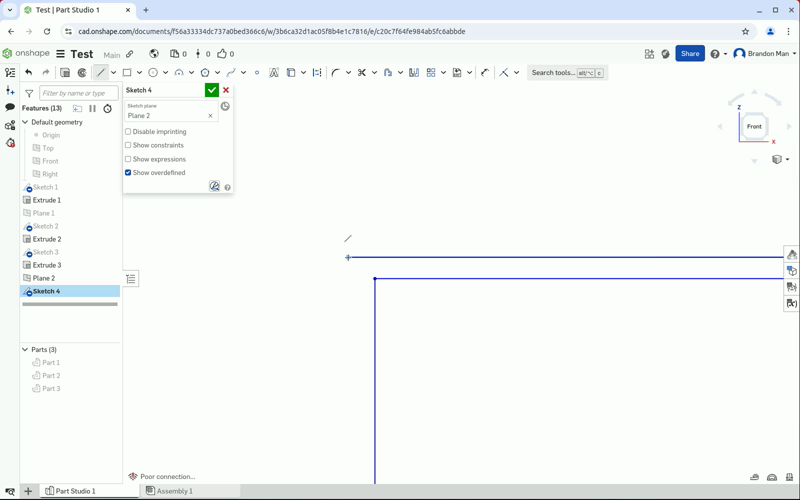
scroll(-6)
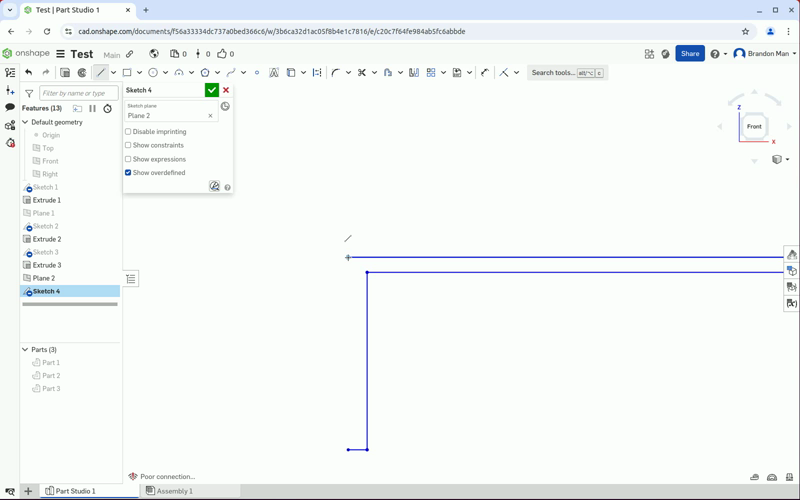
scroll(-6)
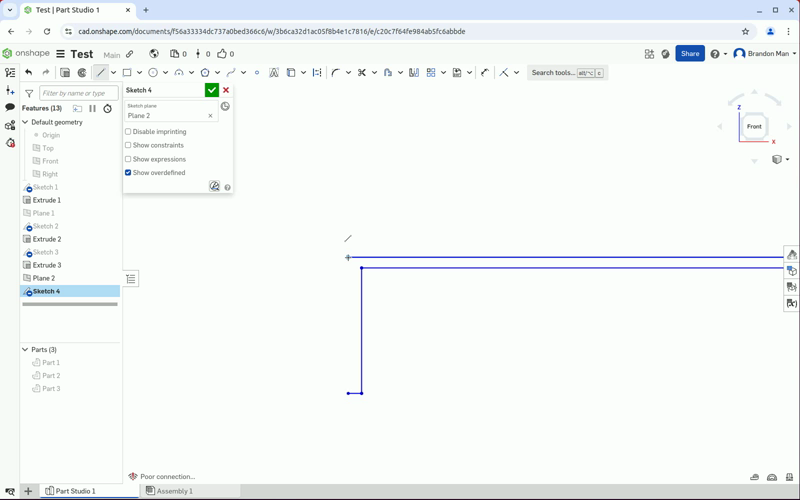
scroll(-6)
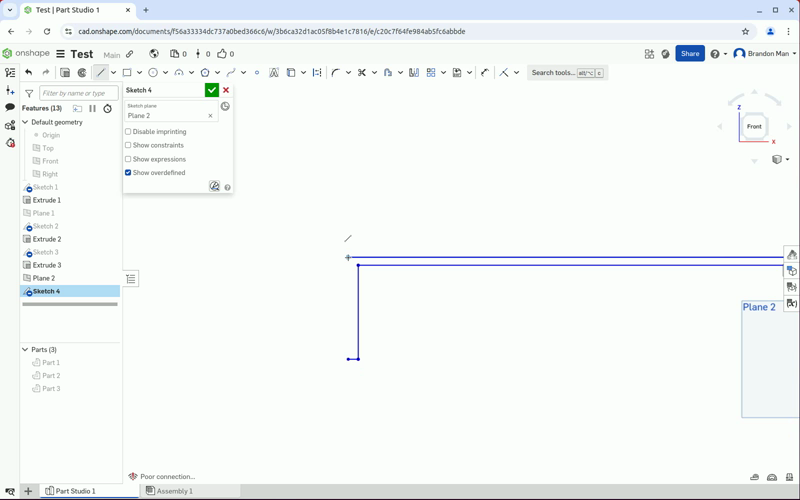
scroll(-6)
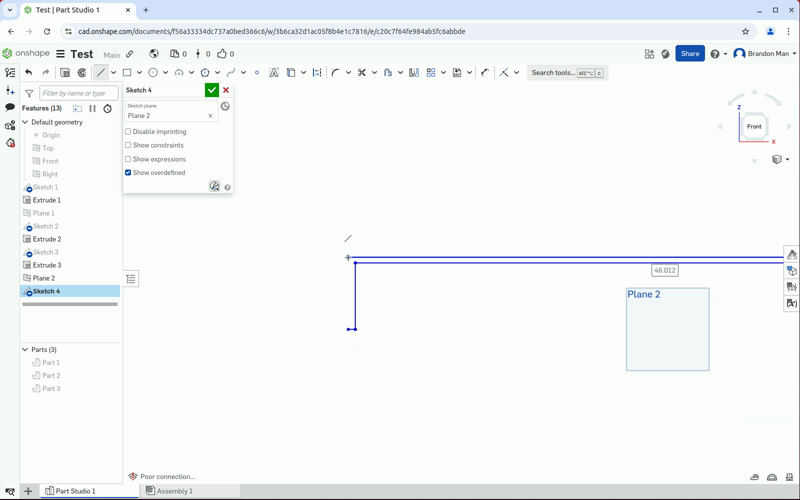
scroll(-6)
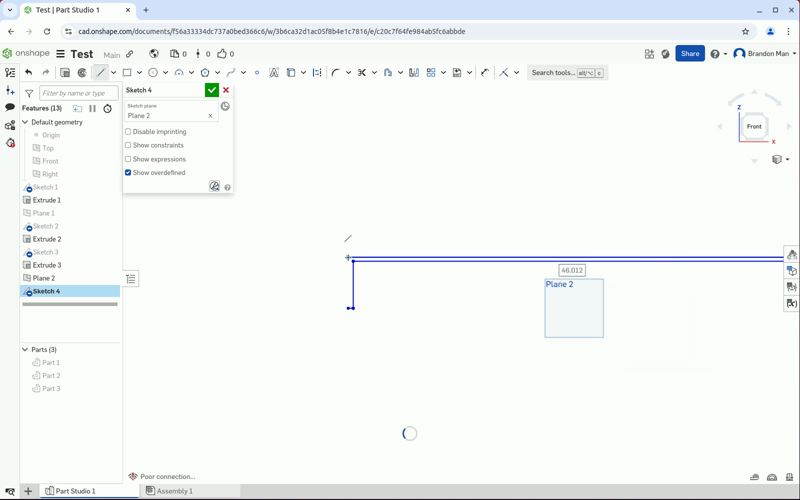
scroll(-6)
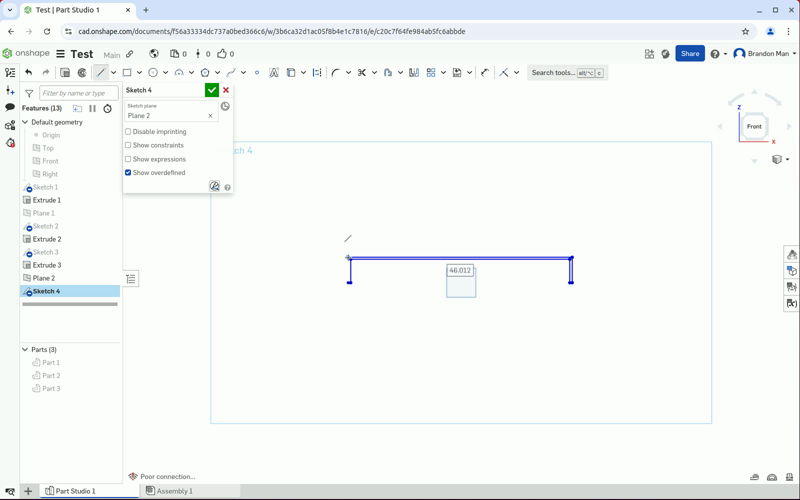
key_up(shift)
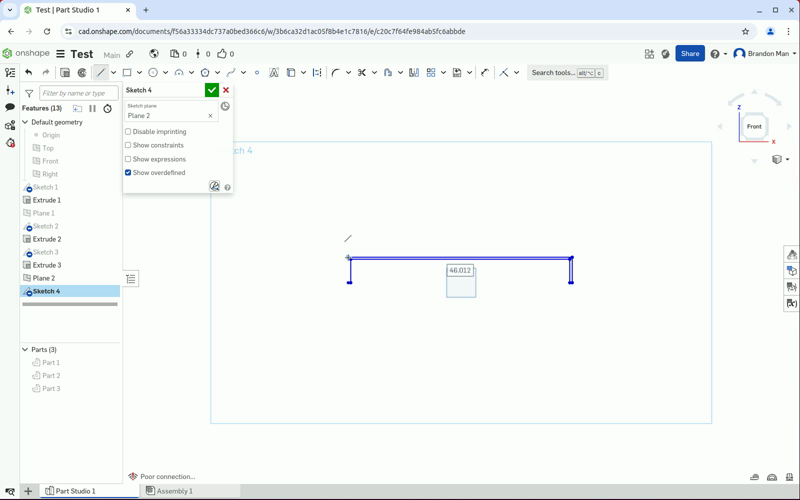
mouse_move(378, 257)
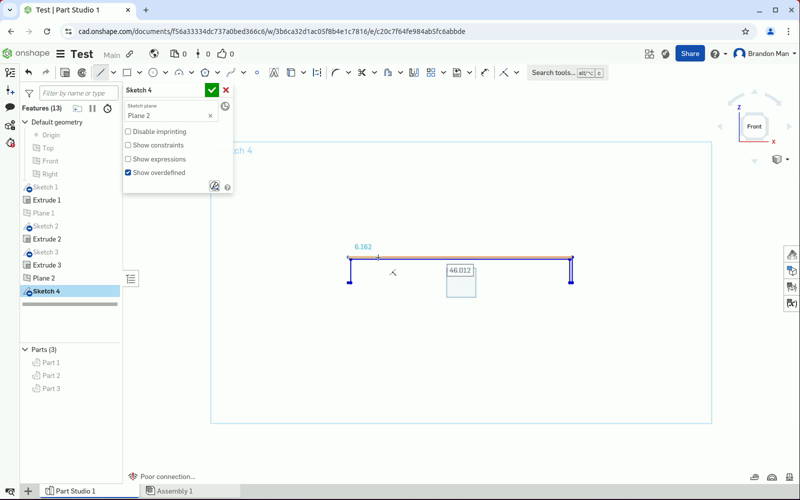
key_down(shift)
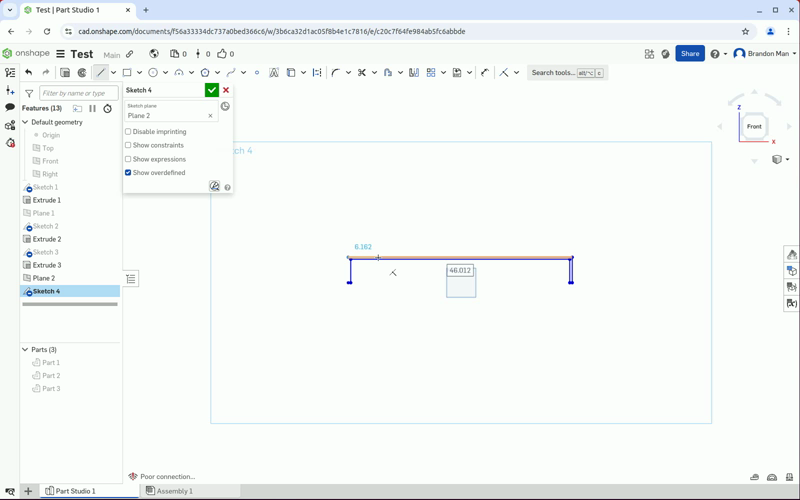
mouse_move(348, 282)
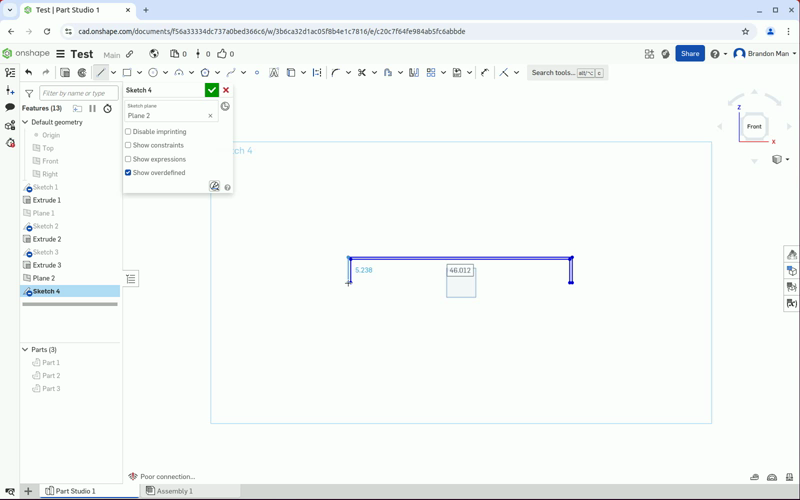
scroll(6)
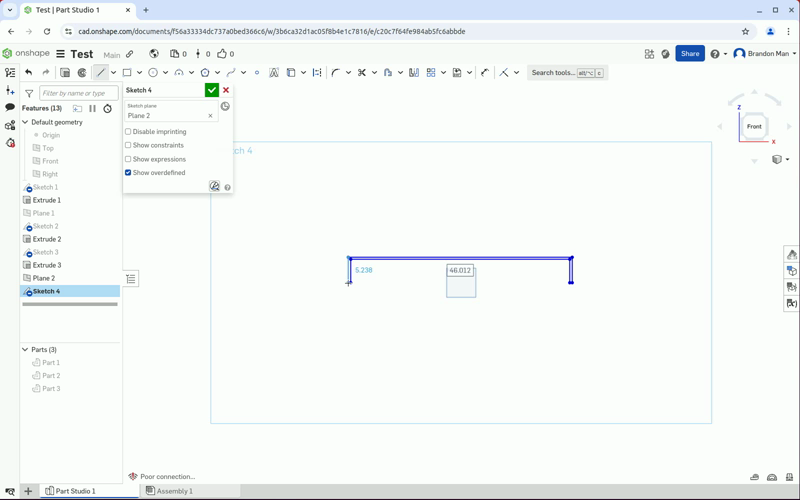
scroll(6)
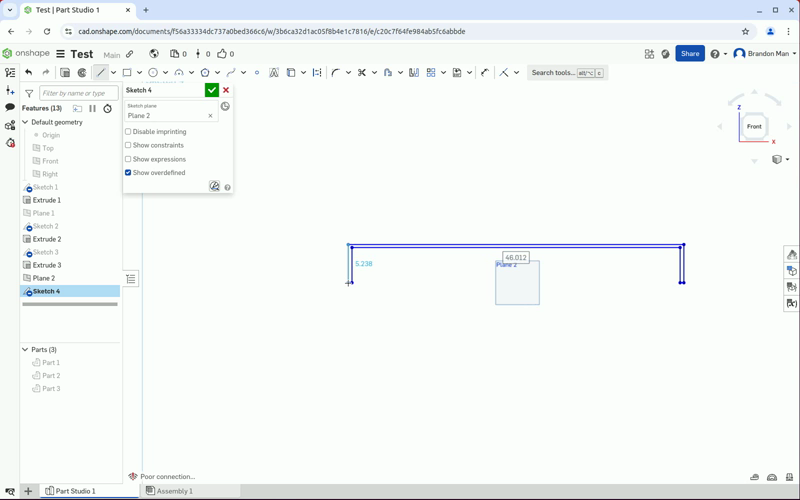
scroll(6)
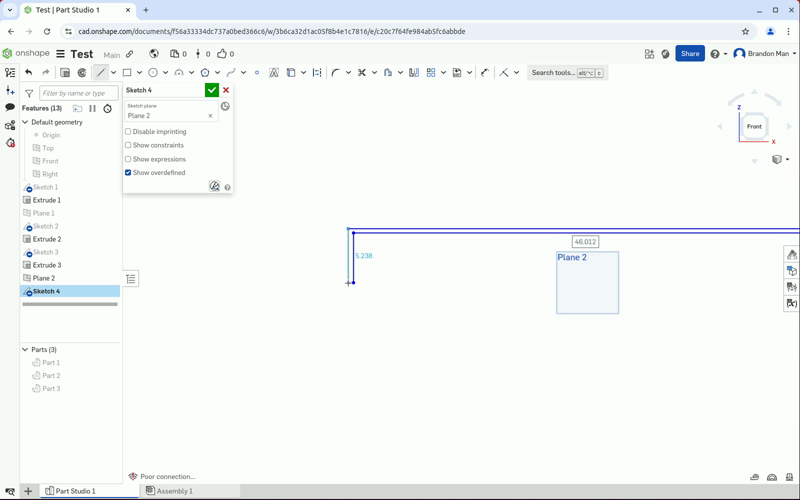
scroll(6)
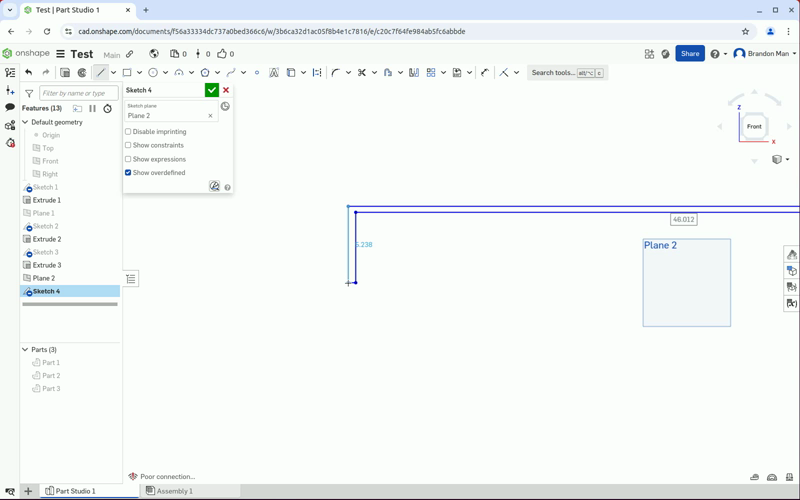
scroll(6)
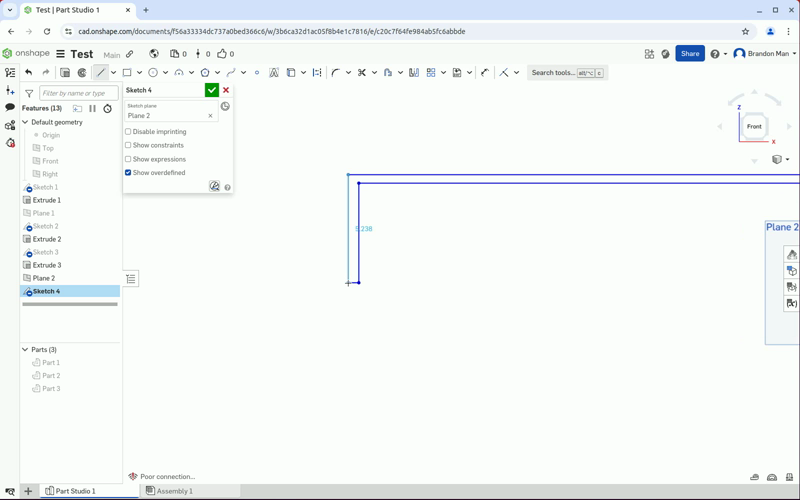
scroll(6)
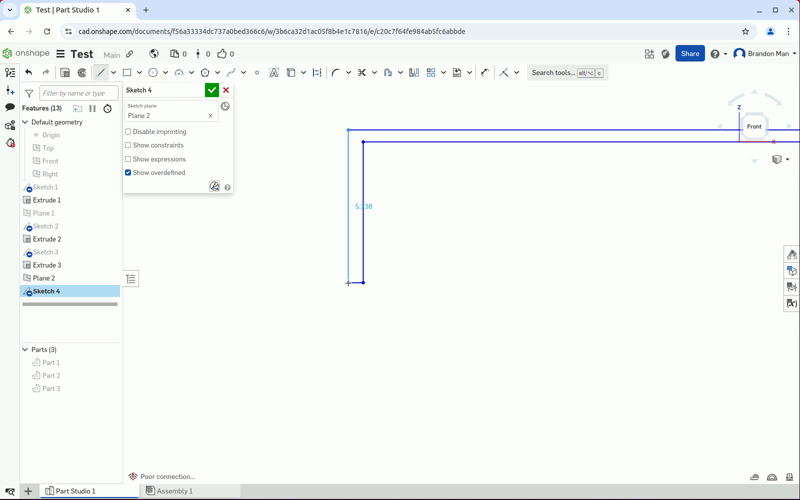
scroll(6)
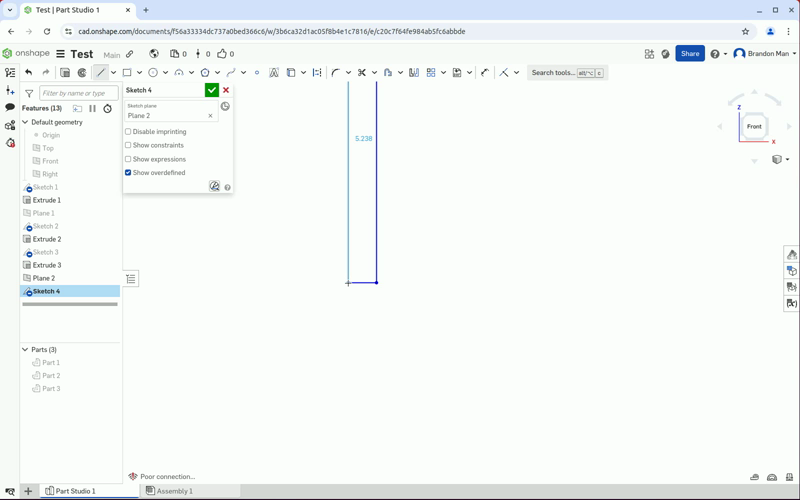
key_up(shift)
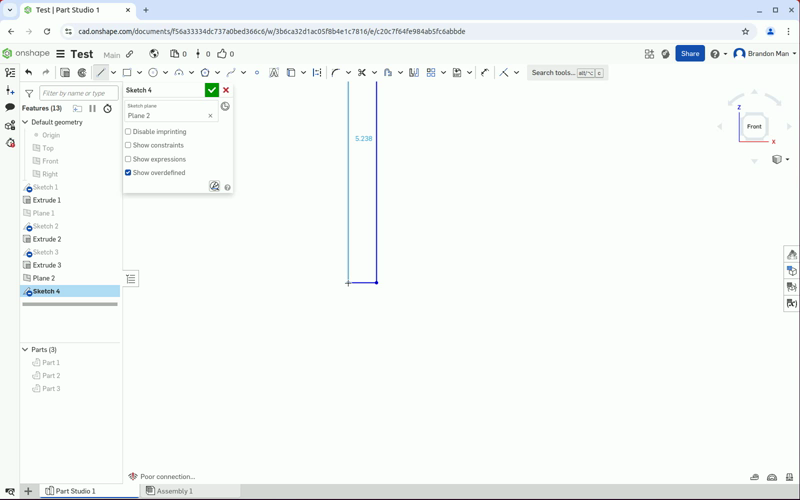
click(348, 282)
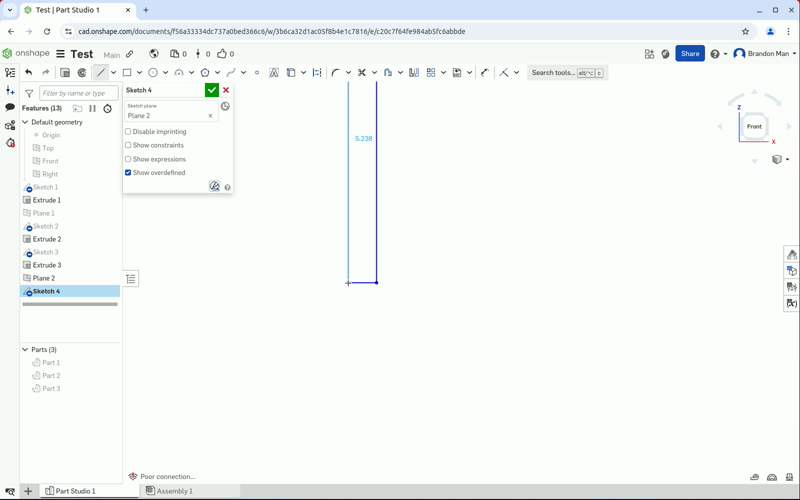
scroll(-6)
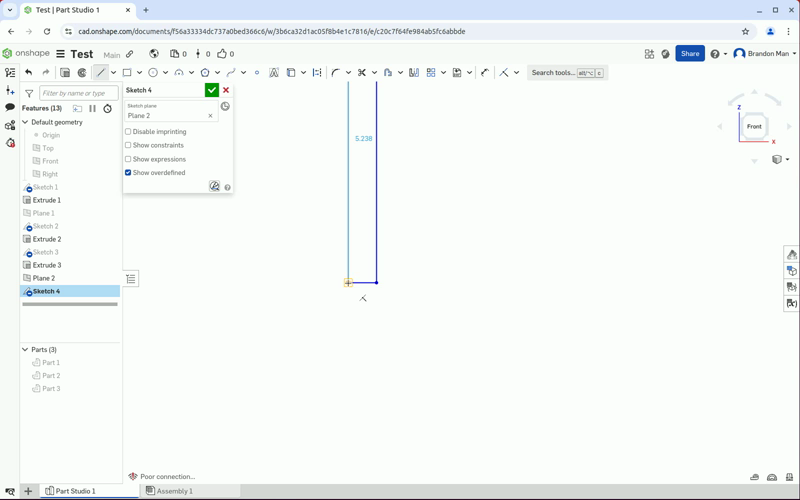
scroll(-6)
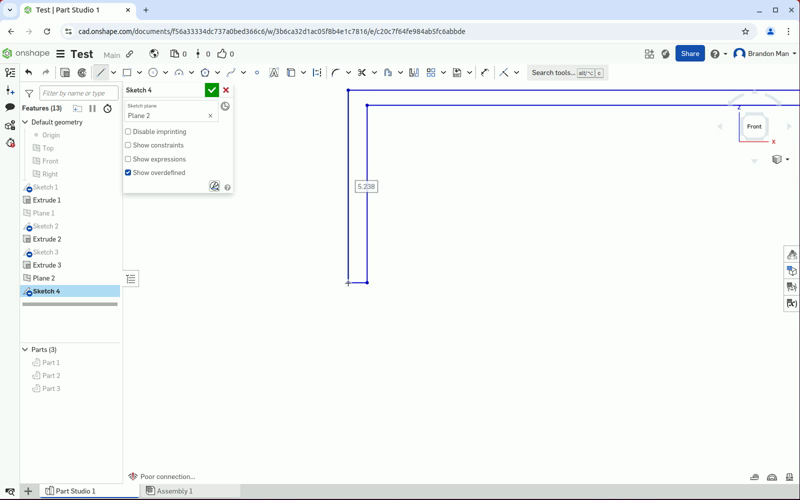
scroll(-6)
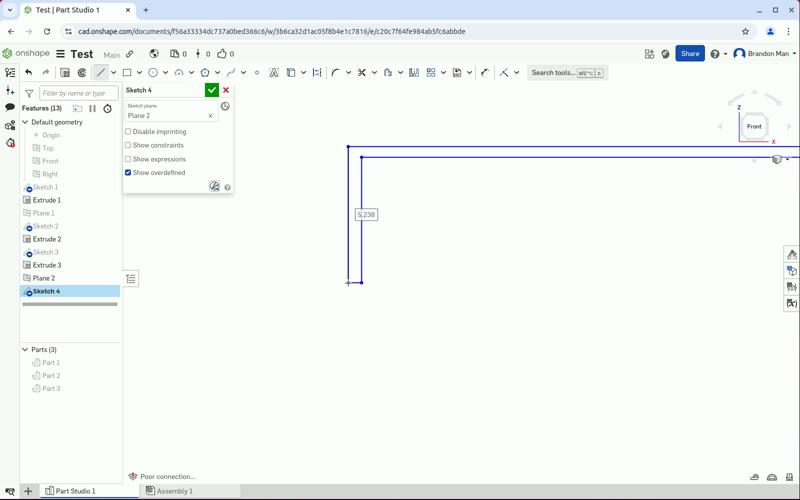
scroll(-6)
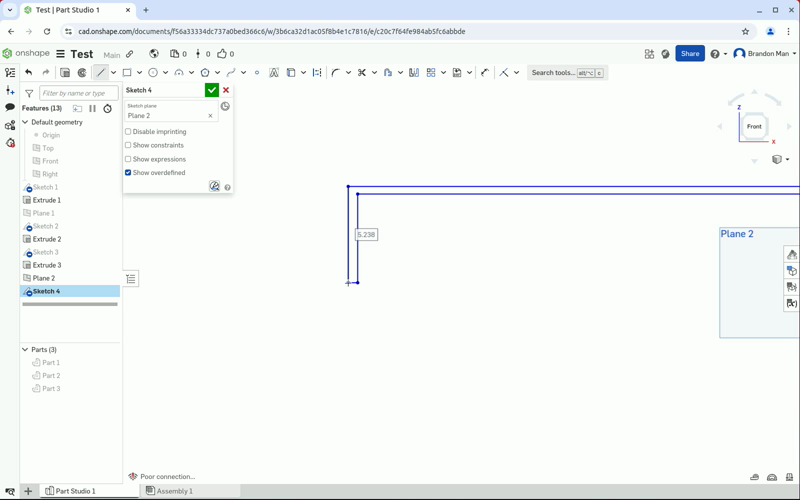
scroll(-6)
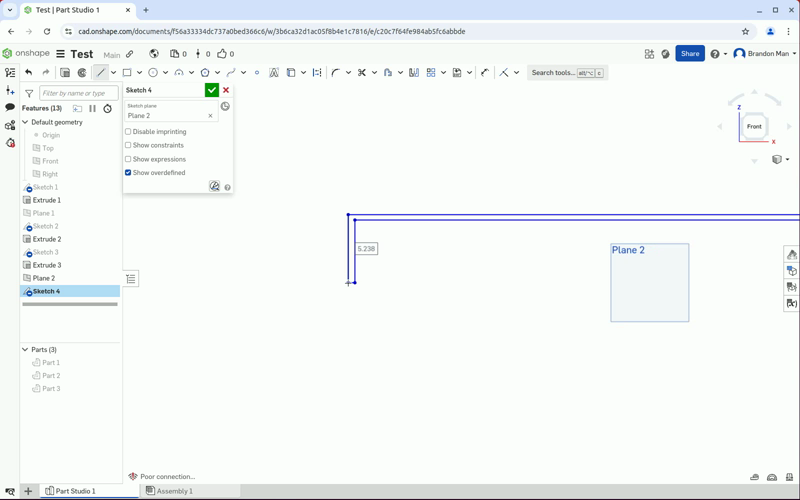
scroll(-6)
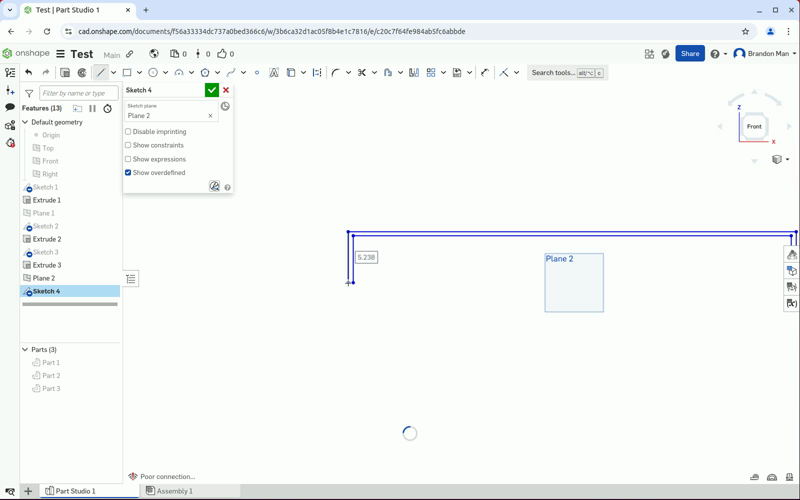
scroll(-6)
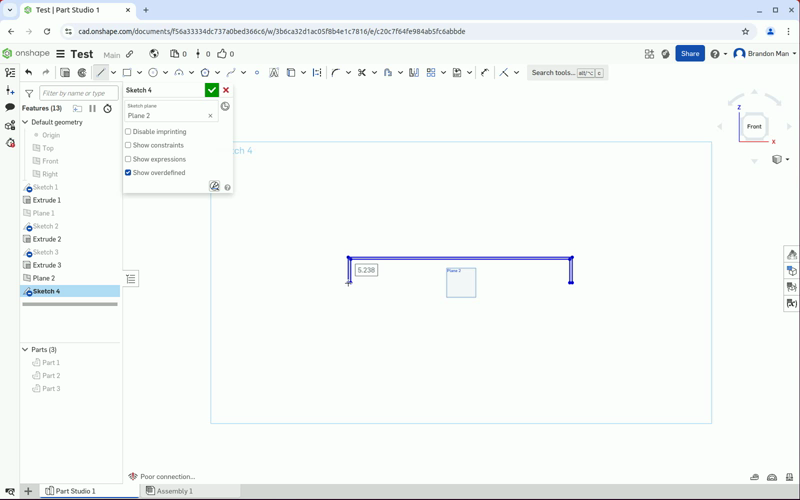
key(esc)
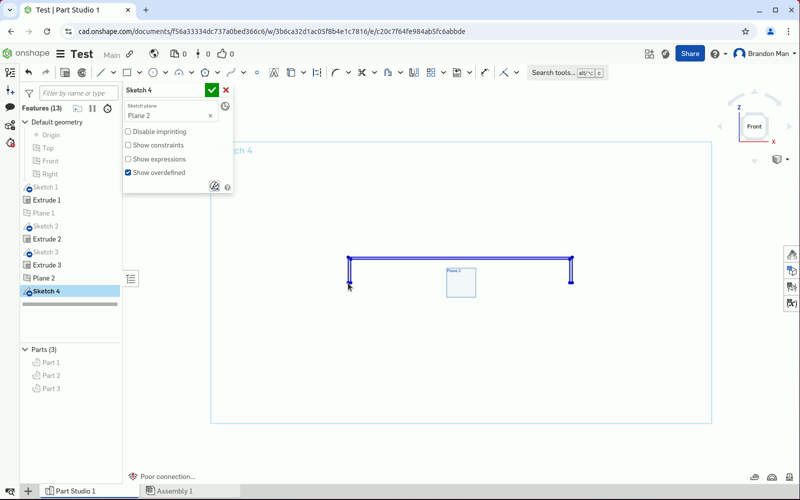
mouse_move(390, 258)
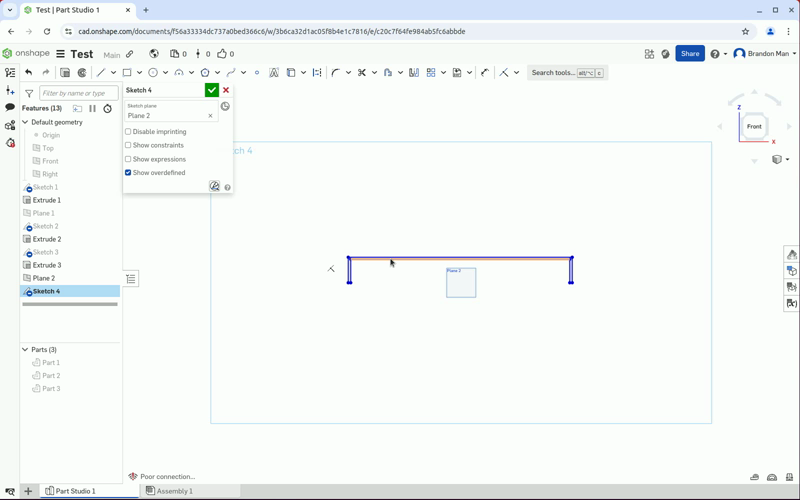
scroll(6)
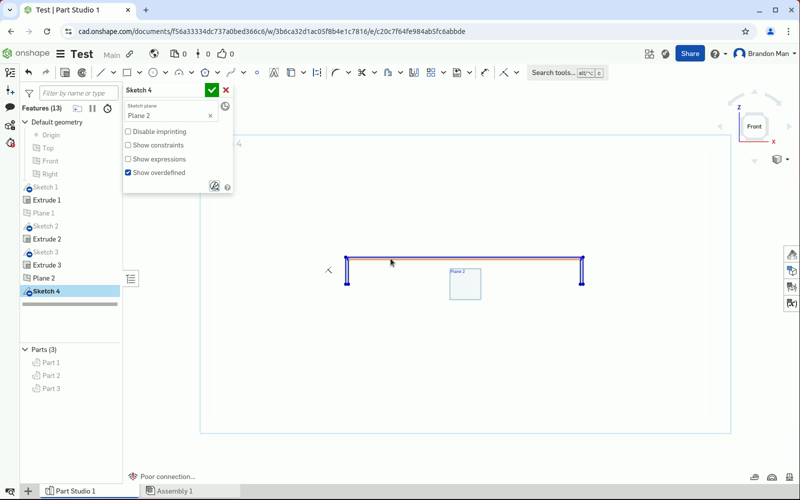
scroll(6)
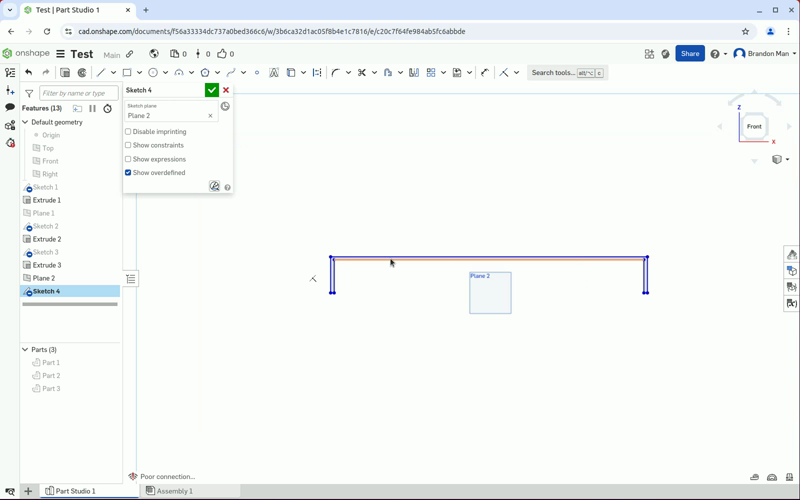
scroll(6)
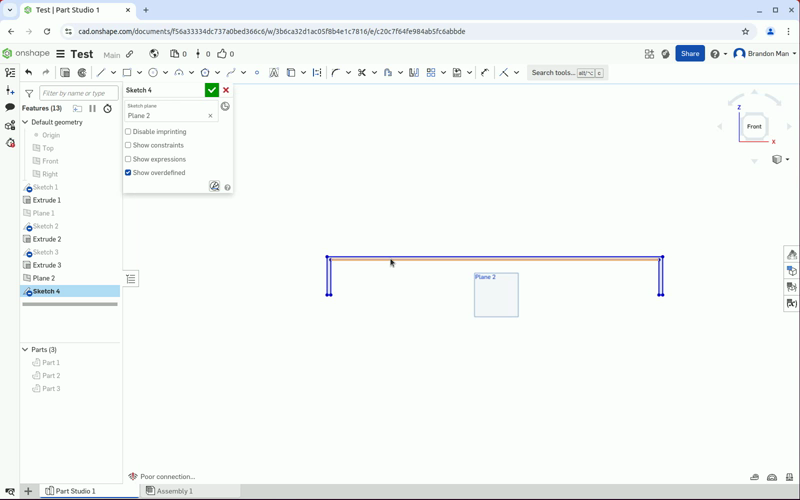
scroll(6)
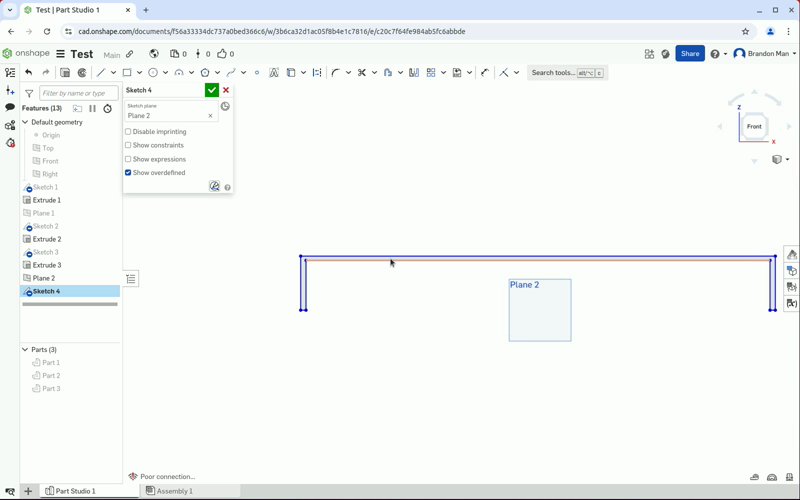
scroll(6)
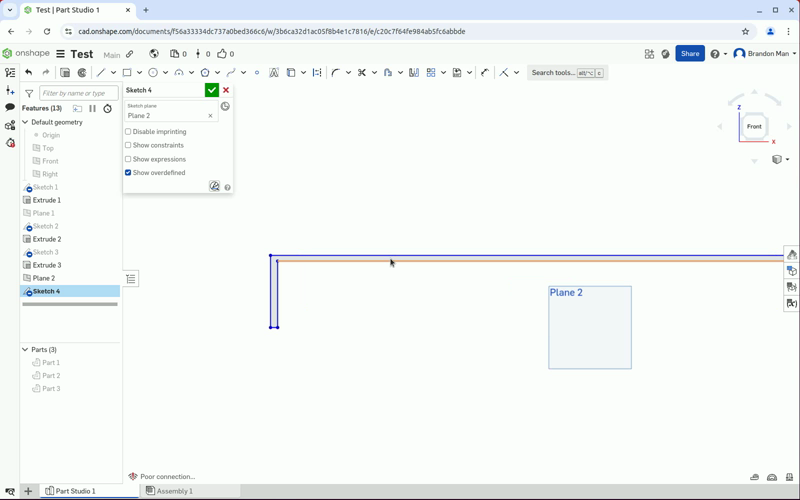
scroll(6)
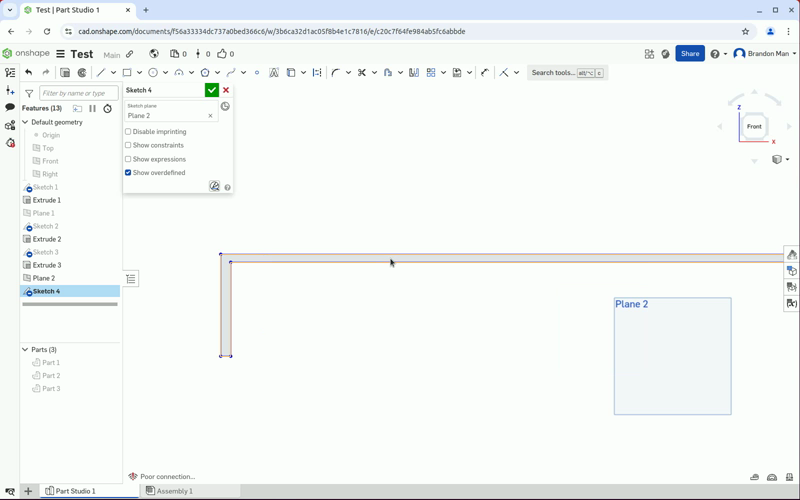
scroll(6)
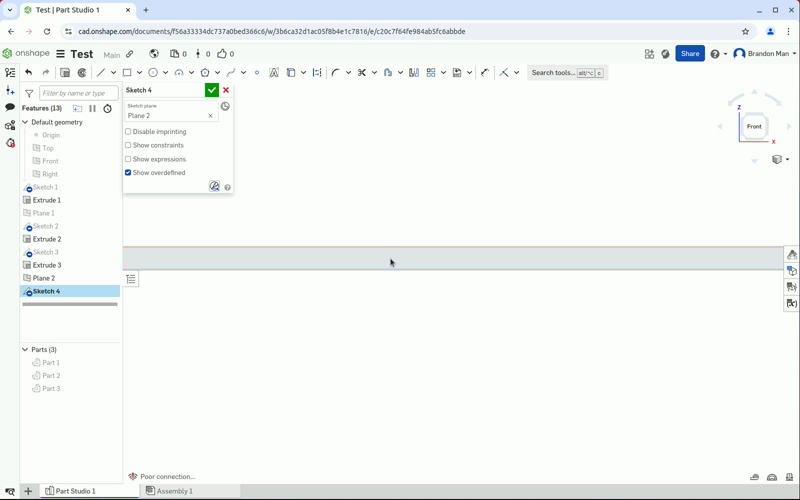
click(390, 258)
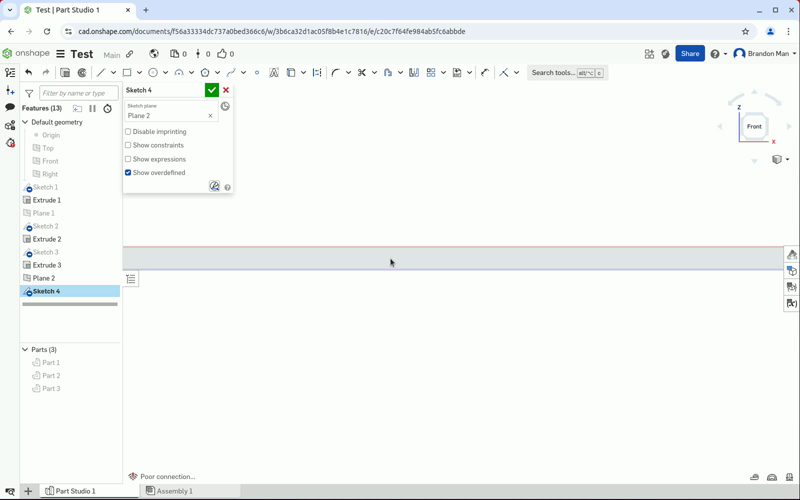
scroll(-6)
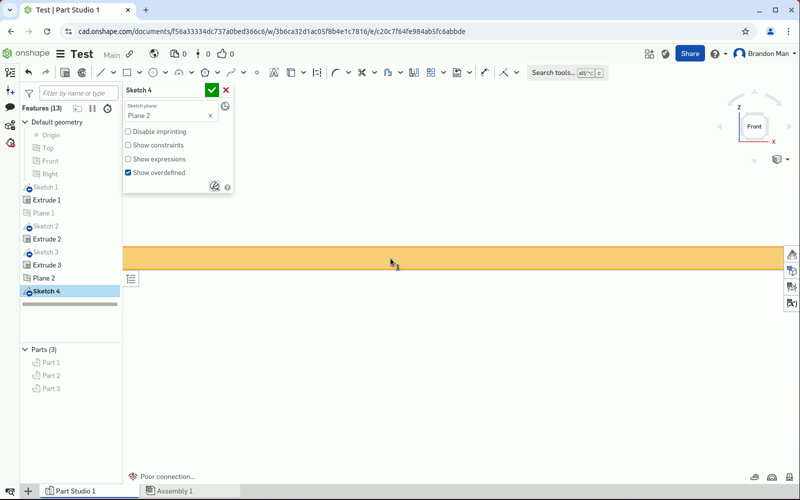
scroll(-6)
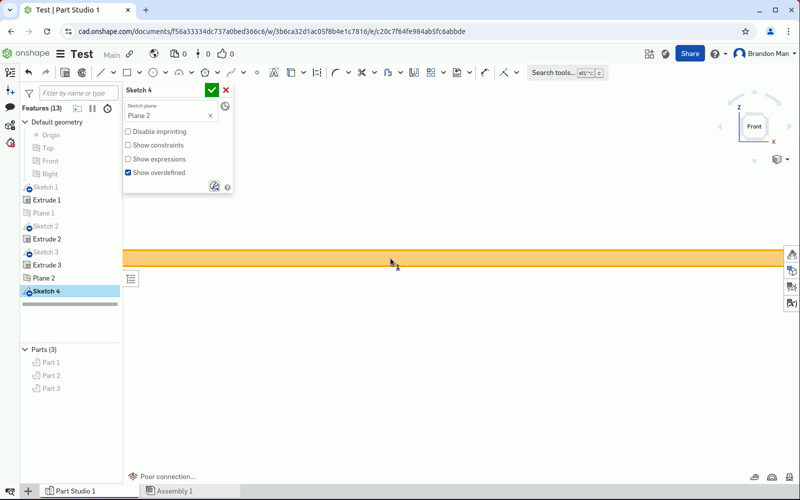
scroll(-6)
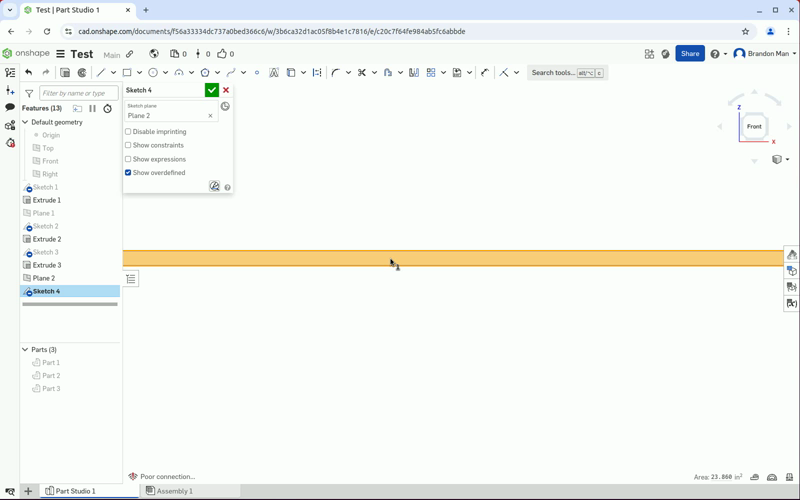
scroll(-6)
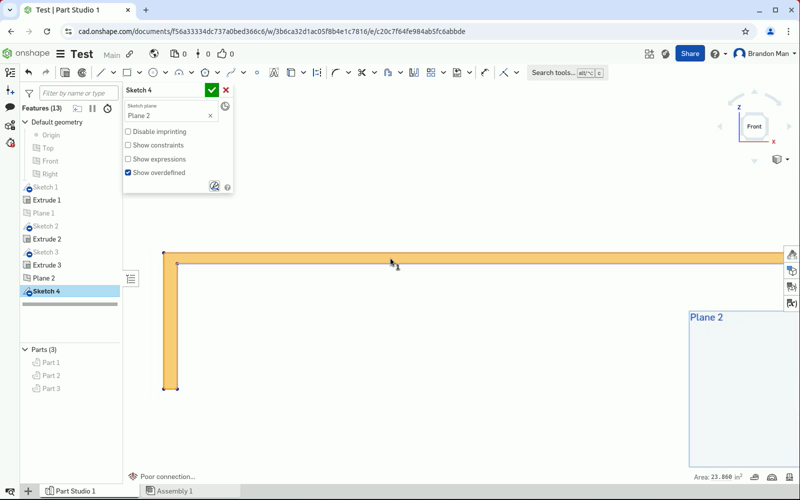
scroll(-6)
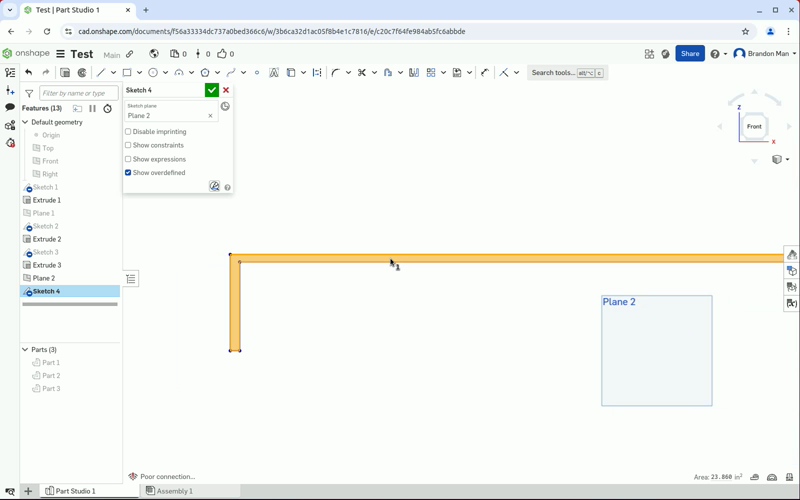
scroll(-6)
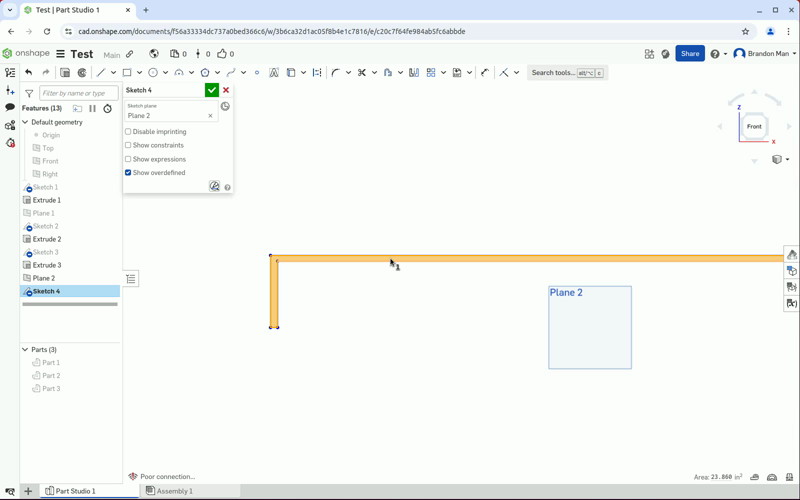
scroll(-6)
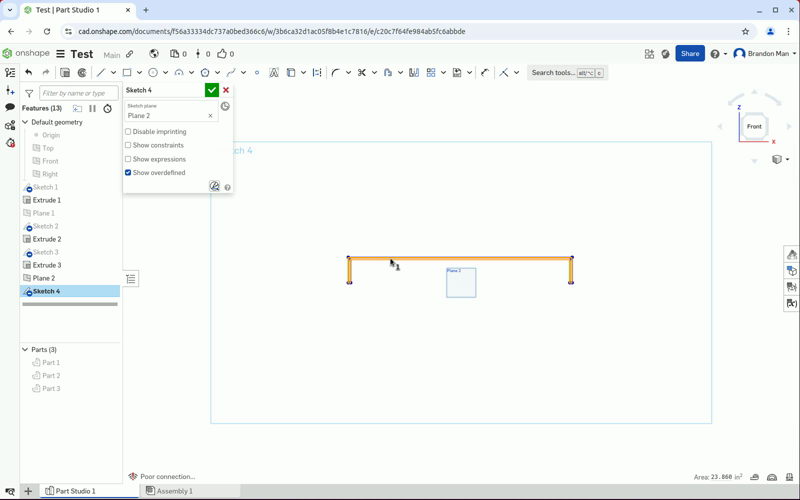
mouse_move(73, 352)
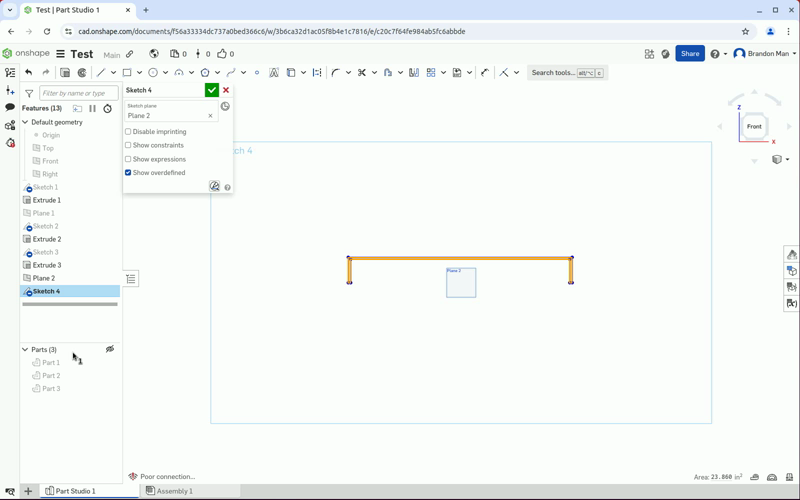
key(shift+y)
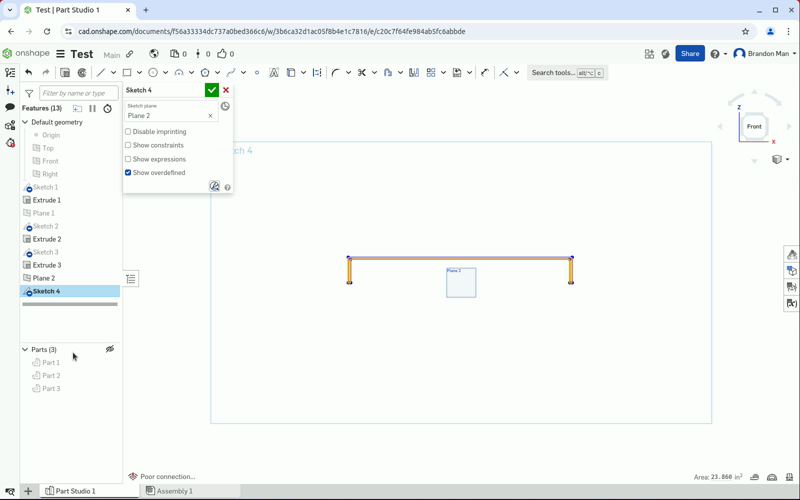
key(shift+e)
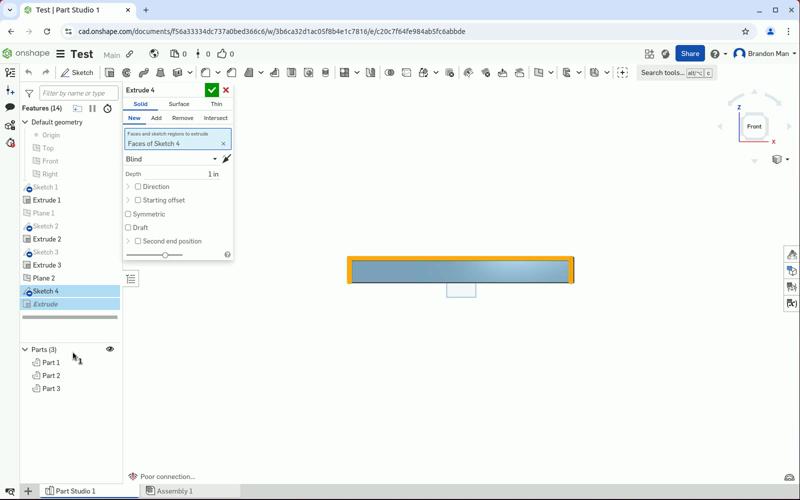
mouse_move(143, 106)
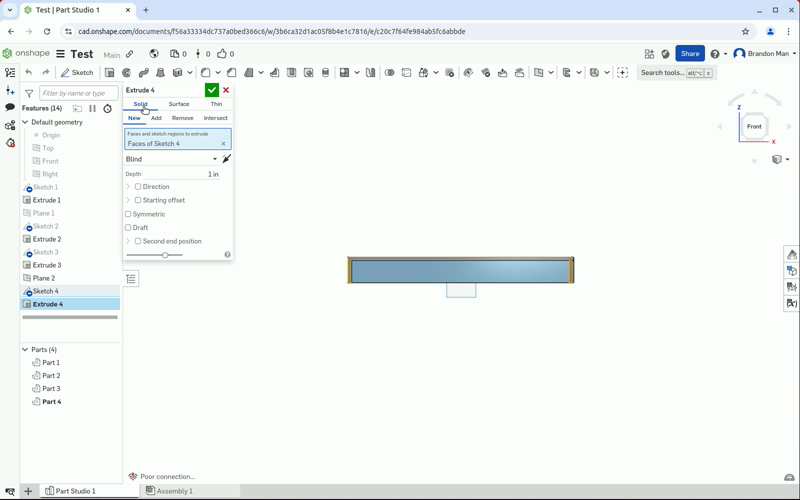
click(143, 106)
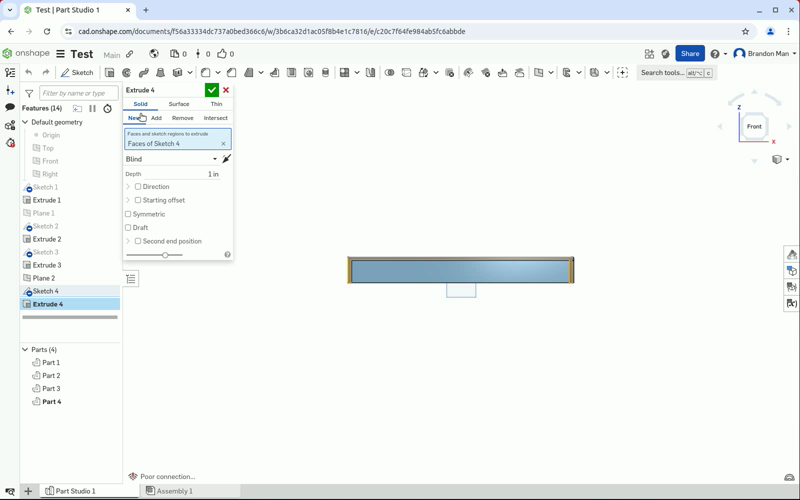
mouse_move(137, 120)
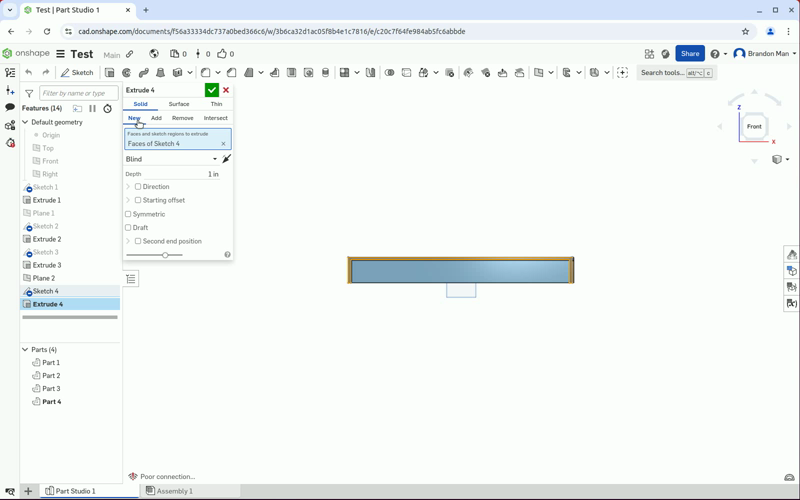
click(137, 120)
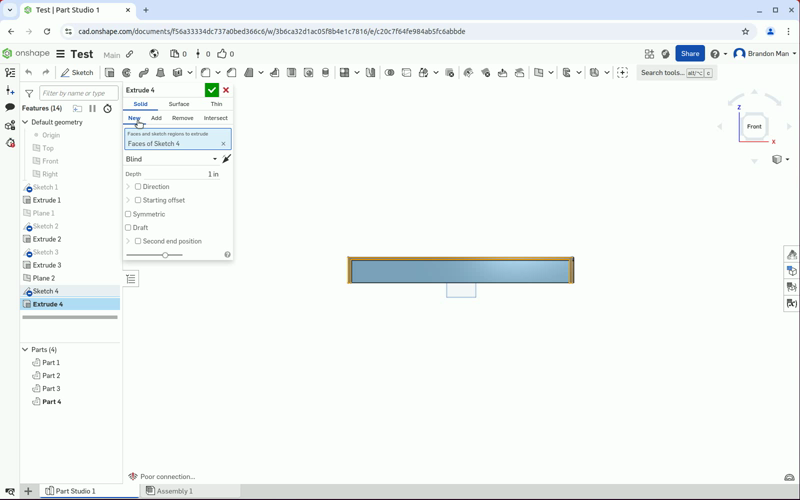
key(tab, 4)
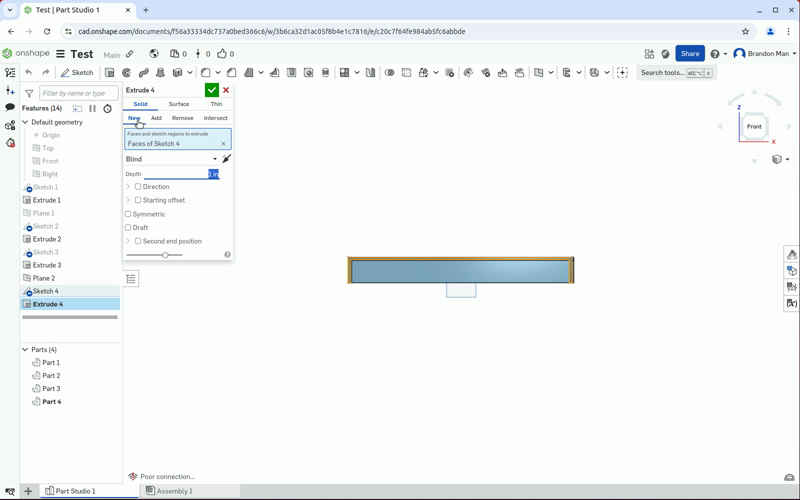
text(0.722)
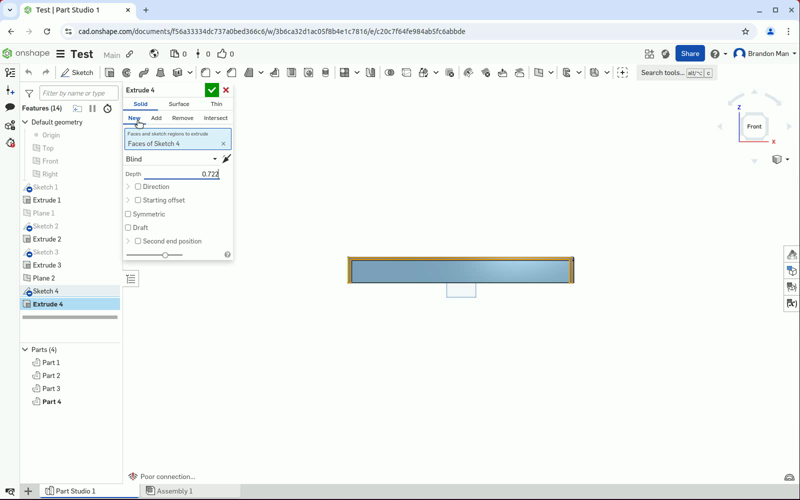
key(enter)
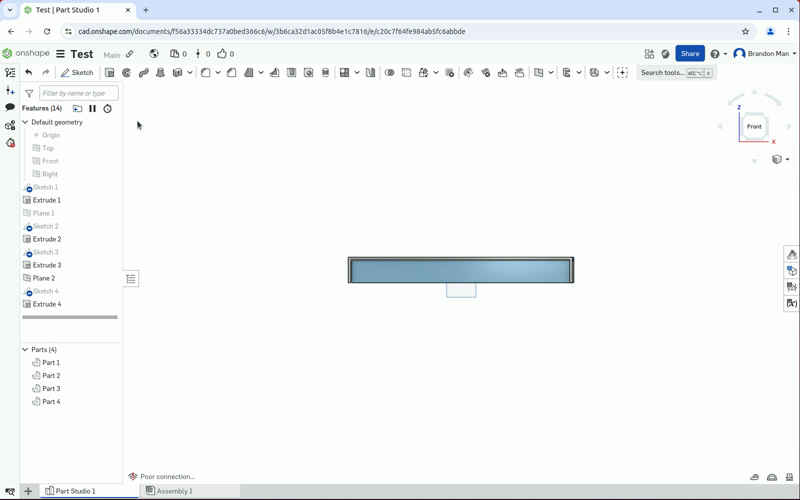
key(shift+h)
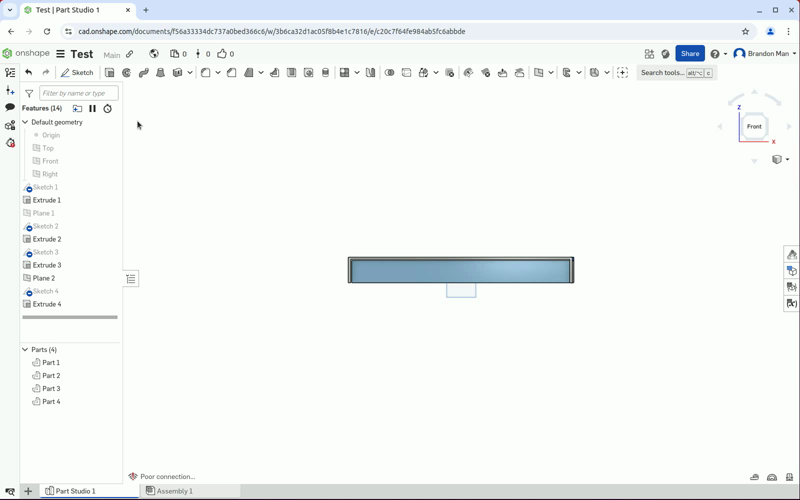
key(shift+h)
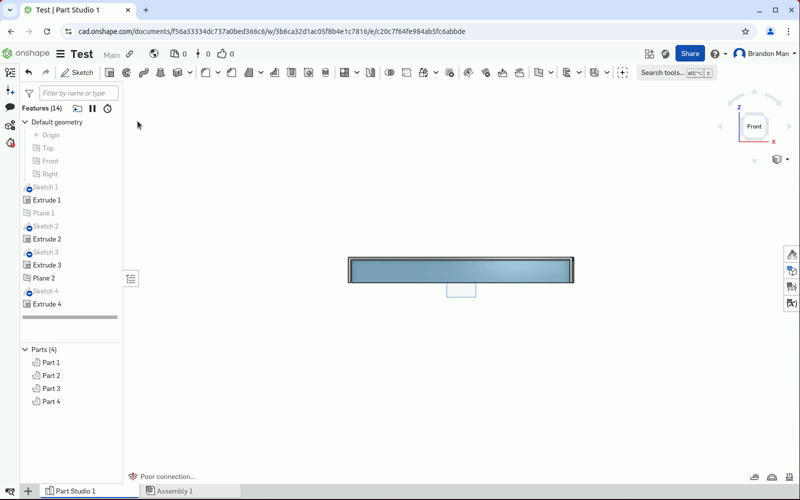
mouse_move(73, 189)
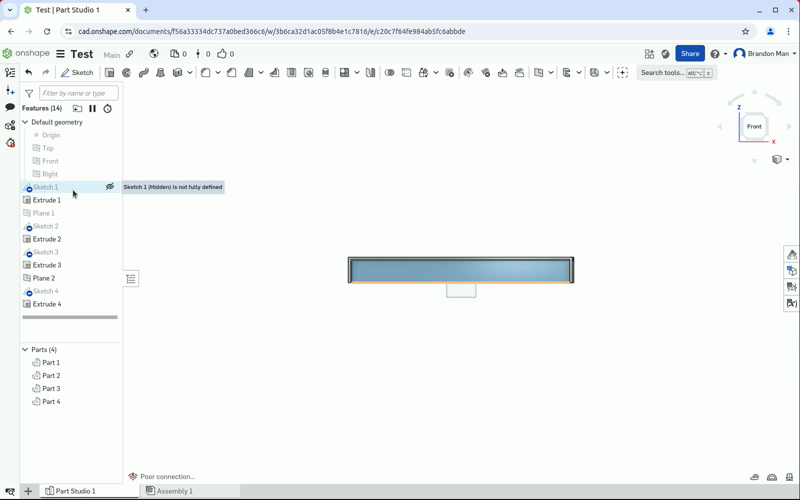
click(73, 189)
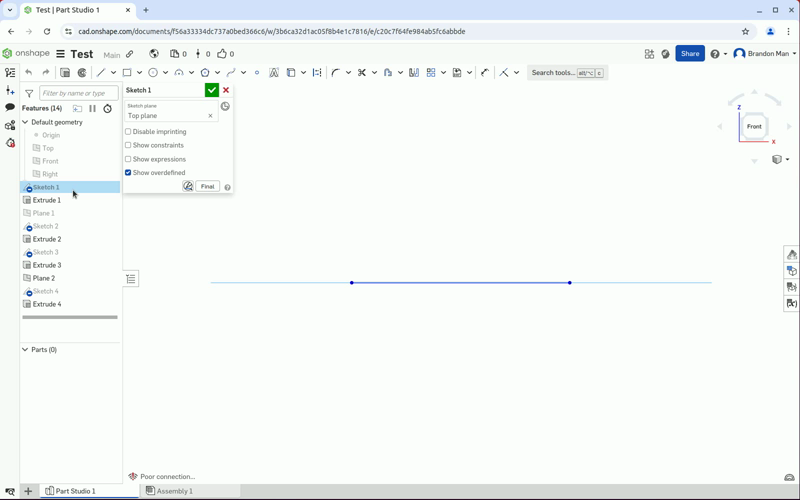
mouse_move(229, 92)
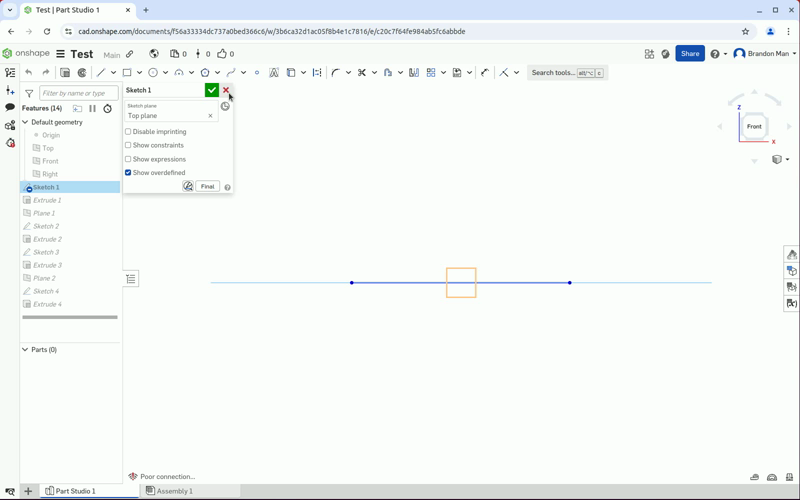
click(229, 92)
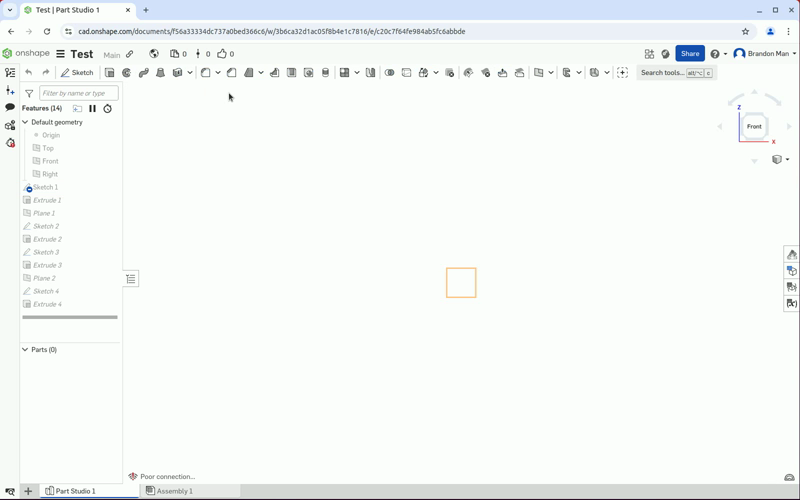
key(shift+s)
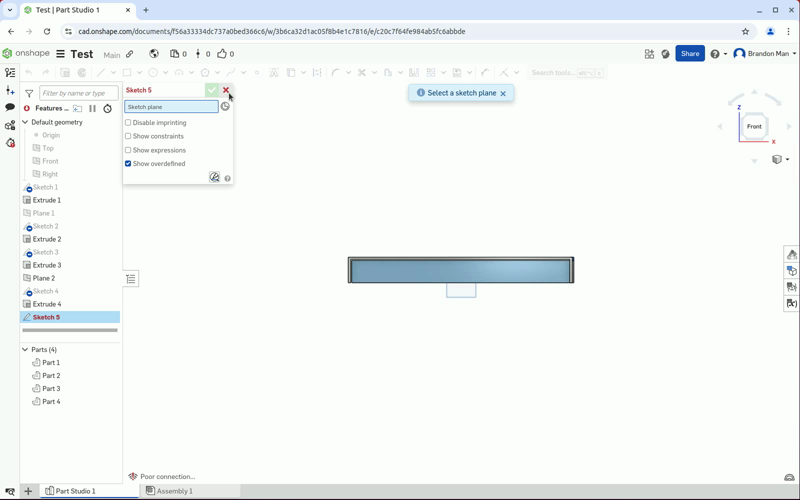
mouse_move(73, 280)
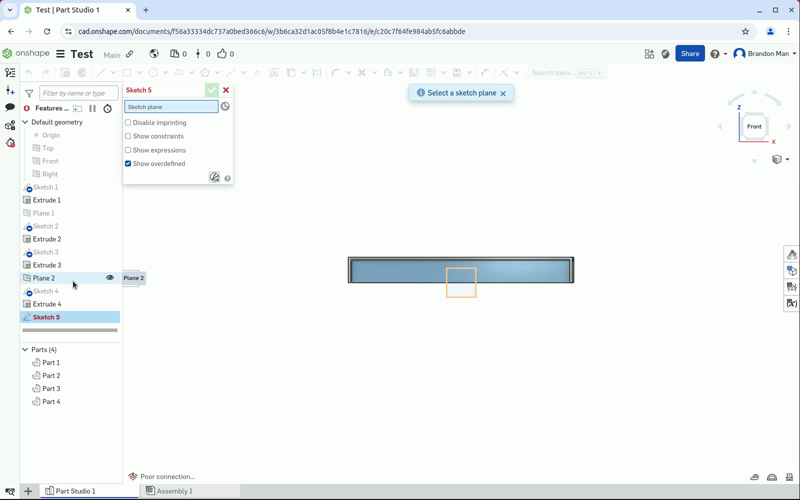
click(73, 280)
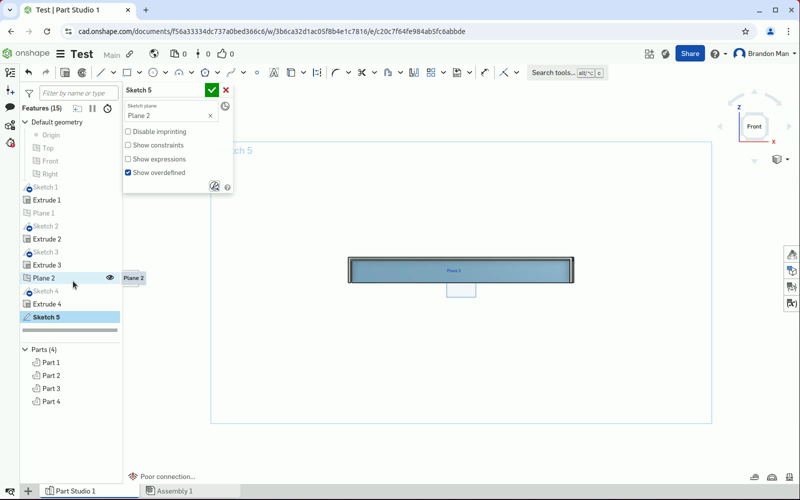
mouse_move(73, 352)
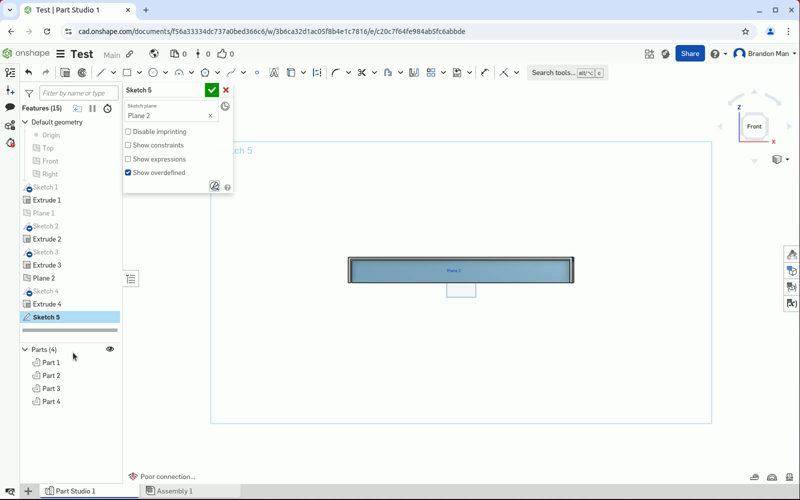
key(y)
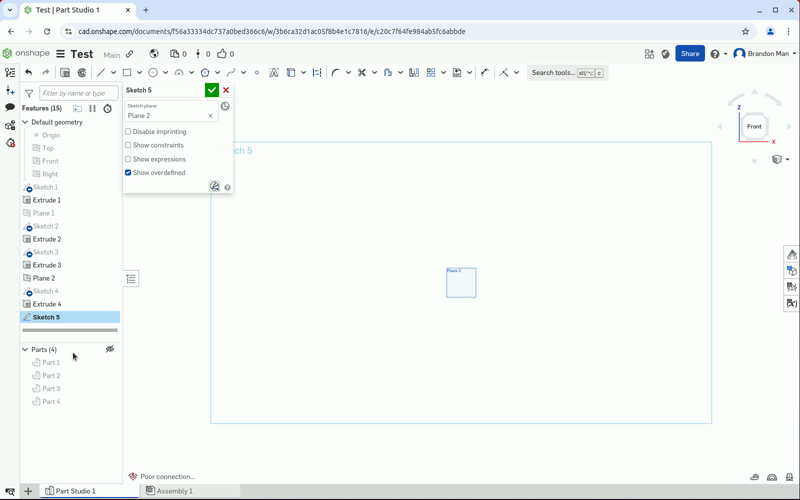
key(l)
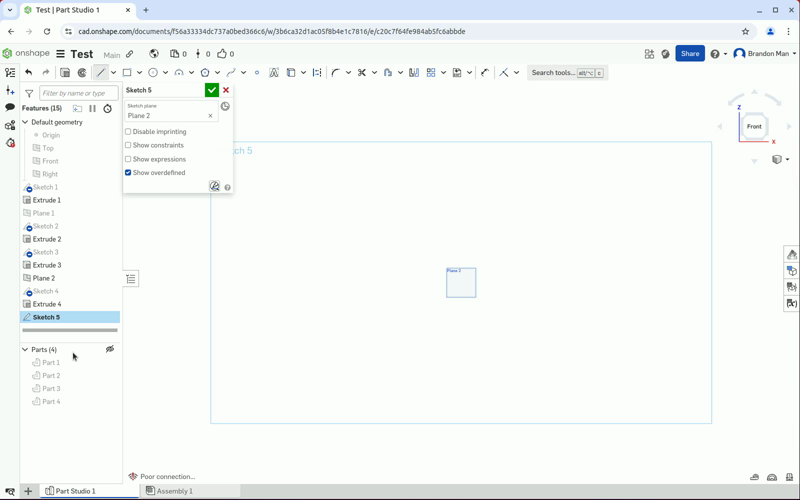
key_down(shift)
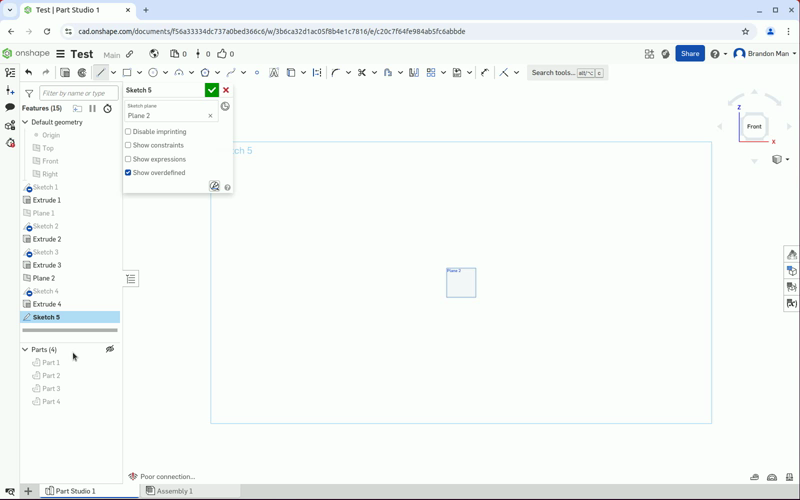
mouse_move(351, 282)
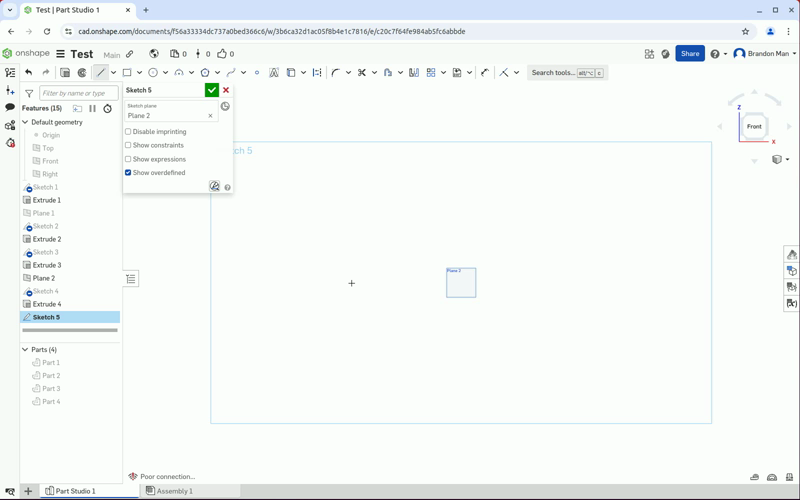
click(351, 282)
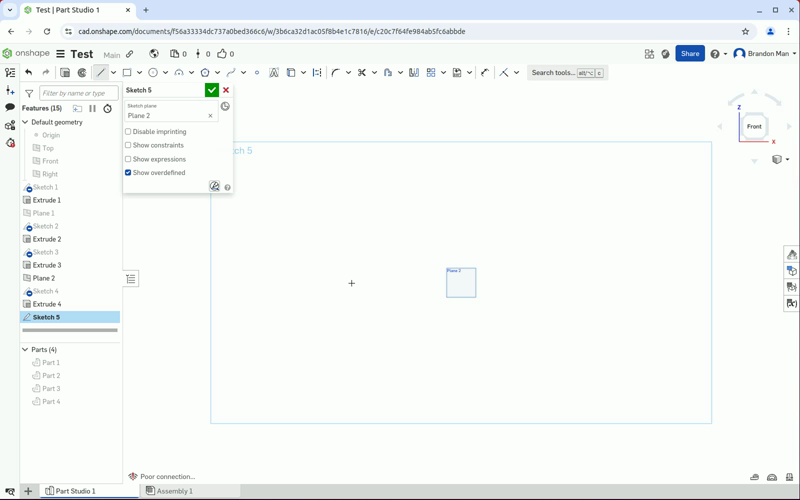
key_up(shift)
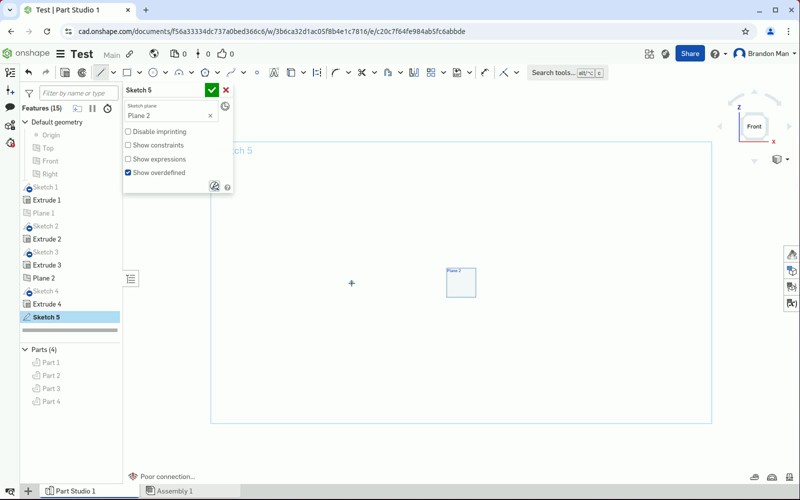
key_down(shift)
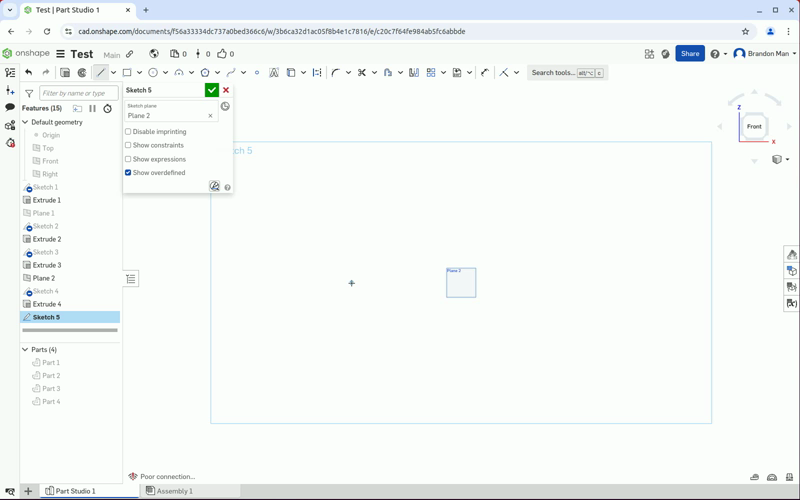
mouse_move(569, 282)
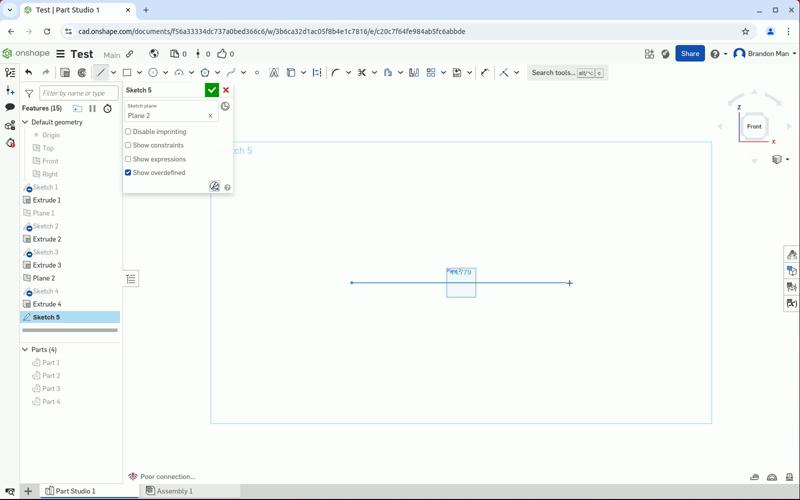
click(569, 282)
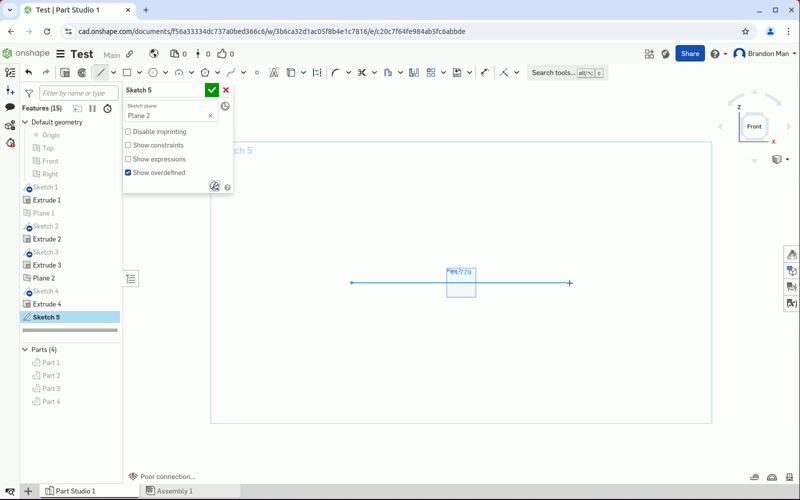
key_up(shift)
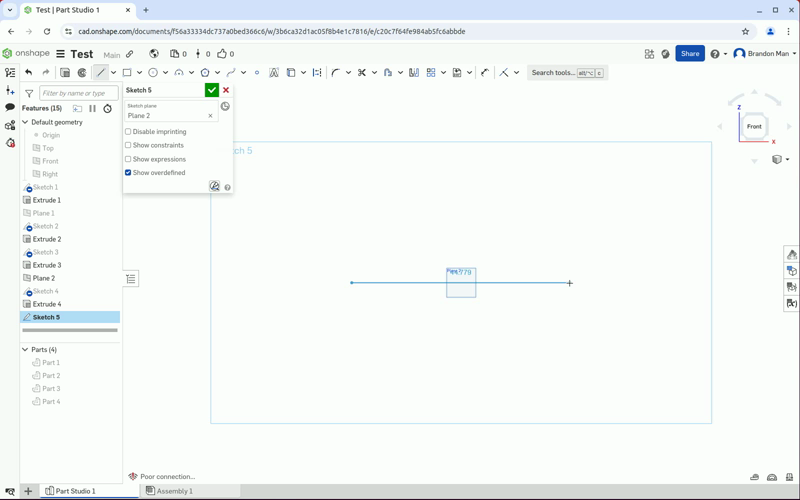
key_down(shift)
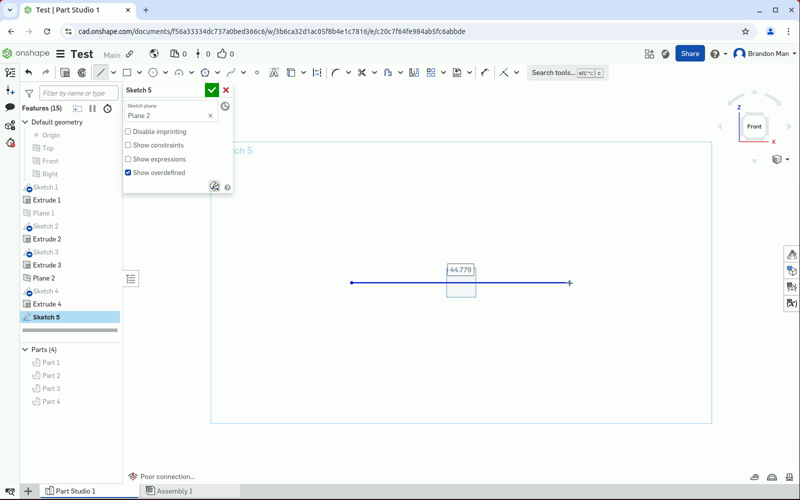
mouse_move(589, 282)
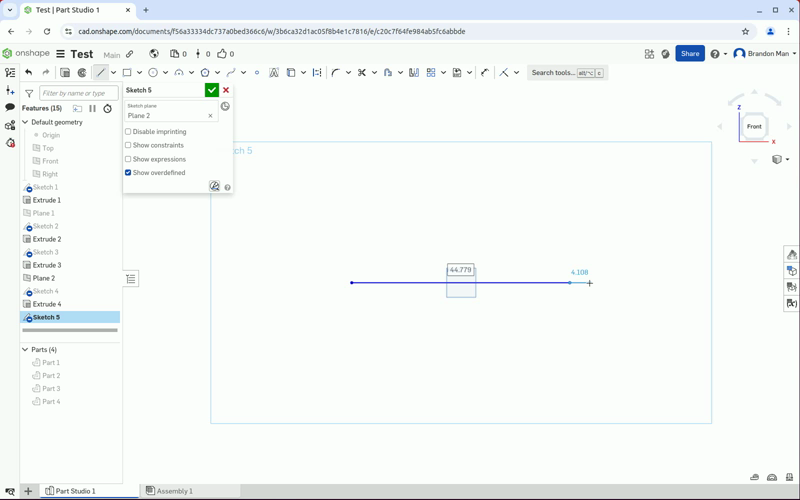
mouse_move(569, 260)
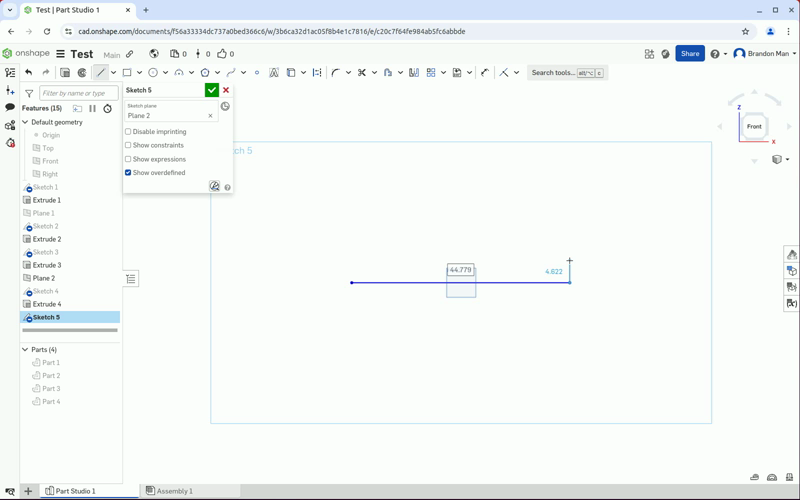
click(569, 260)
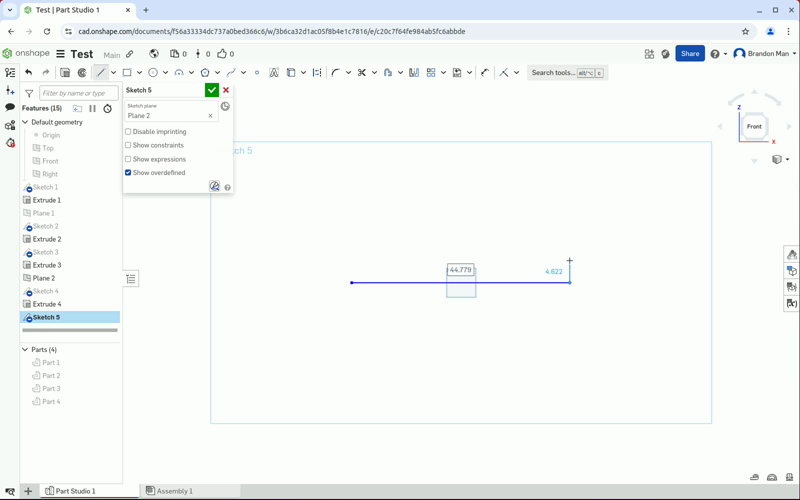
key_up(shift)
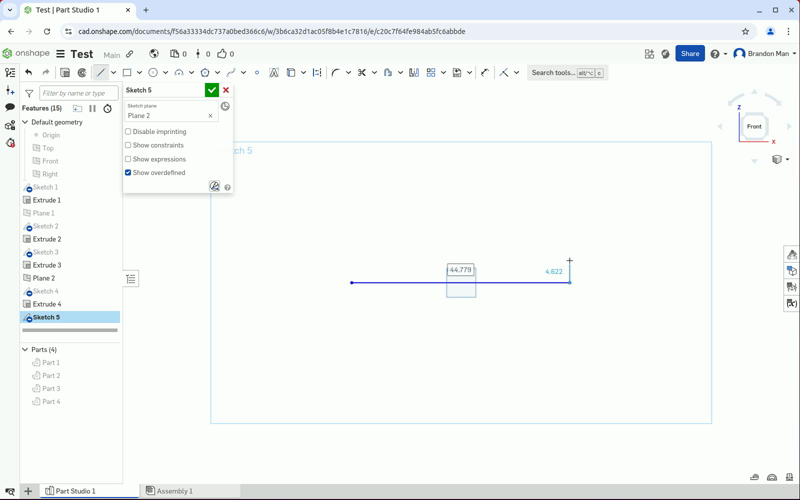
key_down(shift)
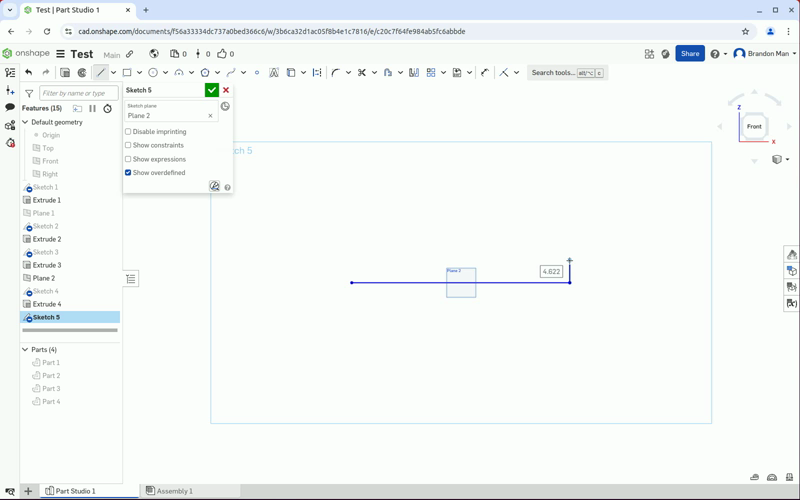
mouse_move(351, 260)
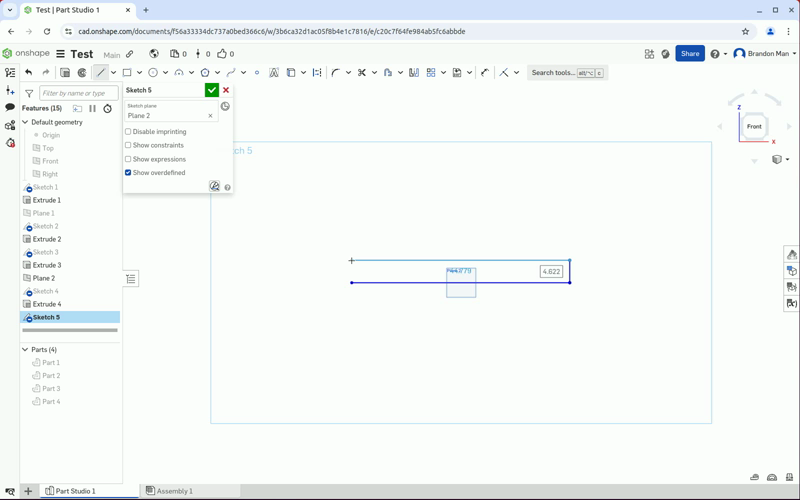
click(351, 260)
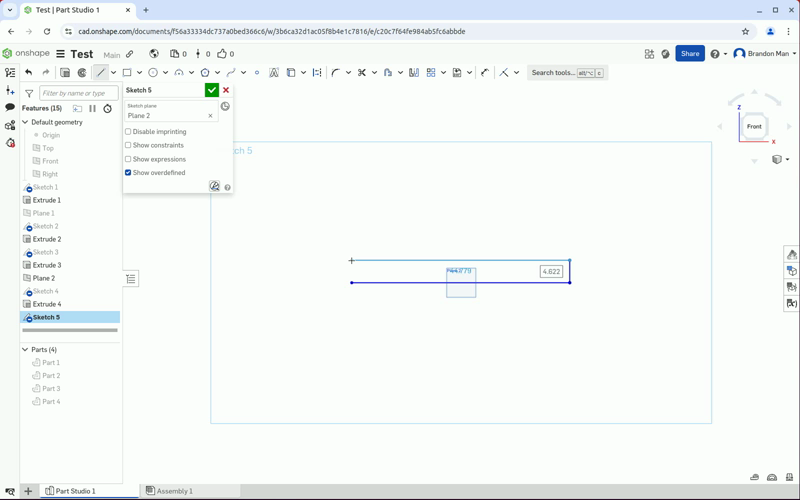
key_up(shift)
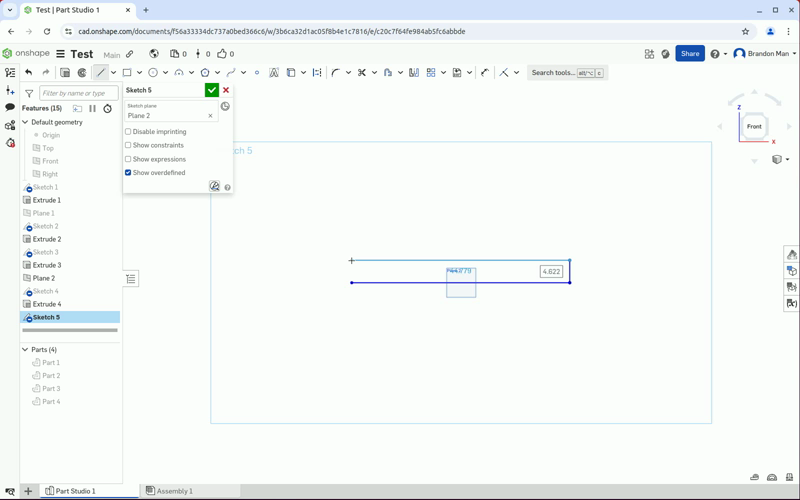
mouse_move(381, 260)
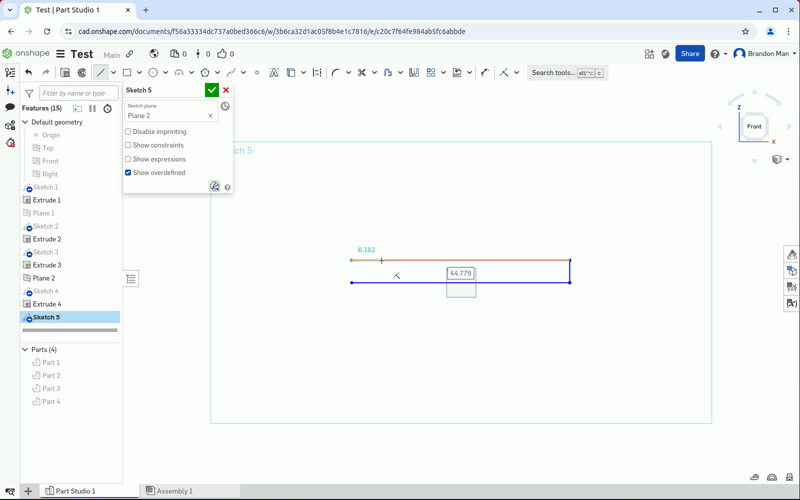
key_down(shift)
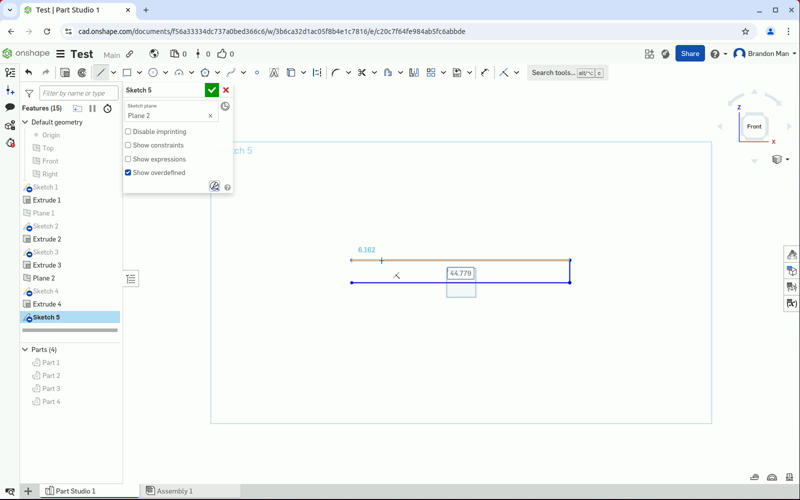
mouse_move(351, 282)
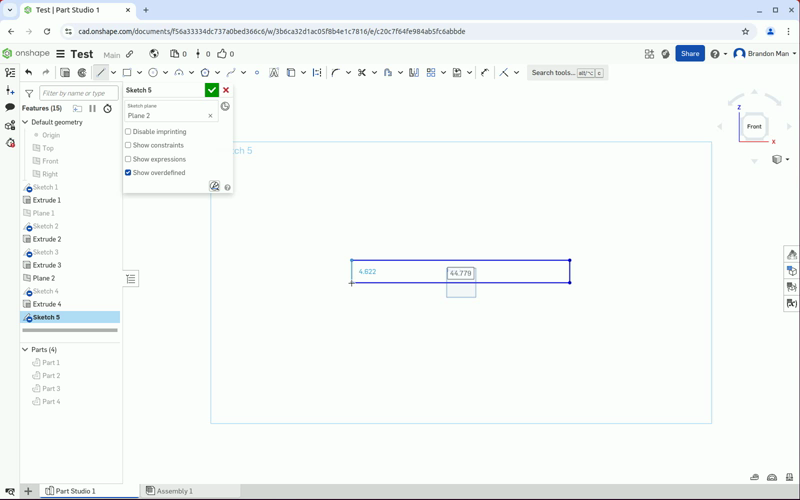
key_up(shift)
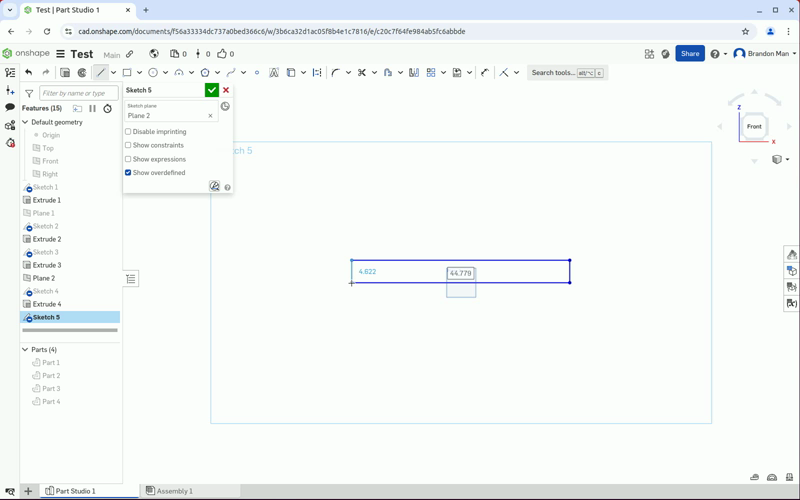
click(351, 282)
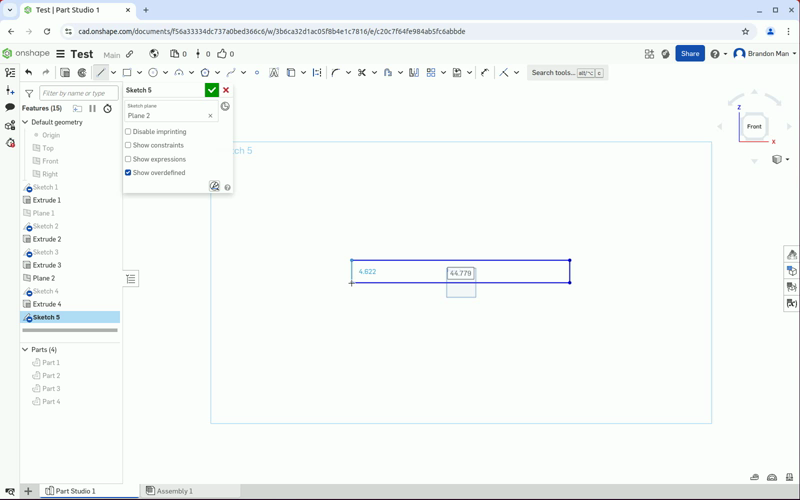
key(esc)
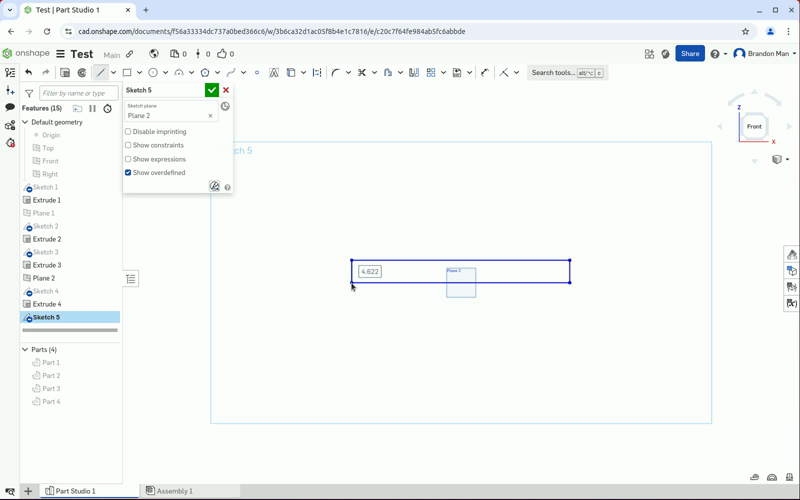
mouse_move(474, 272)
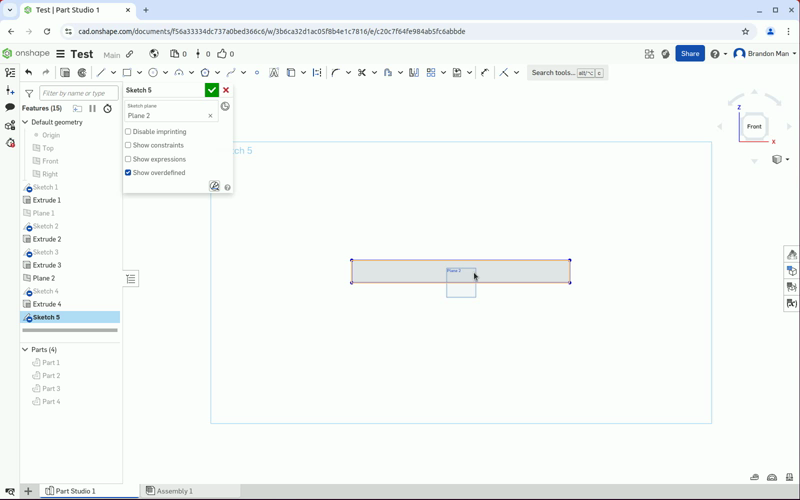
click(474, 272)
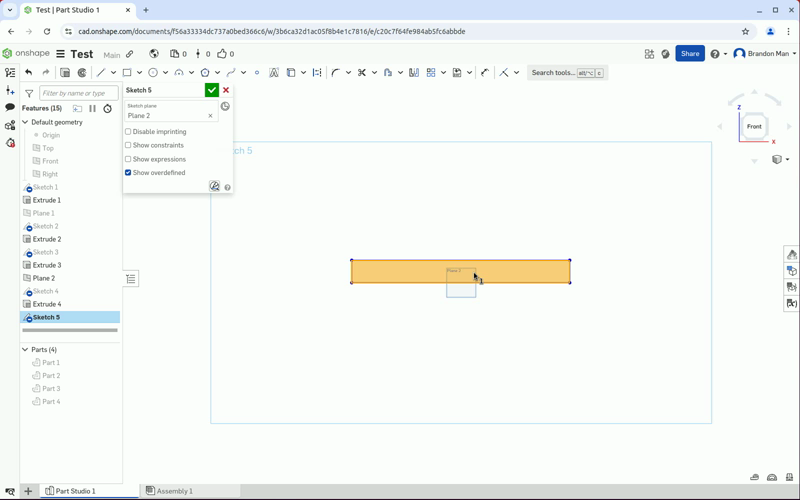
mouse_move(73, 352)
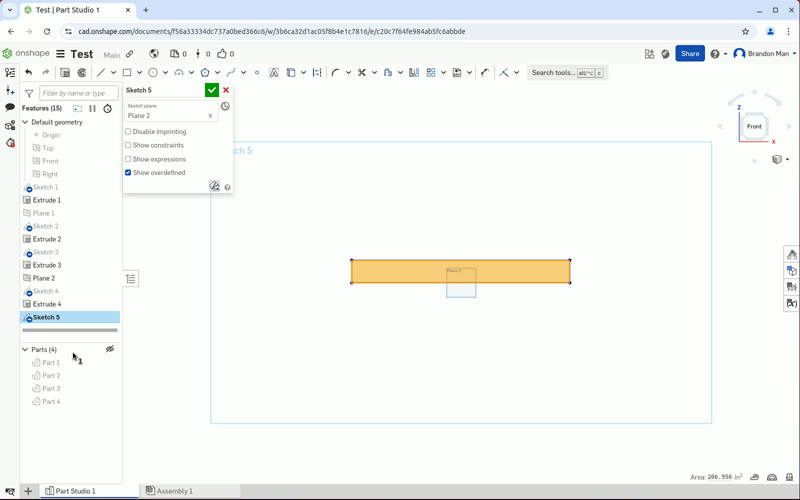
key(shift+y)
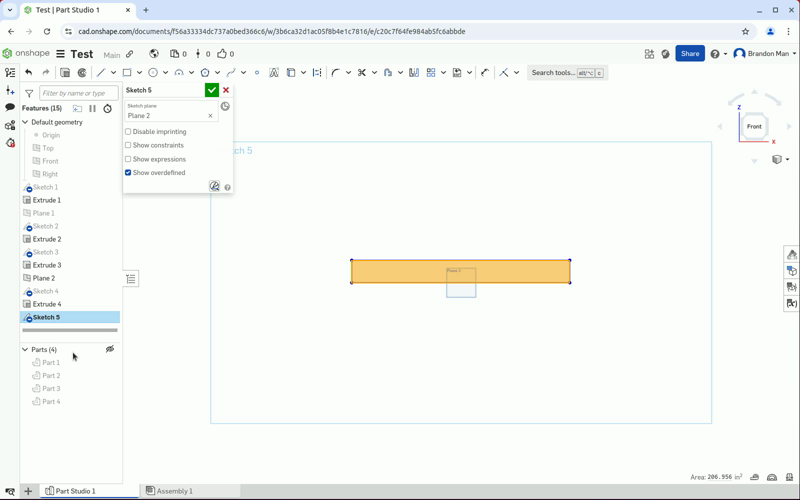
key(shift+e)
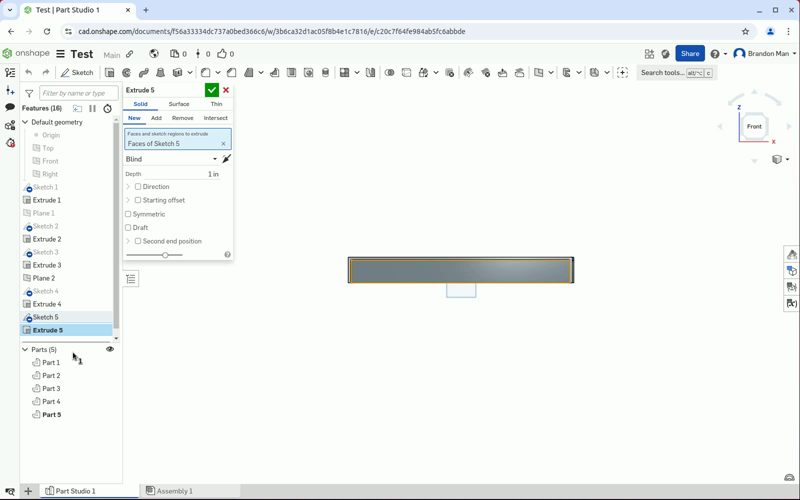
mouse_move(143, 106)
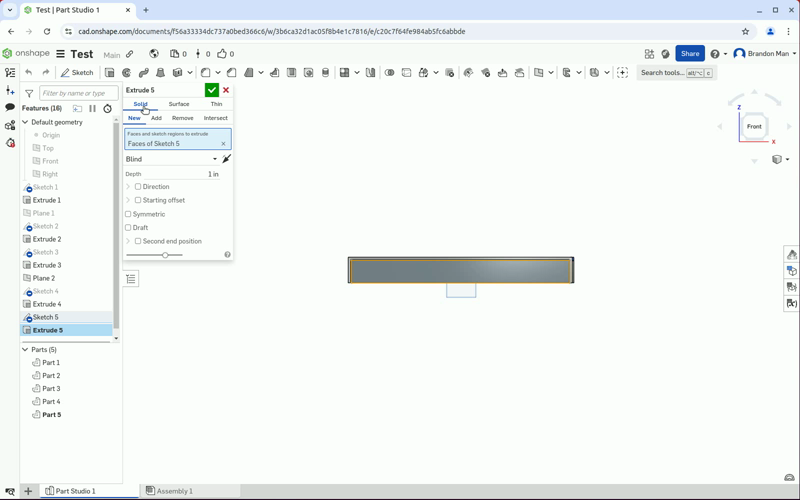
click(143, 106)
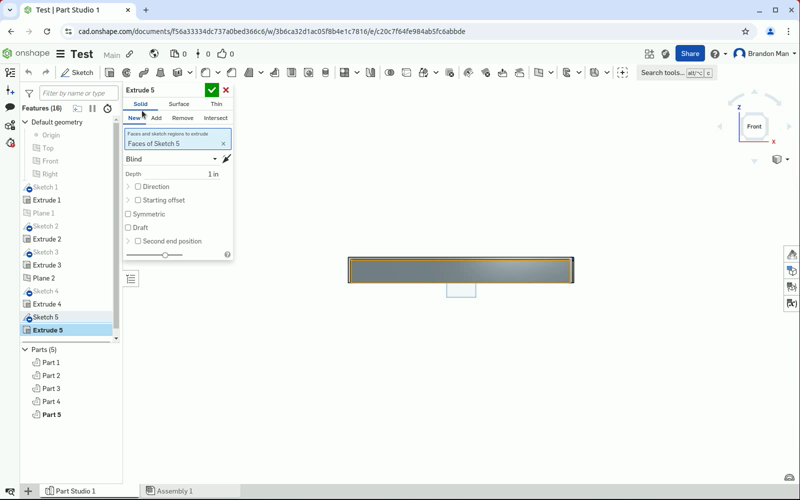
mouse_move(137, 120)
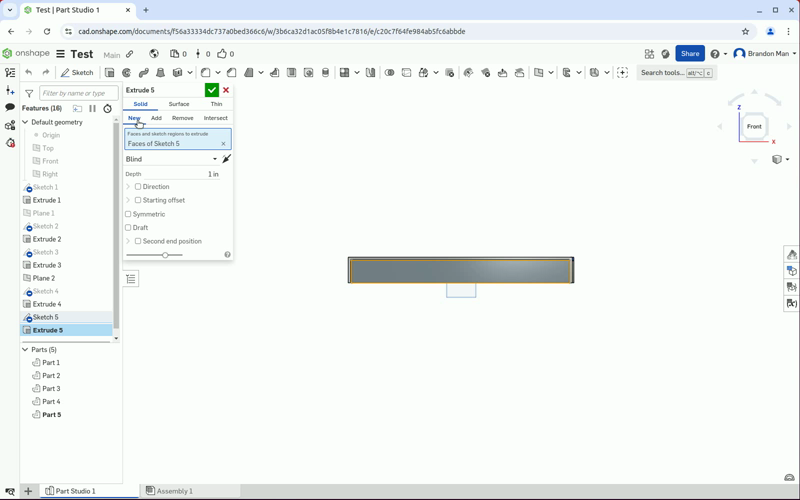
click(137, 120)
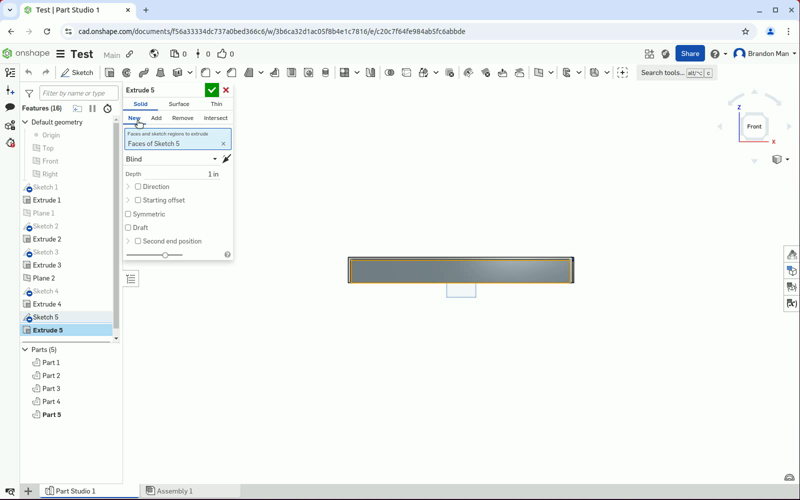
key(tab, 4)
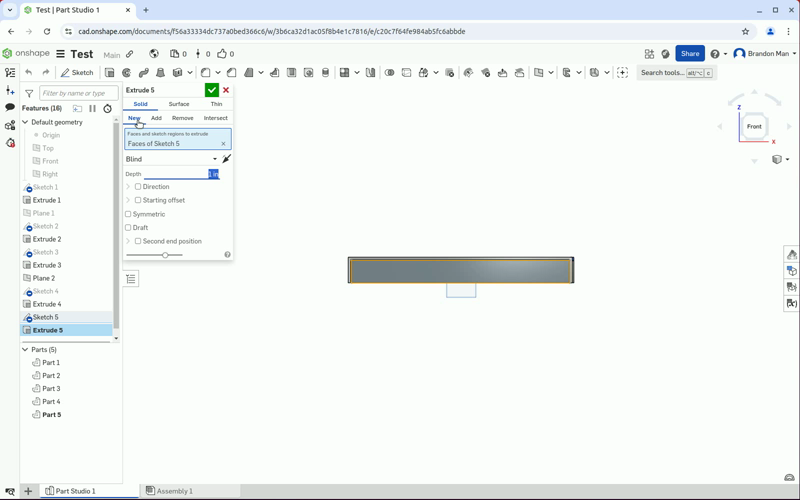
text(0.722)
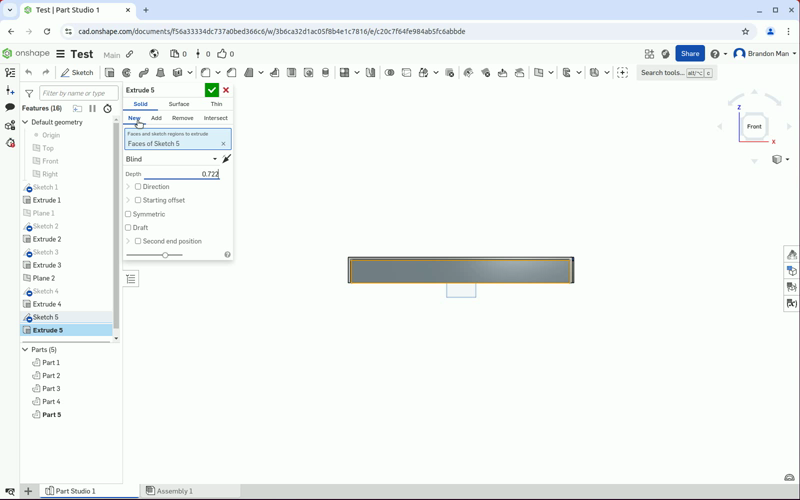
key(enter)
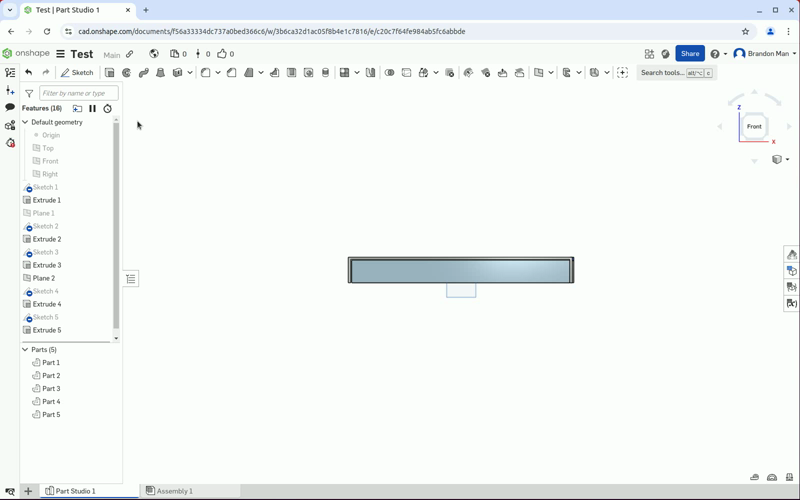
key(shift+h)
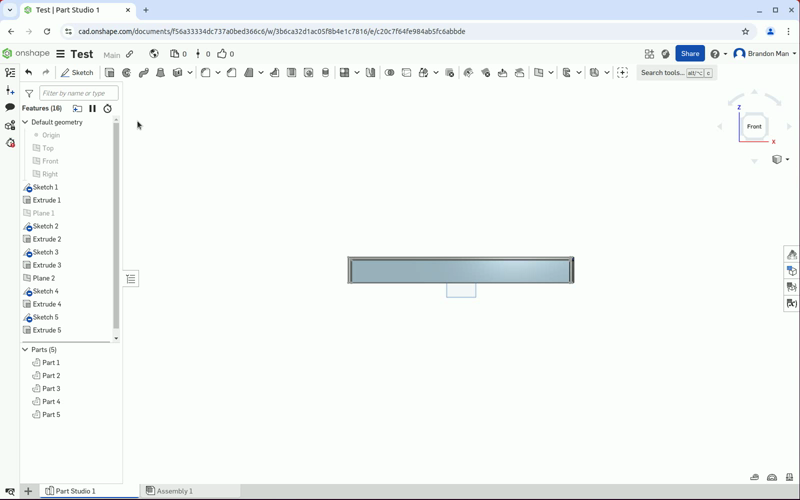
key(shift+h)
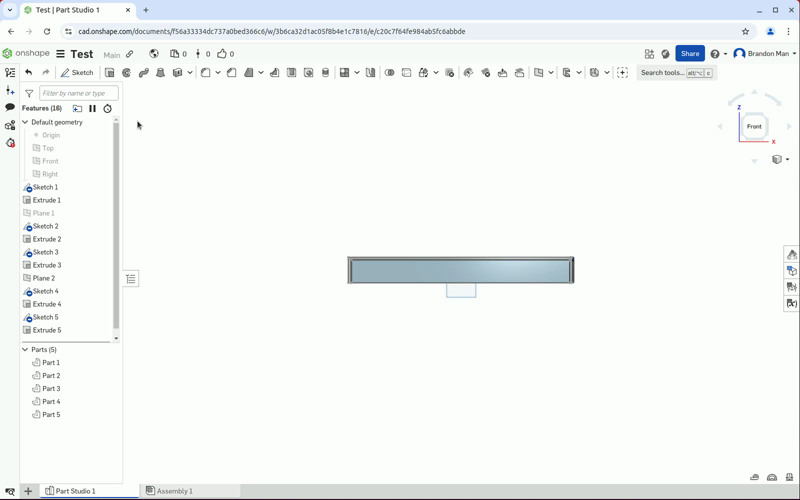
key(shift+7)
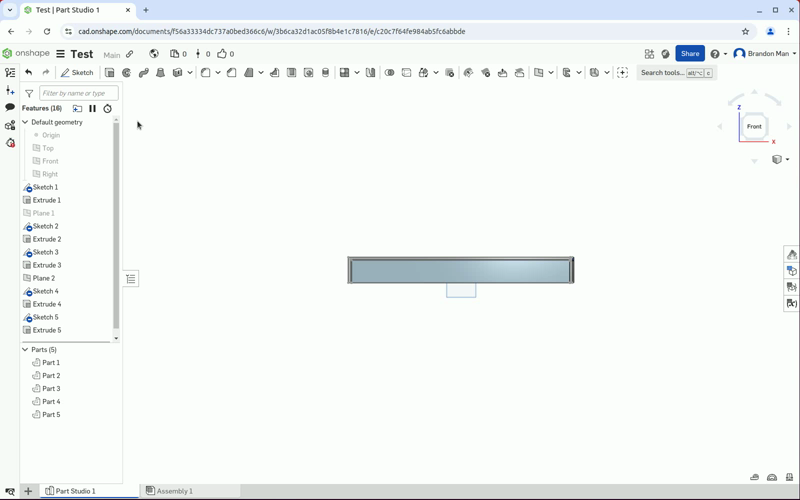
key(left, 2)
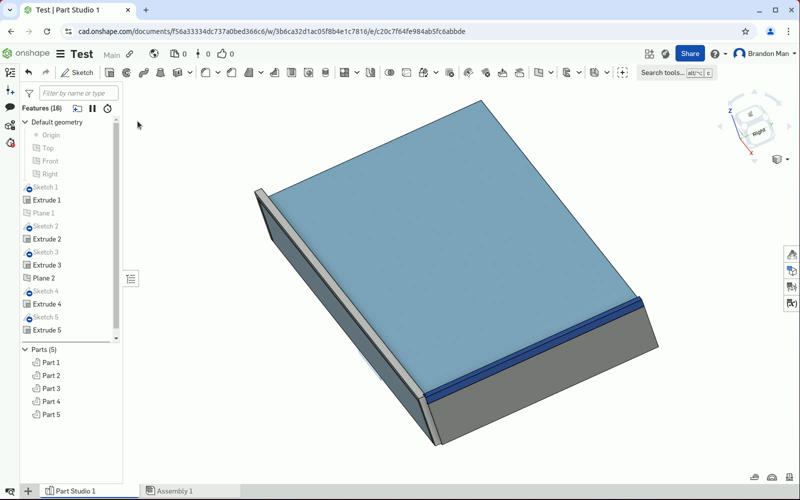
key(down, 2)
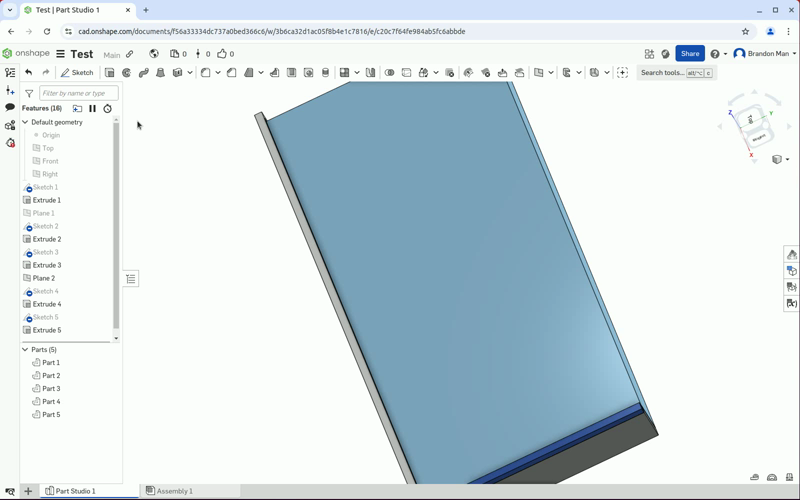
key(up, 2)
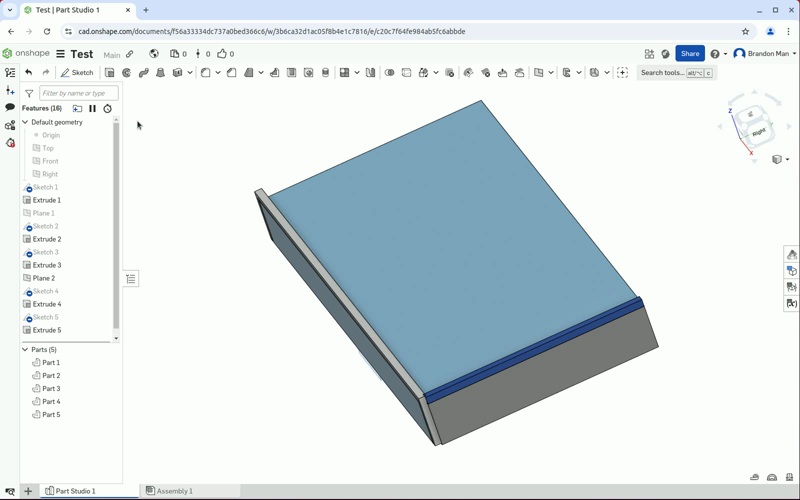
key(right, 2)
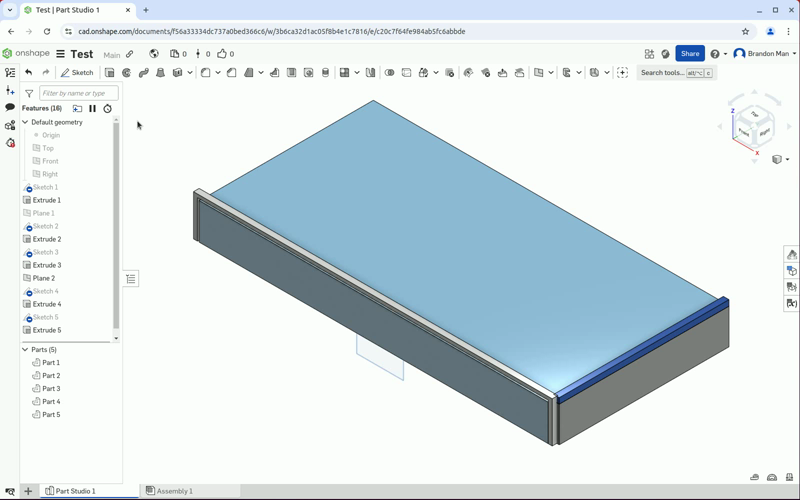
mouse_move(69, 189)
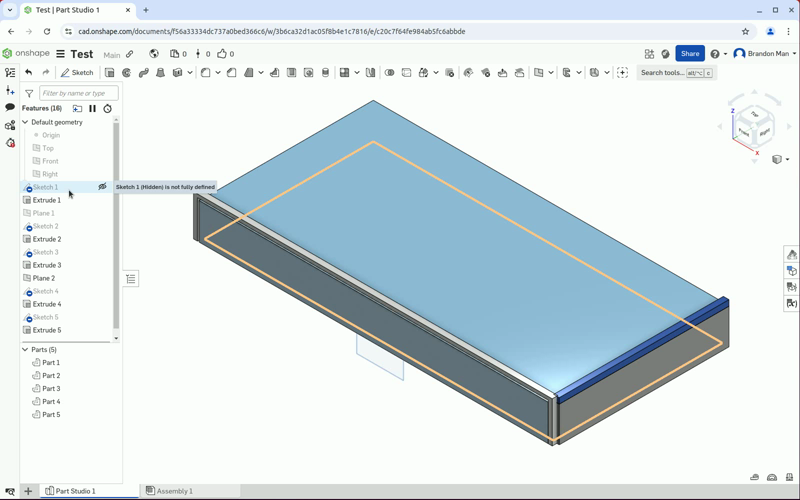
click(69, 189)